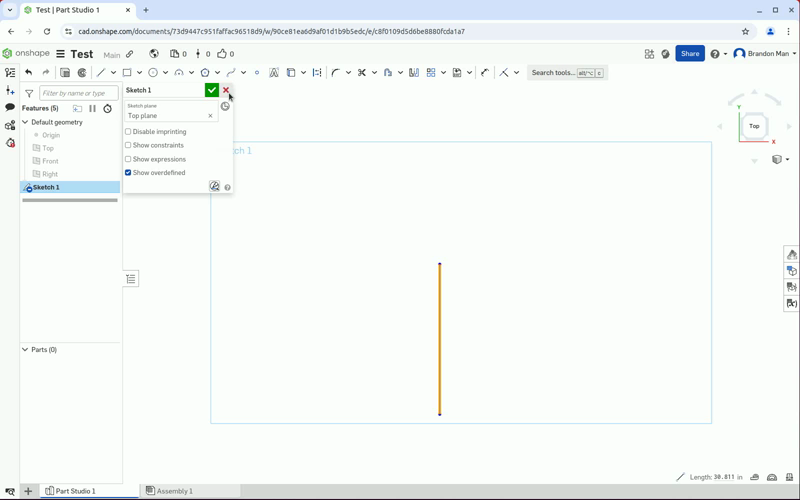
key(shift+h)
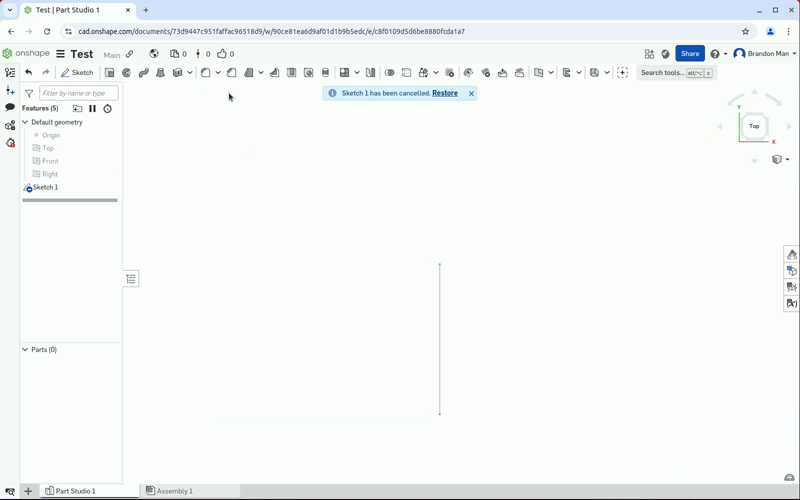
key(shift+s)
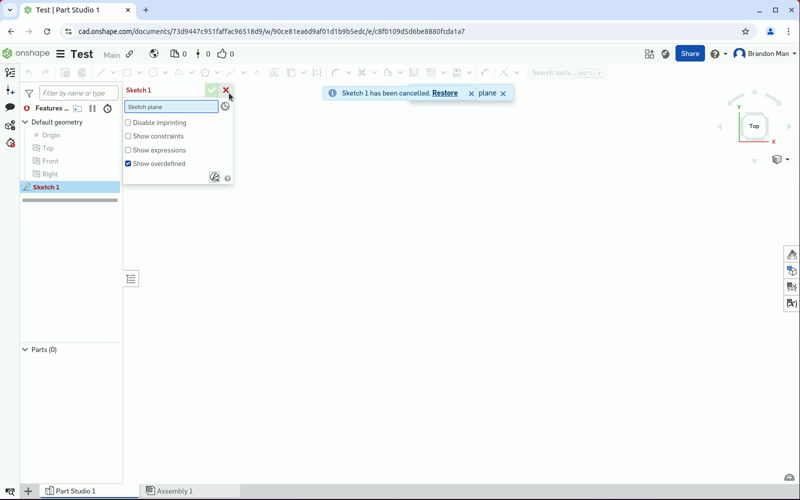
mouse_move(73, 150)
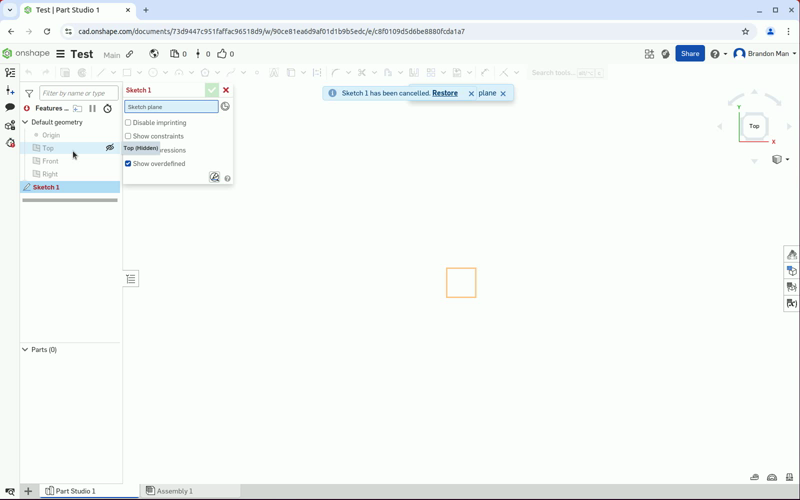
click(73, 150)
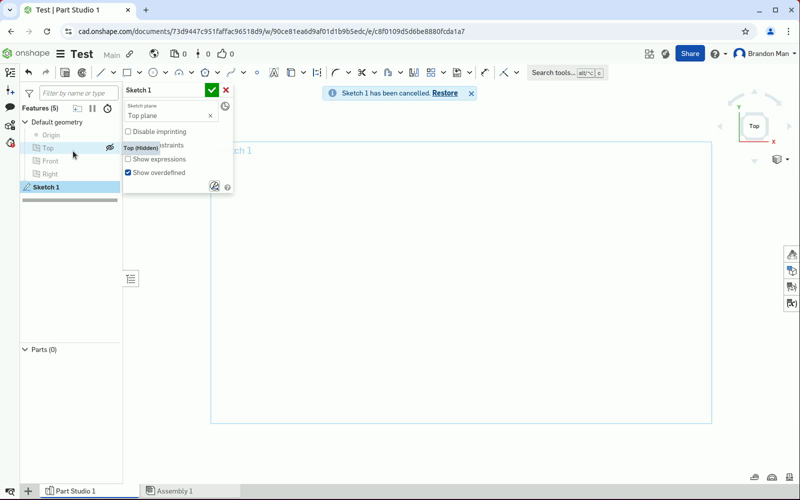
mouse_move(73, 352)
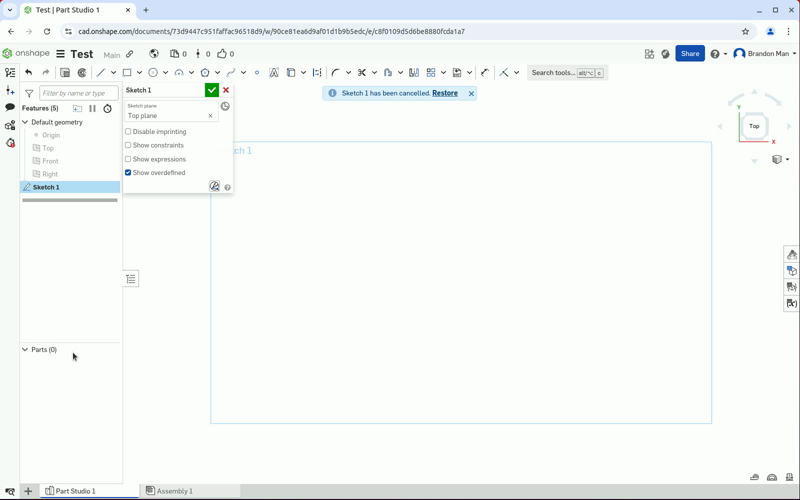
key(y)
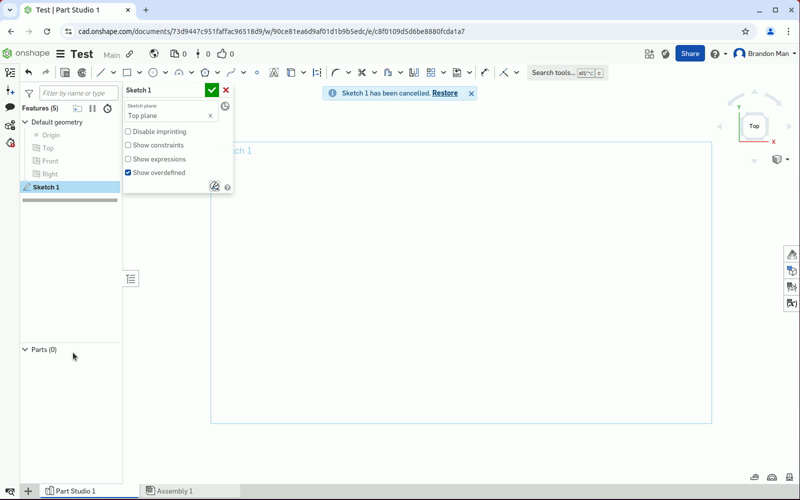
key(l)
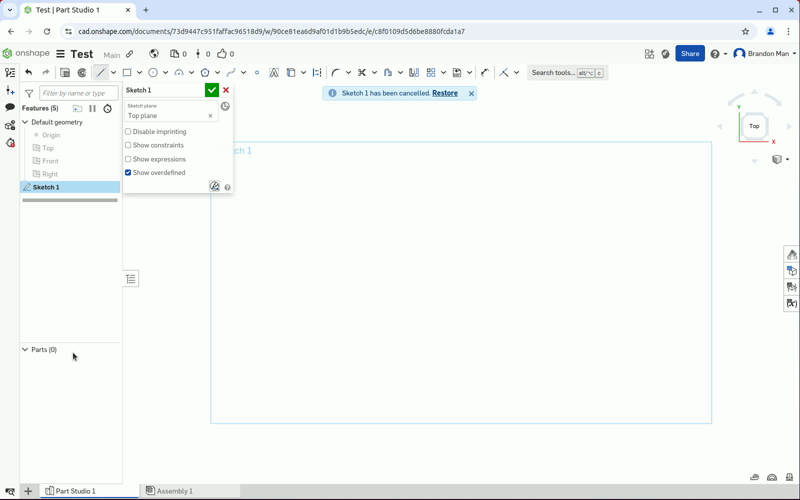
key_down(shift)
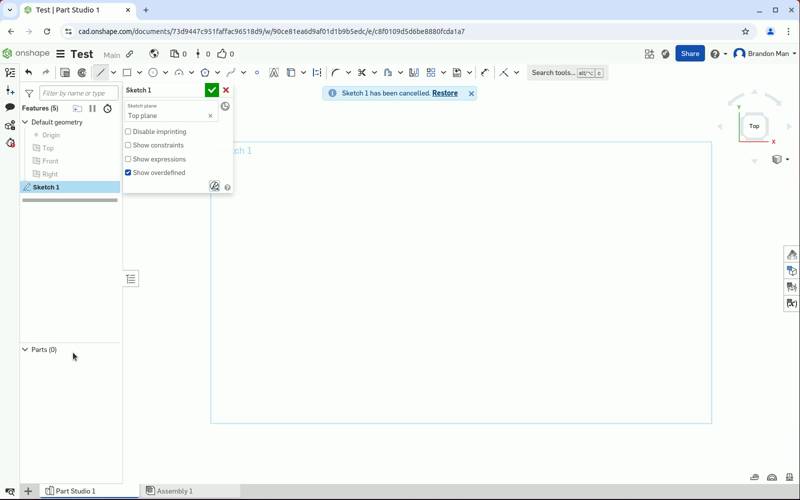
mouse_move(411, 312)
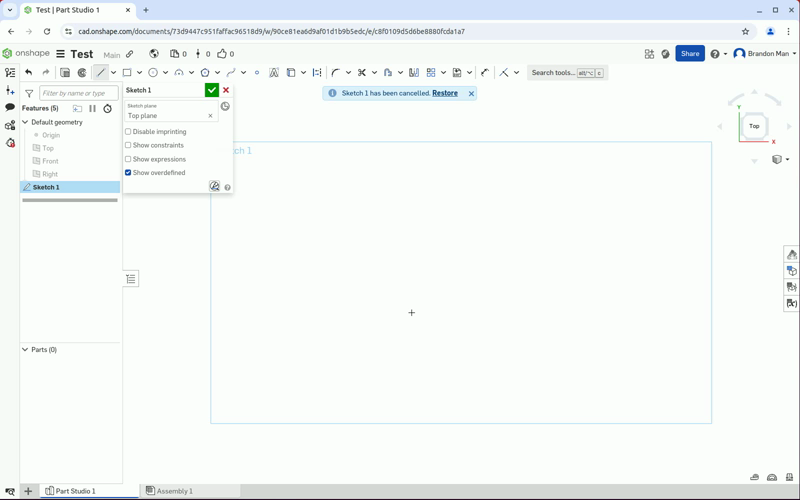
click(411, 312)
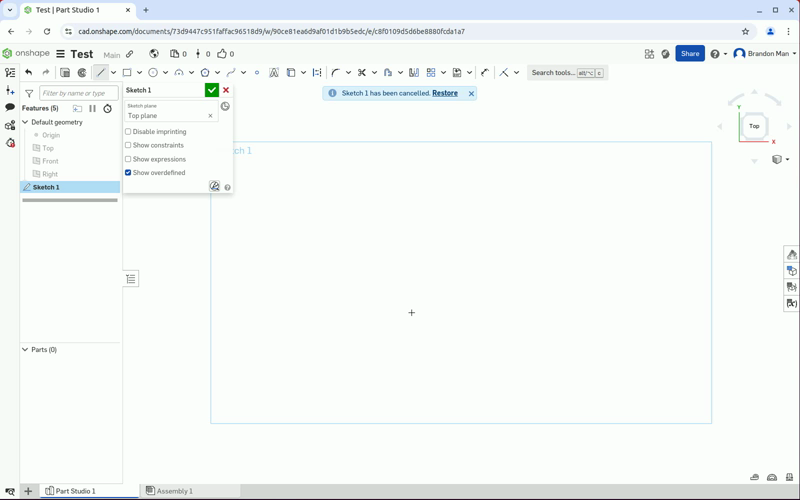
key_up(shift)
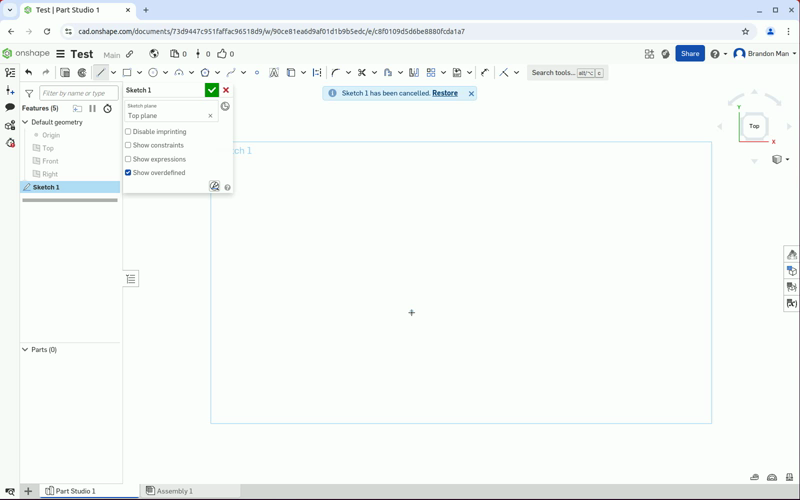
key_down(shift)
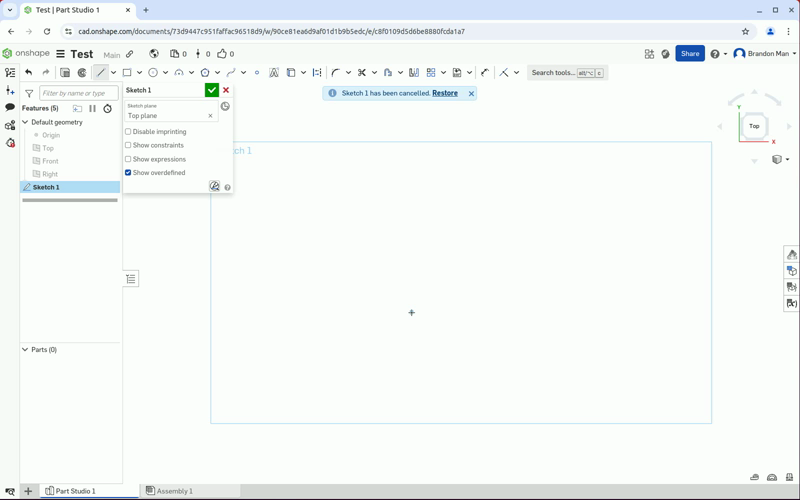
mouse_move(513, 312)
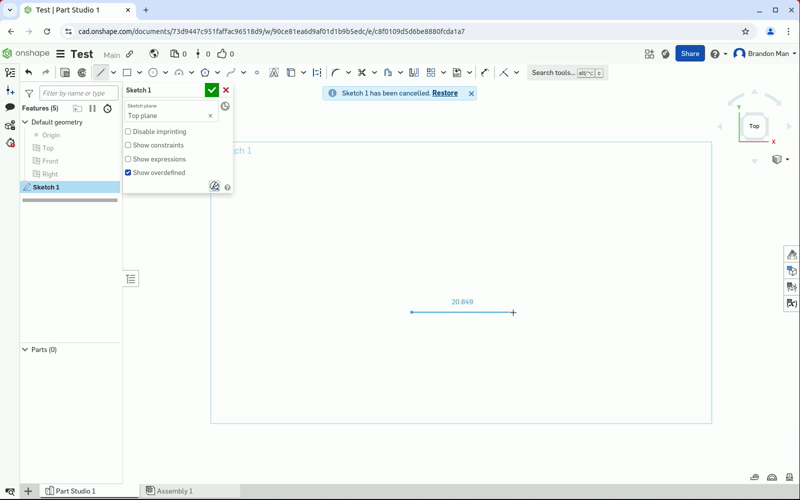
click(513, 312)
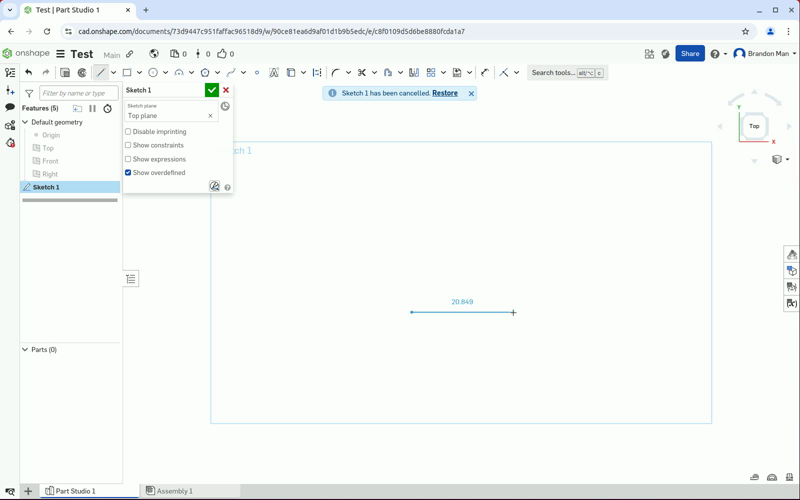
key_up(shift)
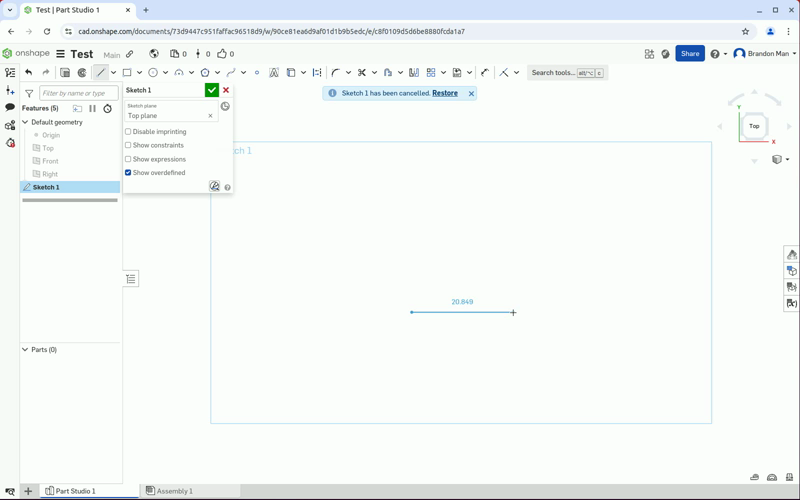
key_down(shift)
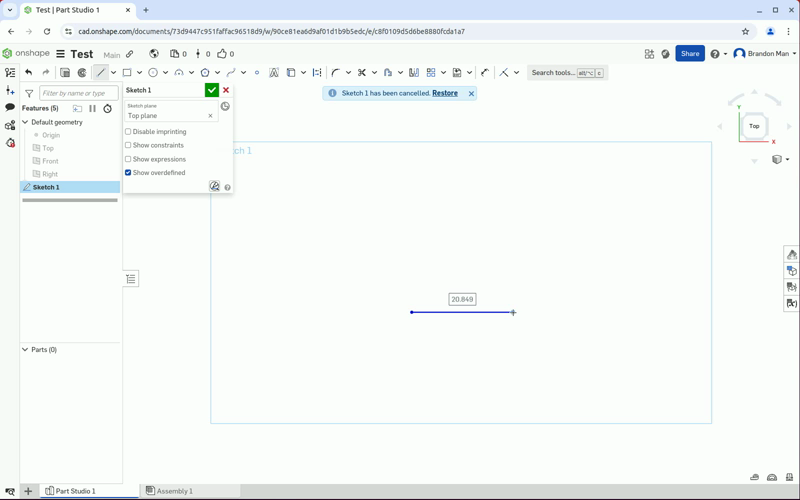
mouse_move(543, 312)
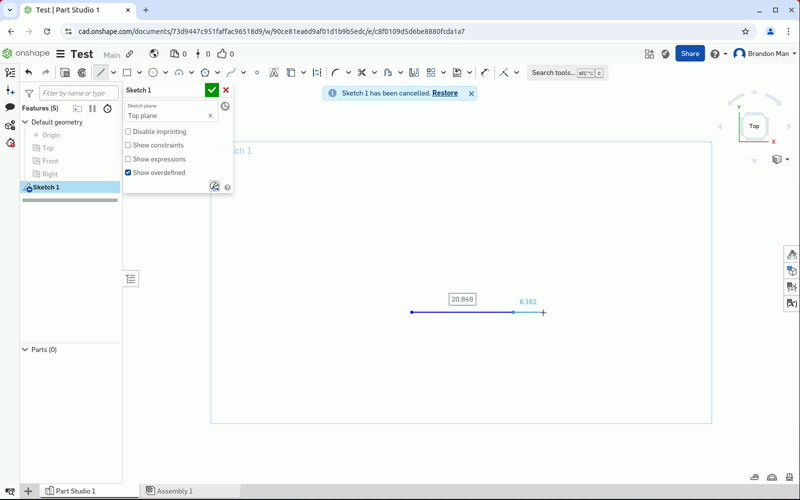
mouse_move(518, 312)
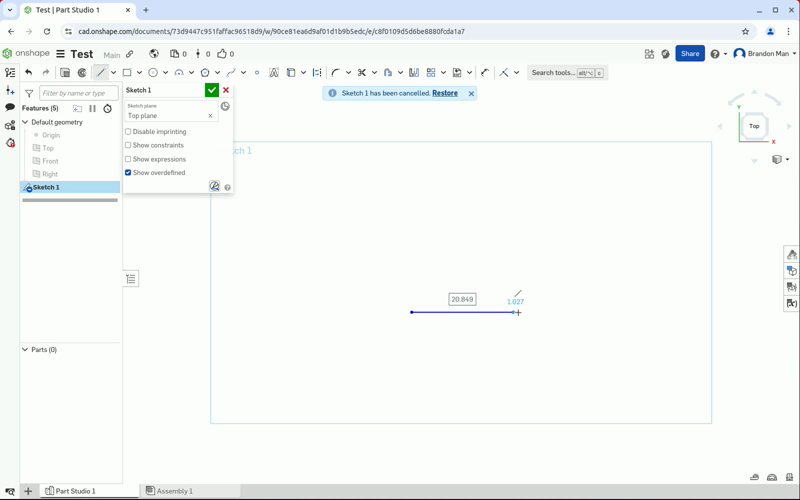
scroll(6)
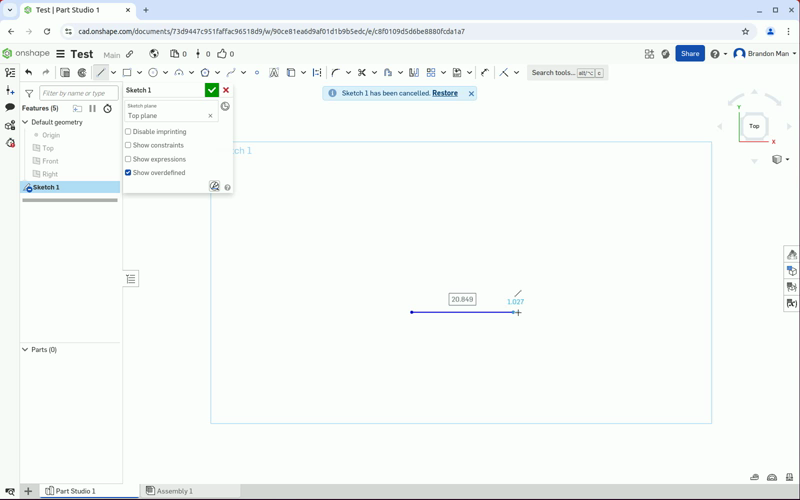
scroll(6)
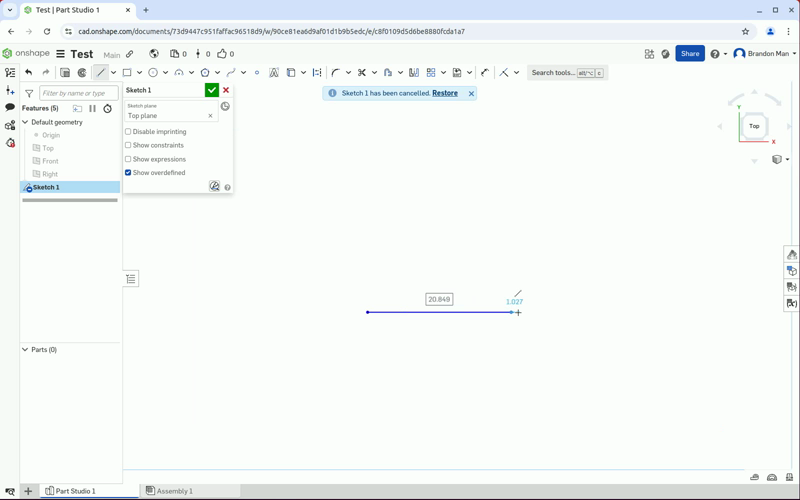
scroll(6)
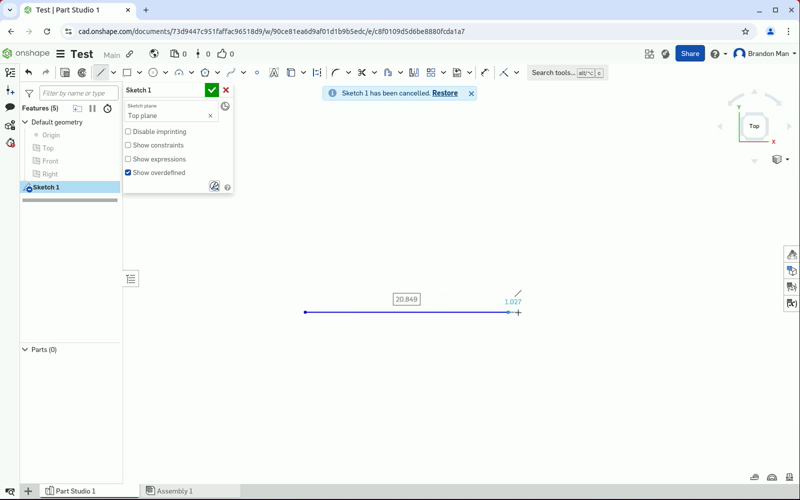
scroll(6)
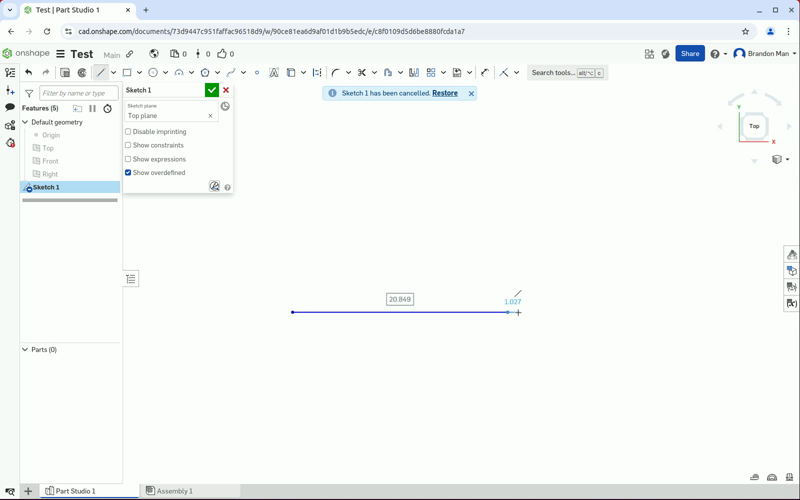
scroll(6)
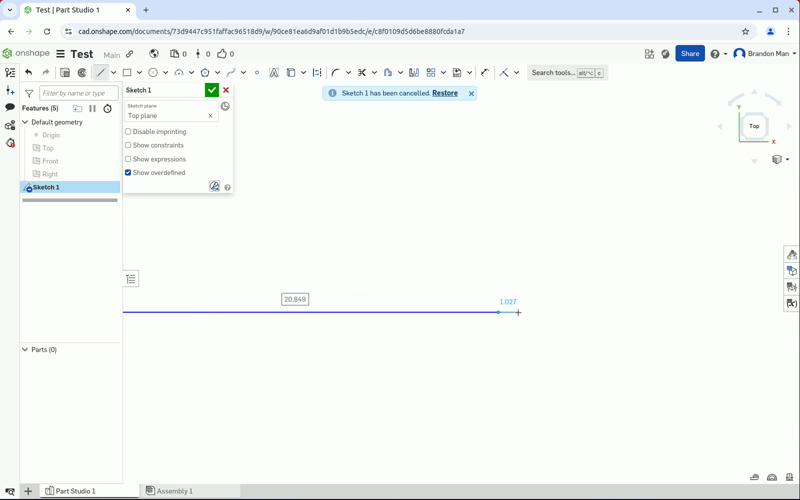
scroll(6)
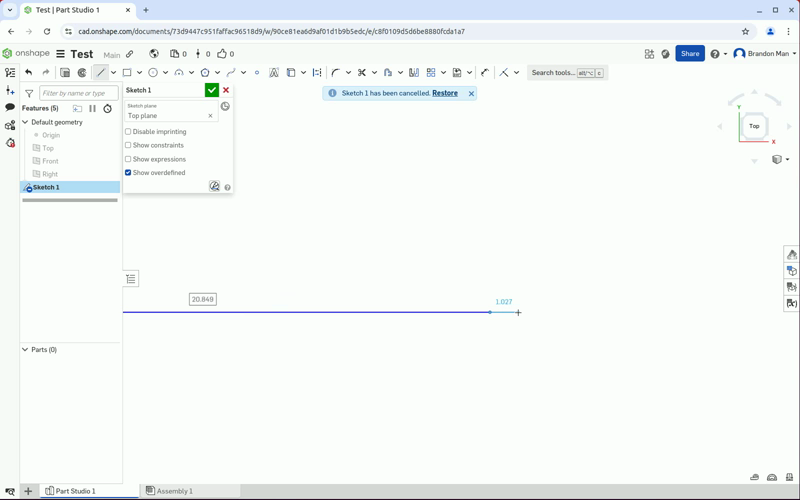
scroll(6)
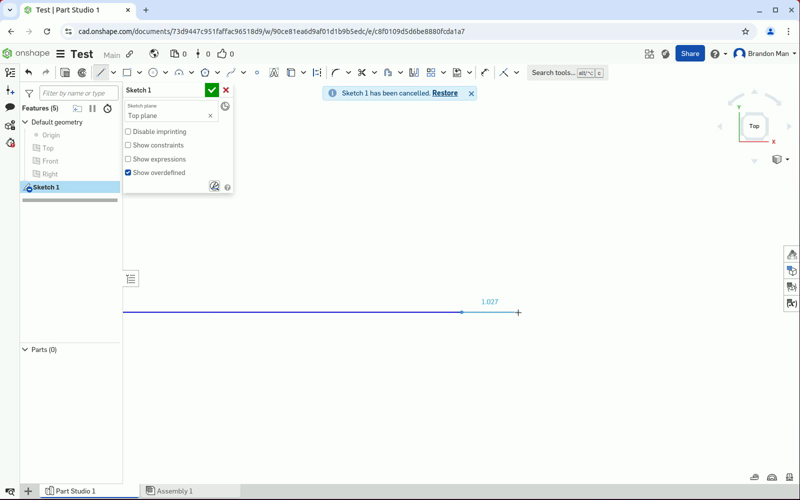
click(518, 312)
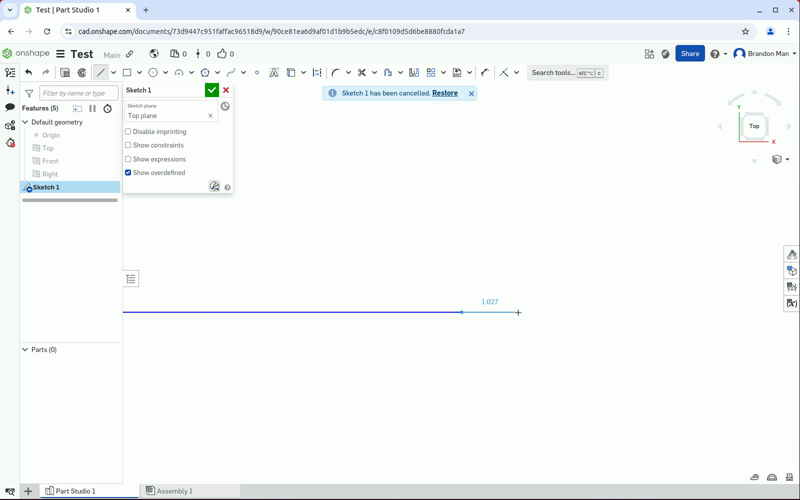
scroll(-6)
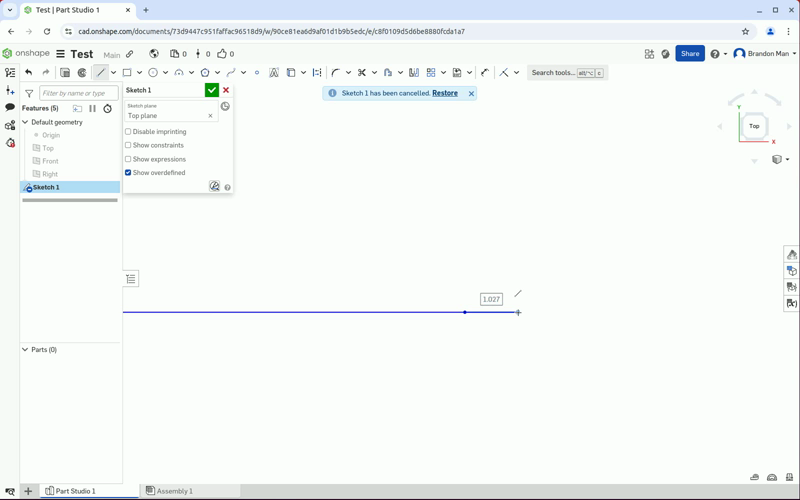
scroll(-6)
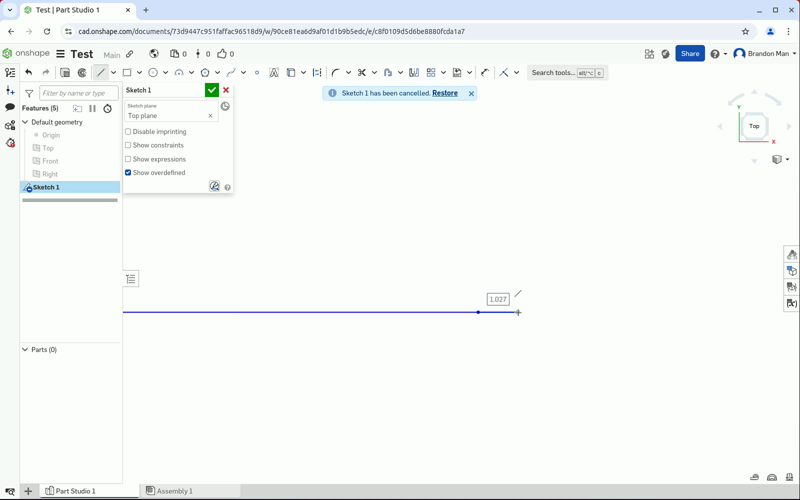
scroll(-6)
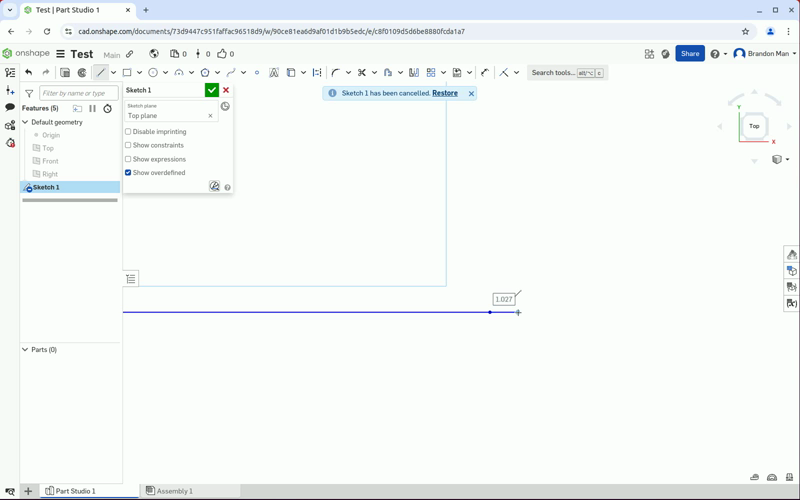
scroll(-6)
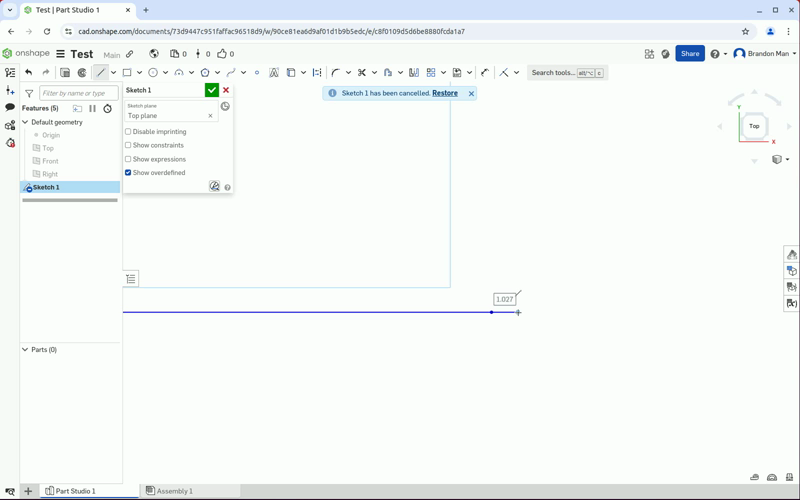
scroll(-6)
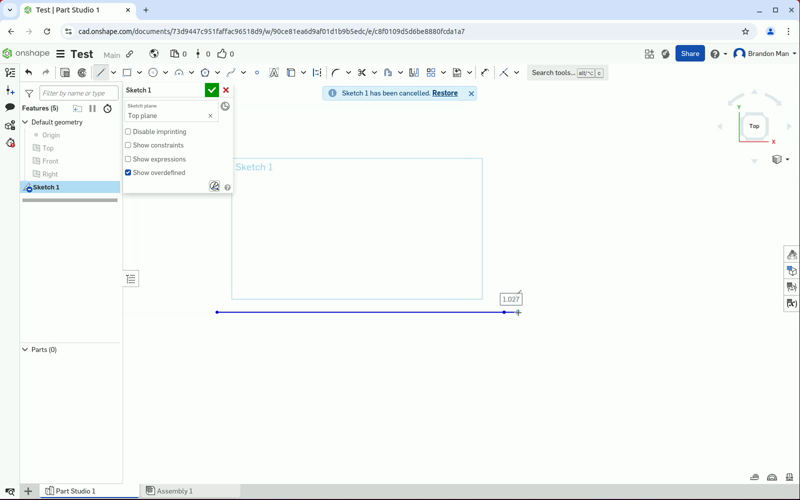
scroll(-6)
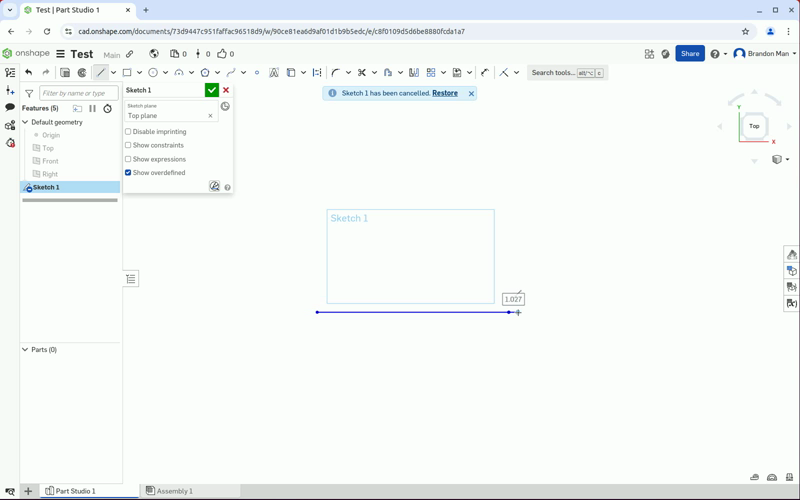
scroll(-6)
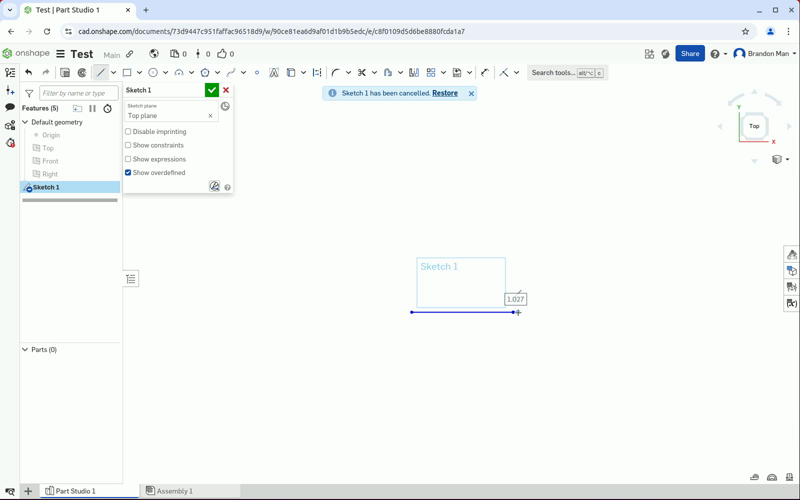
key_up(shift)
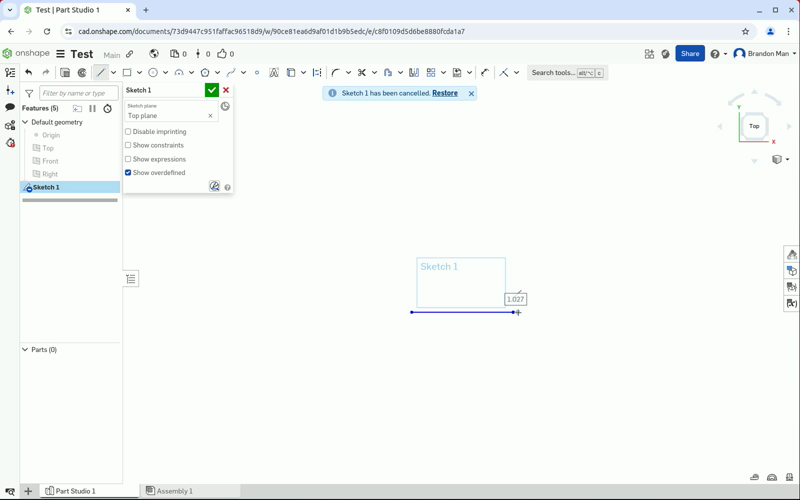
key_down(shift)
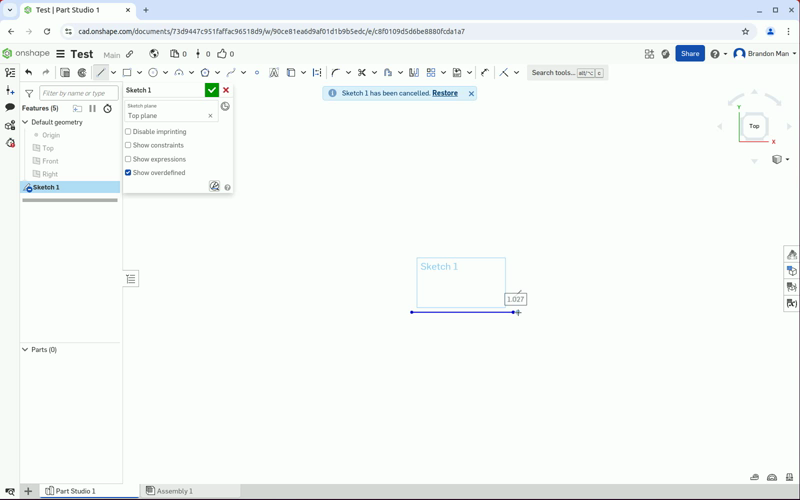
mouse_move(518, 196)
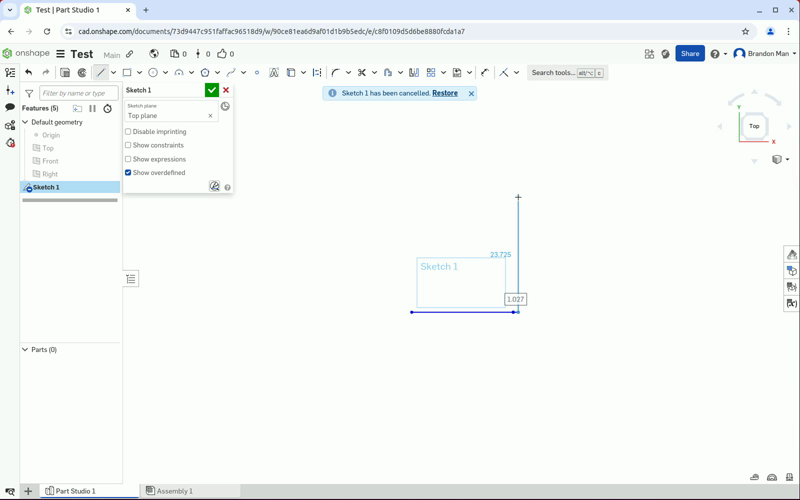
click(518, 196)
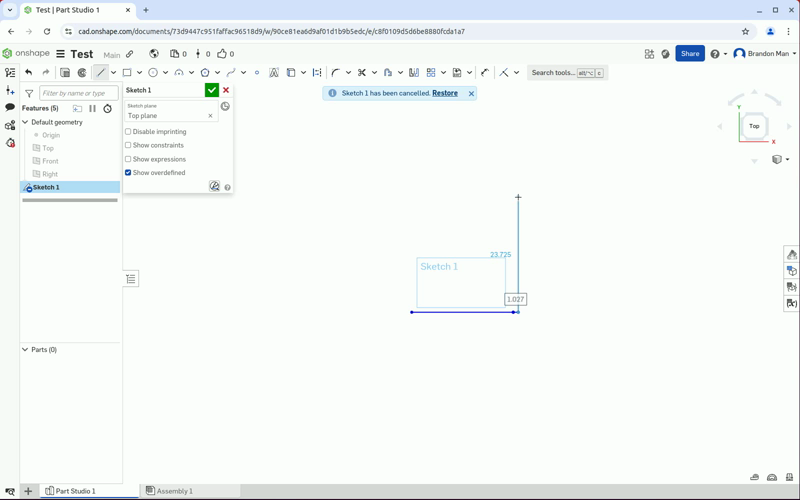
key_up(shift)
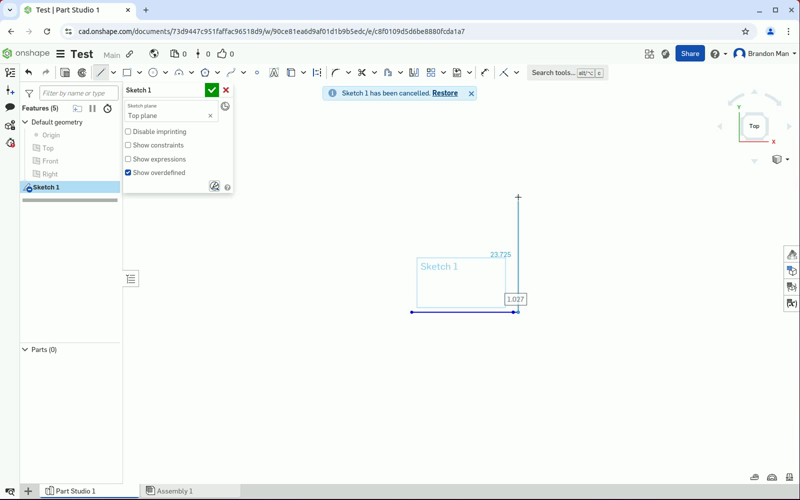
key_down(shift)
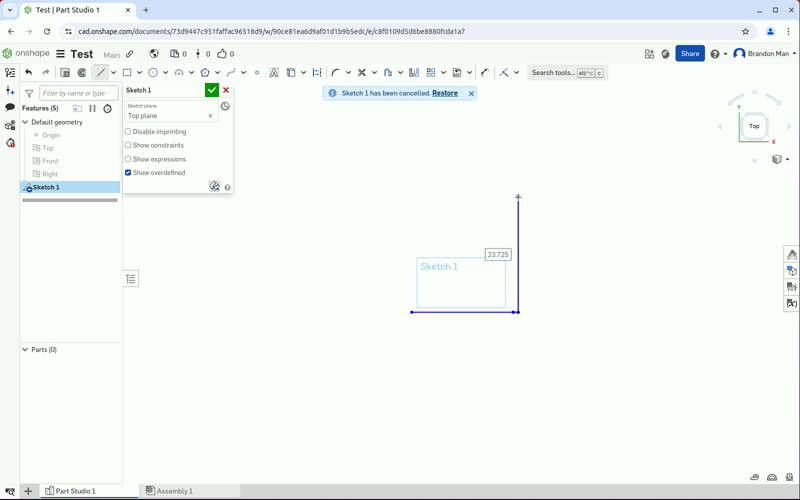
mouse_move(548, 196)
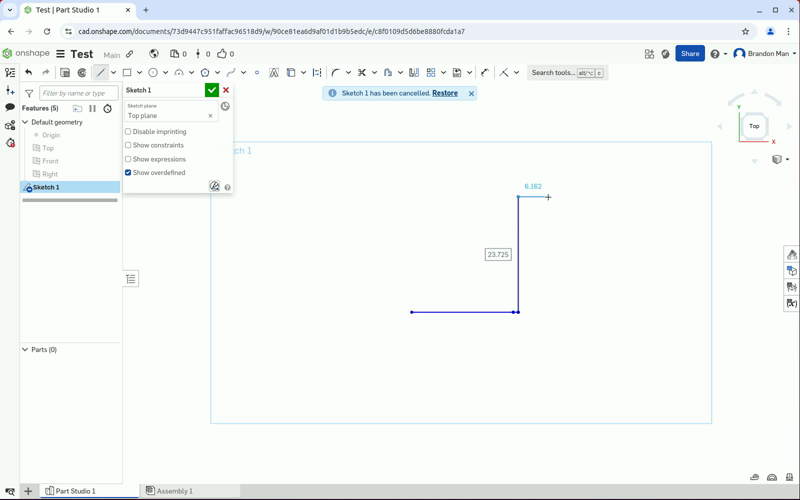
mouse_move(518, 192)
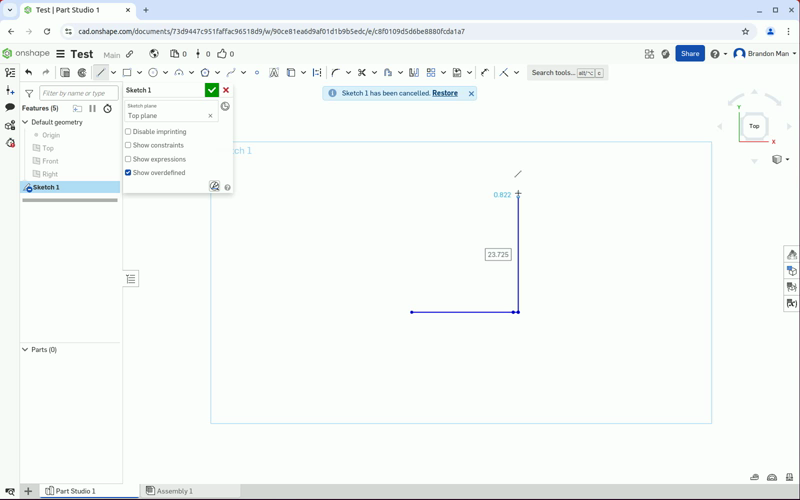
scroll(6)
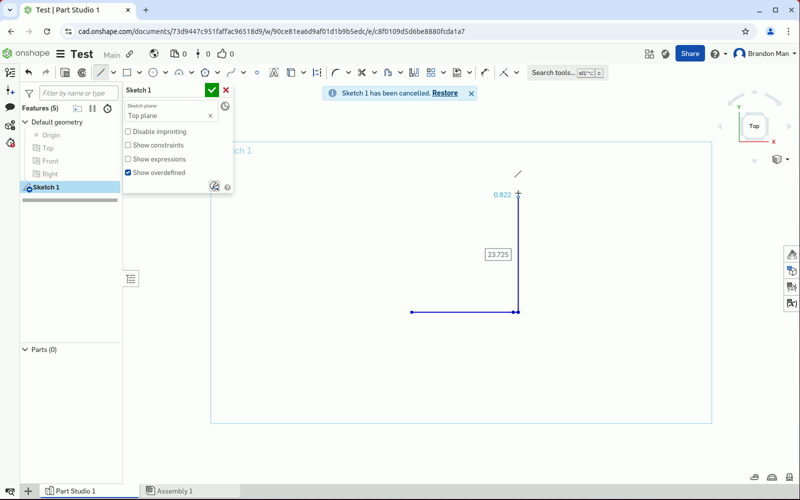
scroll(6)
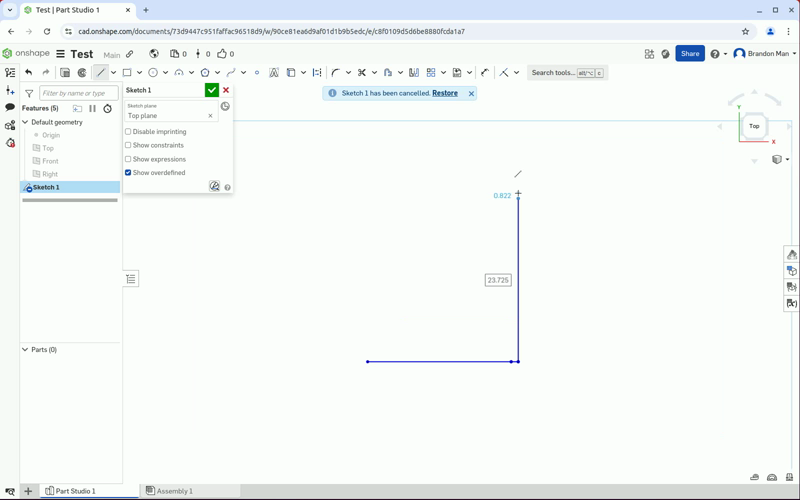
scroll(6)
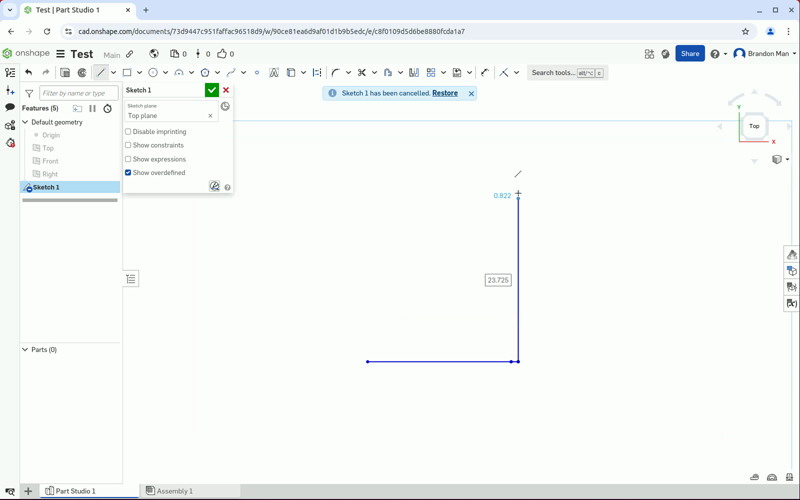
scroll(6)
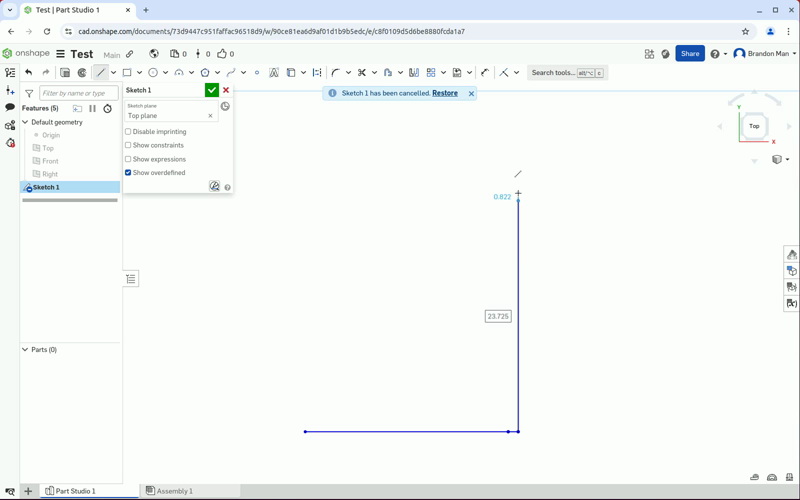
scroll(6)
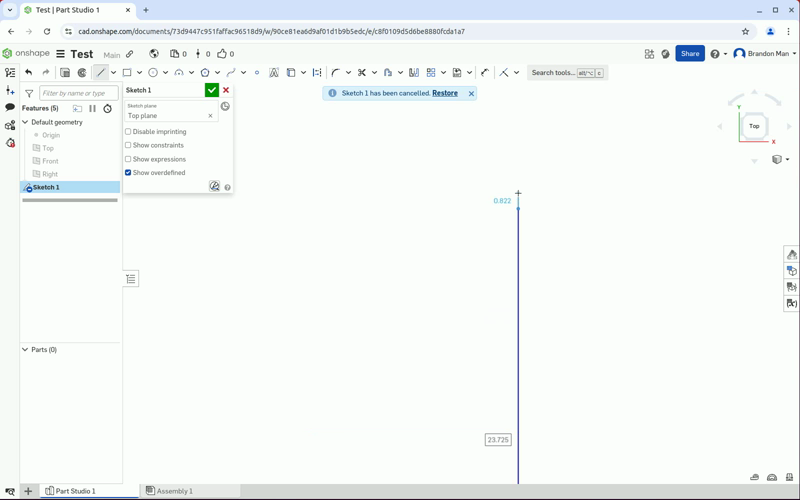
scroll(6)
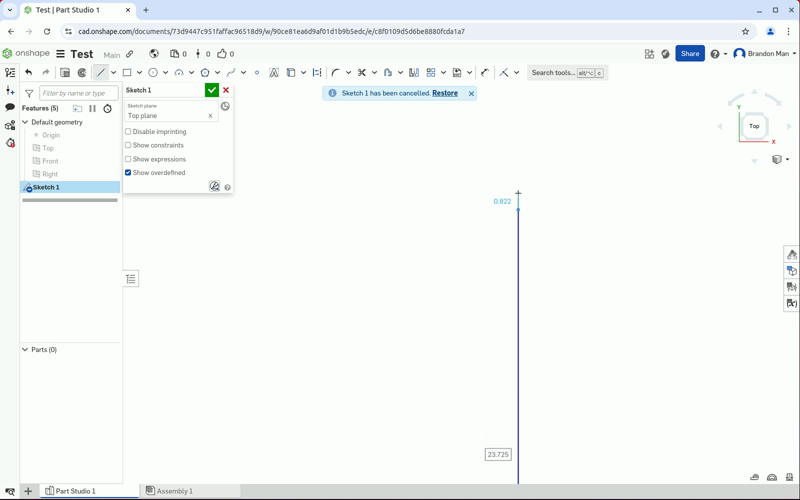
scroll(6)
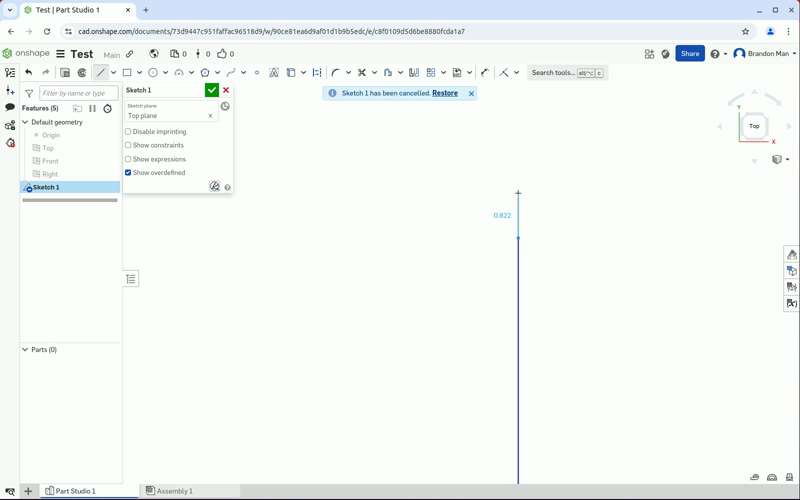
click(518, 192)
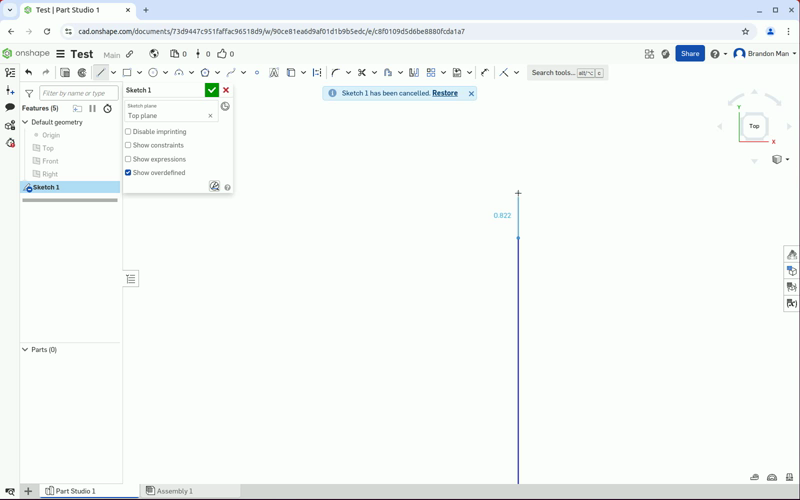
scroll(-6)
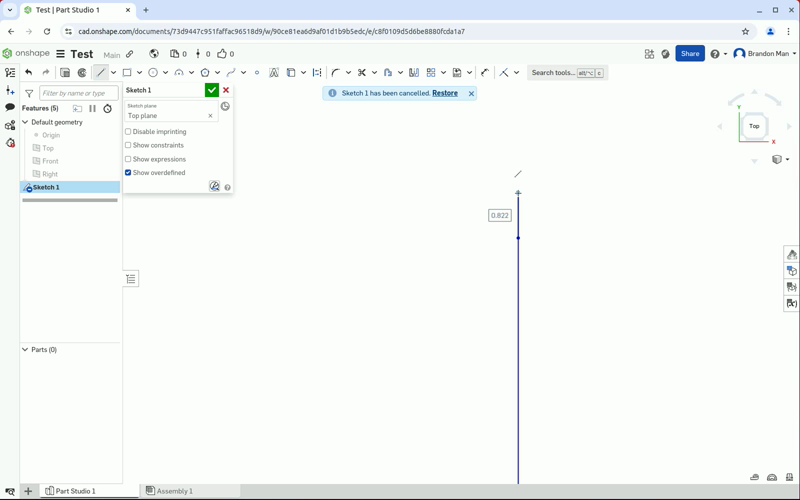
scroll(-6)
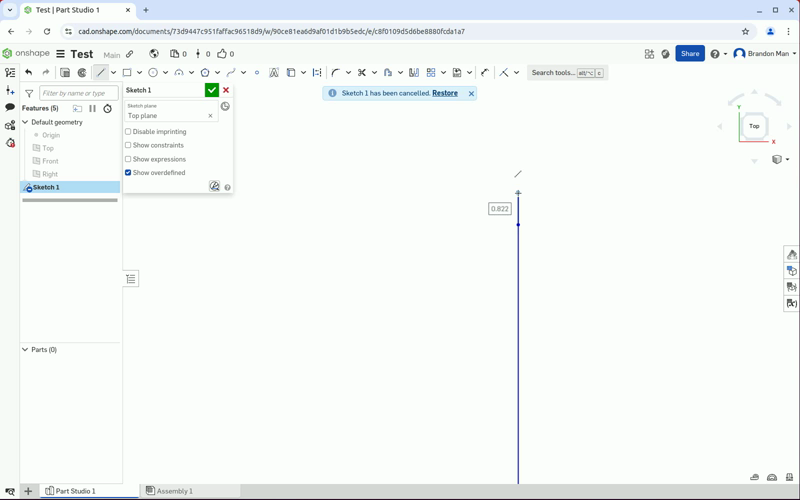
scroll(-6)
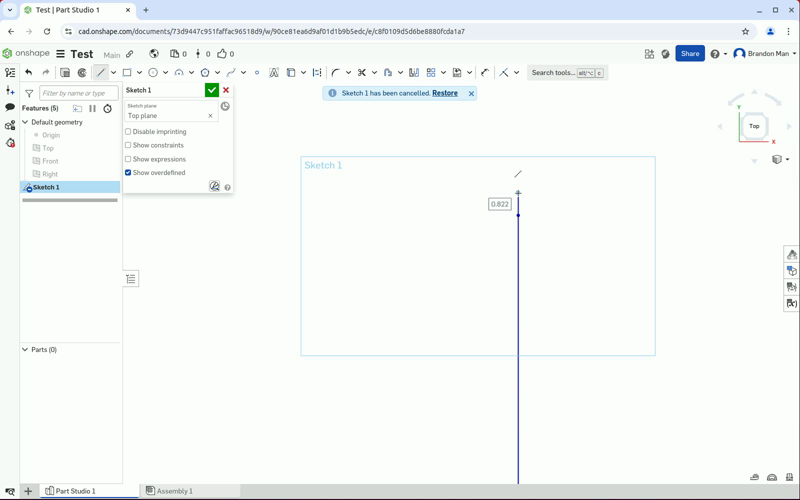
scroll(-6)
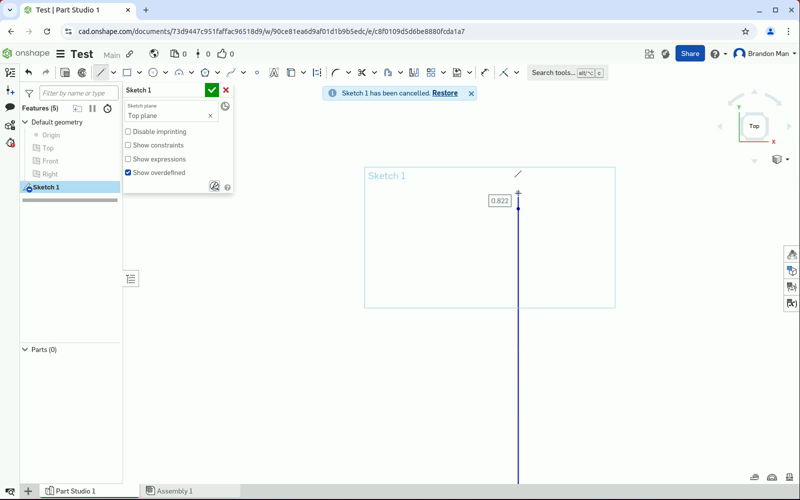
scroll(-6)
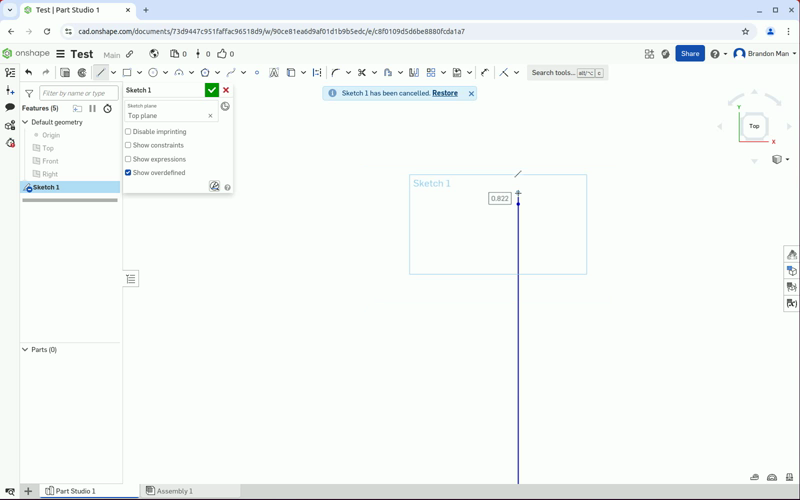
scroll(-6)
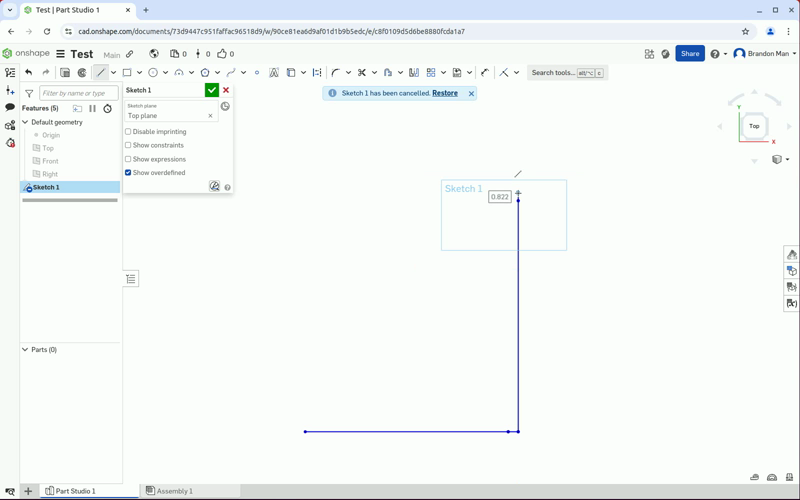
scroll(-6)
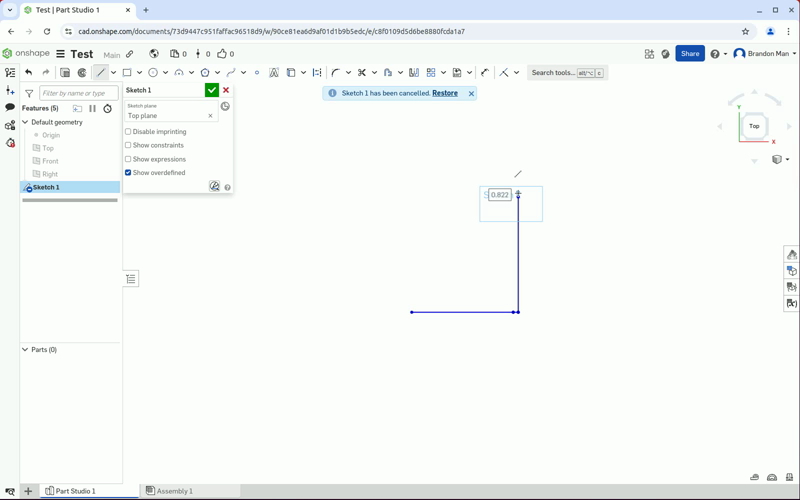
key_up(shift)
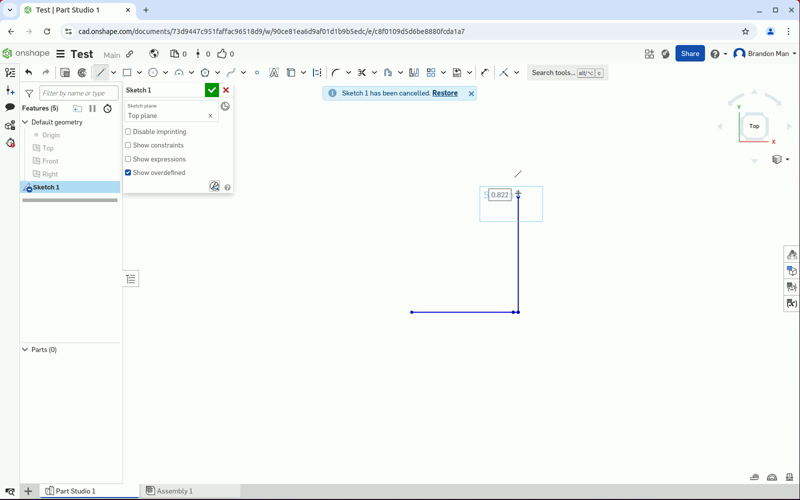
key_down(shift)
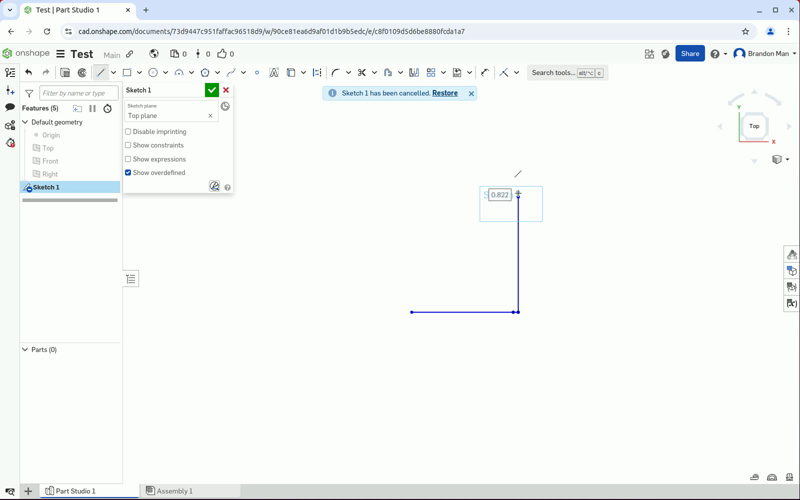
mouse_move(411, 192)
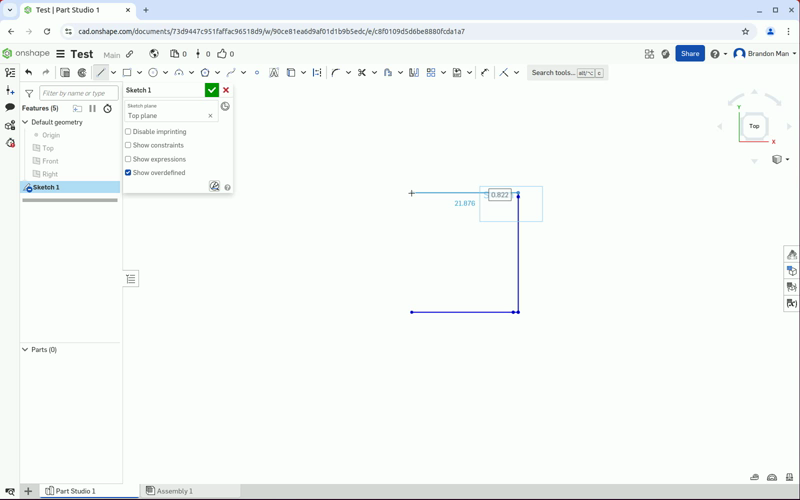
click(411, 192)
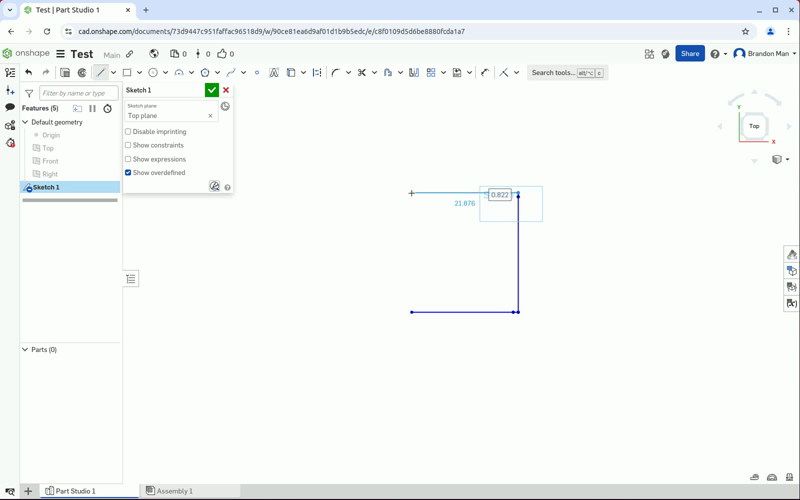
key_up(shift)
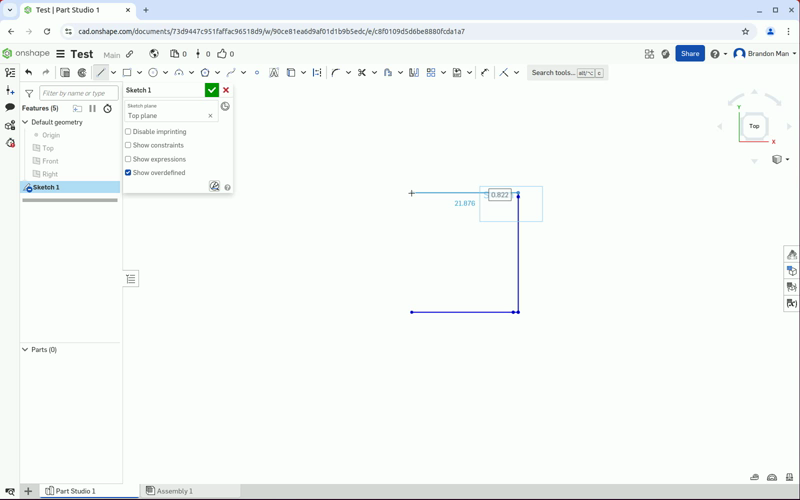
key_down(shift)
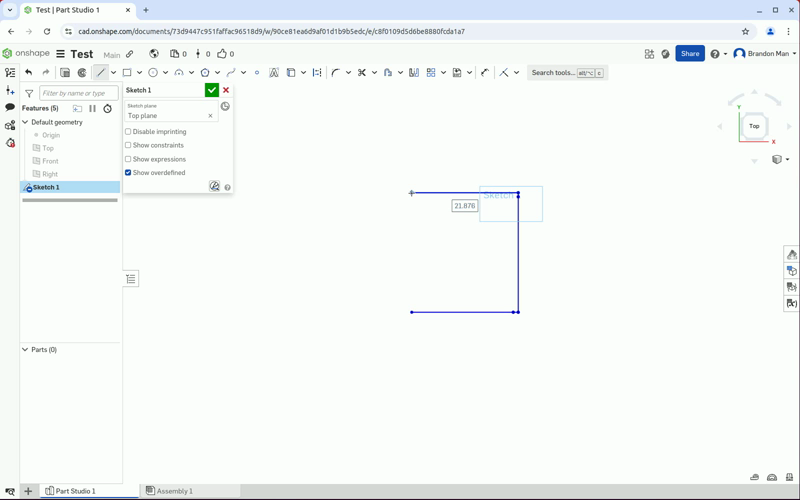
mouse_move(441, 192)
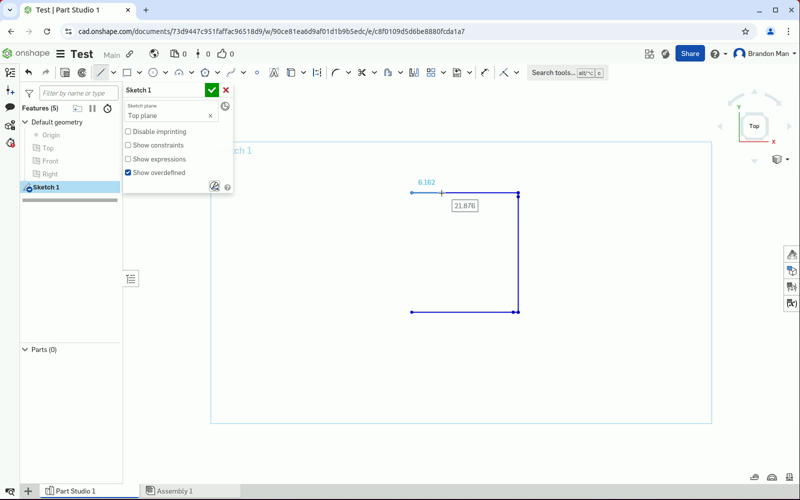
mouse_move(411, 196)
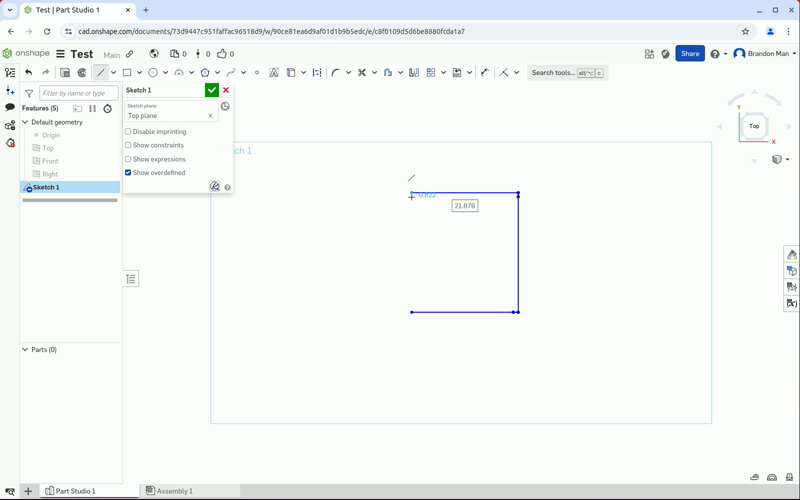
scroll(6)
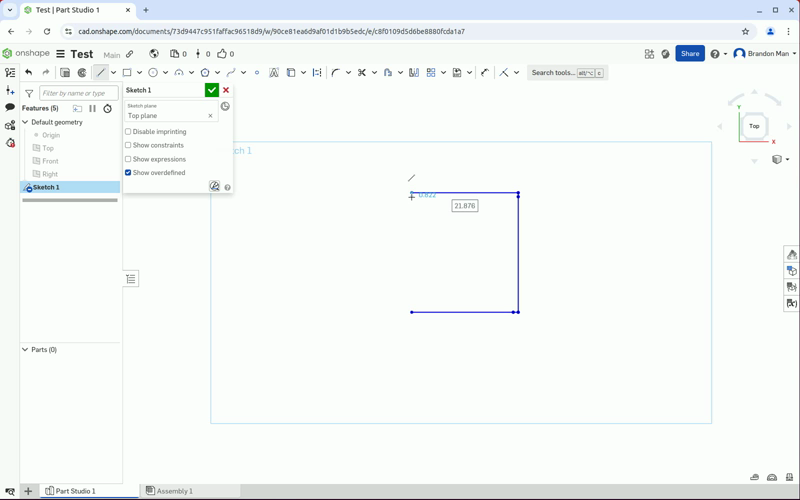
scroll(6)
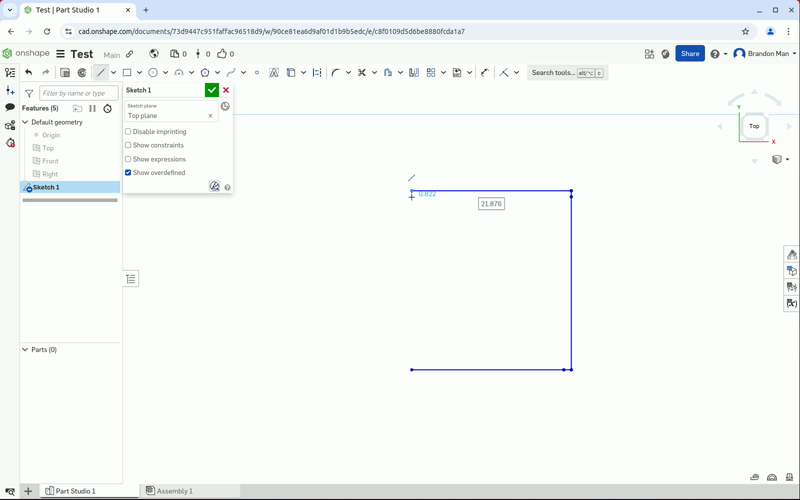
scroll(6)
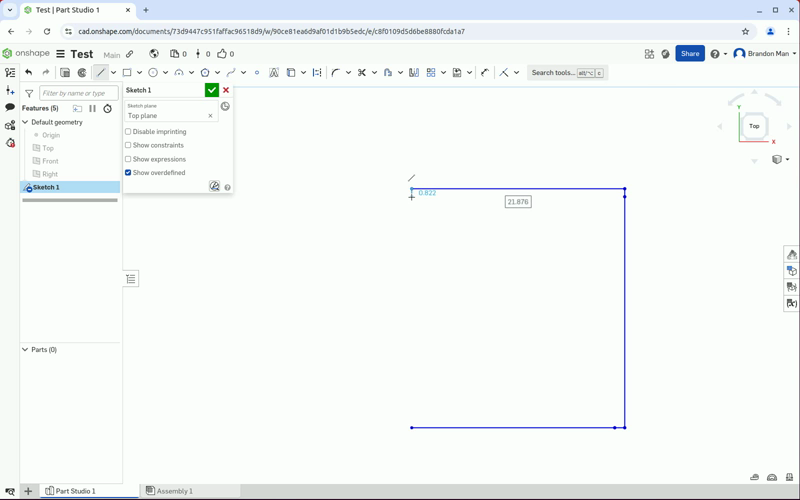
scroll(6)
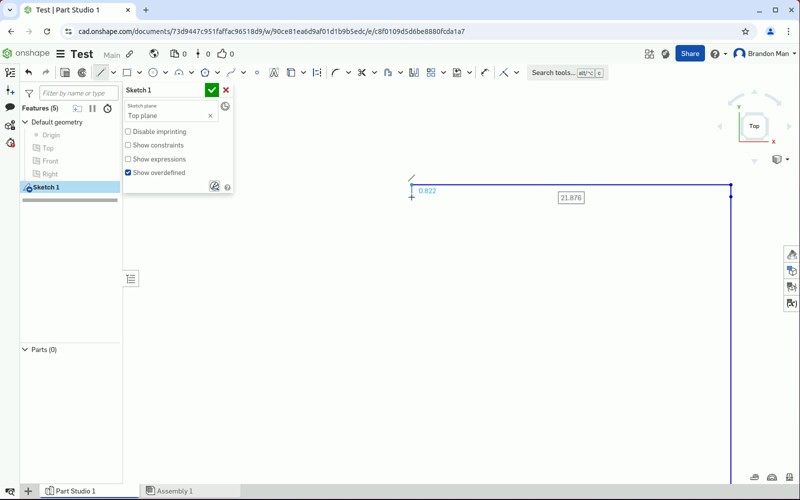
scroll(6)
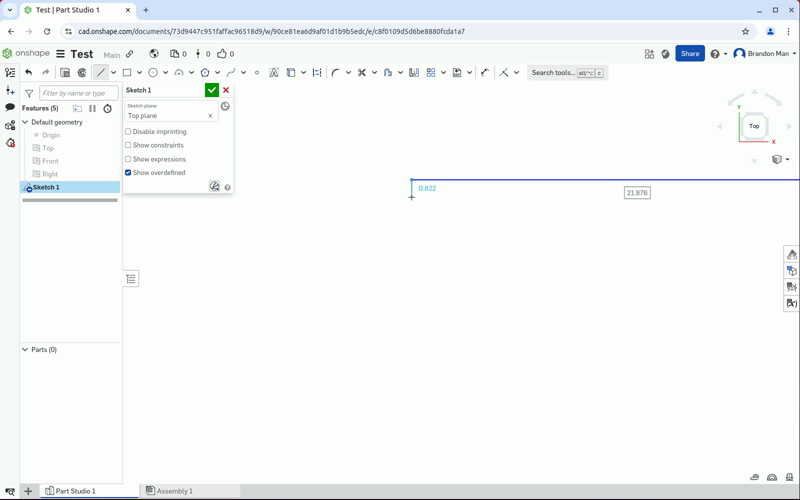
scroll(6)
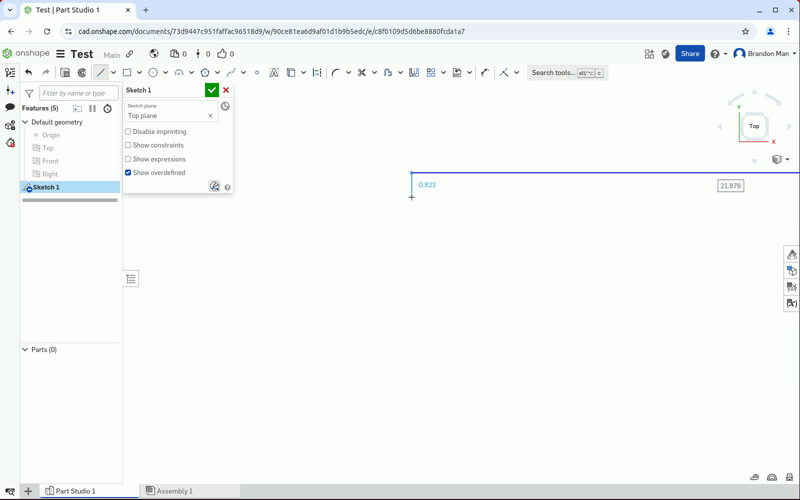
scroll(6)
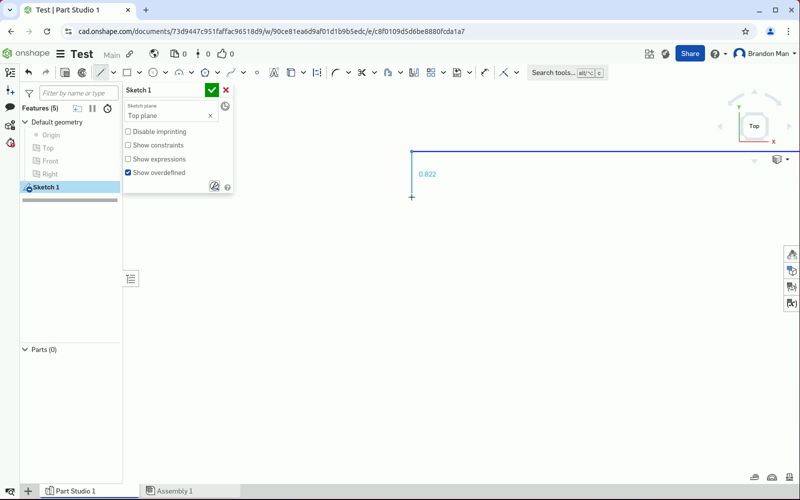
click(411, 196)
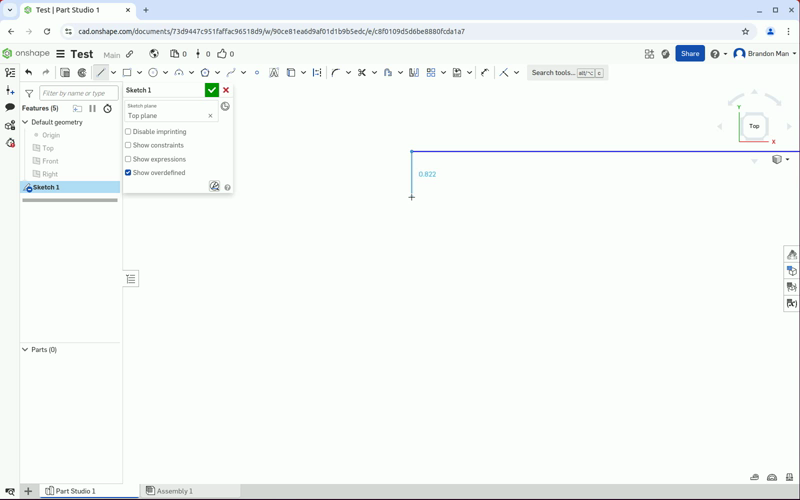
scroll(-6)
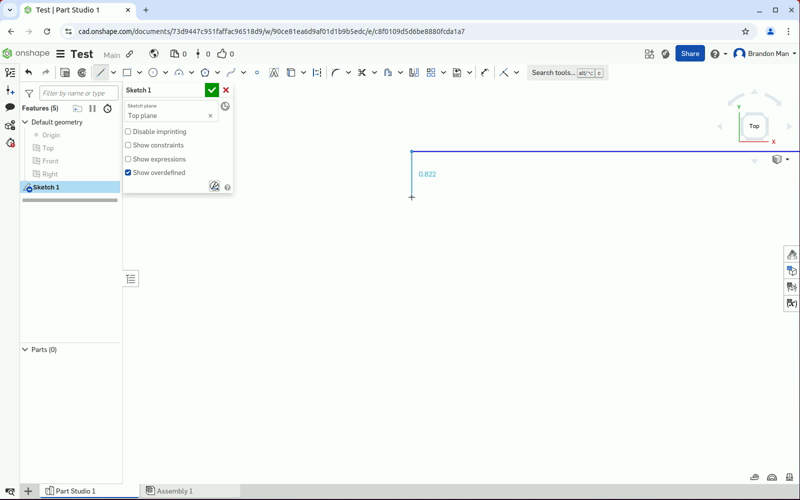
scroll(-6)
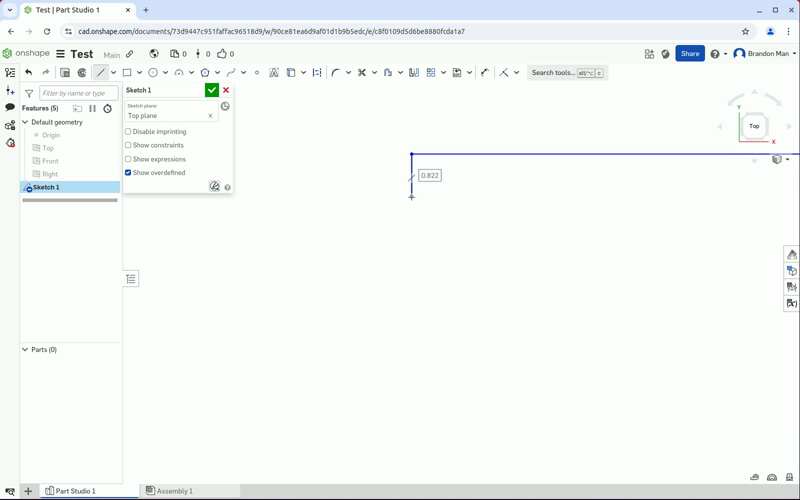
scroll(-6)
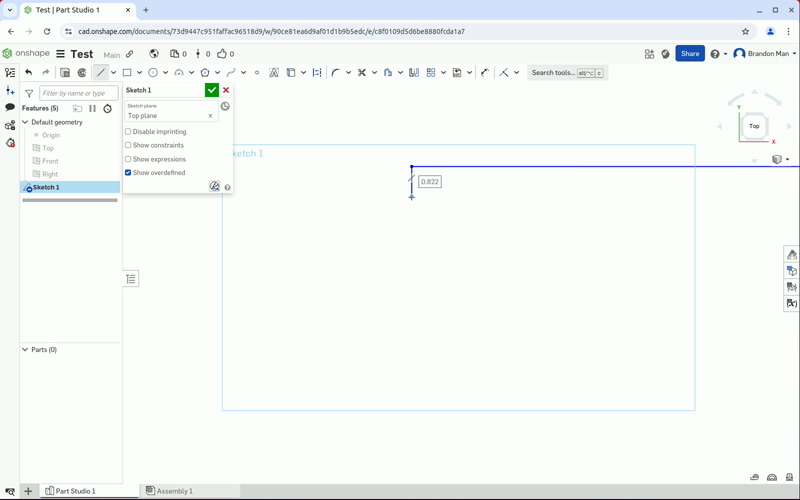
scroll(-6)
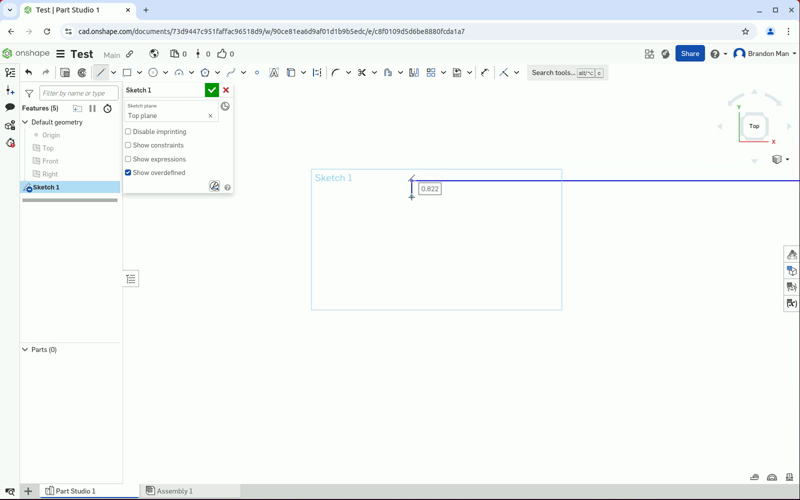
scroll(-6)
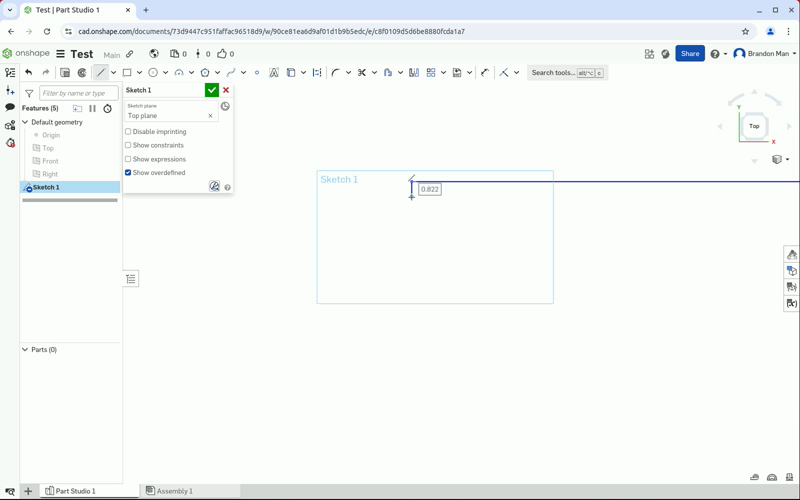
scroll(-6)
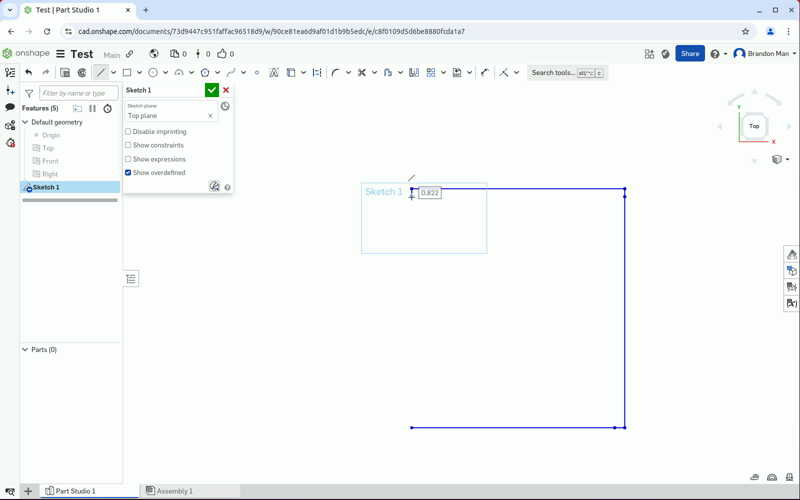
scroll(-6)
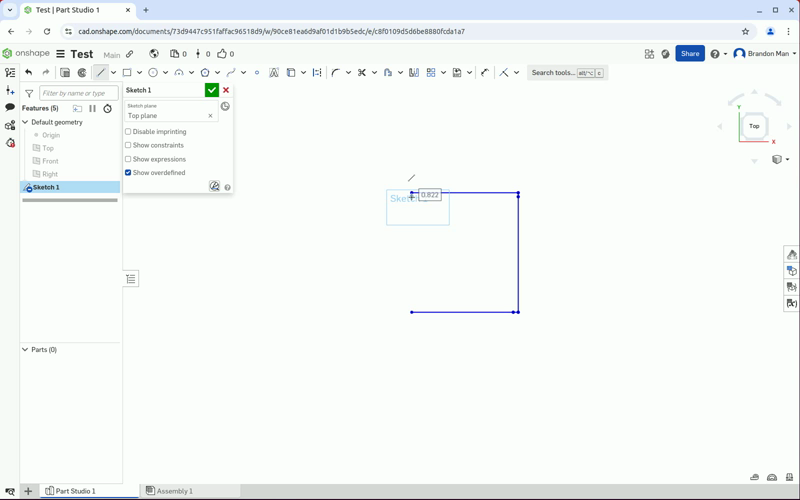
key_up(shift)
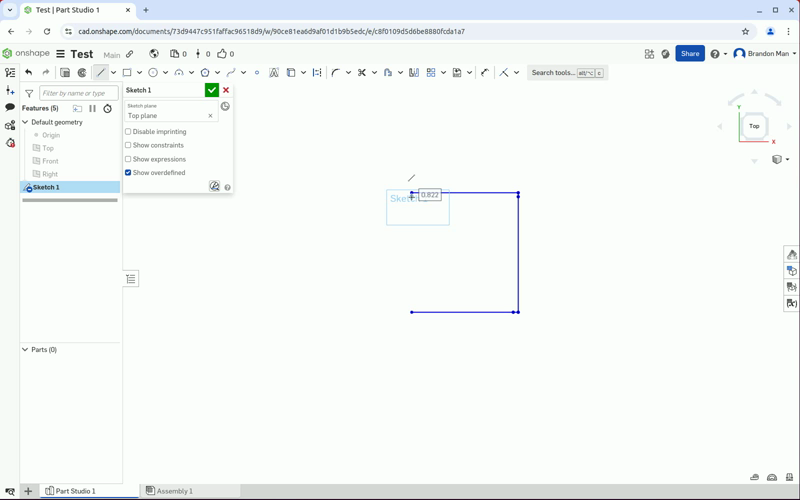
key_down(shift)
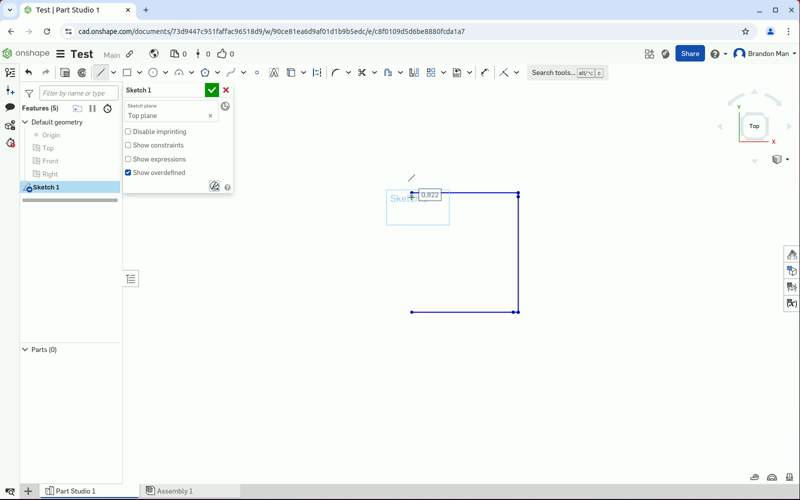
mouse_move(411, 308)
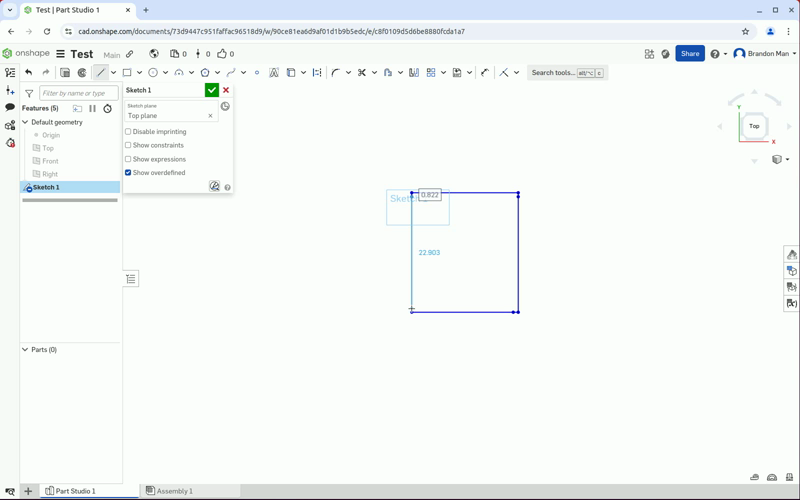
scroll(6)
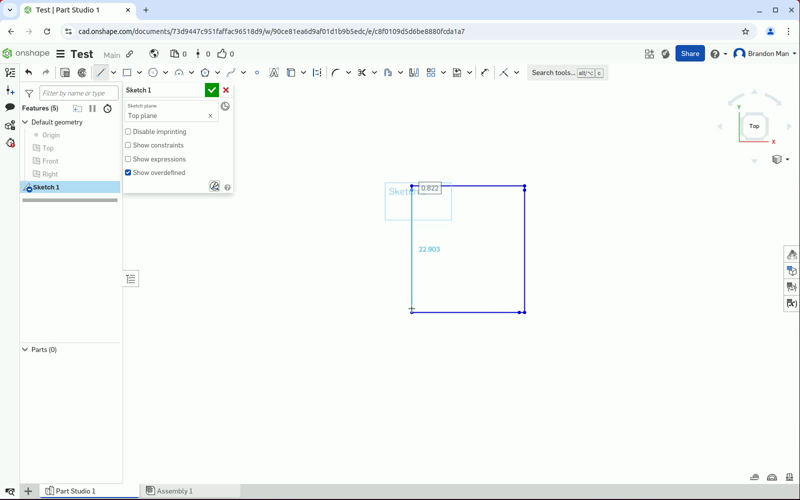
scroll(6)
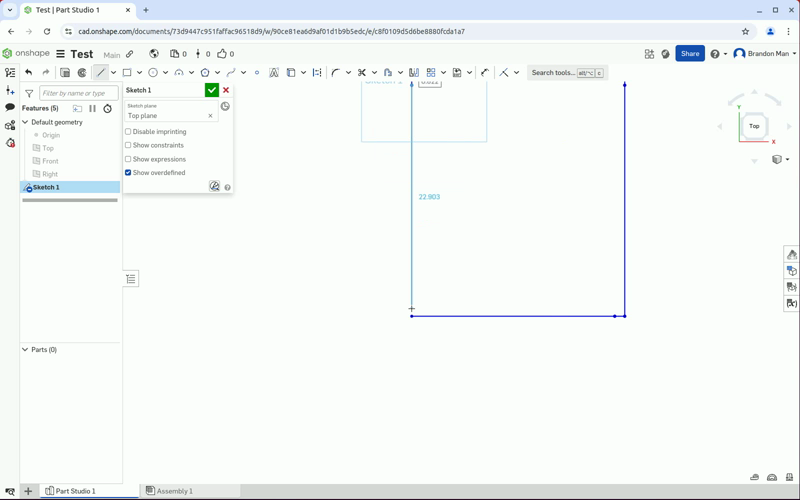
scroll(6)
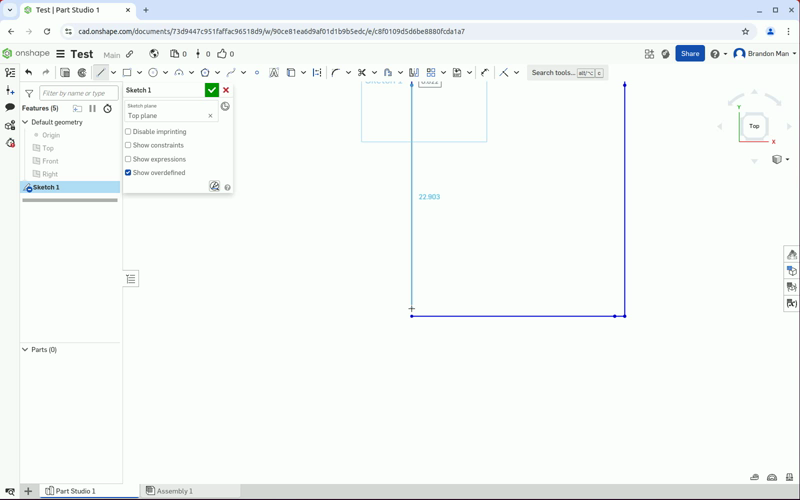
scroll(6)
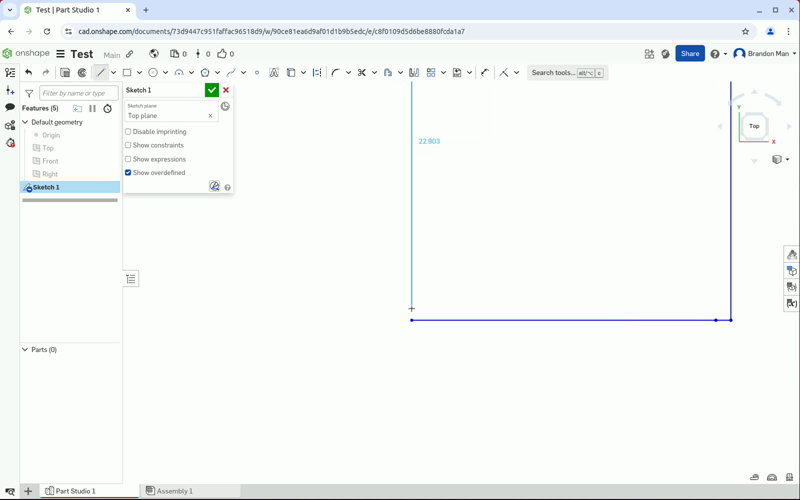
scroll(6)
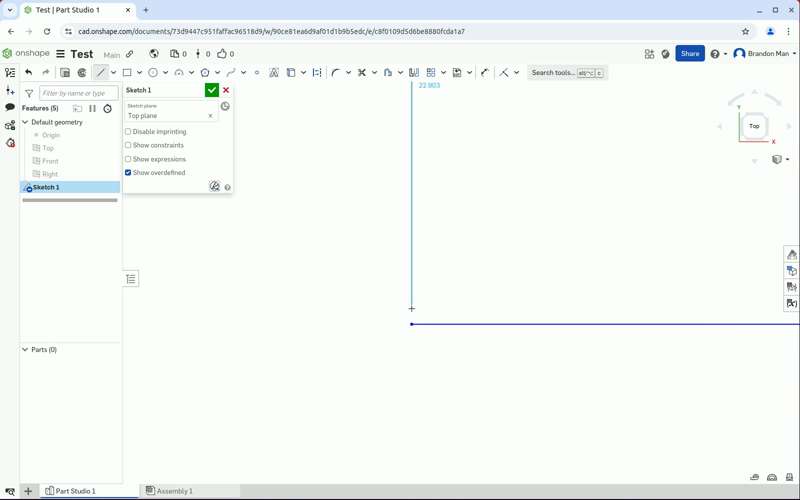
scroll(6)
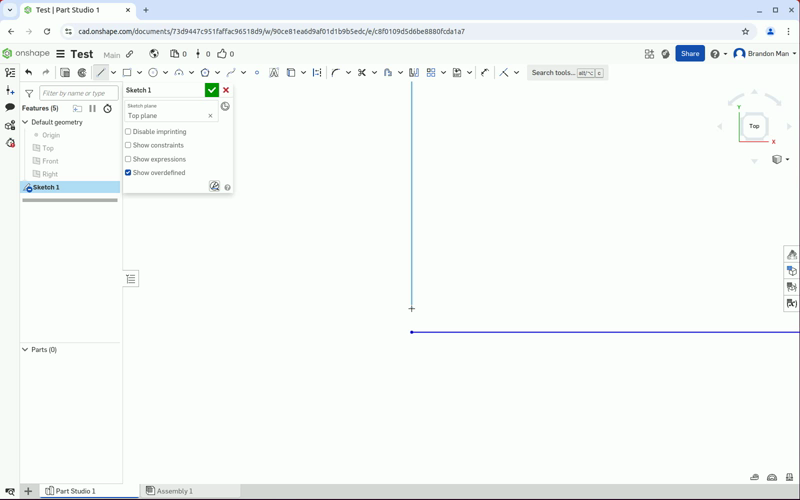
scroll(6)
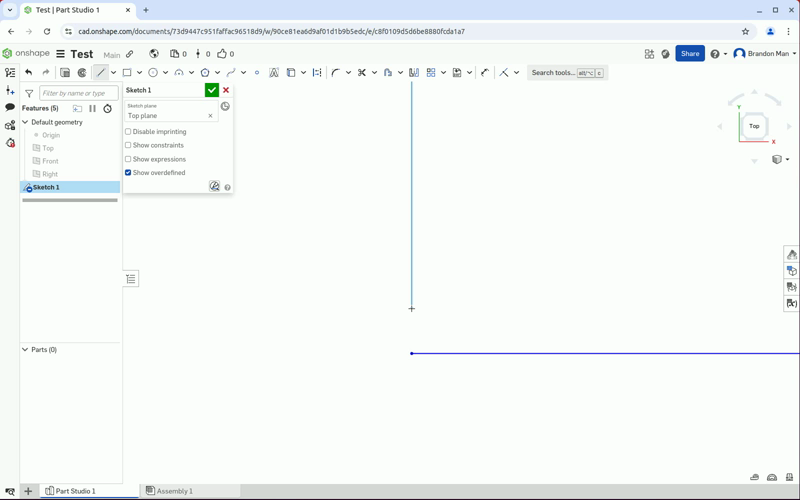
click(411, 308)
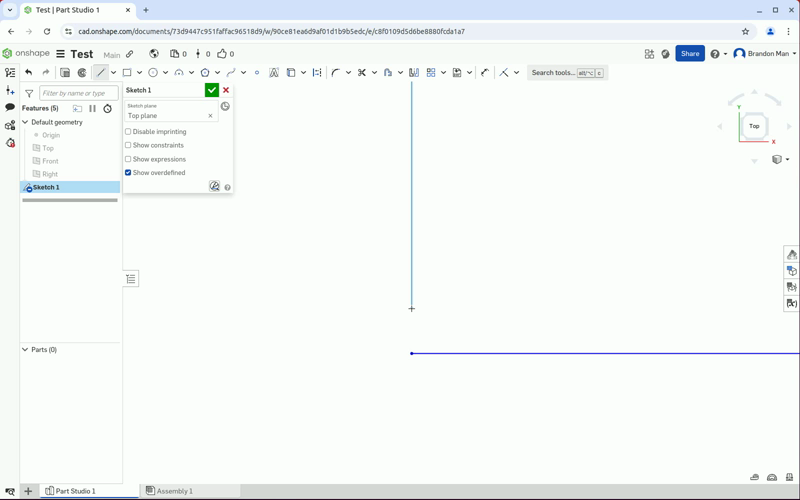
scroll(-6)
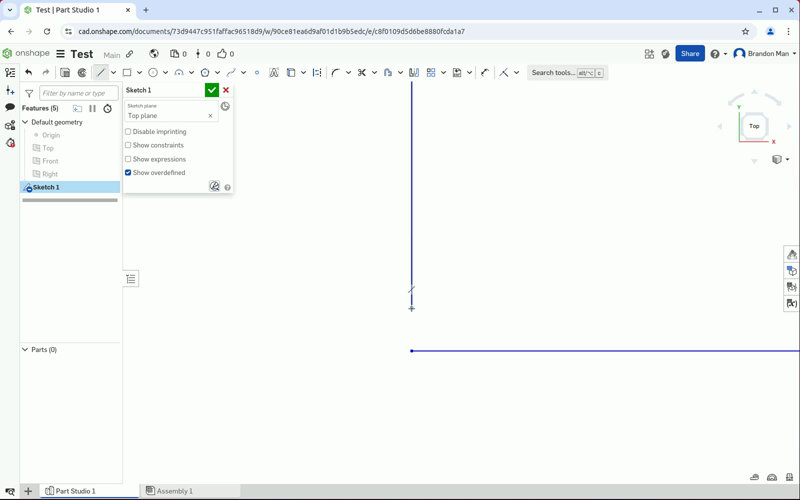
scroll(-6)
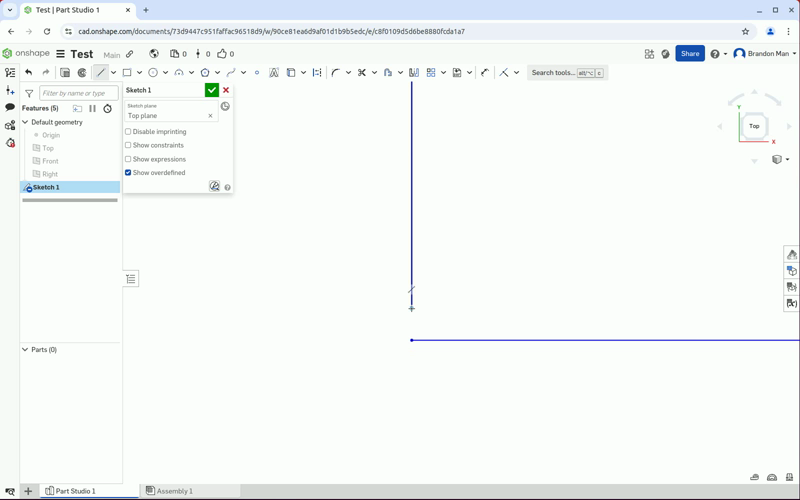
scroll(-6)
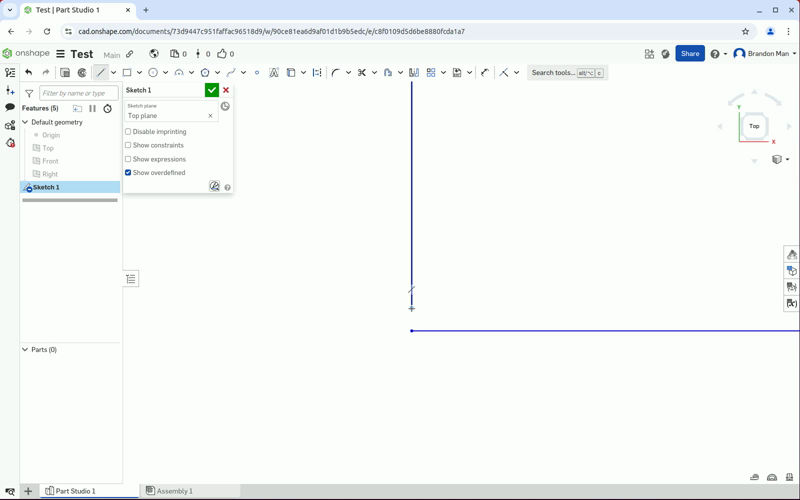
scroll(-6)
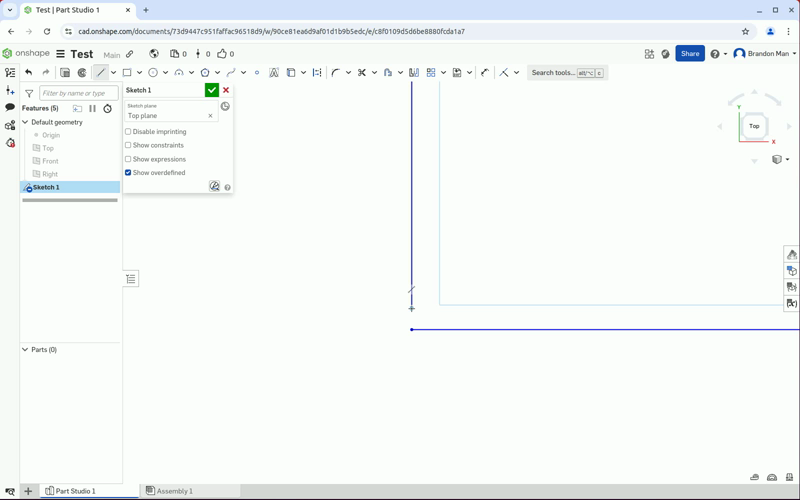
scroll(-6)
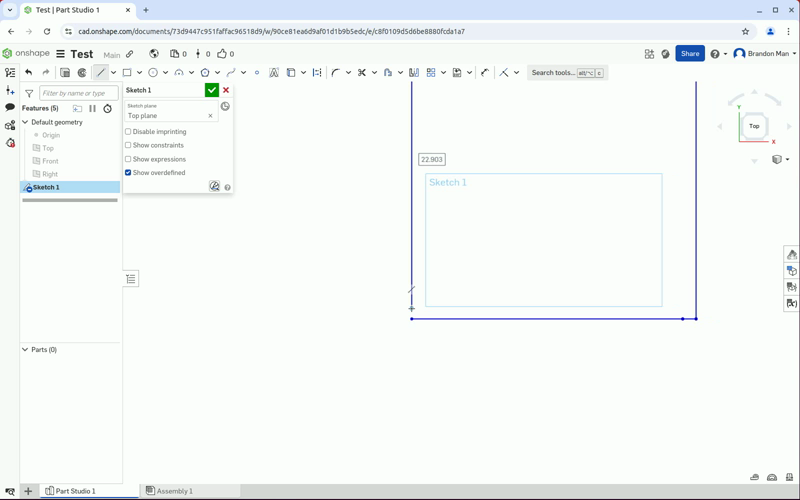
scroll(-6)
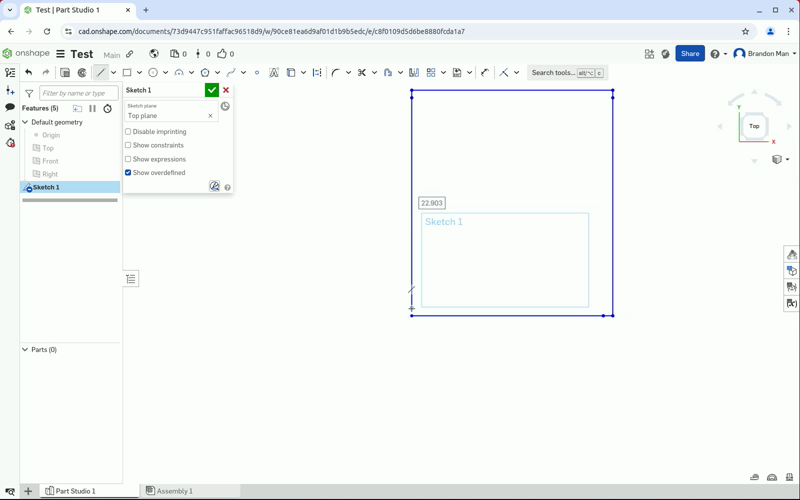
scroll(-6)
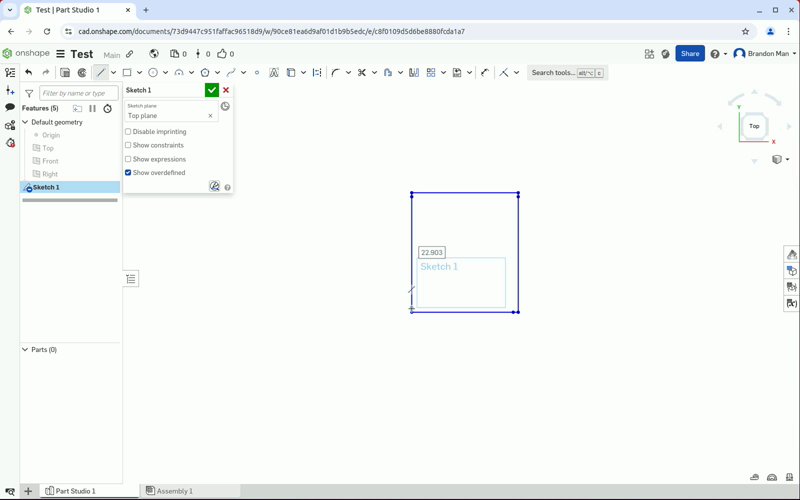
key_up(shift)
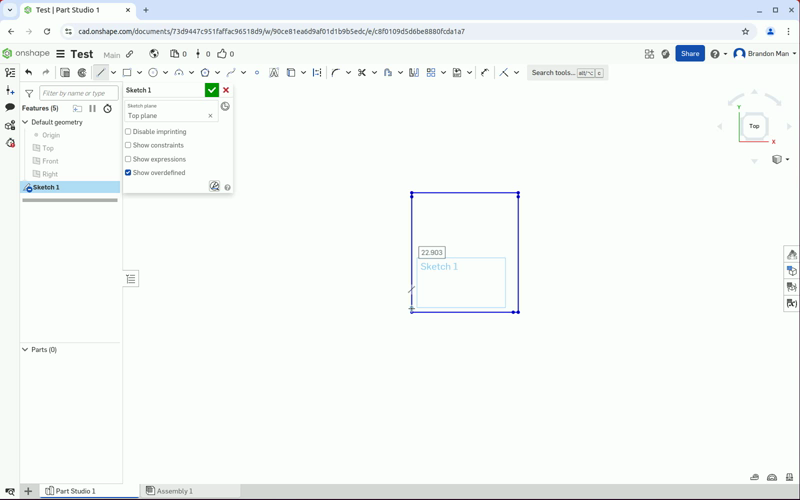
mouse_move(441, 308)
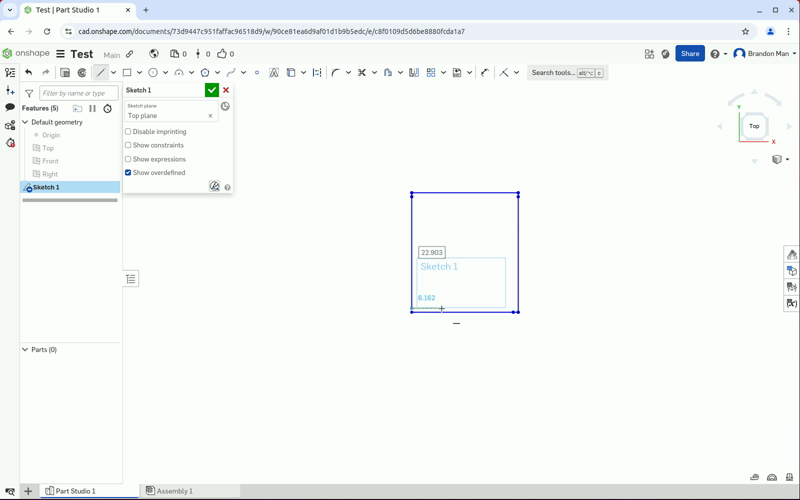
key_down(shift)
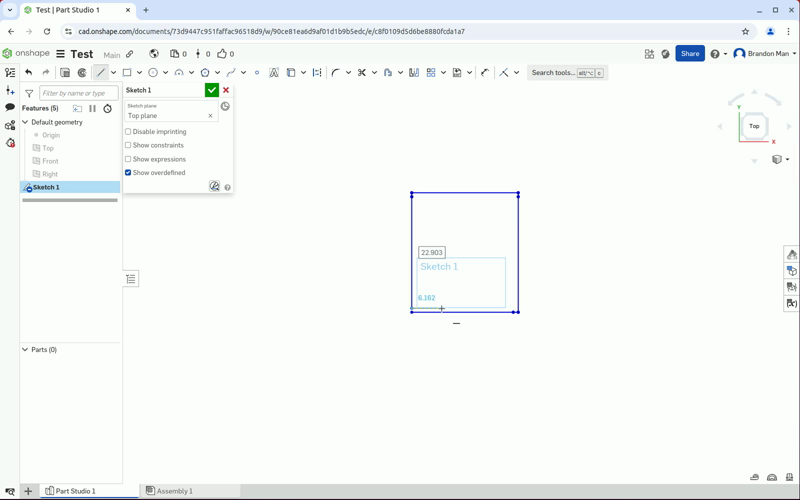
mouse_move(411, 312)
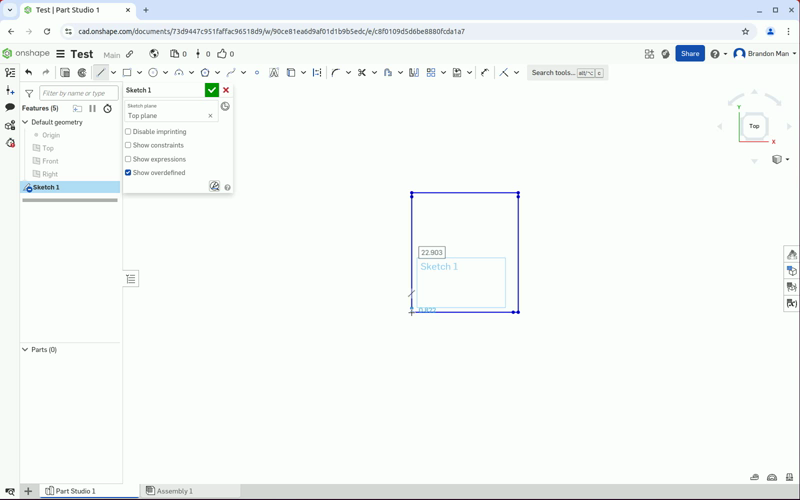
scroll(6)
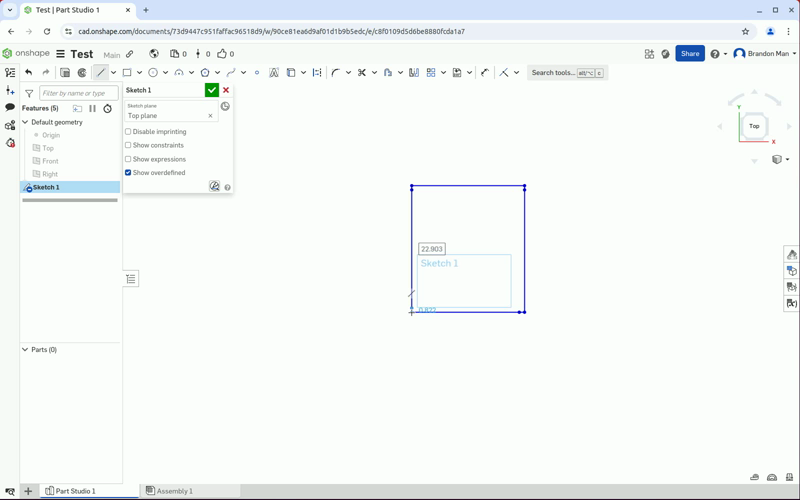
scroll(6)
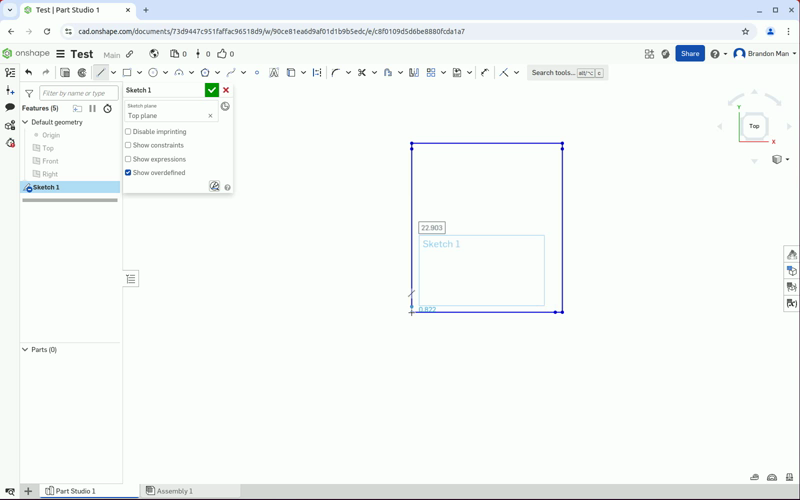
scroll(6)
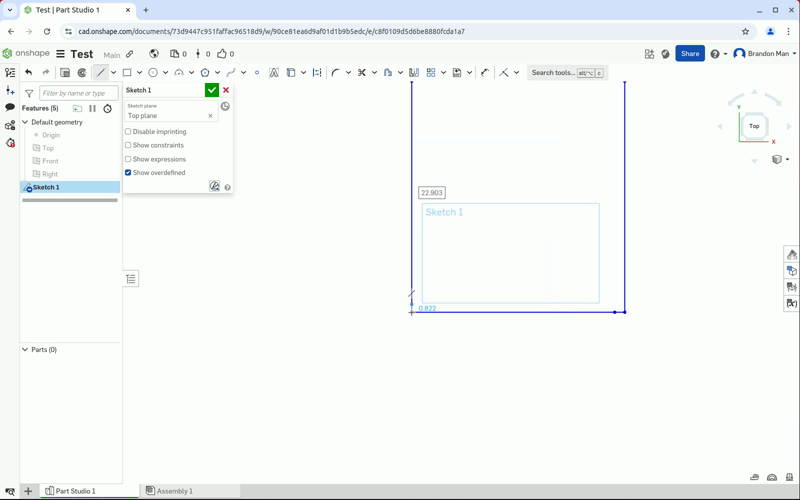
scroll(6)
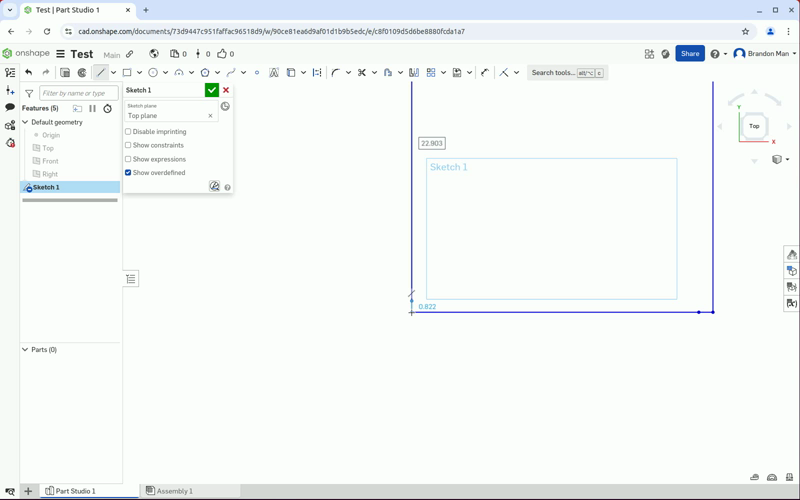
scroll(6)
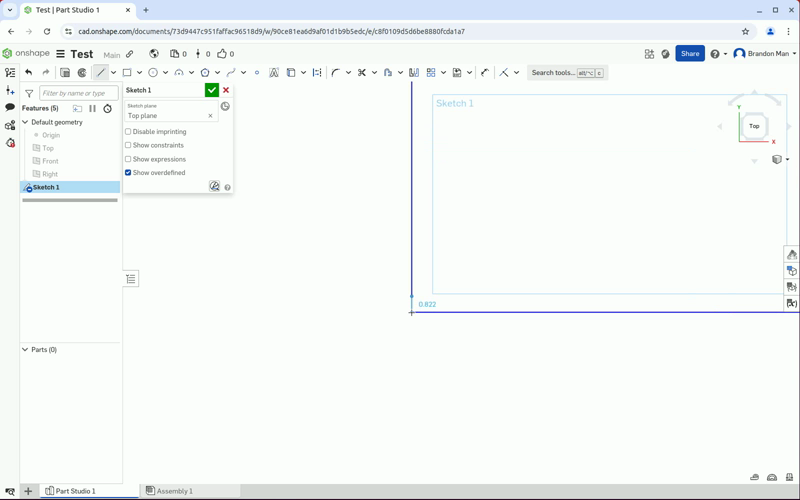
scroll(6)
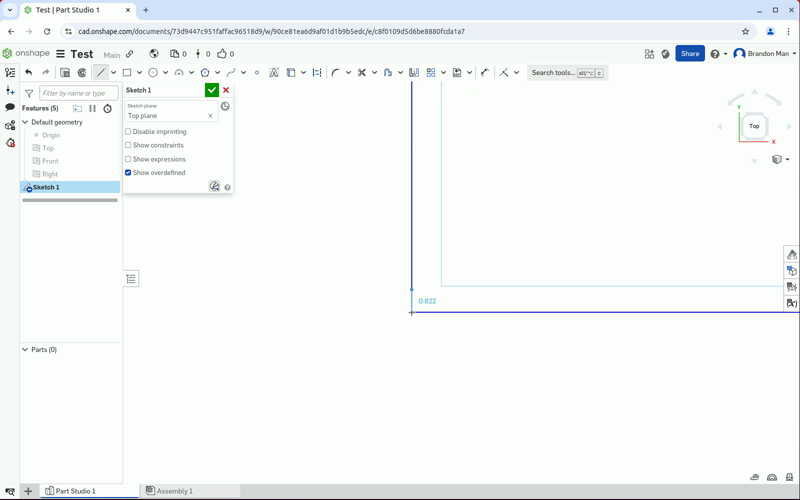
scroll(6)
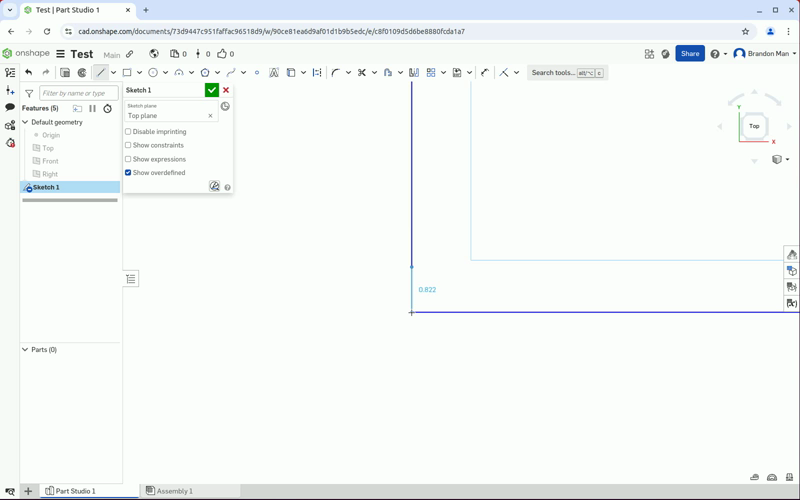
key_up(shift)
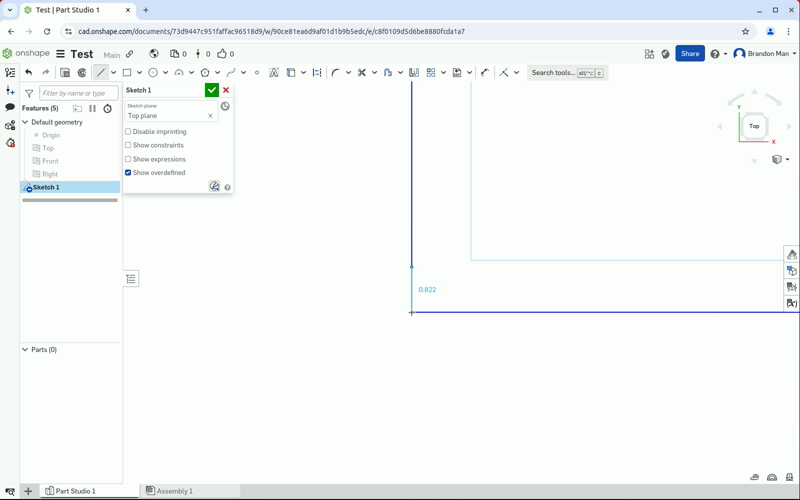
click(411, 312)
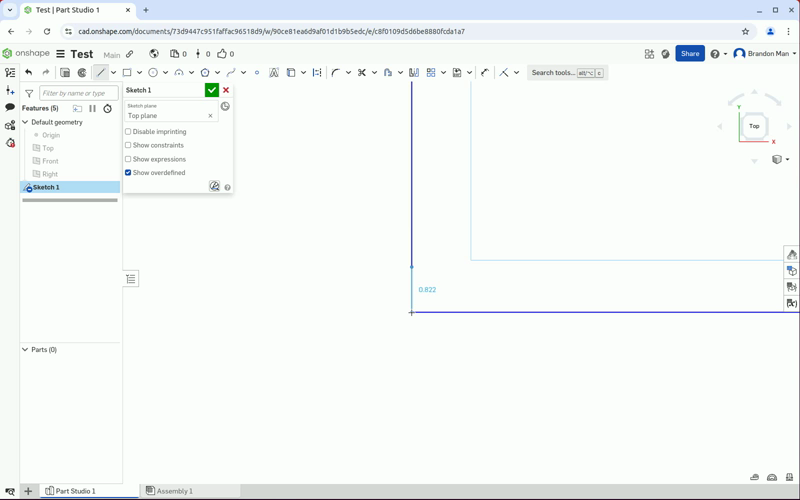
scroll(-6)
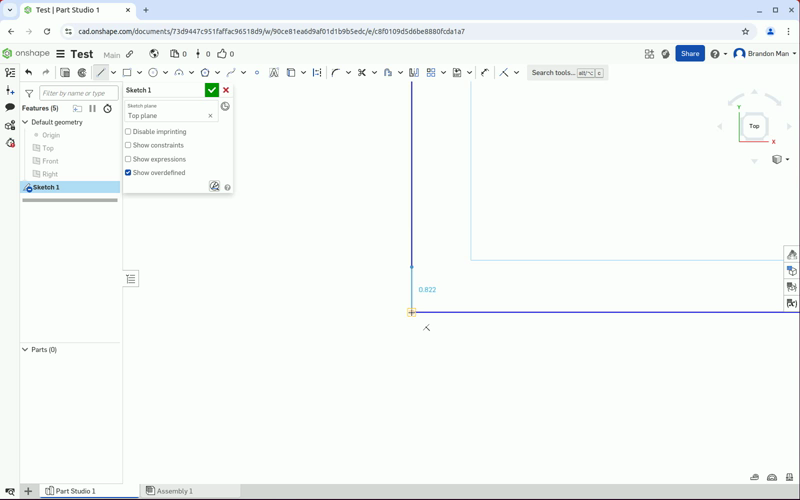
scroll(-6)
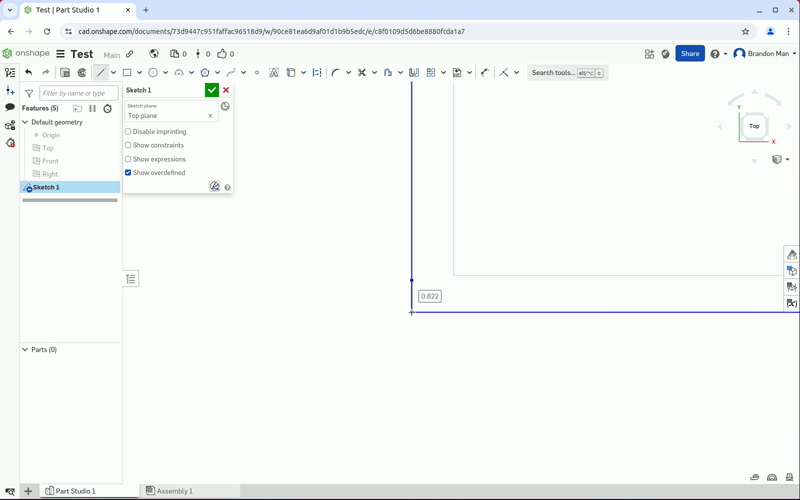
scroll(-6)
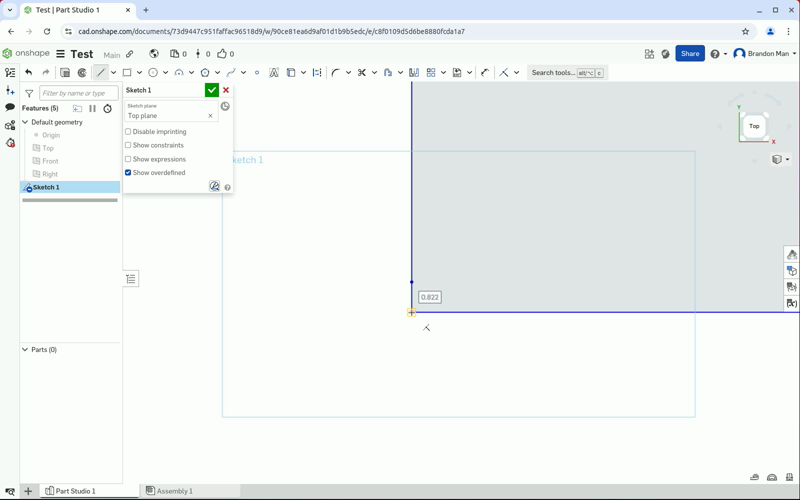
scroll(-6)
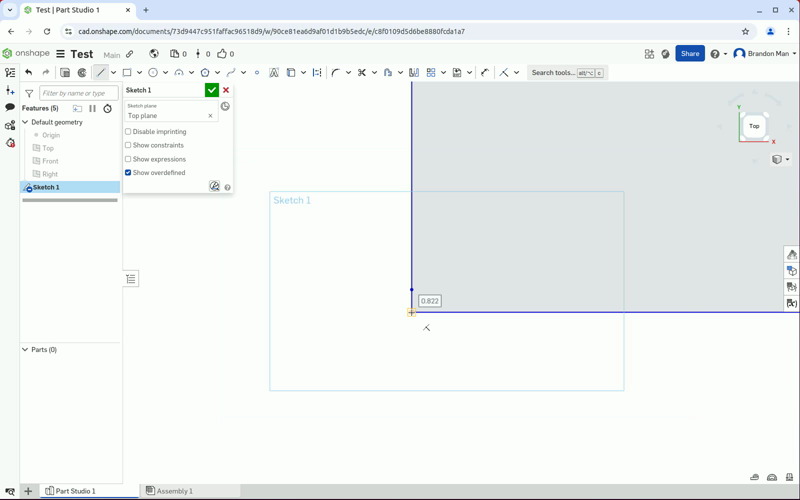
scroll(-6)
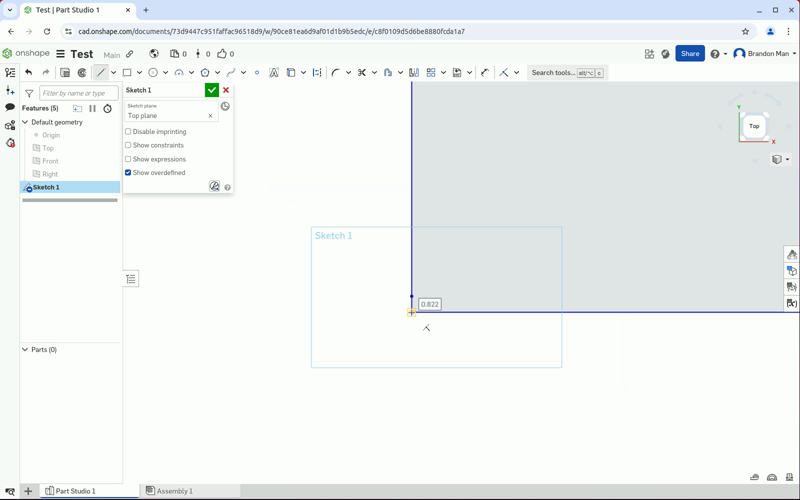
scroll(-6)
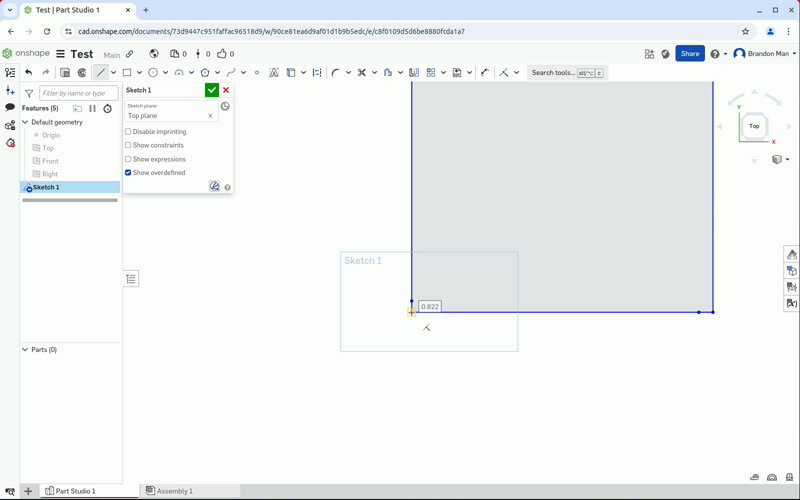
scroll(-6)
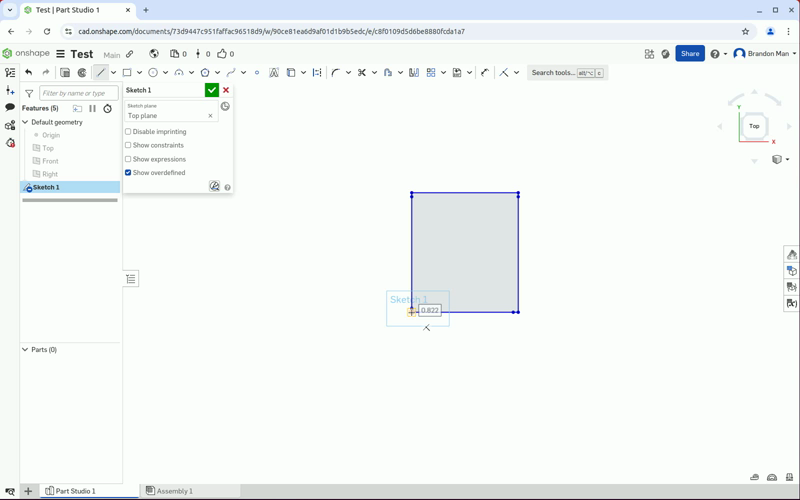
key(esc)
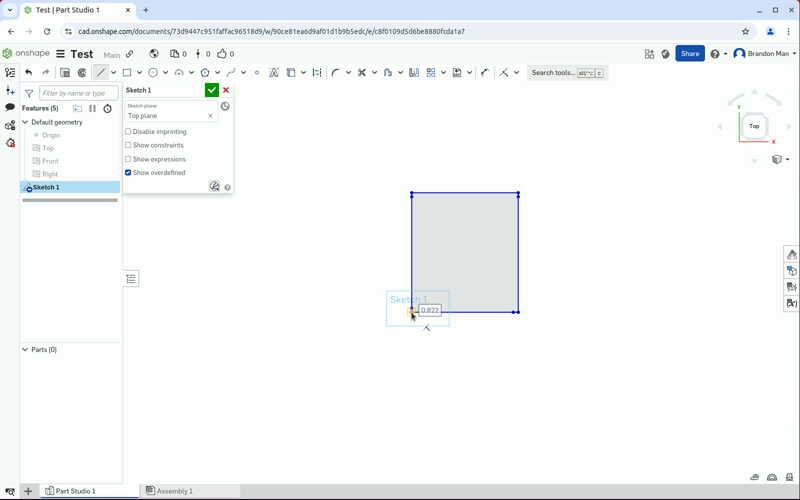
key(l)
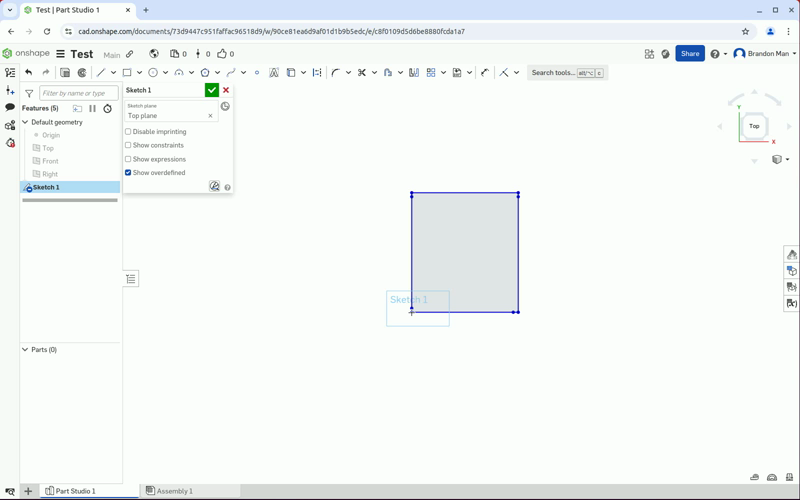
key_down(shift)
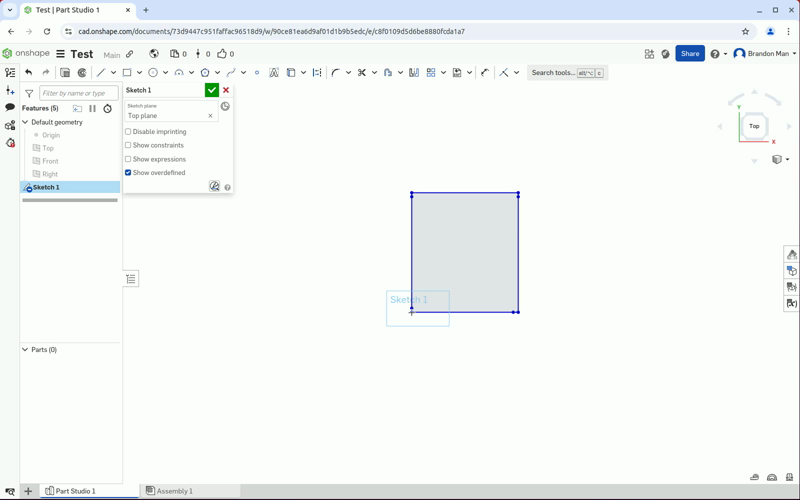
mouse_move(415, 308)
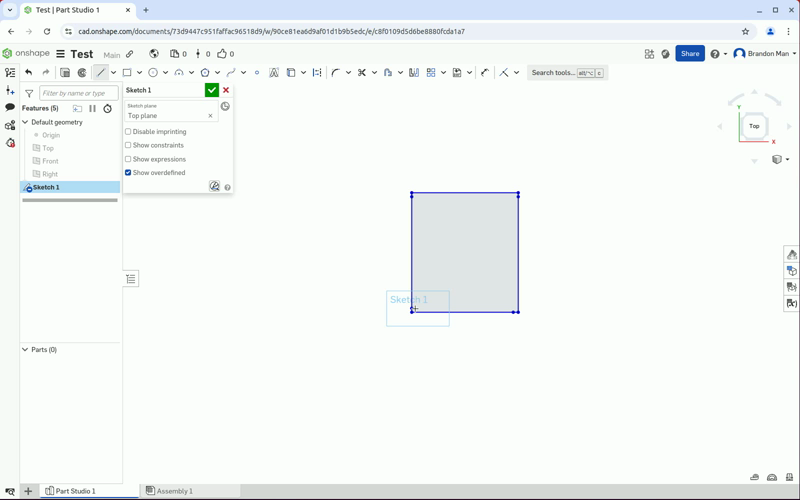
scroll(6)
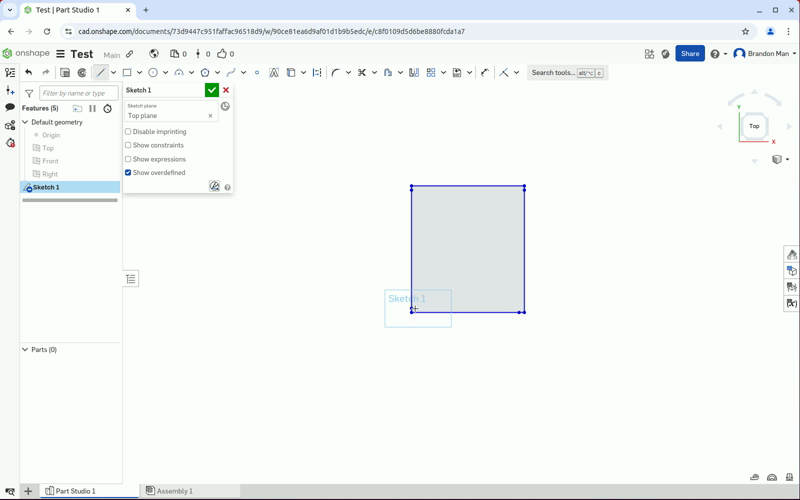
scroll(6)
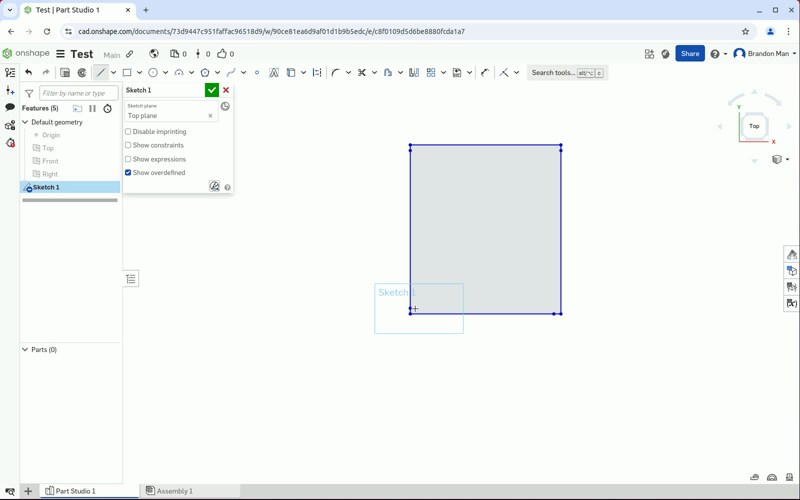
scroll(6)
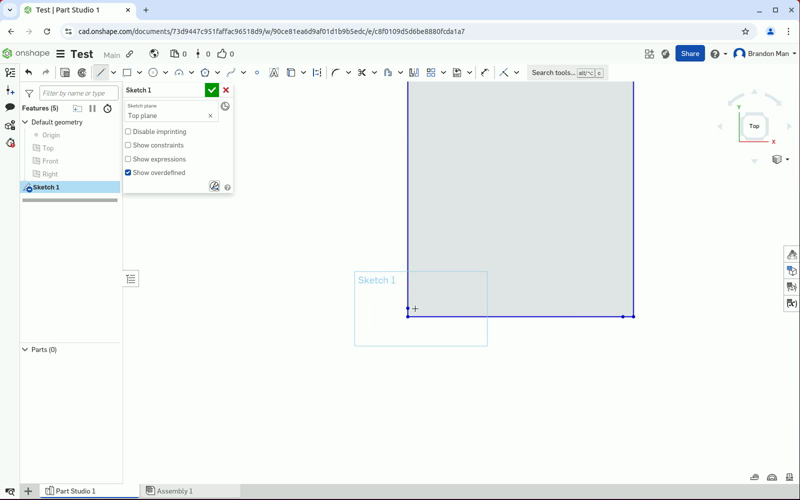
scroll(6)
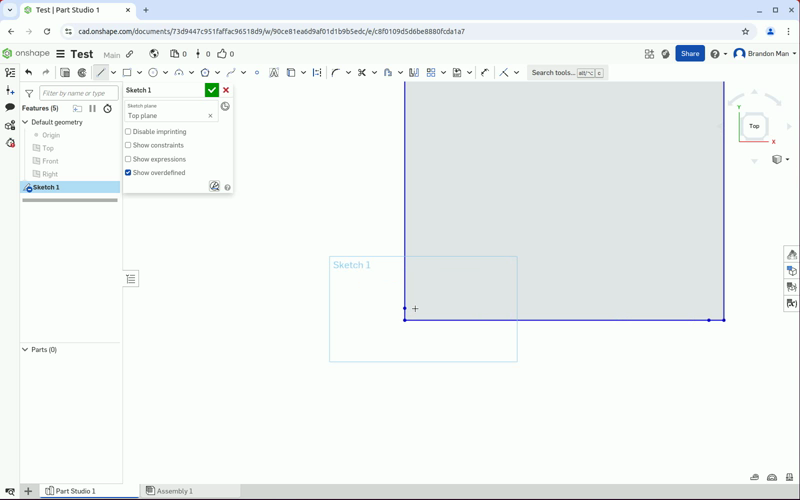
scroll(6)
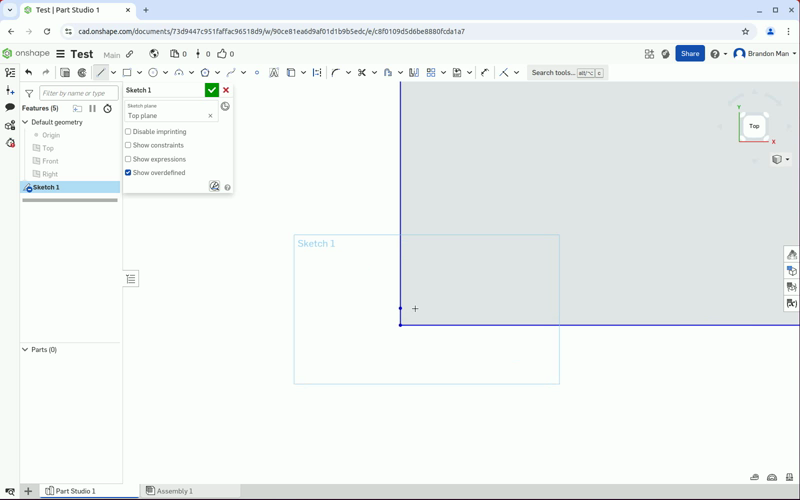
scroll(6)
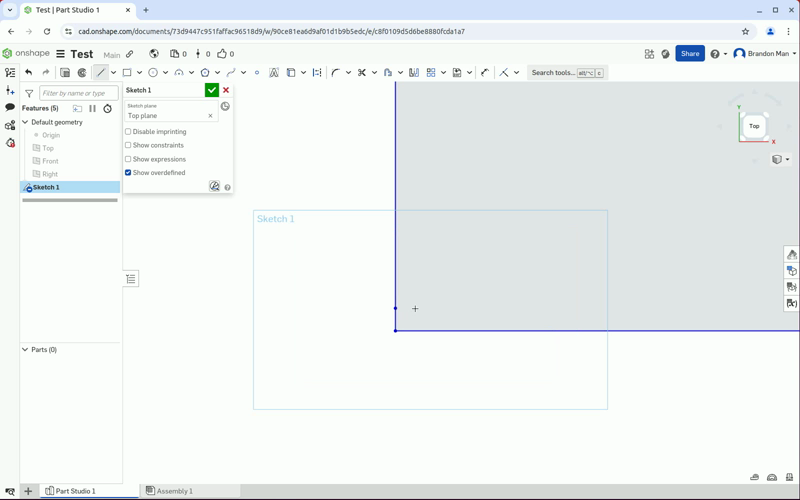
scroll(6)
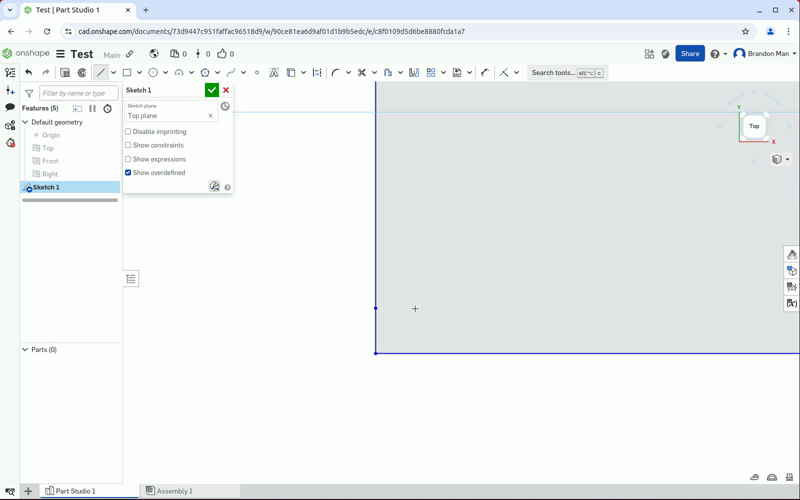
click(415, 308)
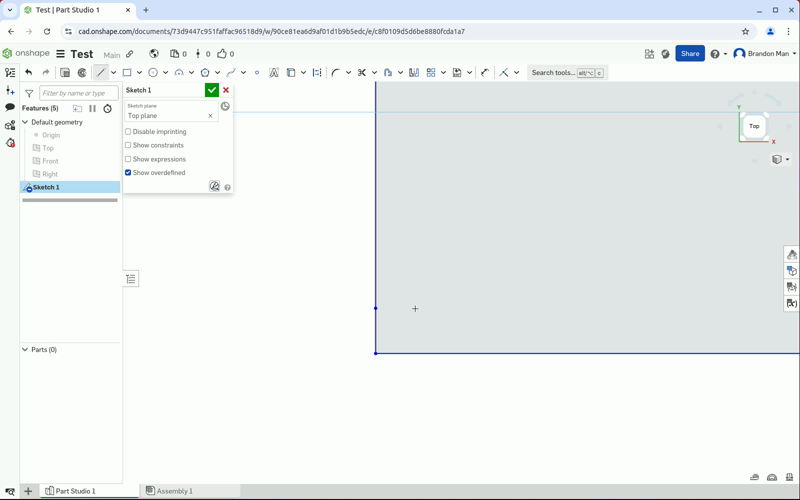
scroll(-6)
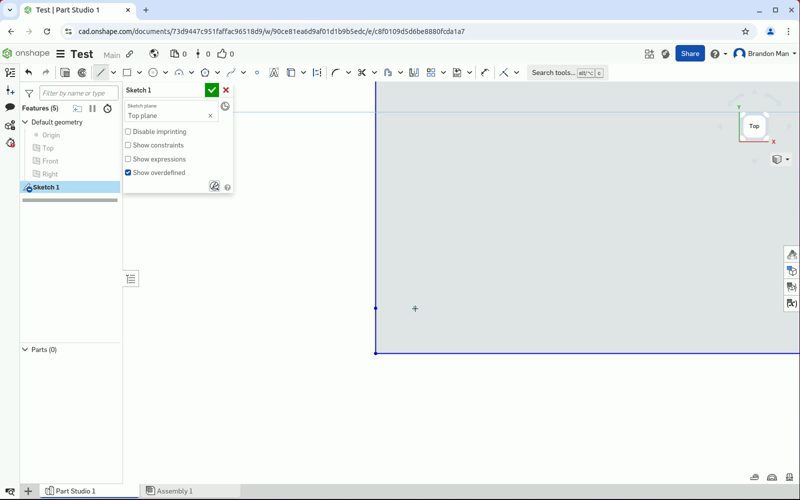
scroll(-6)
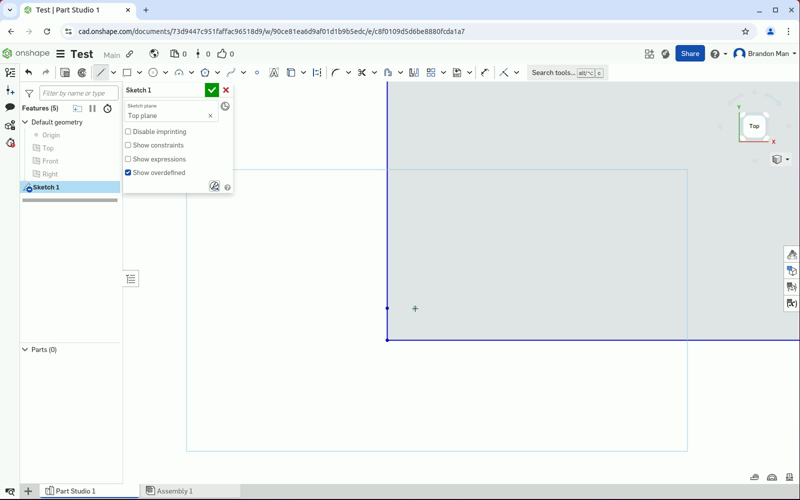
scroll(-6)
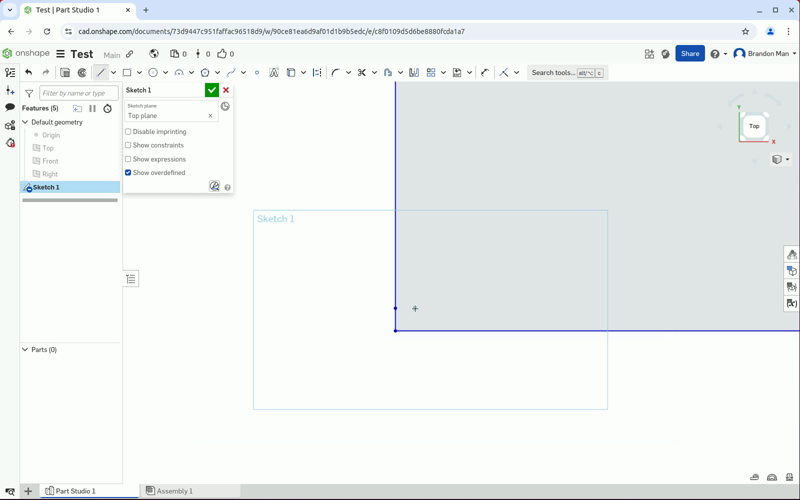
scroll(-6)
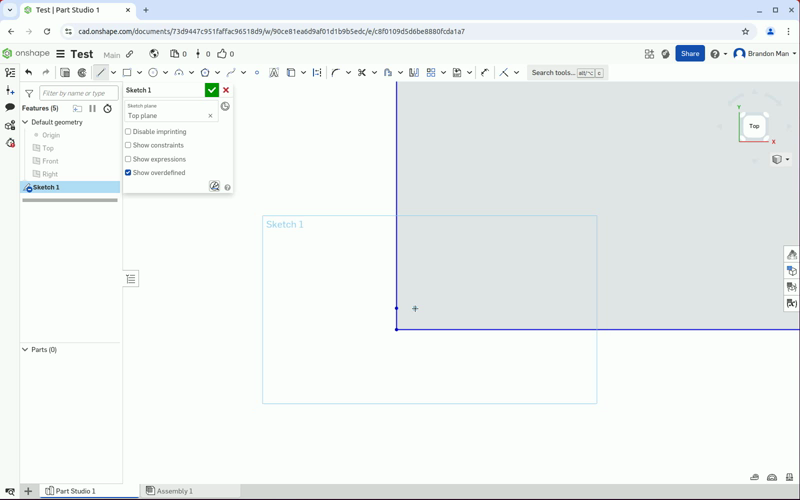
scroll(-6)
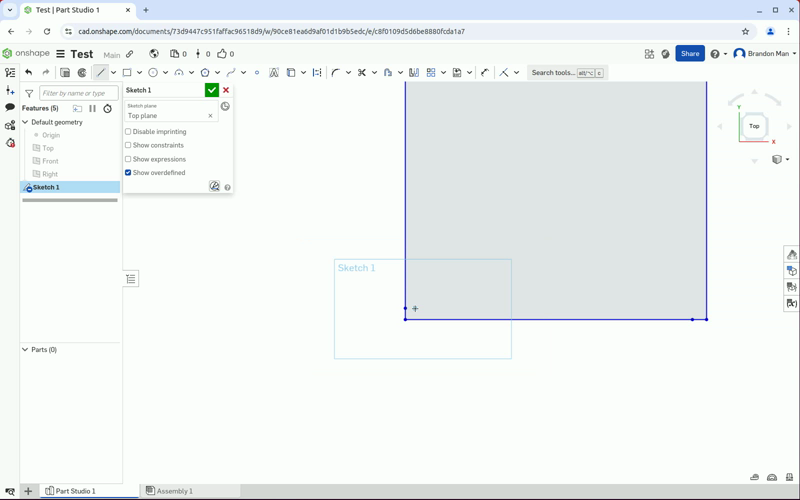
scroll(-6)
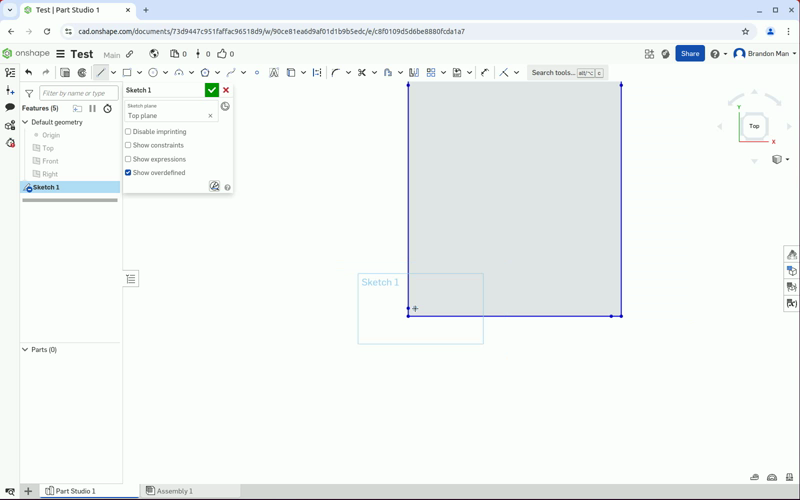
scroll(-6)
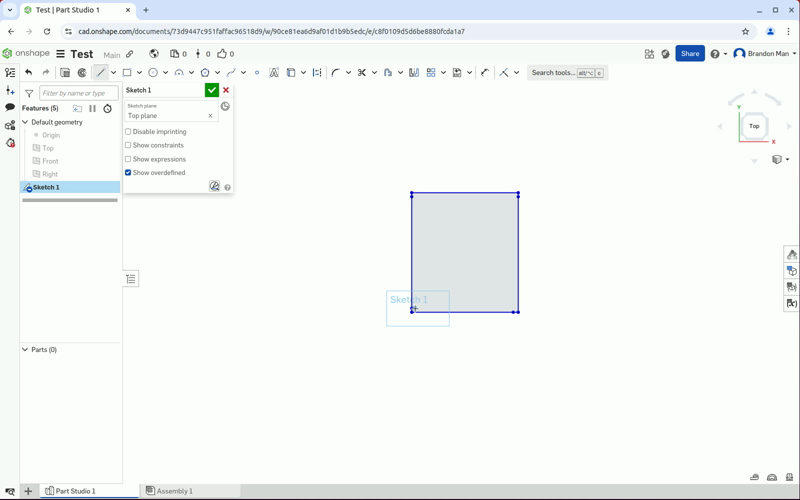
key_up(shift)
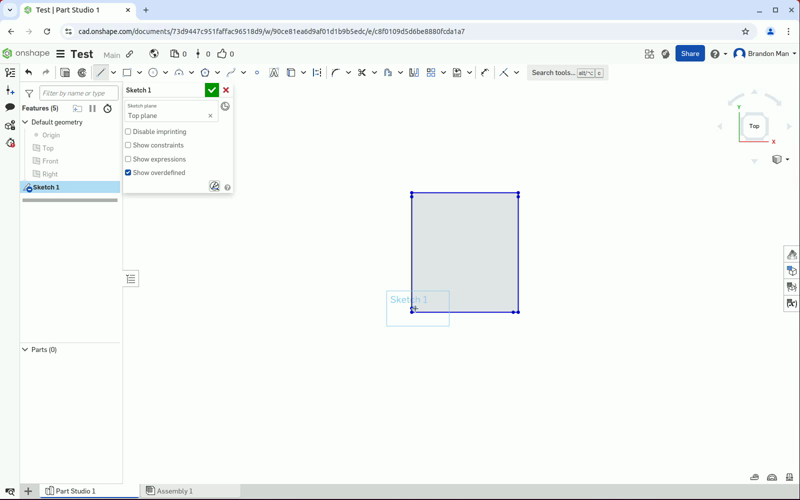
key_down(shift)
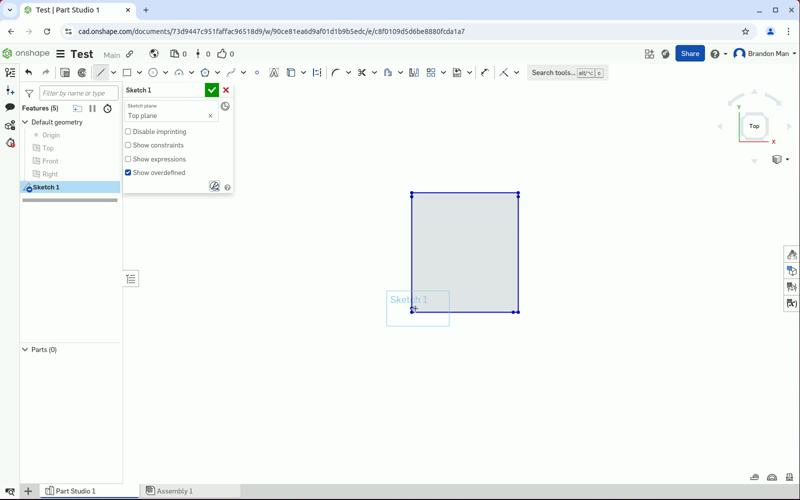
mouse_move(513, 308)
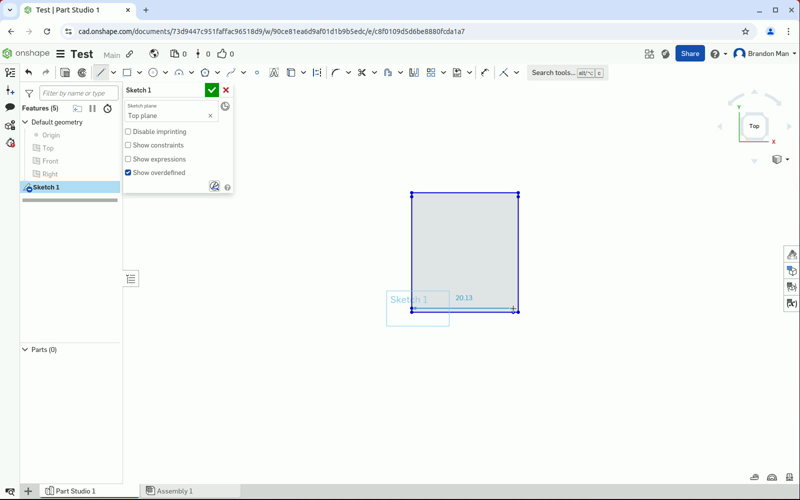
scroll(6)
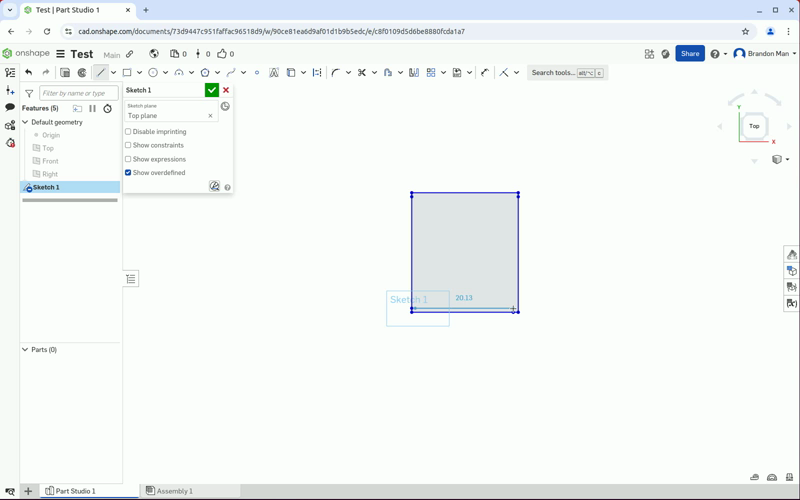
scroll(6)
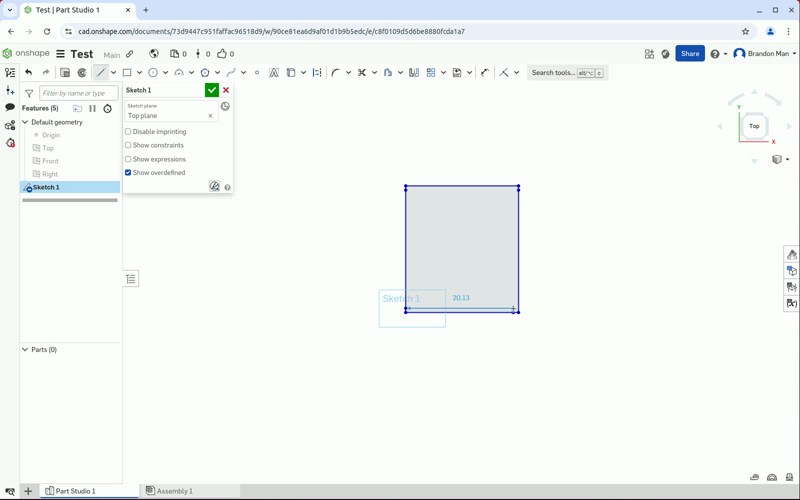
scroll(6)
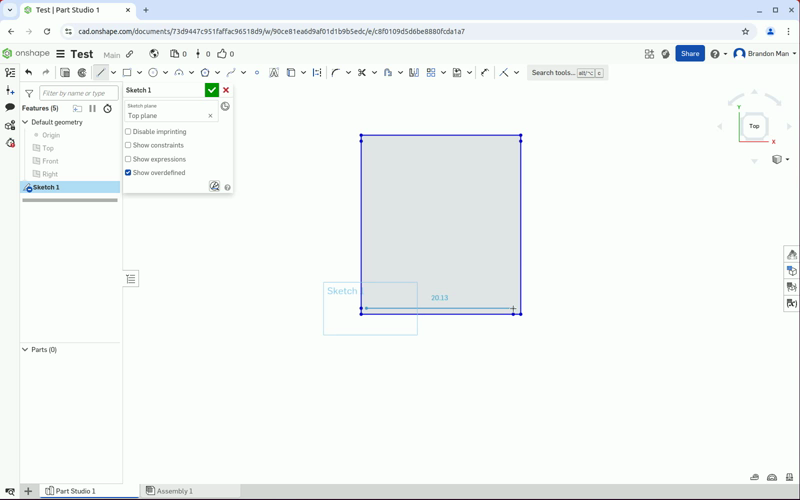
scroll(6)
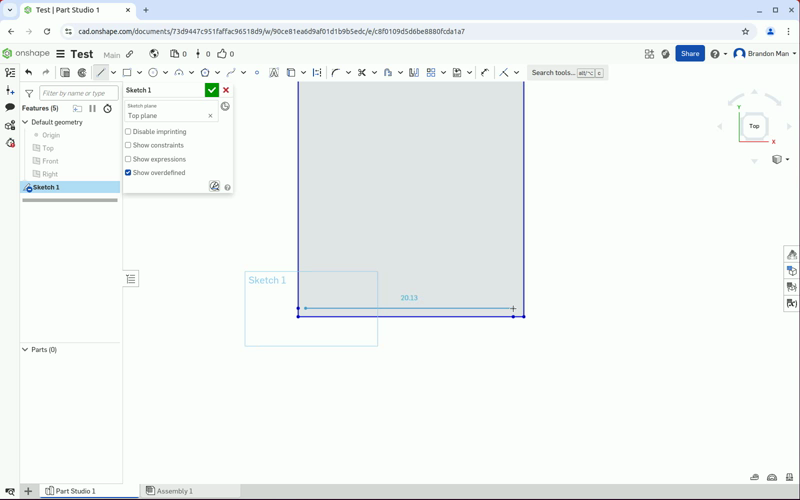
scroll(6)
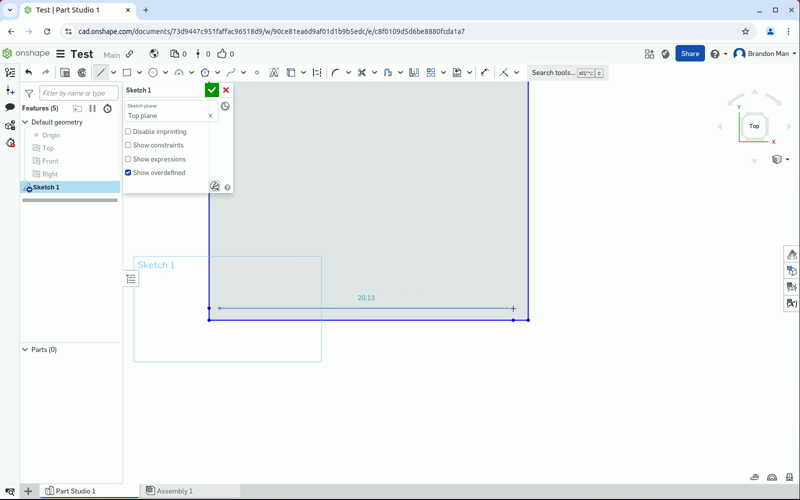
scroll(6)
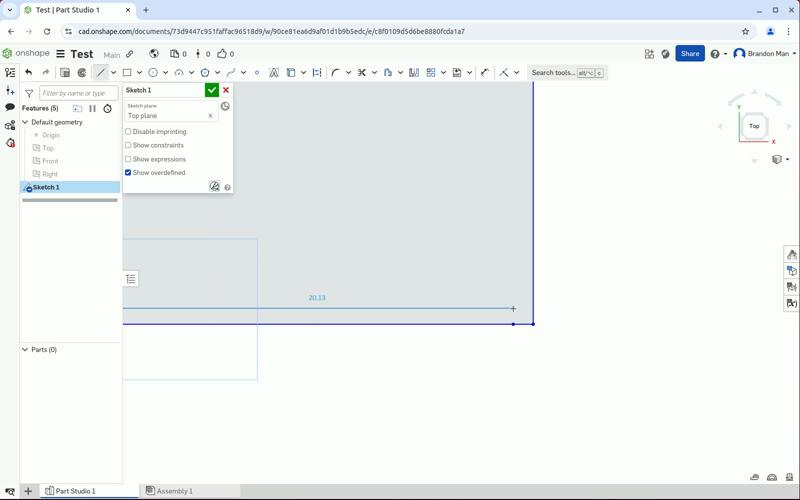
scroll(6)
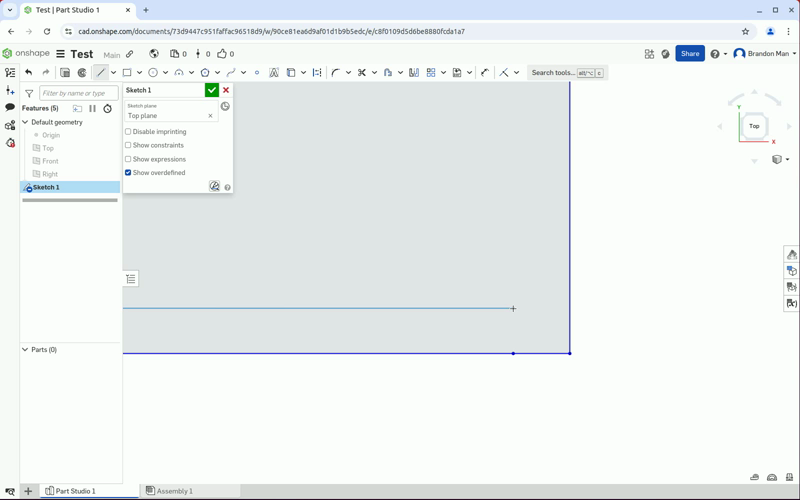
click(513, 308)
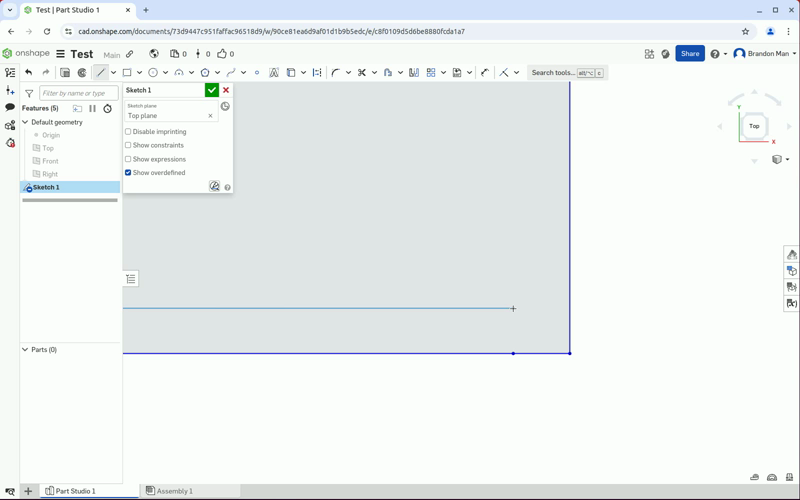
scroll(-6)
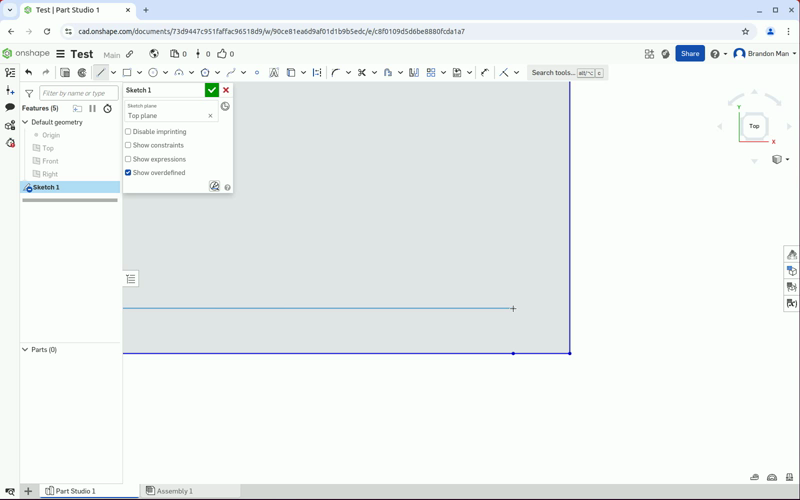
scroll(-6)
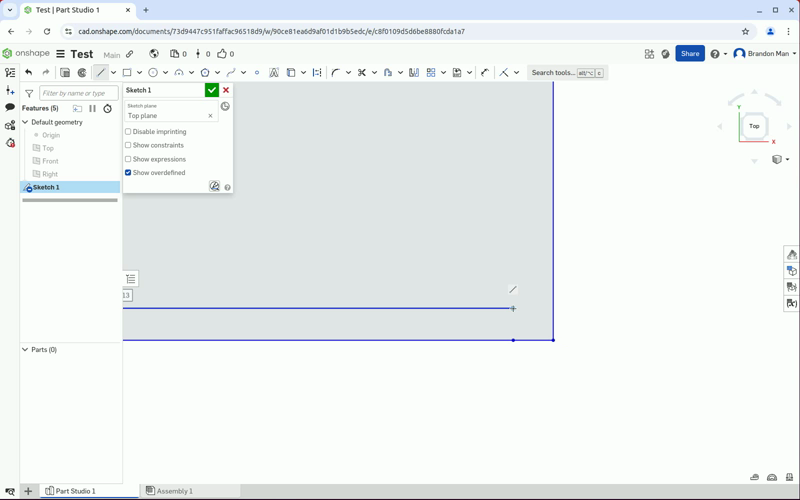
scroll(-6)
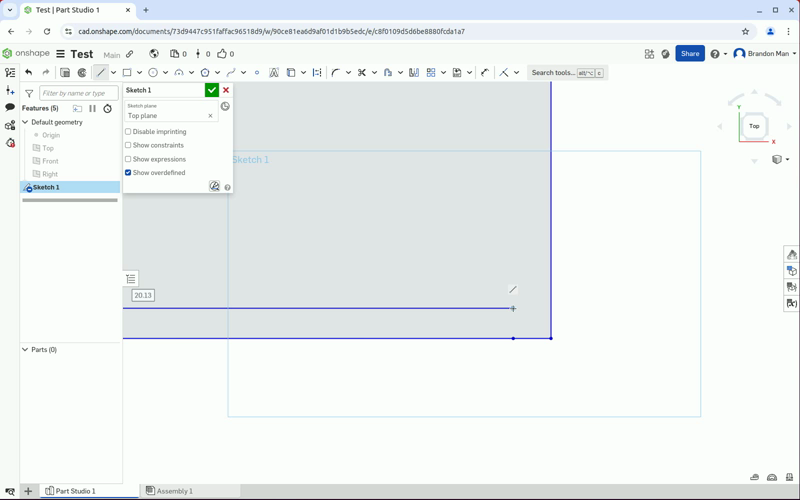
scroll(-6)
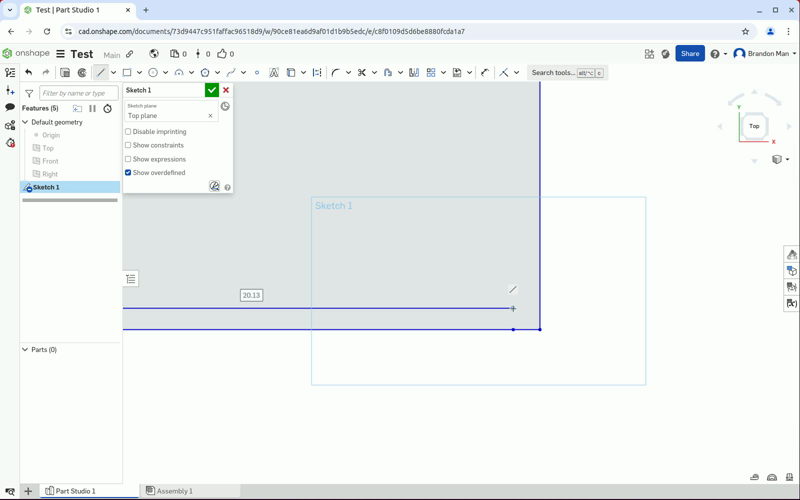
scroll(-6)
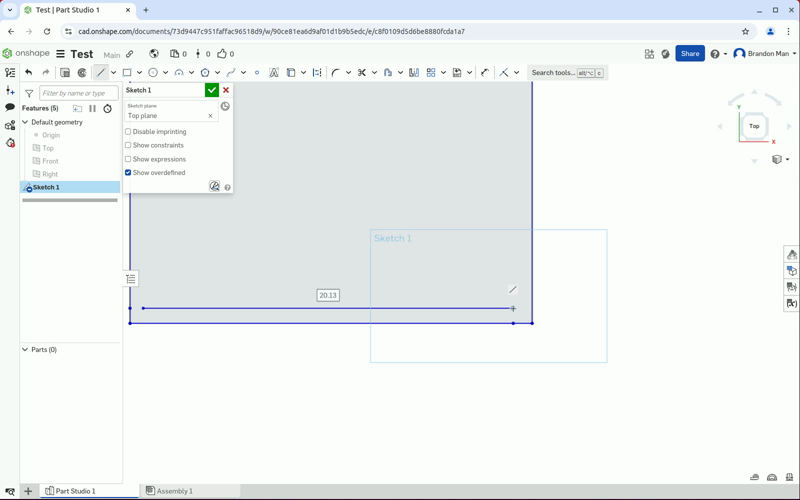
scroll(-6)
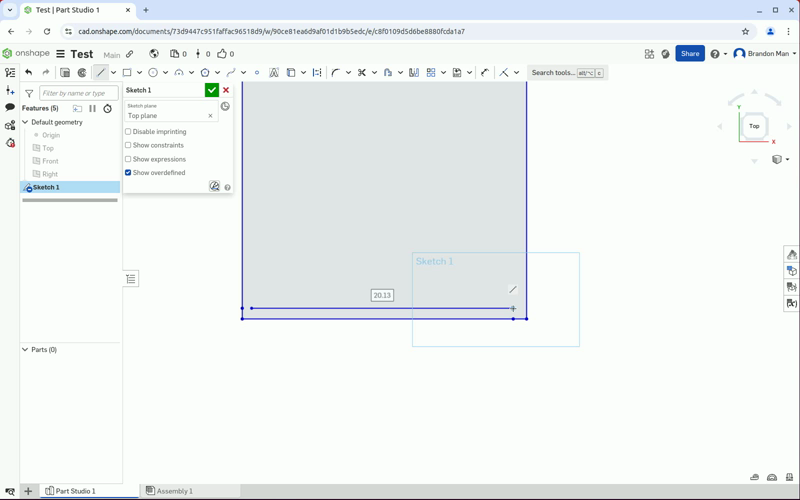
scroll(-6)
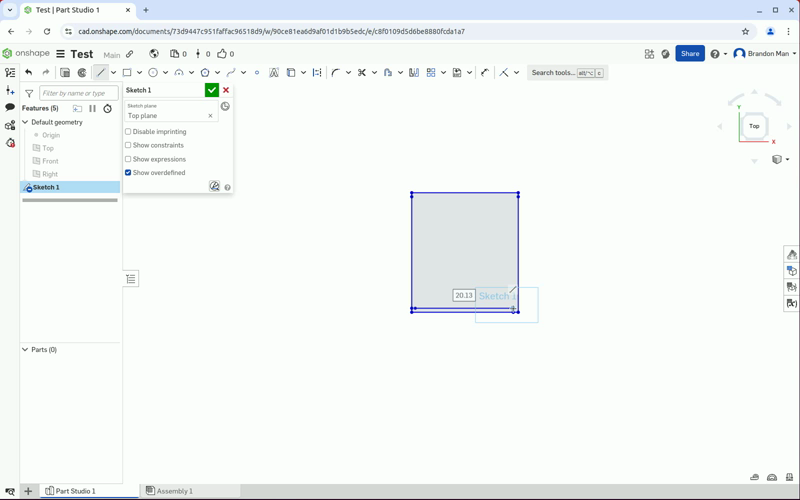
key_up(shift)
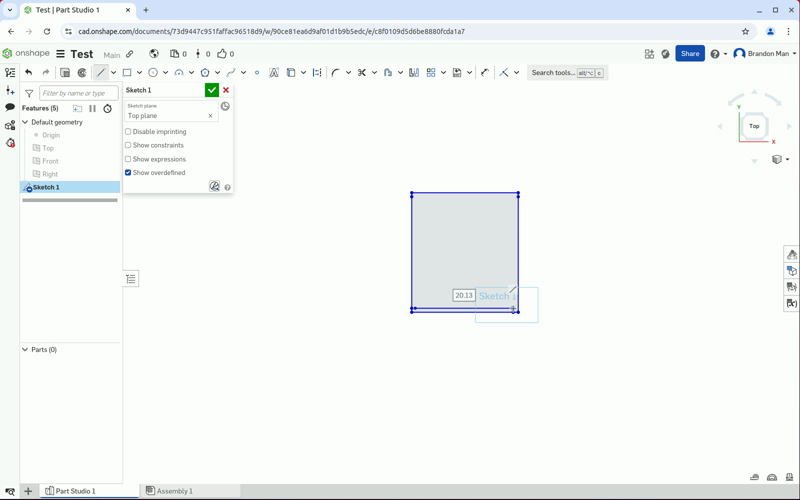
key_down(shift)
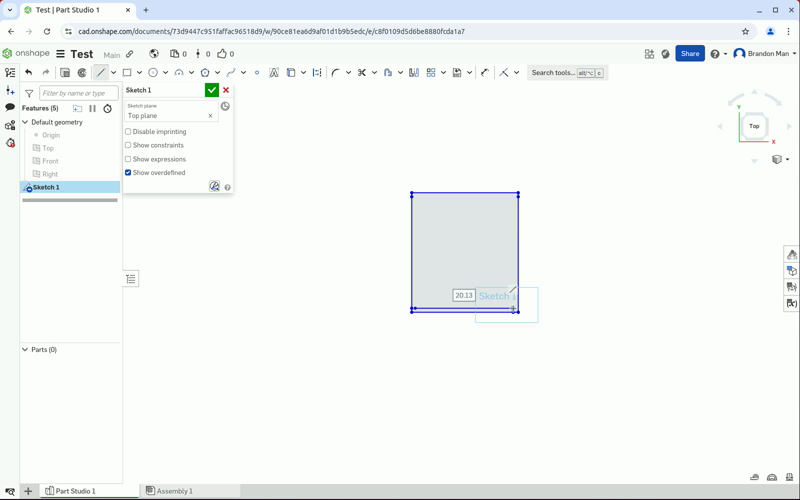
mouse_move(513, 196)
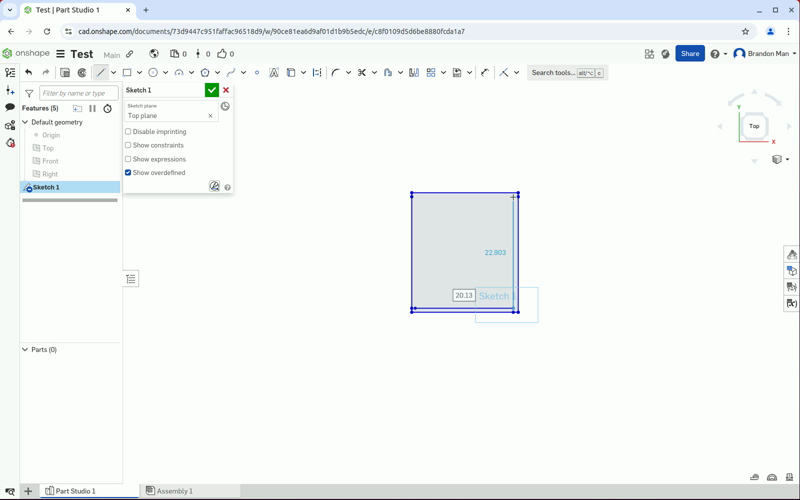
click(513, 196)
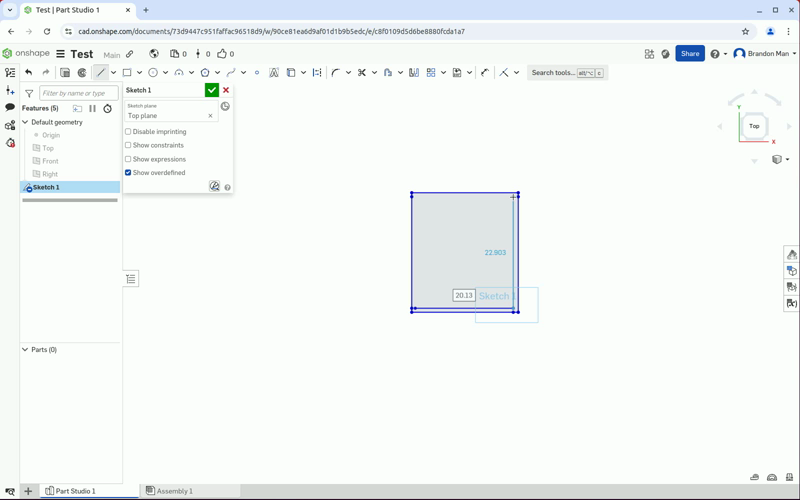
key_up(shift)
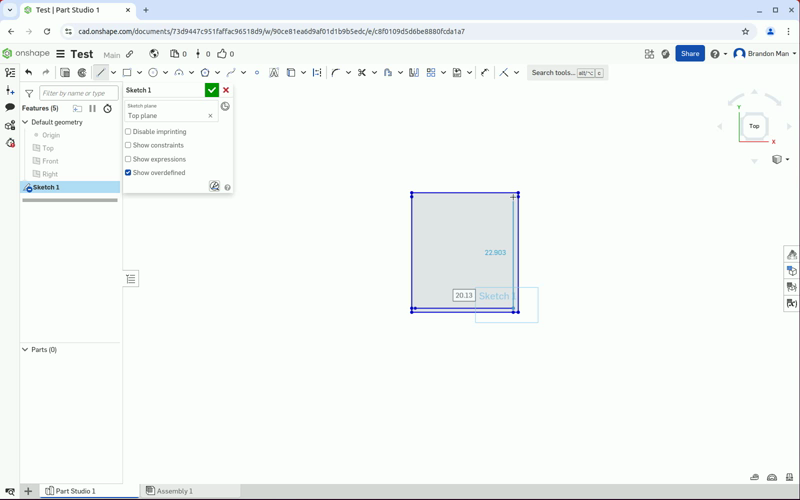
key_down(shift)
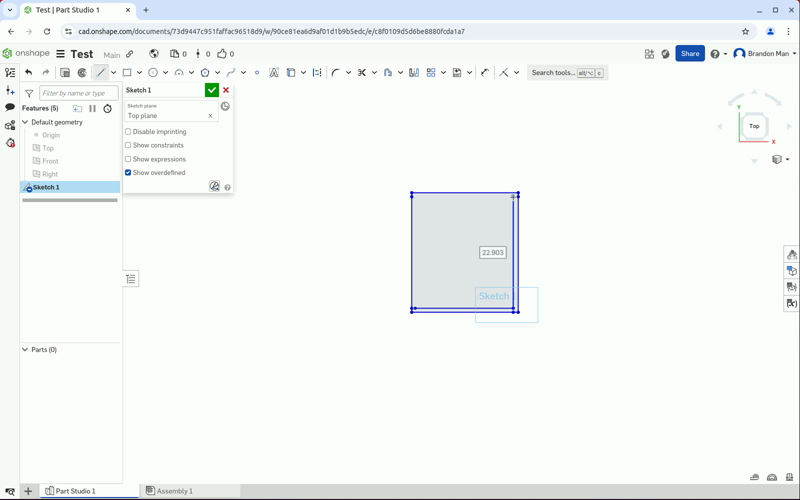
mouse_move(415, 196)
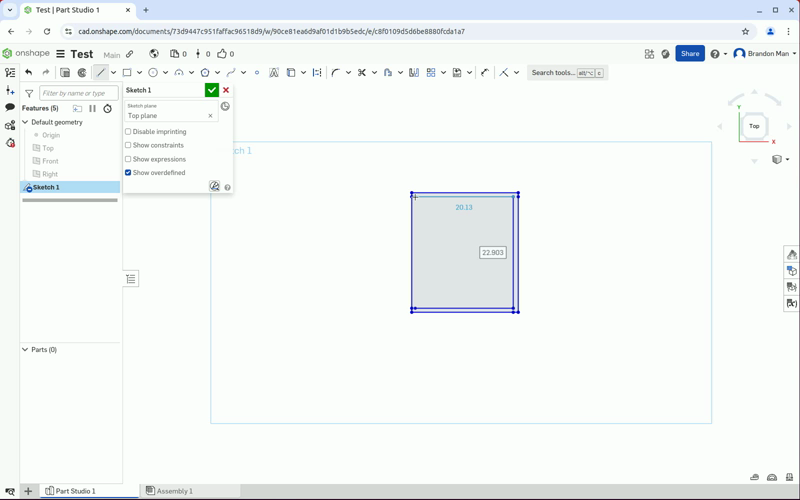
scroll(6)
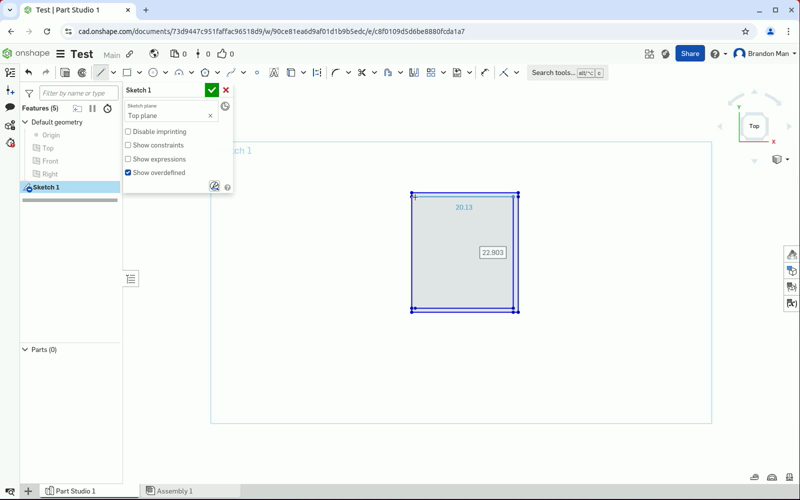
scroll(6)
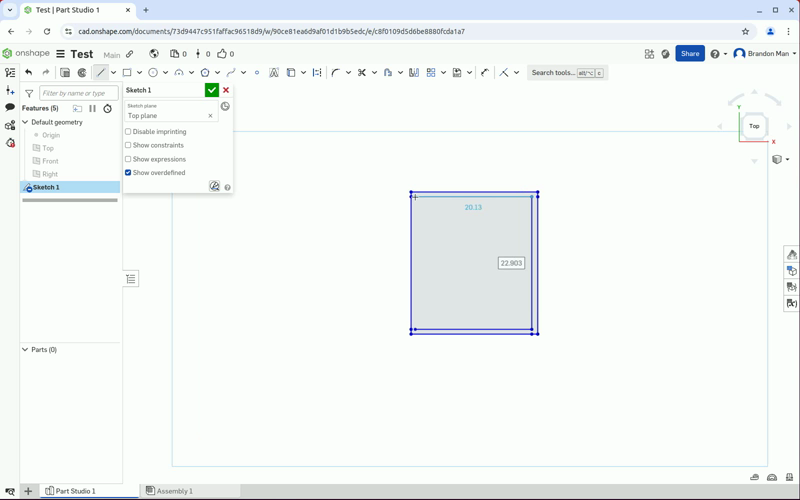
scroll(6)
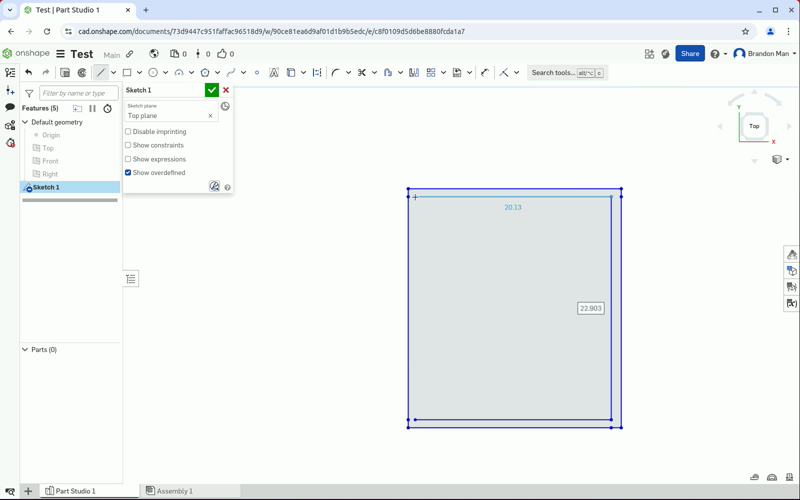
scroll(6)
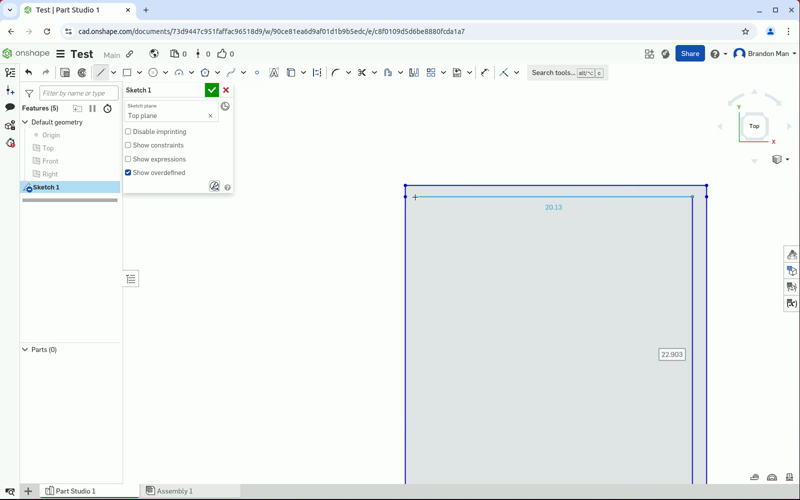
scroll(6)
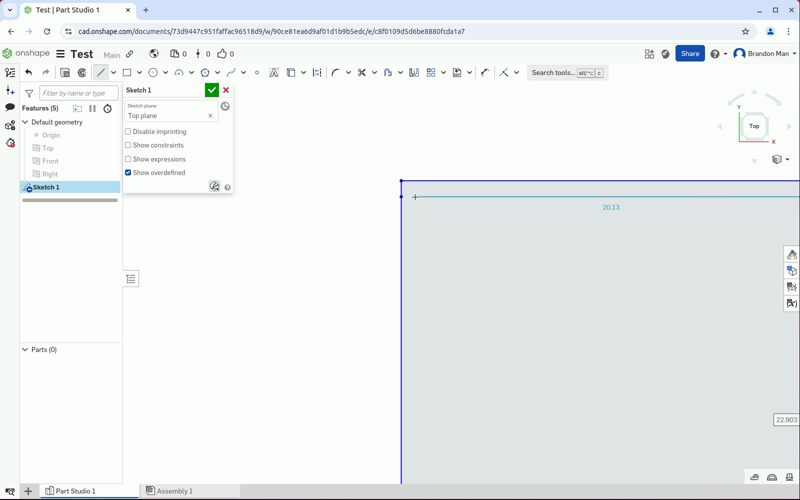
scroll(6)
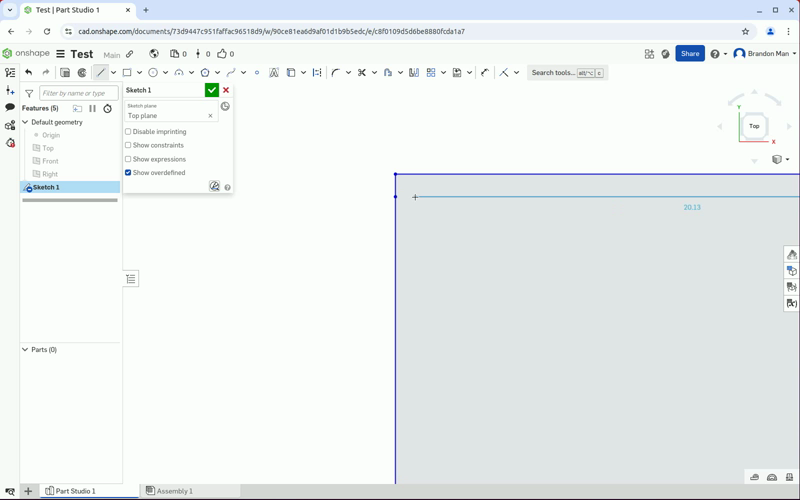
scroll(6)
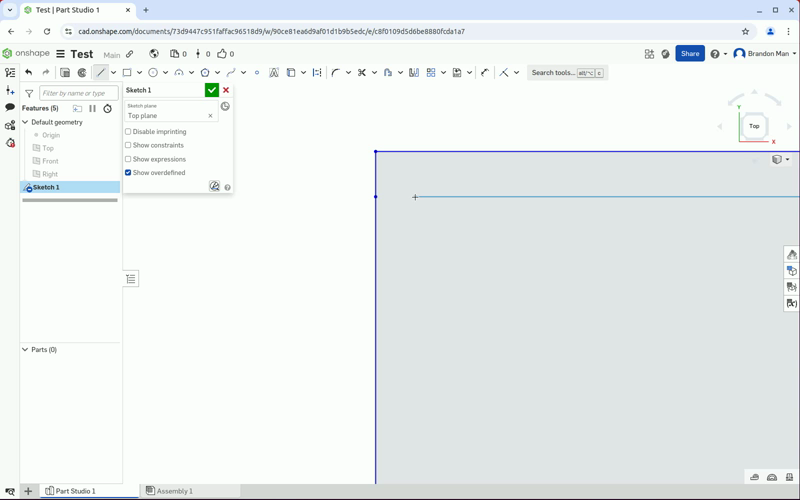
click(415, 196)
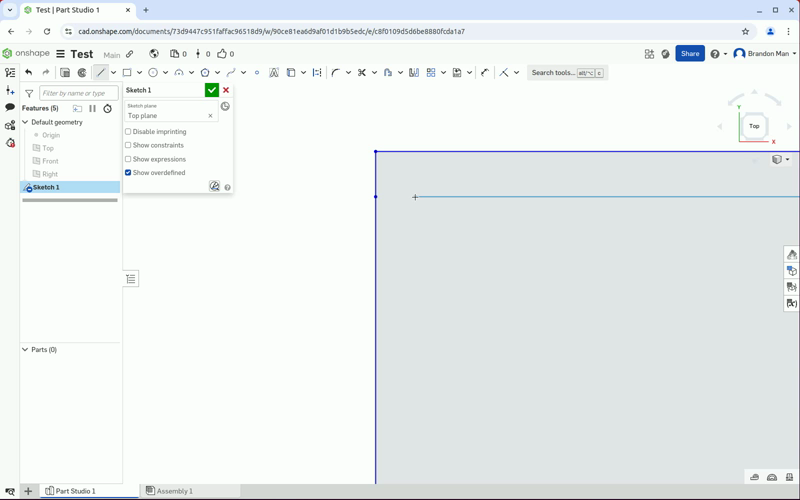
scroll(-6)
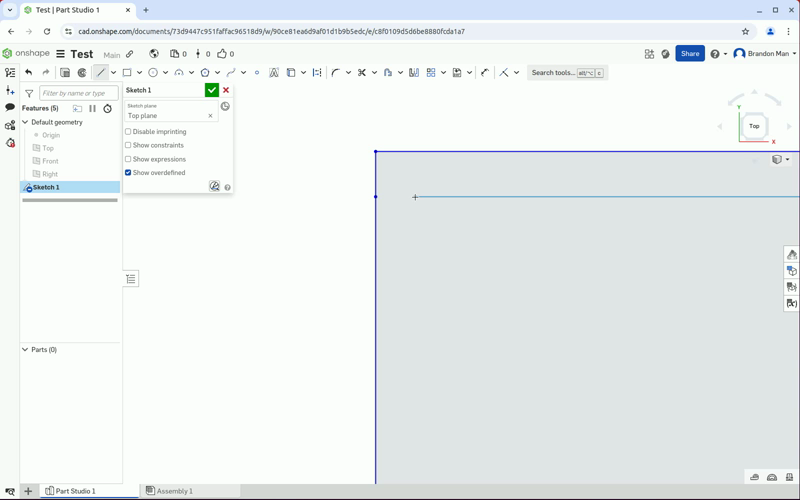
scroll(-6)
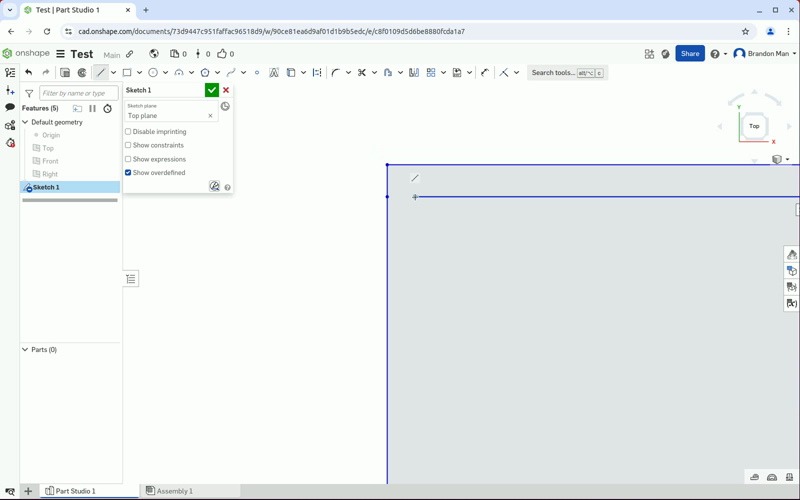
scroll(-6)
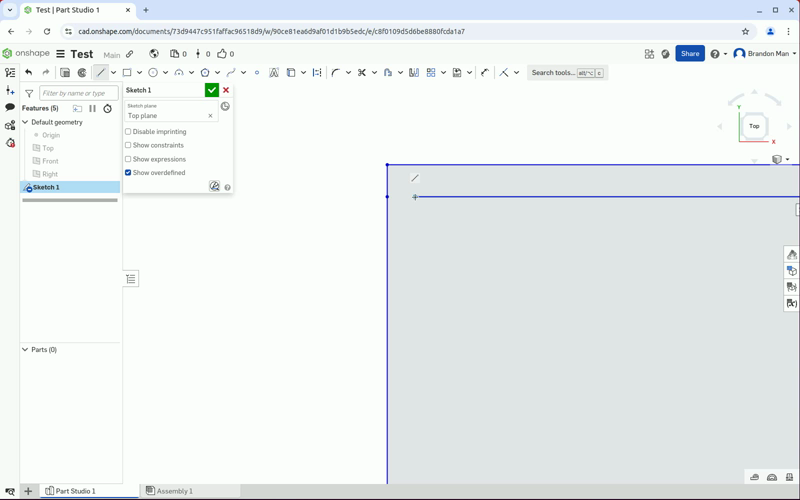
scroll(-6)
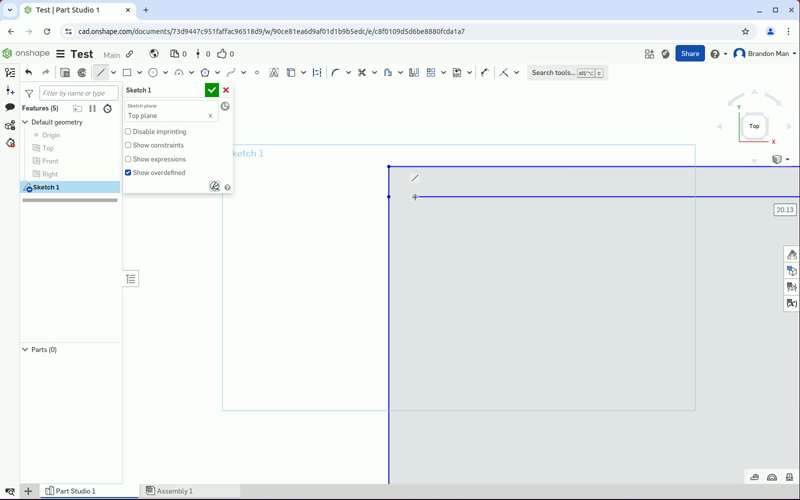
scroll(-6)
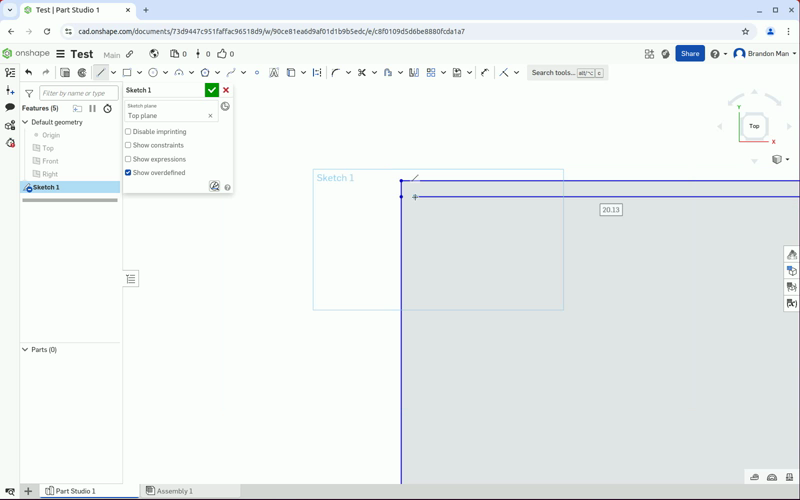
scroll(-6)
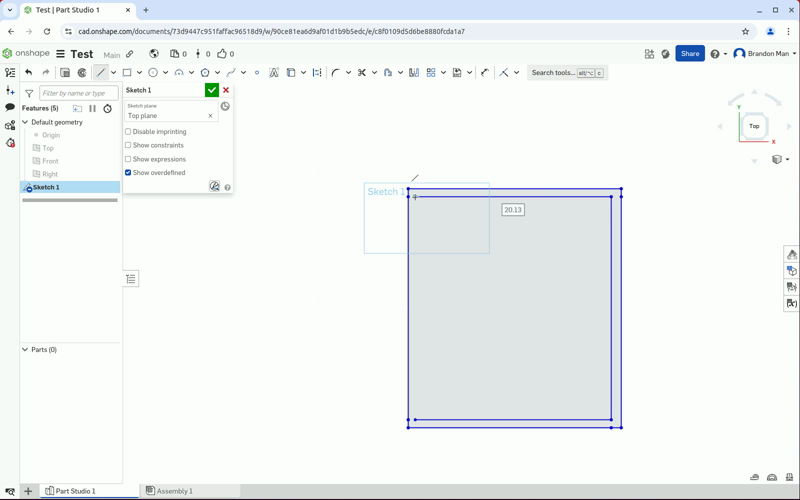
scroll(-6)
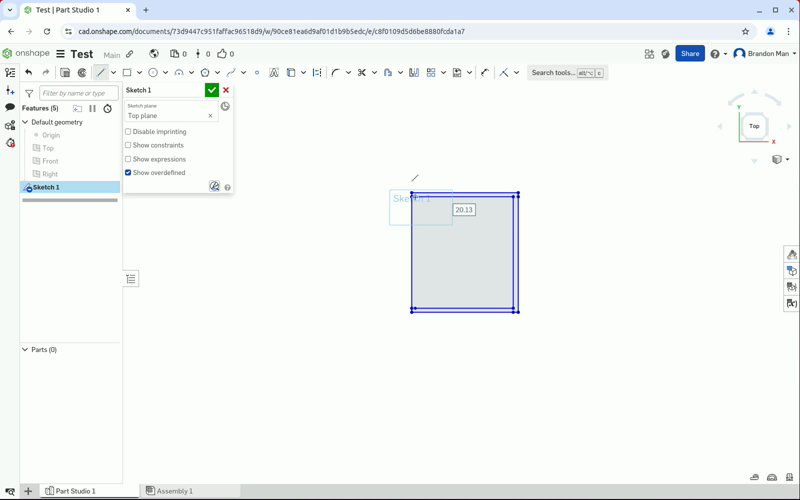
key_up(shift)
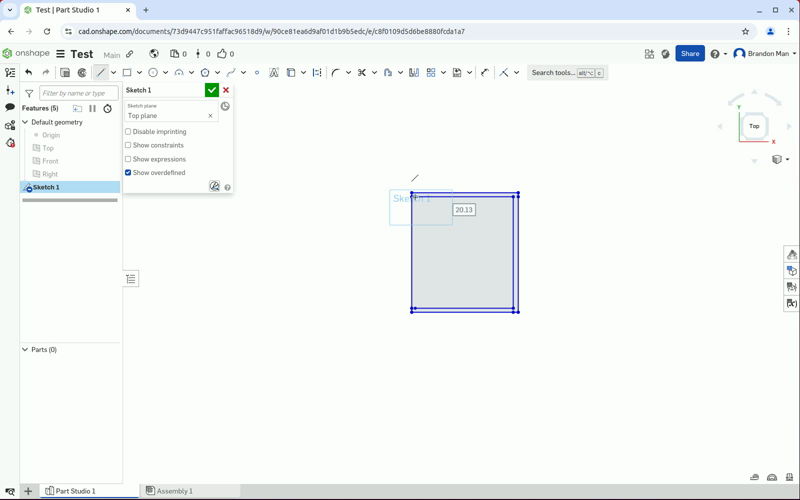
key_down(shift)
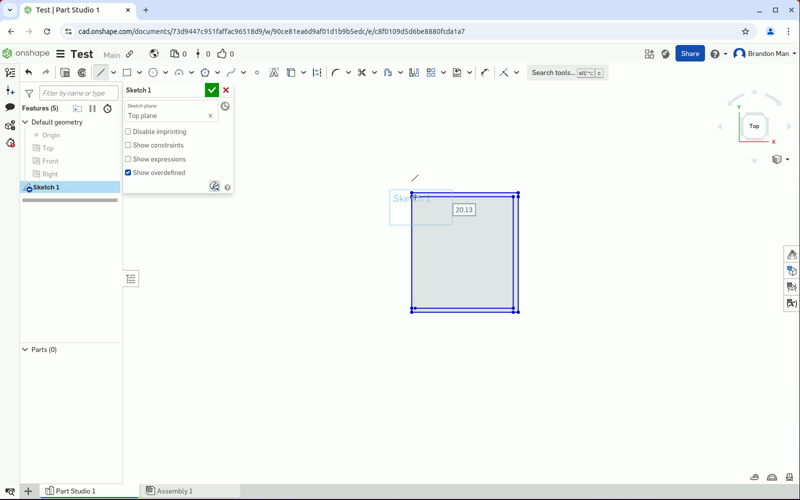
mouse_move(415, 308)
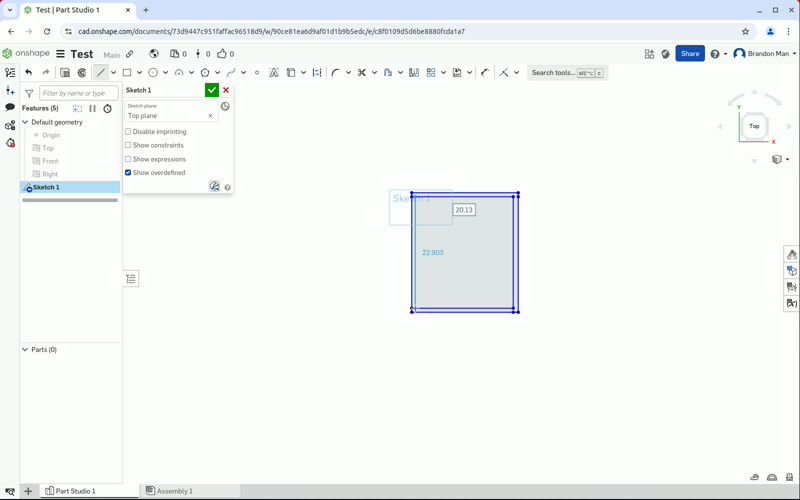
scroll(6)
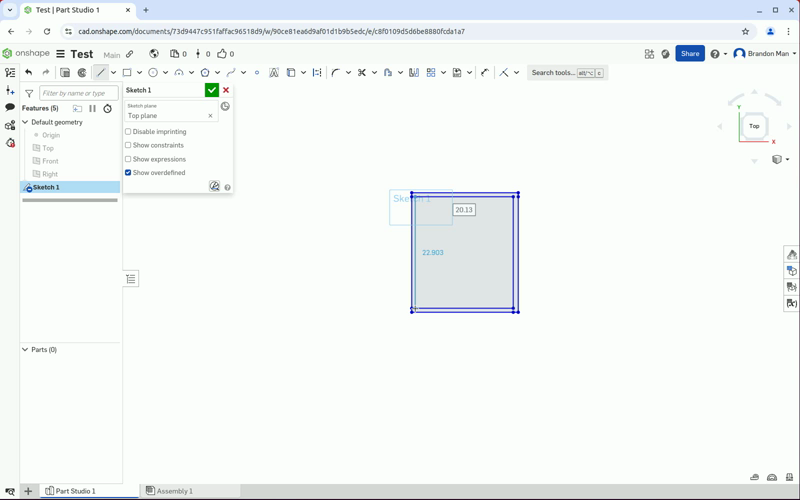
scroll(6)
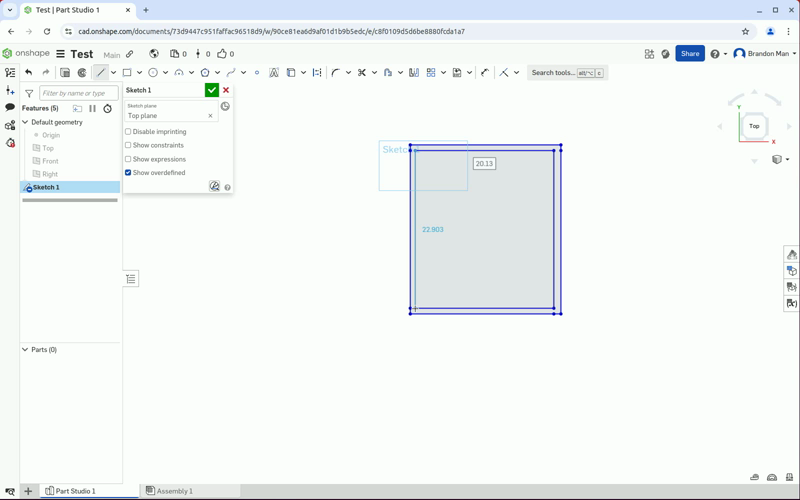
scroll(6)
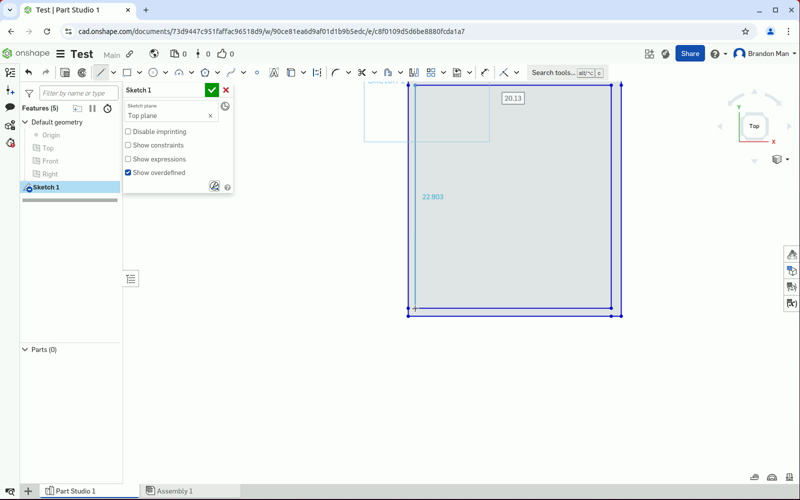
scroll(6)
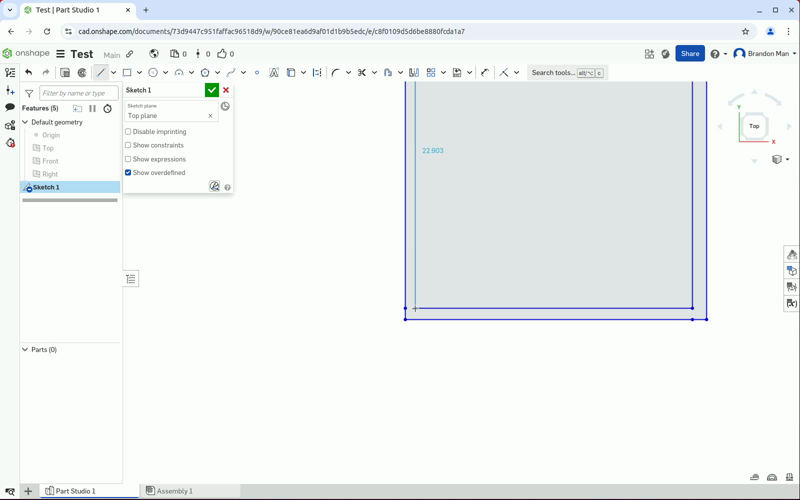
scroll(6)
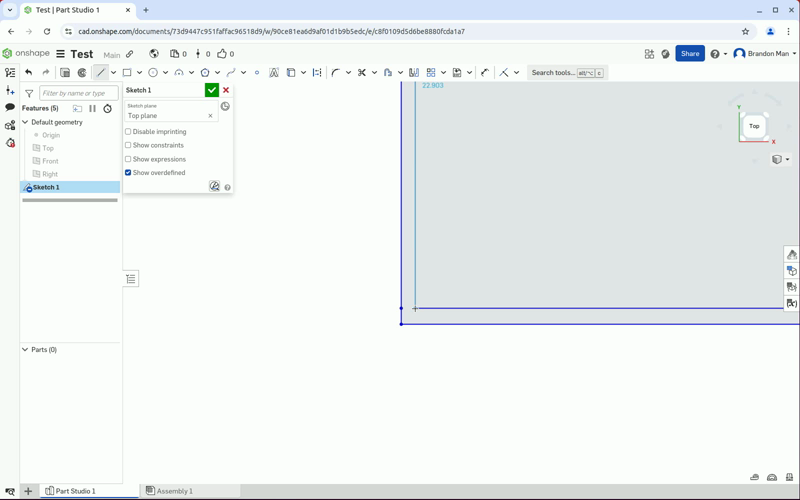
scroll(6)
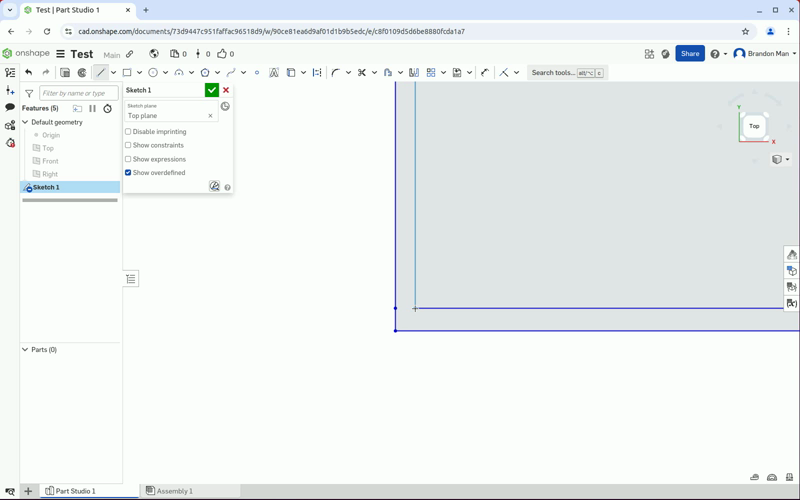
scroll(6)
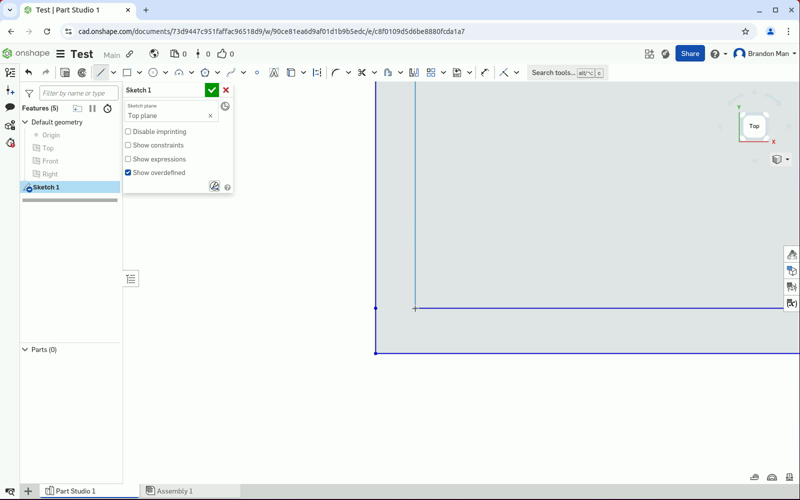
key_up(shift)
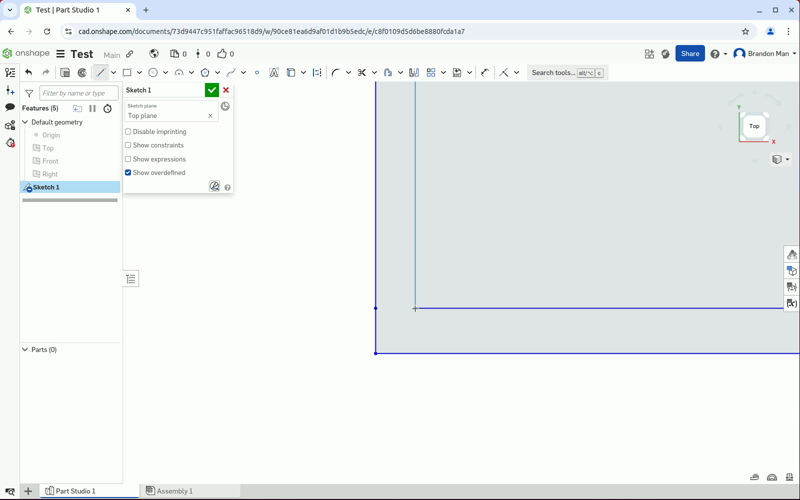
click(415, 308)
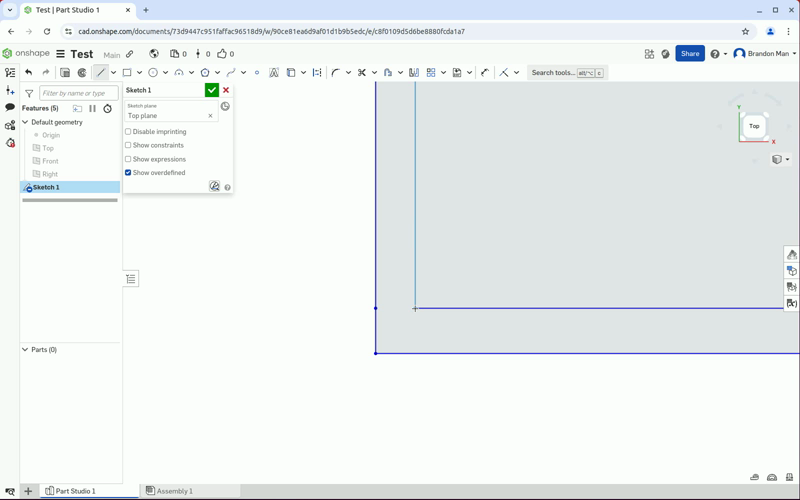
scroll(-6)
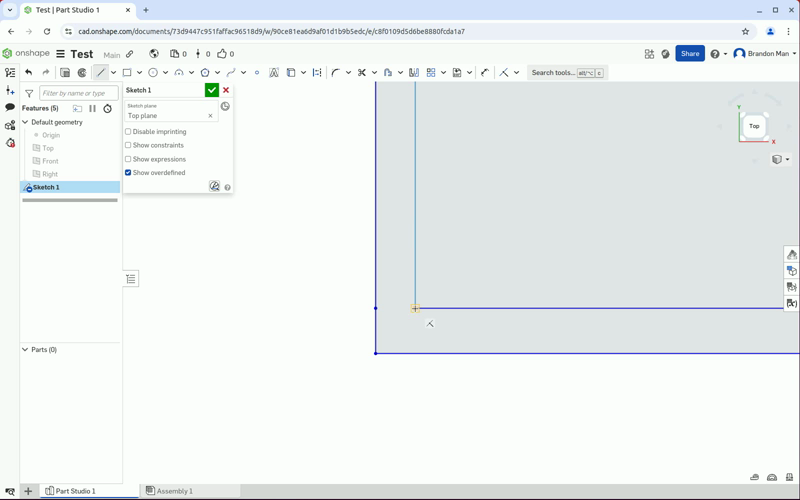
scroll(-6)
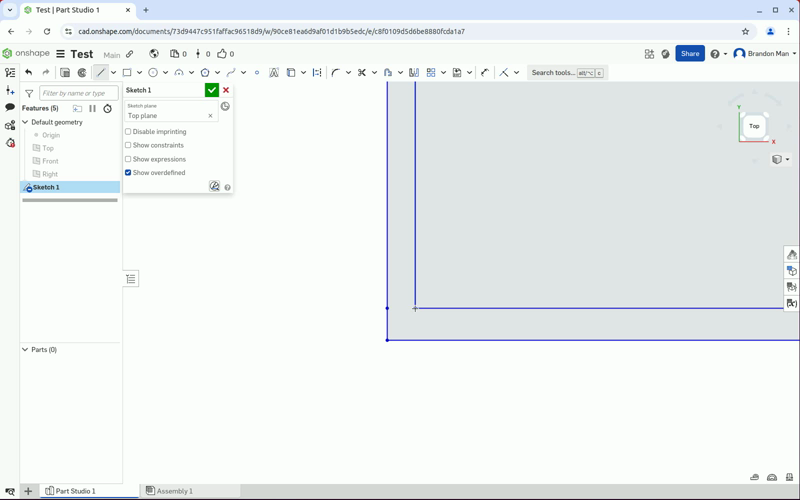
scroll(-6)
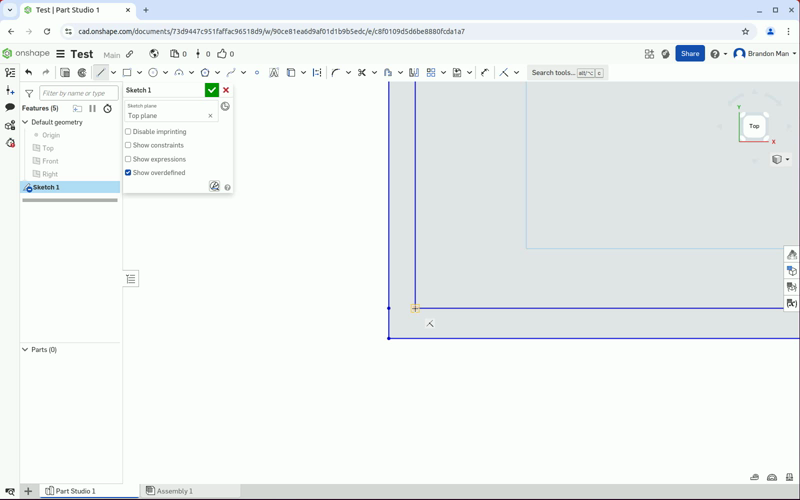
scroll(-6)
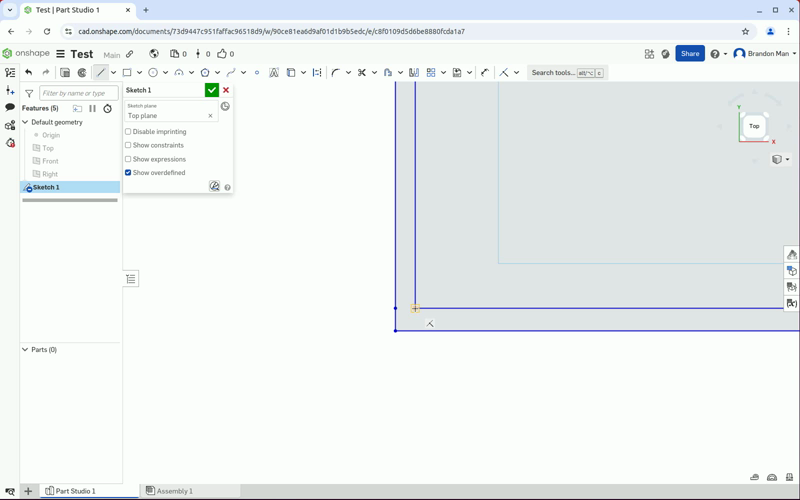
scroll(-6)
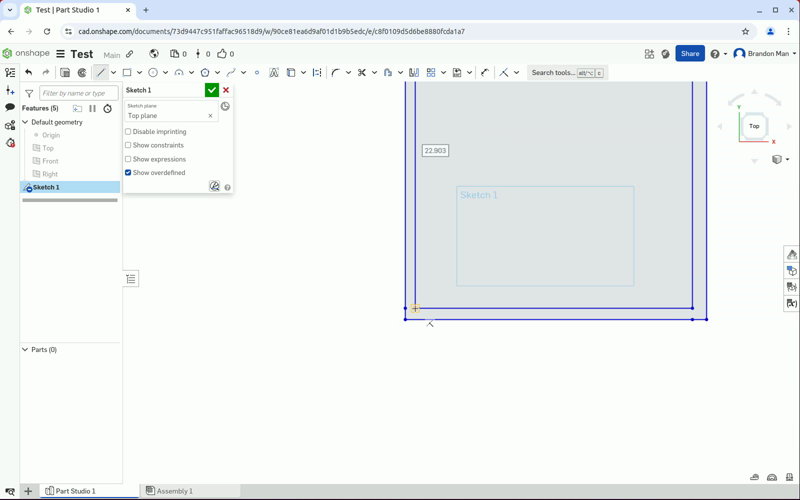
scroll(-6)
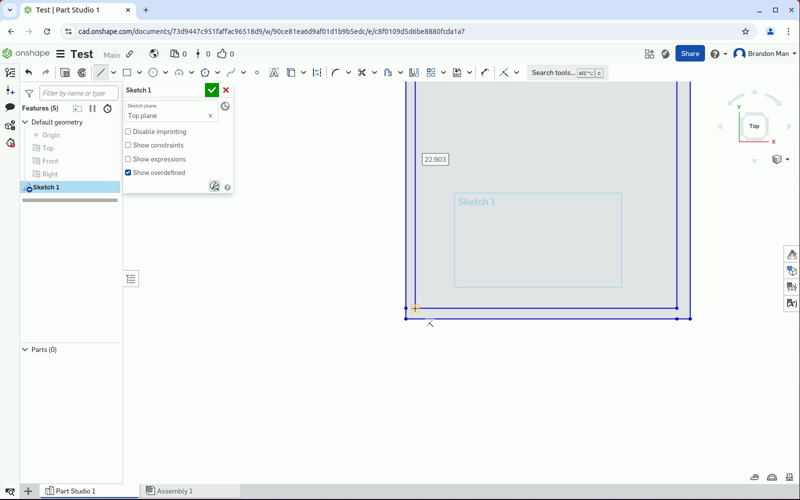
scroll(-6)
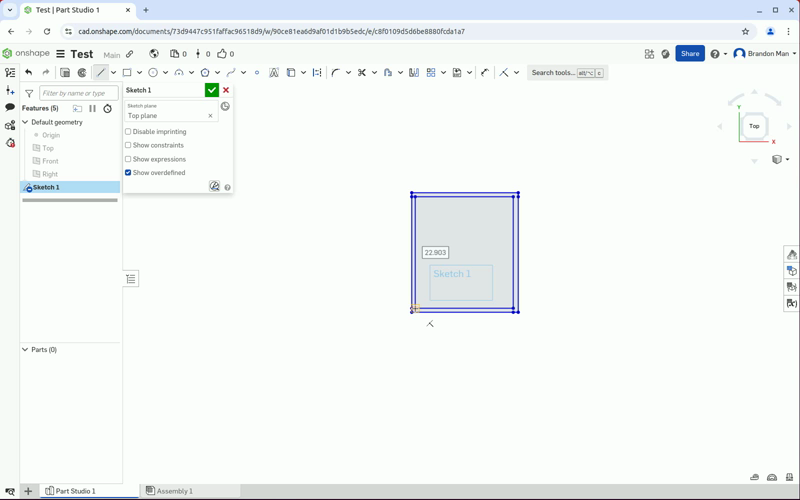
key(esc)
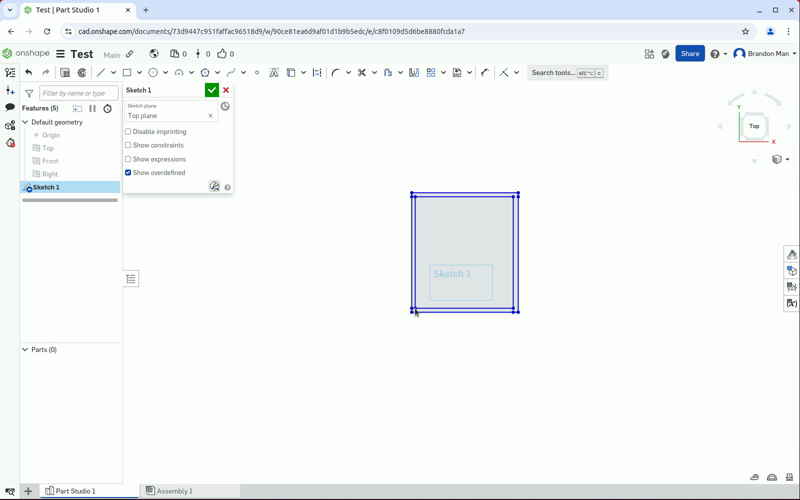
mouse_move(515, 246)
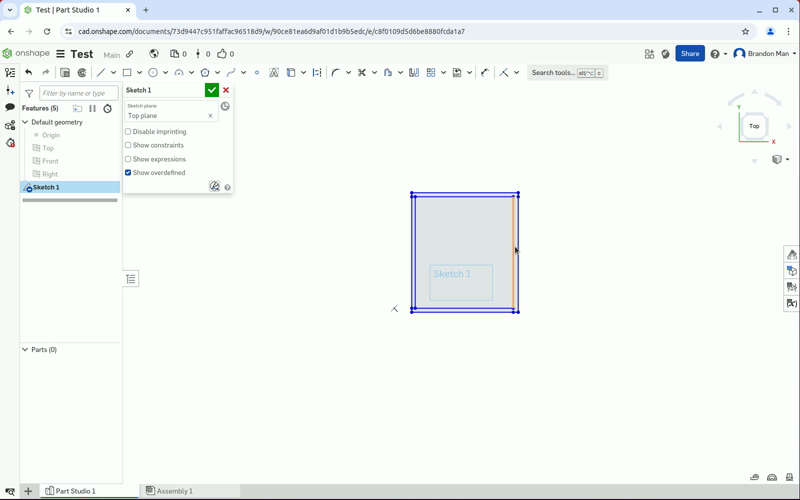
click(515, 246)
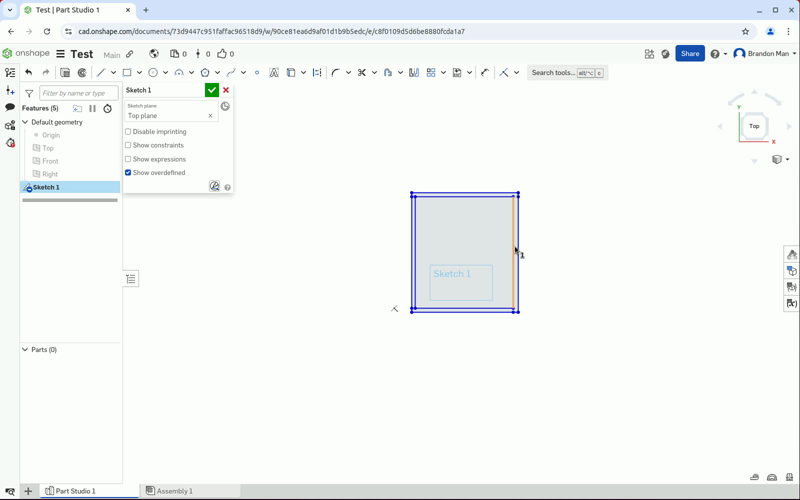
mouse_move(73, 352)
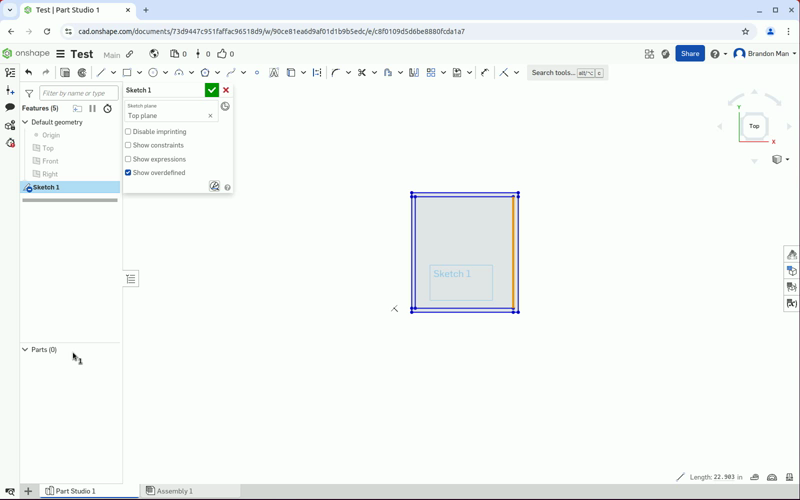
key(shift+y)
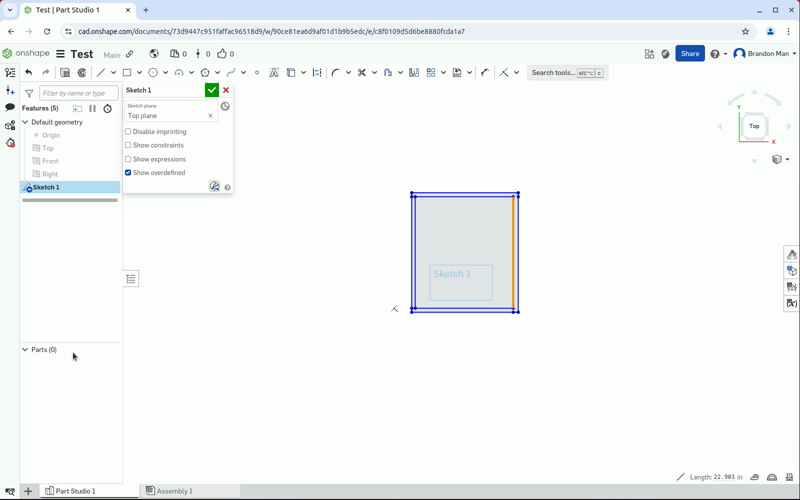
key(shift+e)
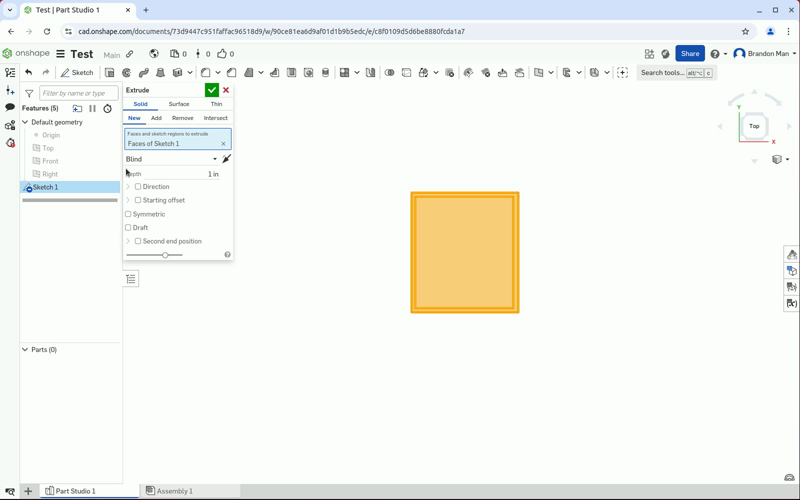
mouse_move(143, 106)
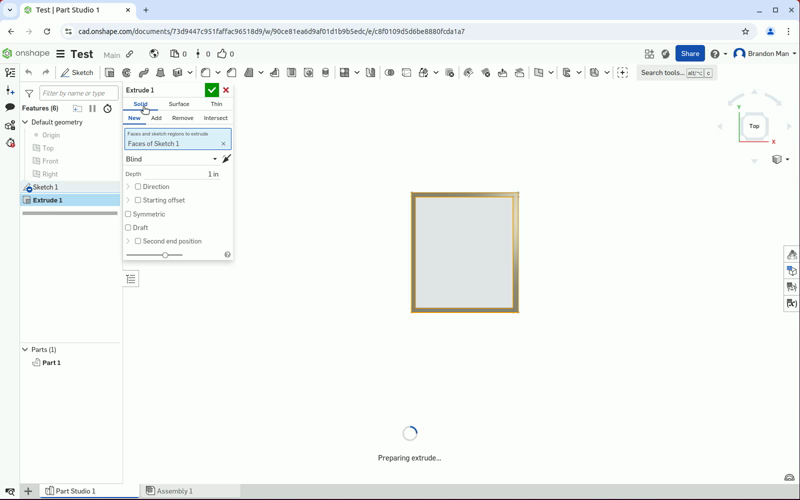
click(143, 106)
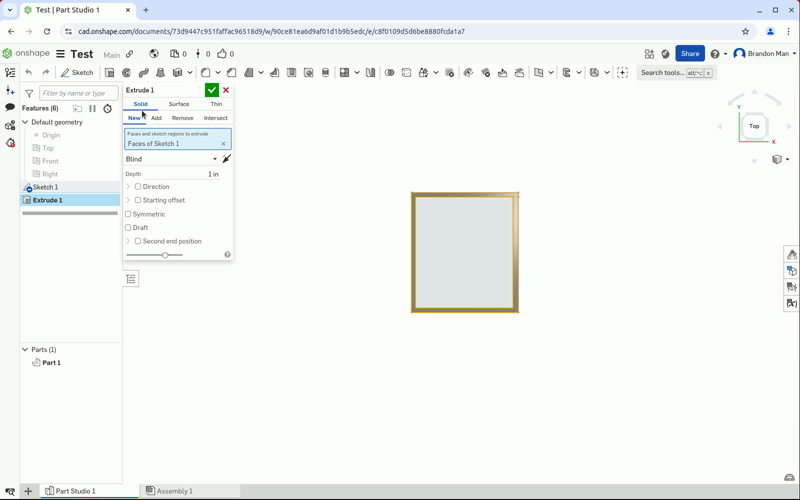
mouse_move(137, 120)
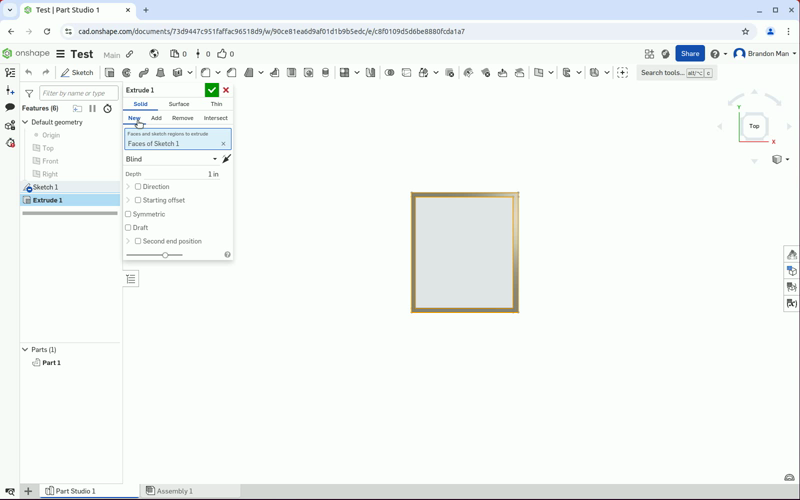
click(137, 120)
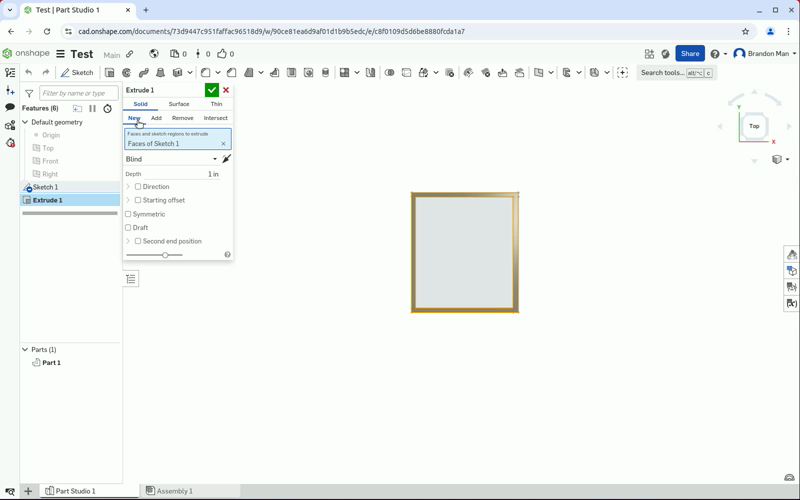
key(tab, 4)
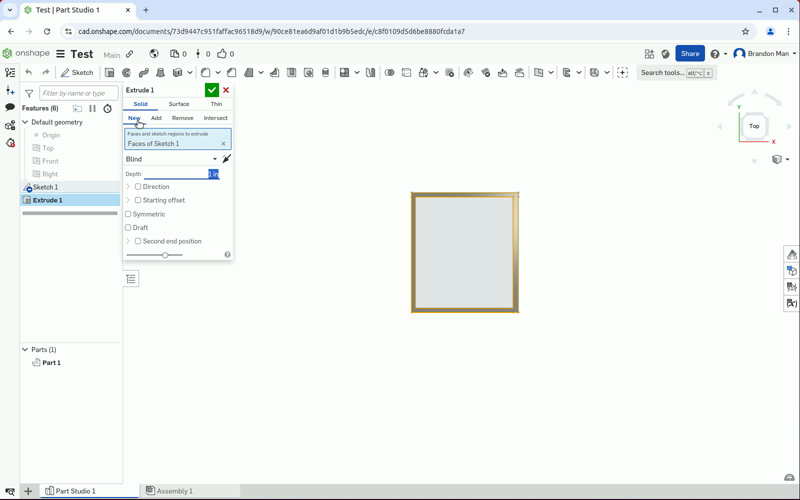
text(-1.685)
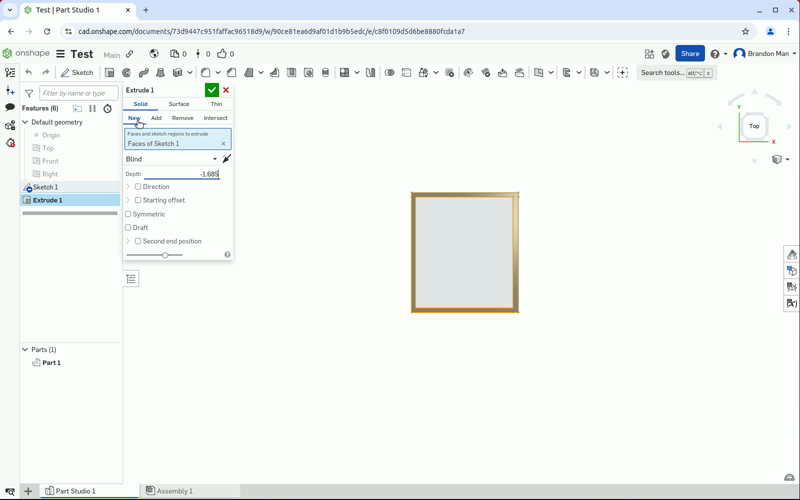
key(enter)
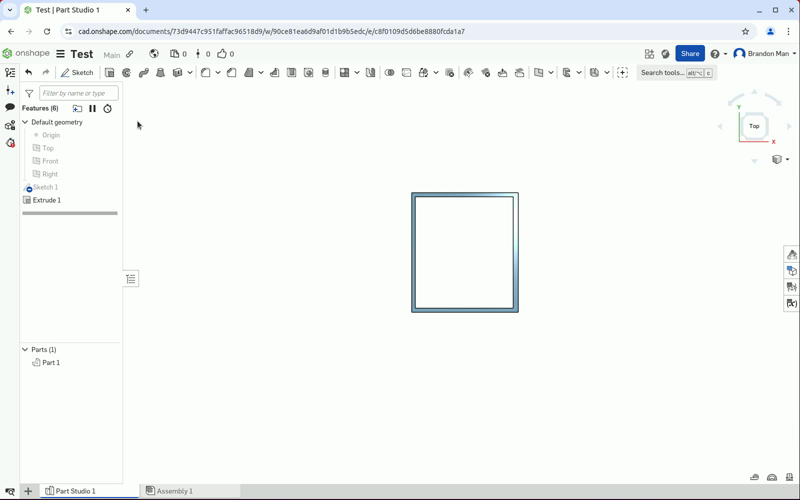
key(shift+h)
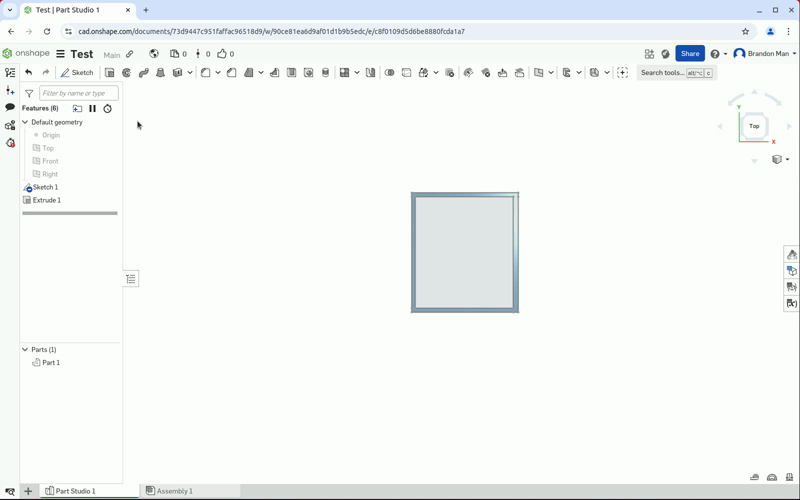
key(shift+h)
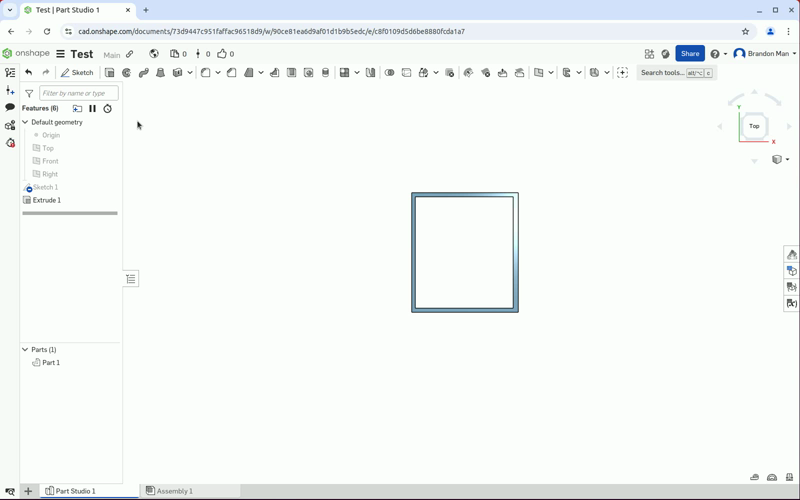
mouse_move(73, 189)
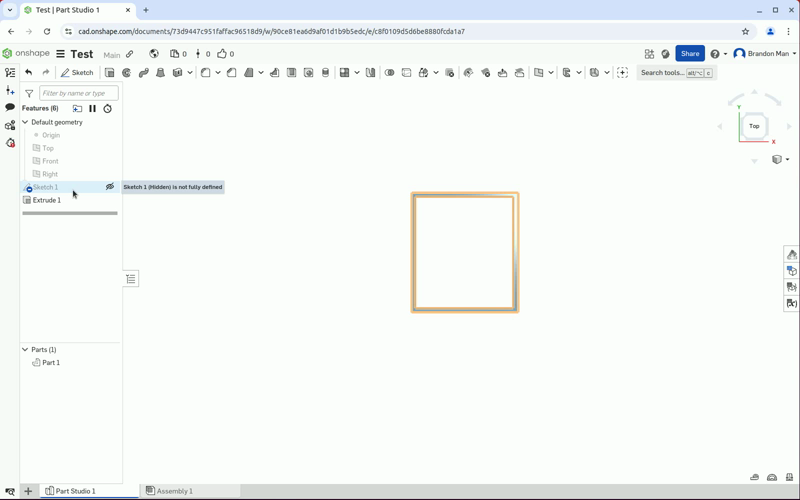
click(73, 189)
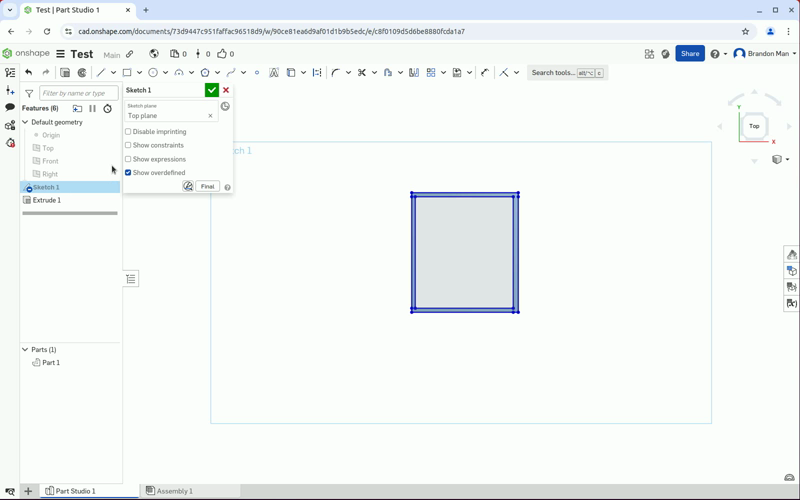
mouse_move(229, 92)
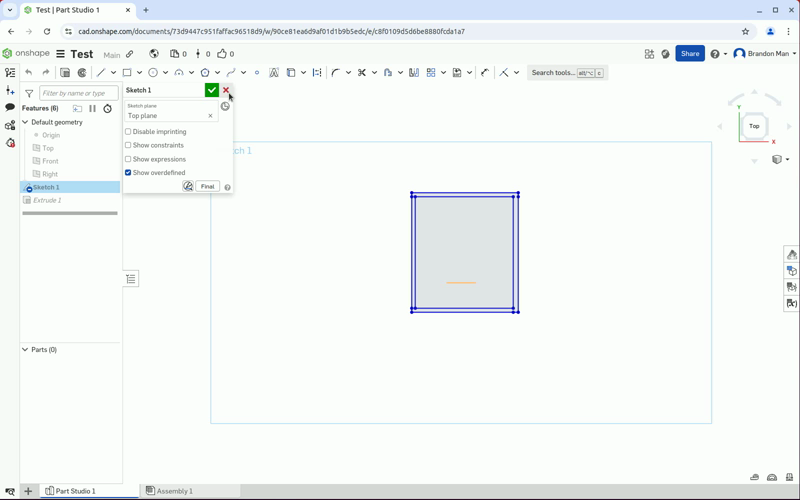
click(229, 92)
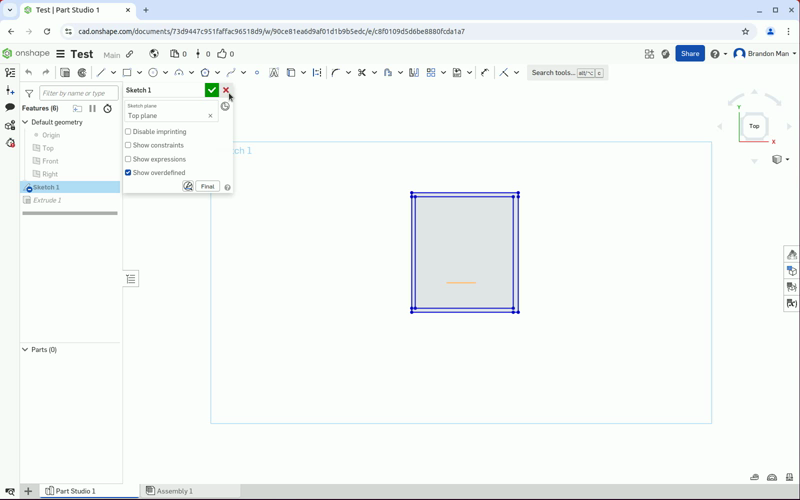
key(shift+s)
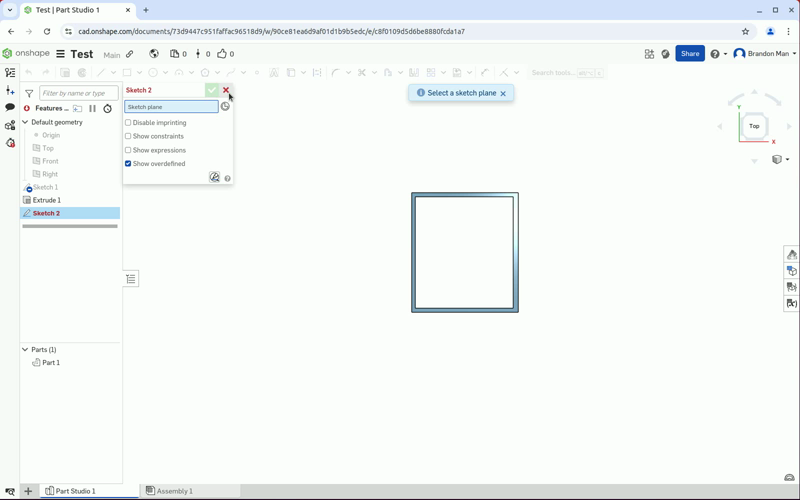
mouse_move(73, 150)
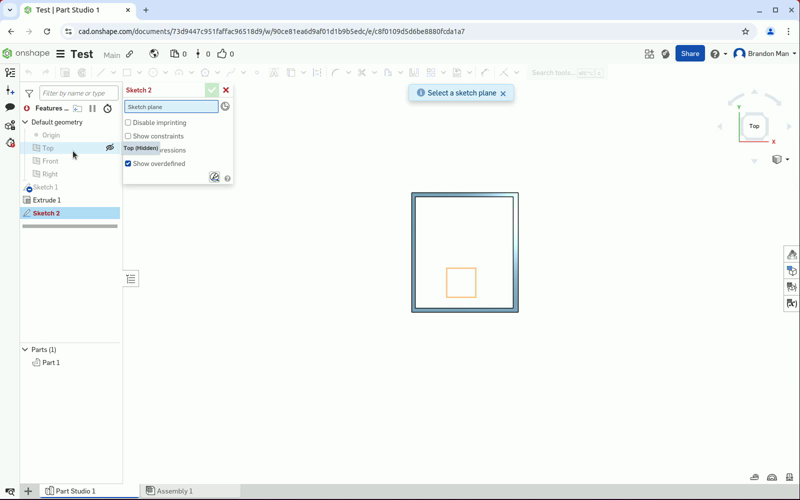
click(73, 150)
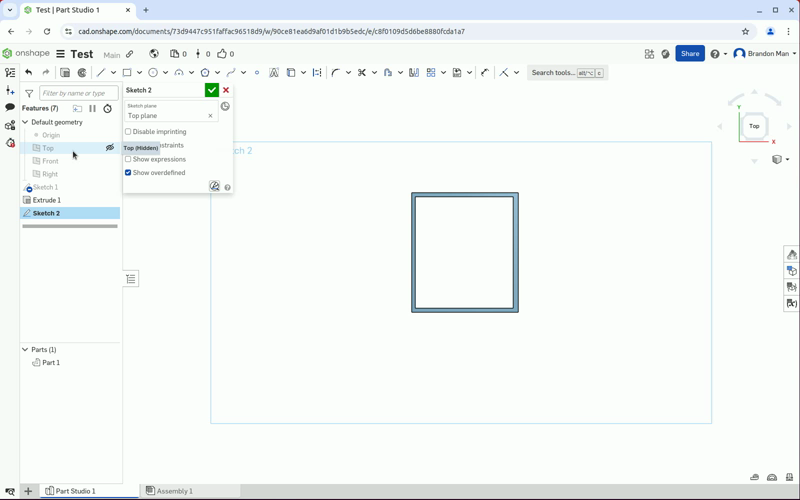
mouse_move(73, 352)
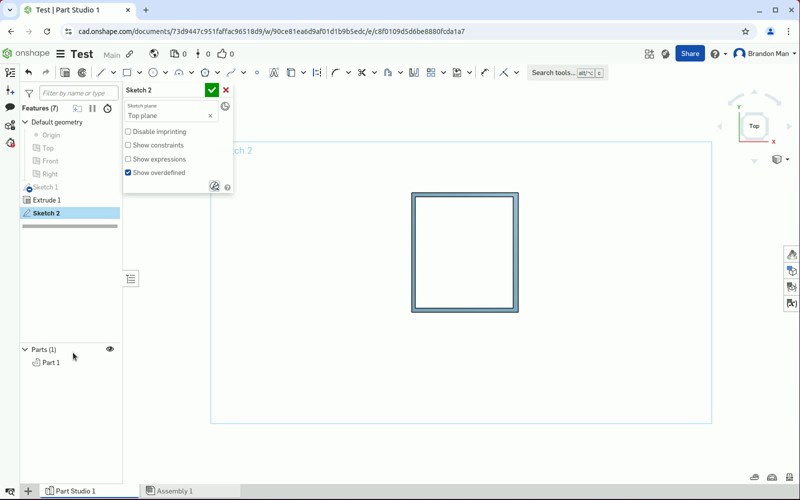
key(y)
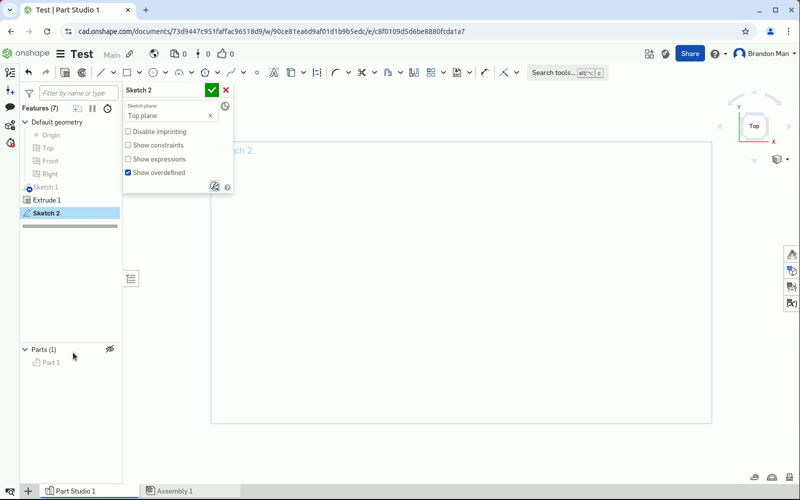
key(l)
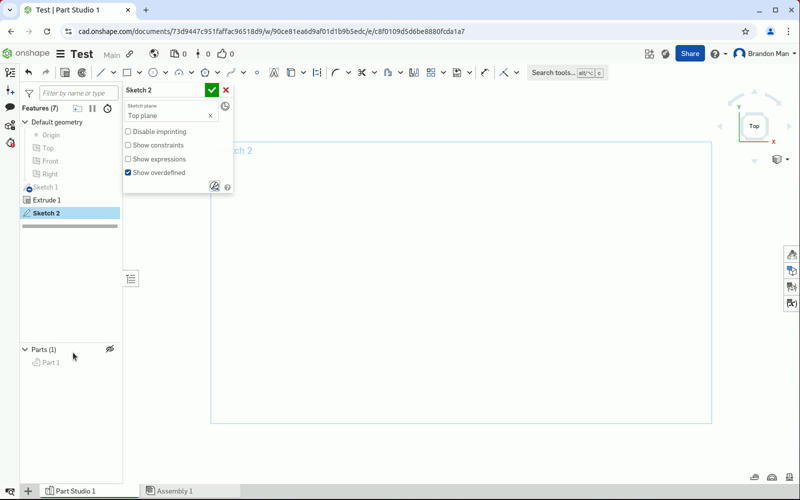
key_down(shift)
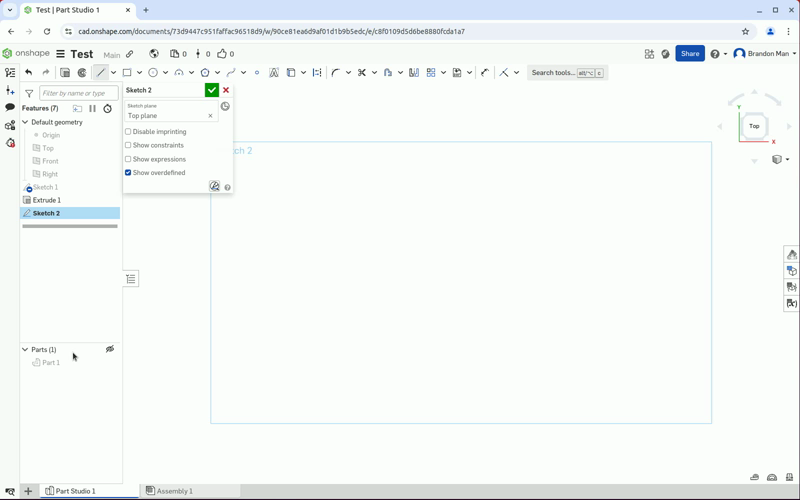
mouse_move(414, 307)
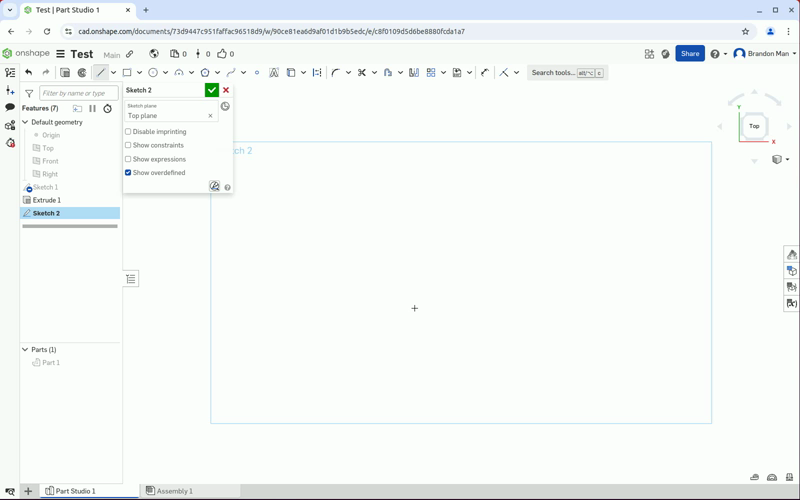
click(414, 307)
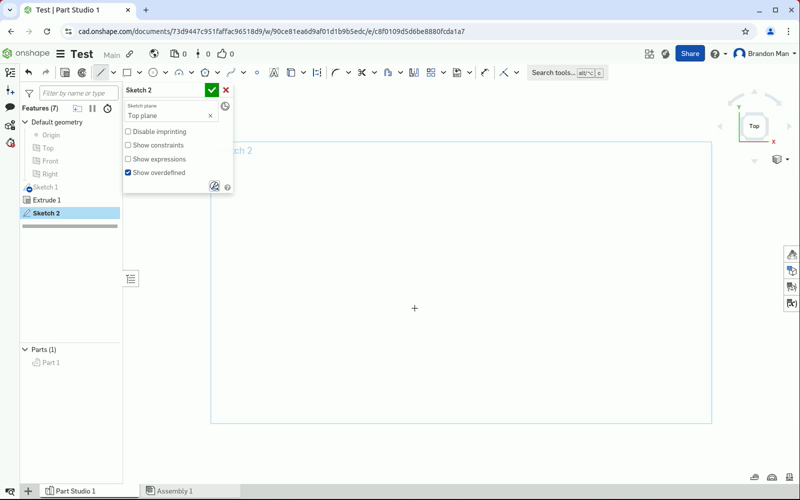
key_up(shift)
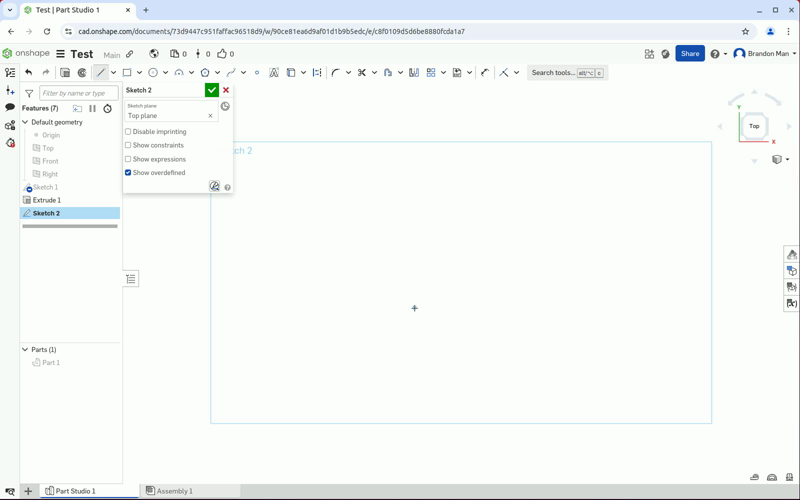
key_down(shift)
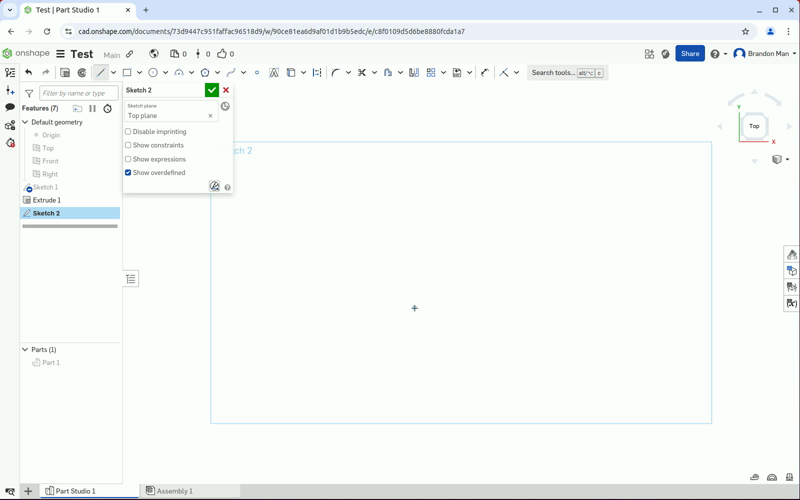
mouse_move(513, 307)
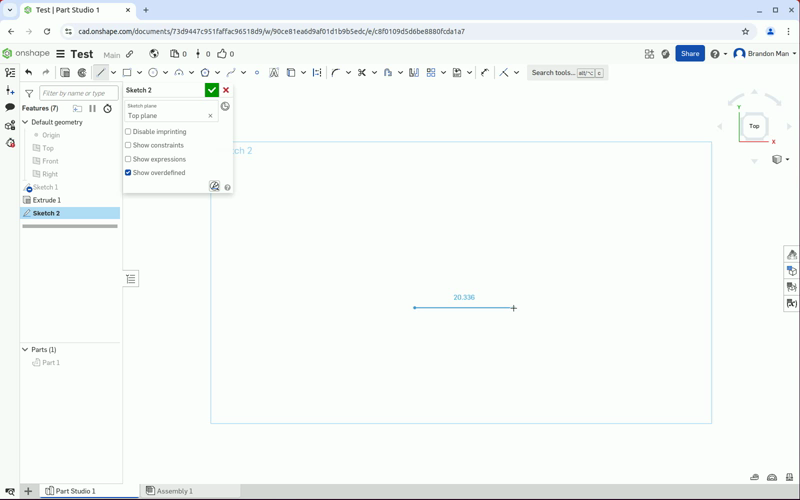
click(513, 307)
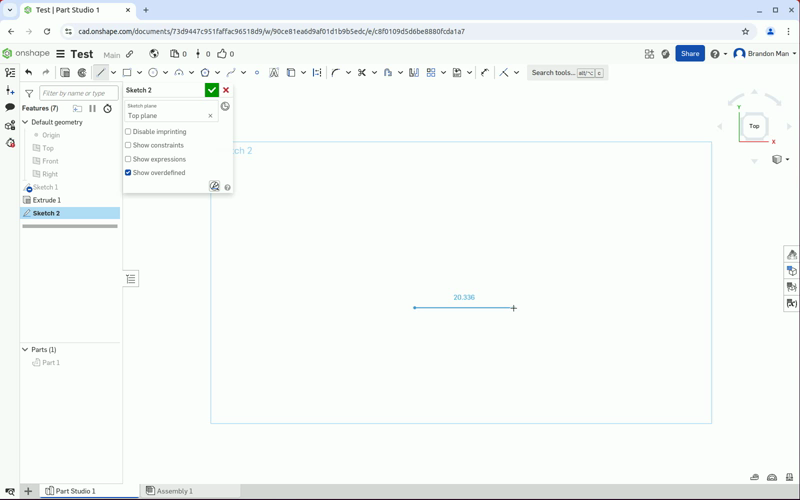
key_up(shift)
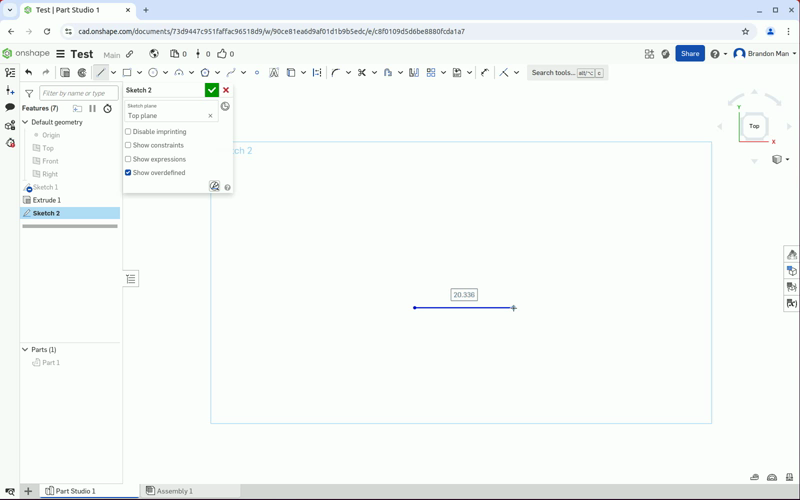
key_down(shift)
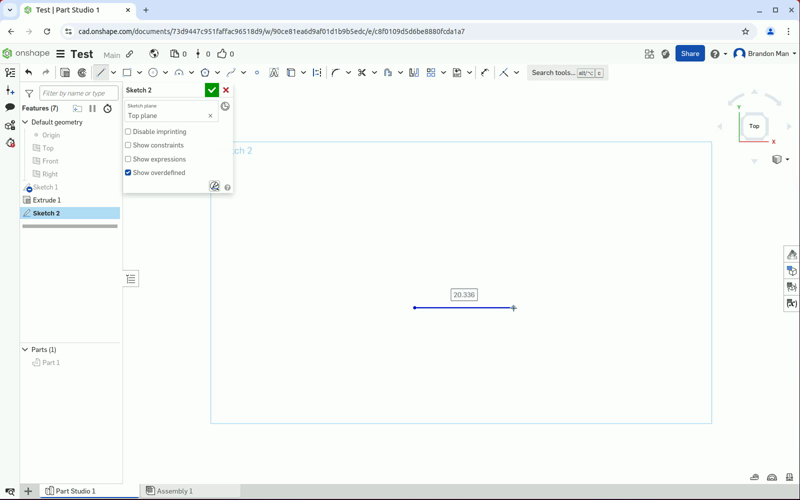
mouse_move(513, 196)
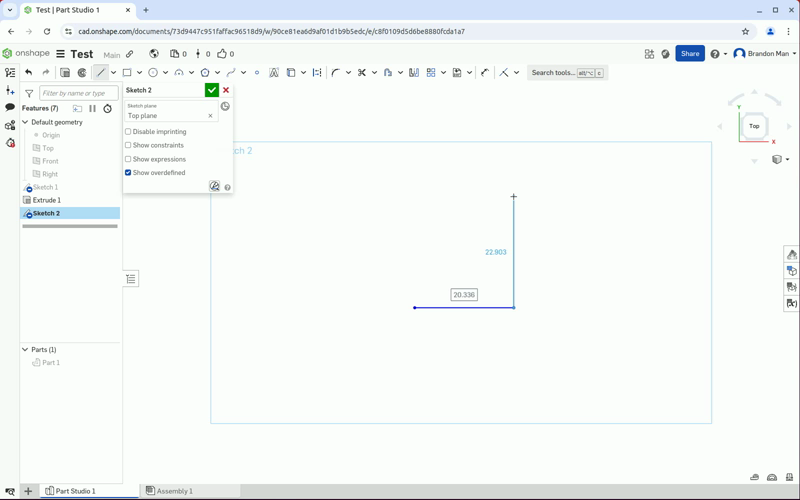
click(513, 196)
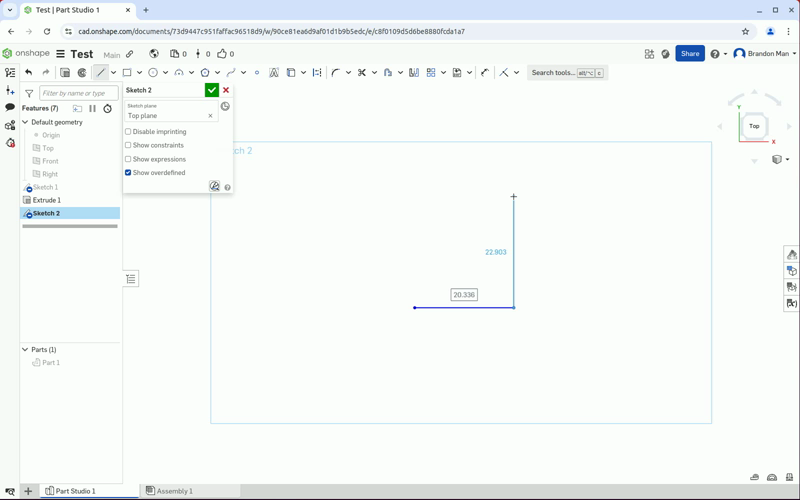
key_up(shift)
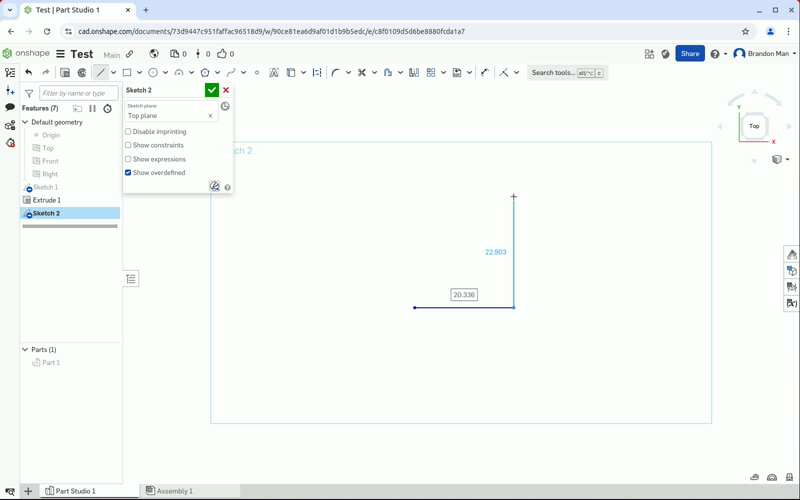
key_down(shift)
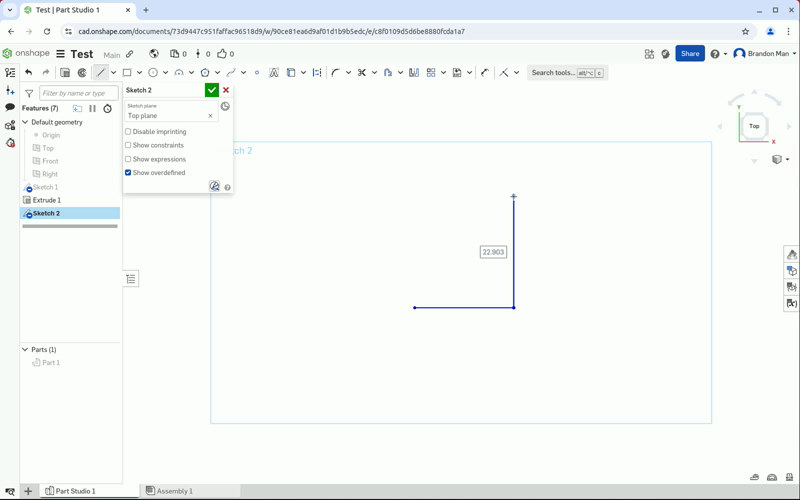
mouse_move(414, 196)
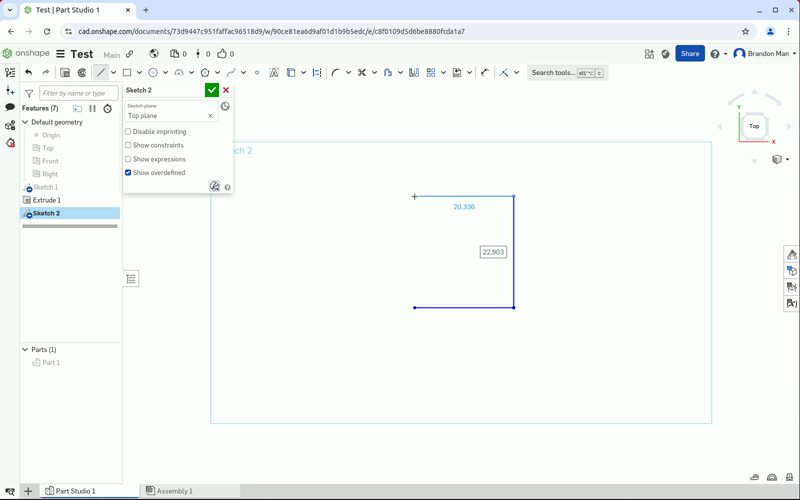
click(414, 196)
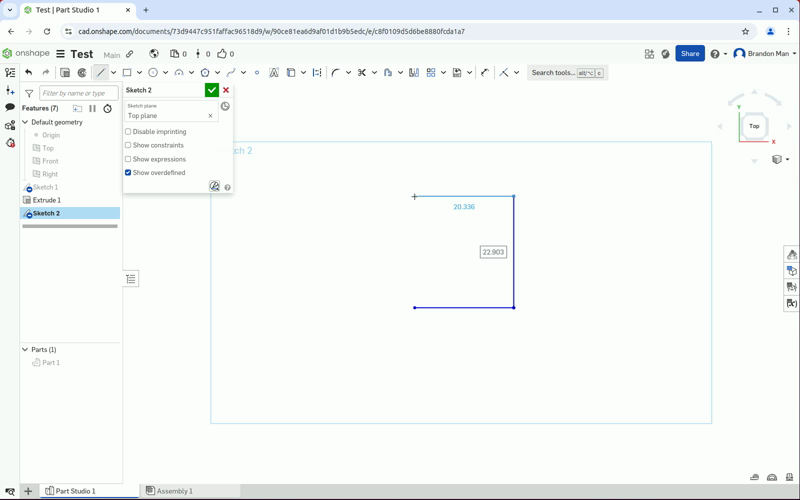
key_up(shift)
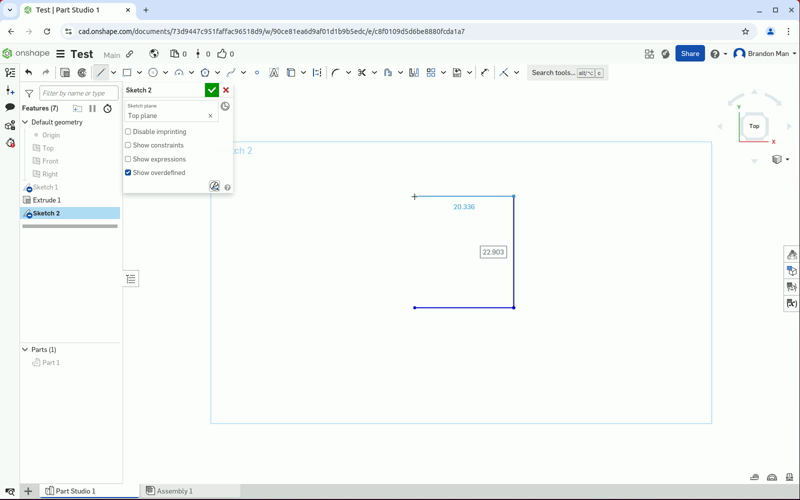
key_down(shift)
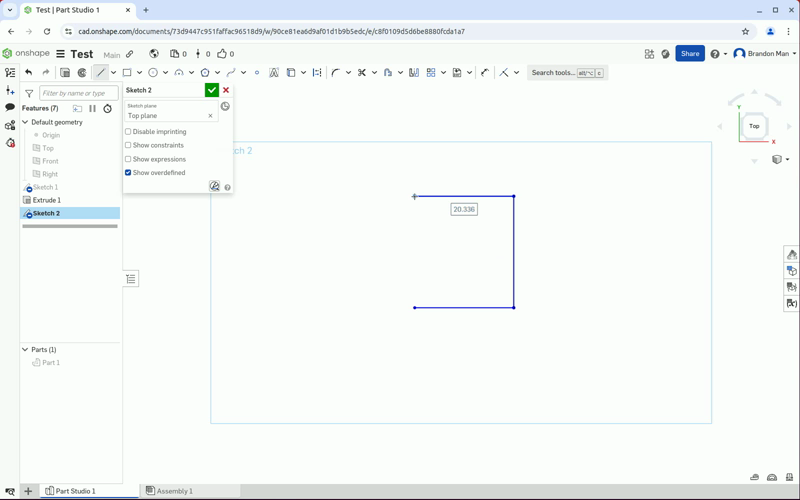
mouse_move(414, 307)
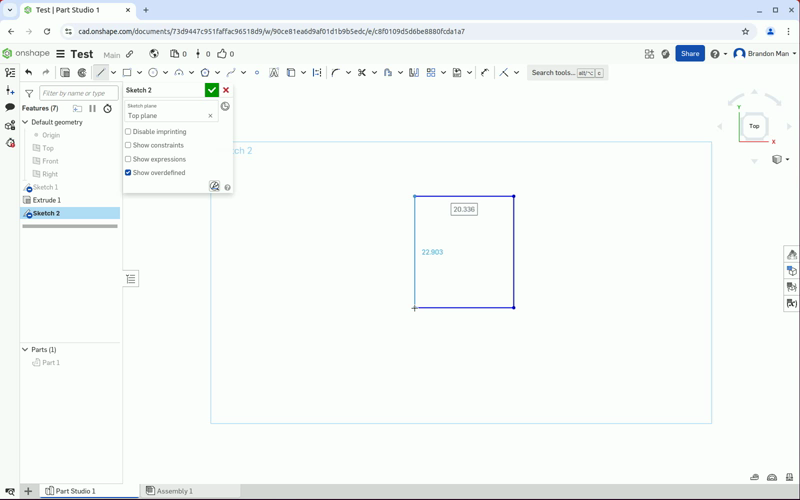
key_up(shift)
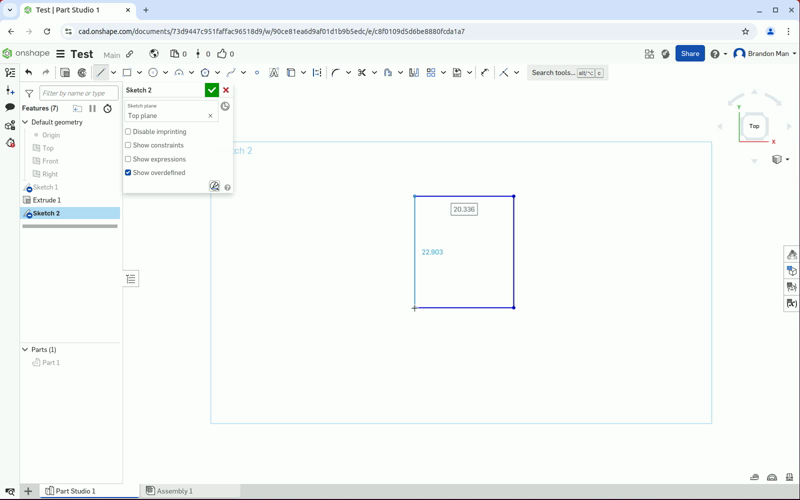
click(414, 307)
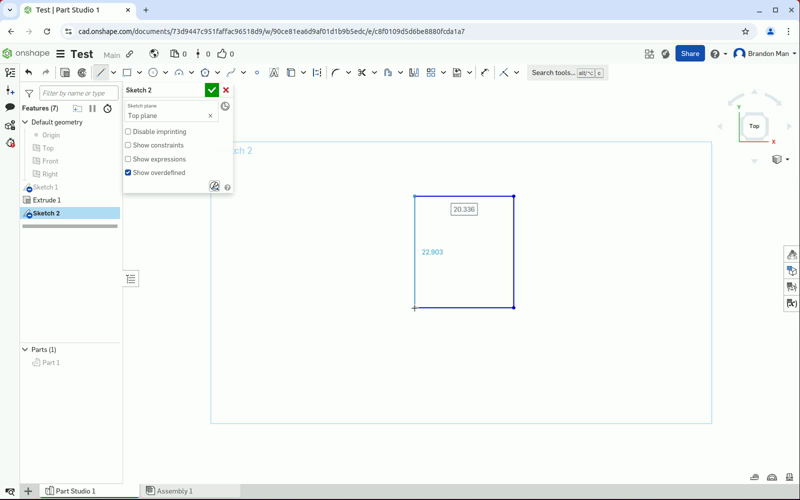
key(esc)
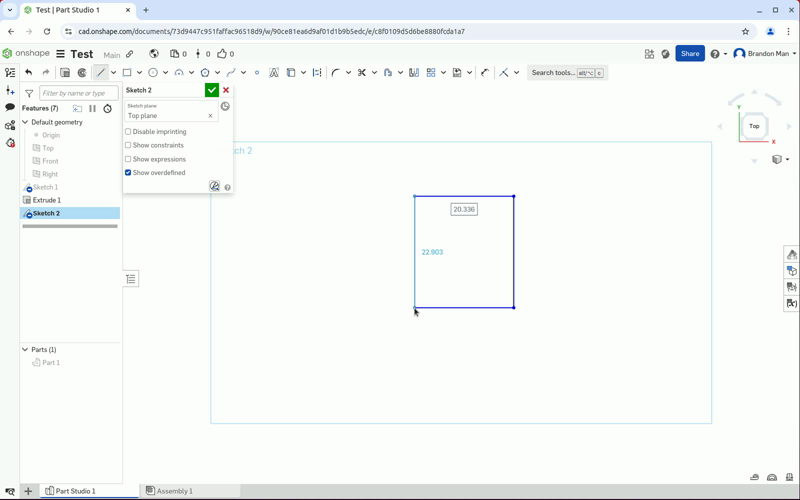
key(l)
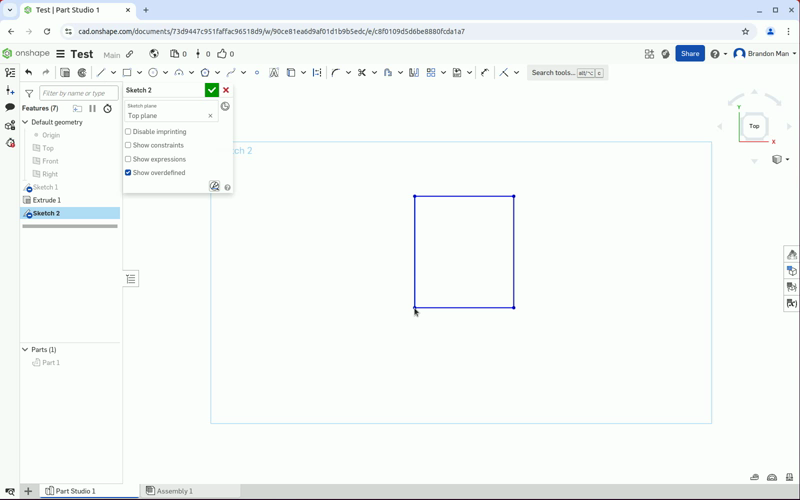
key_down(shift)
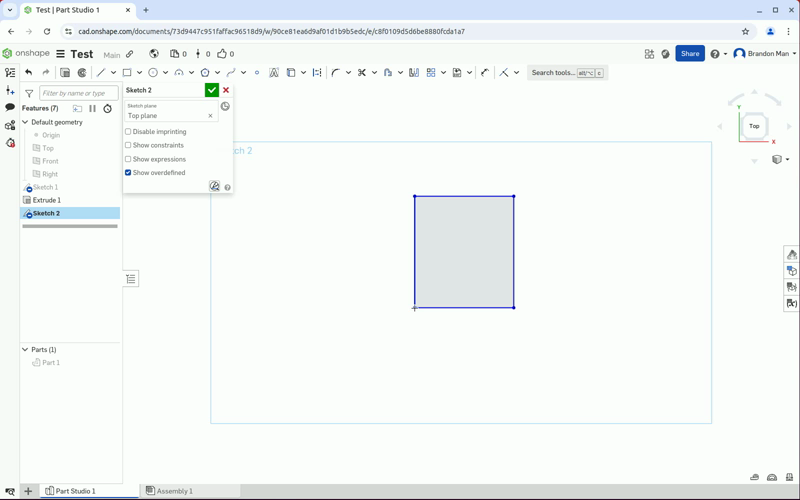
mouse_move(417, 261)
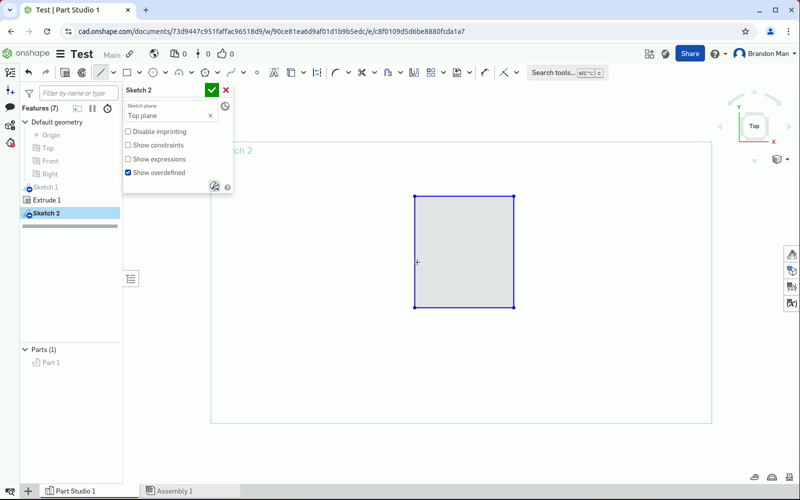
click(417, 261)
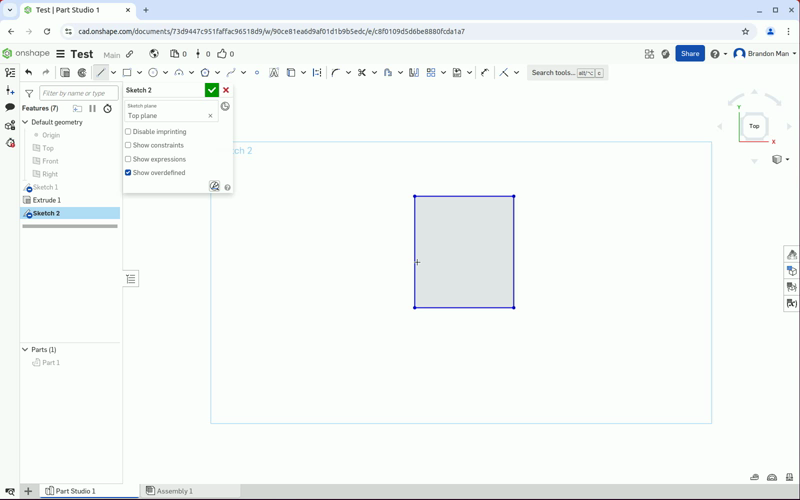
key_up(shift)
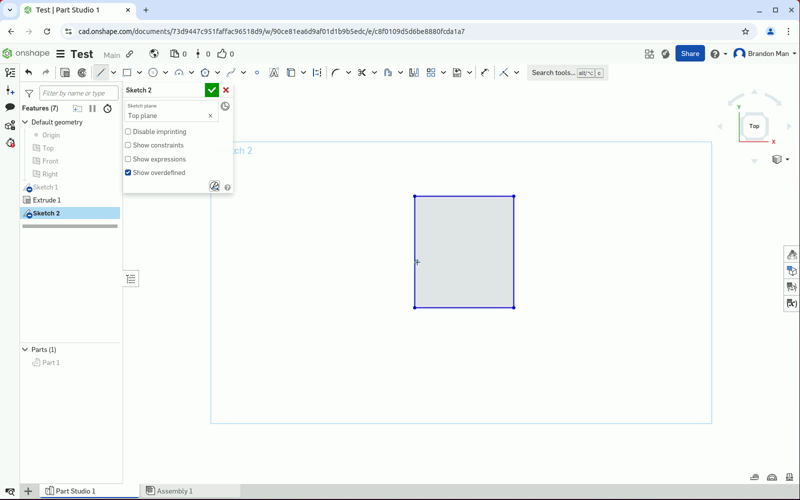
key_down(shift)
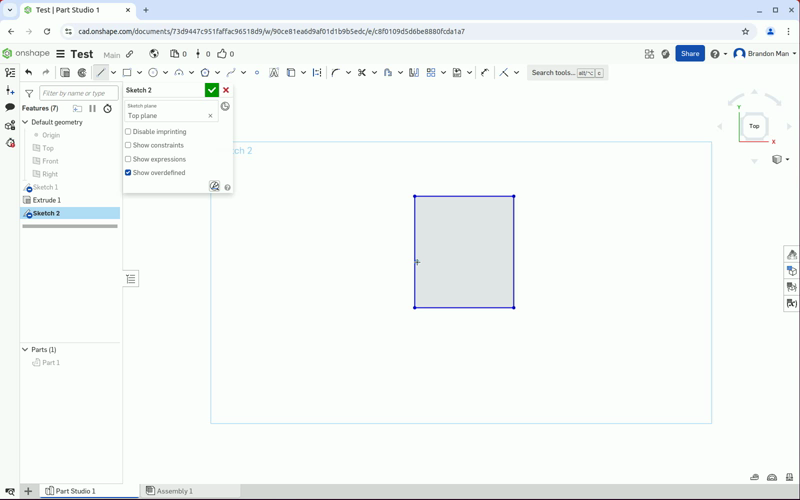
mouse_move(447, 261)
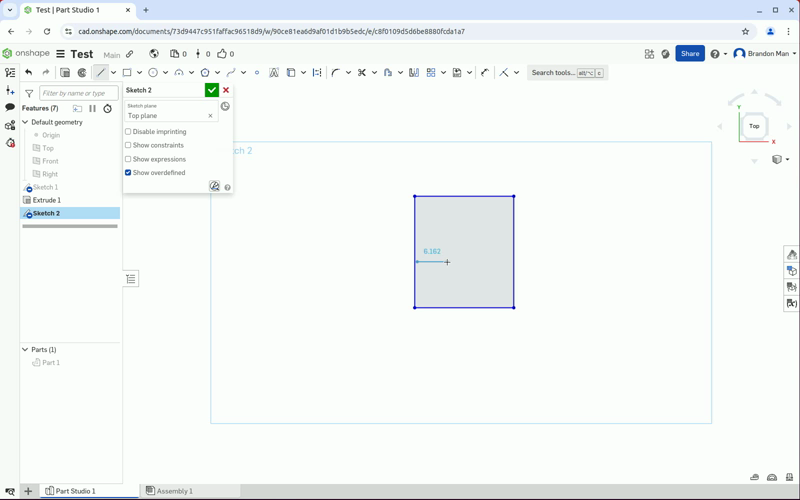
mouse_move(427, 261)
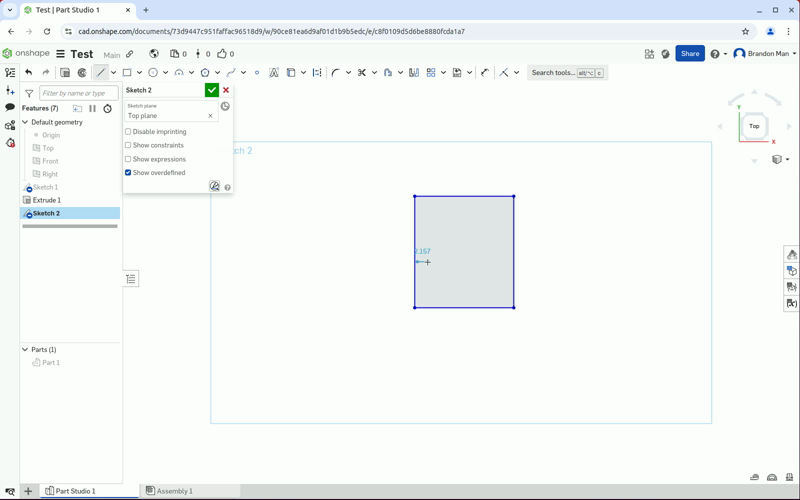
click(427, 261)
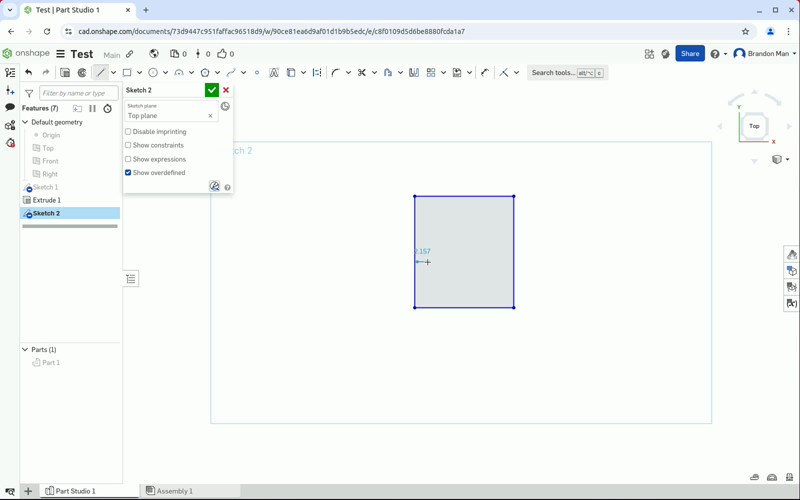
key_up(shift)
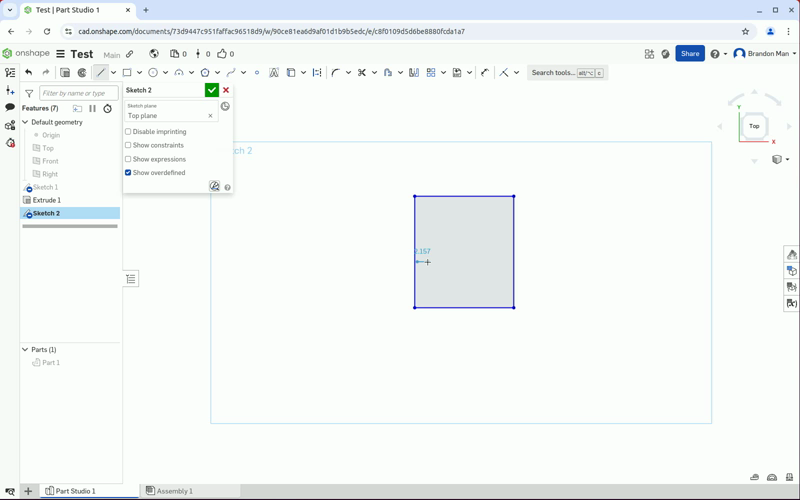
key_down(shift)
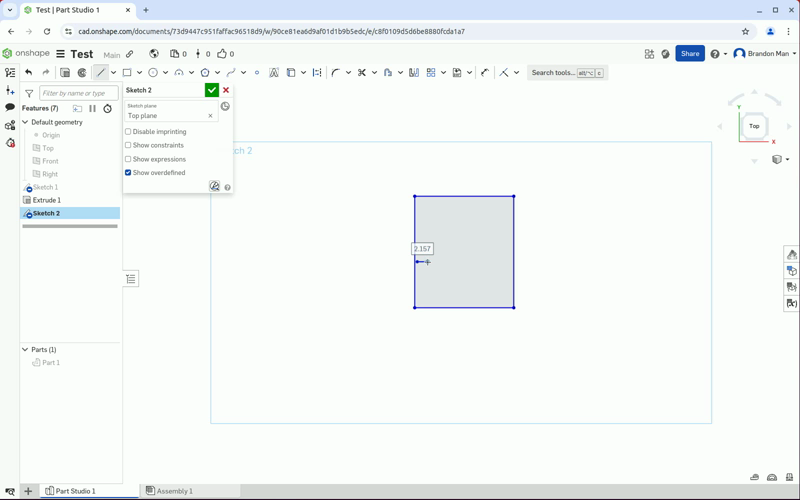
mouse_move(457, 261)
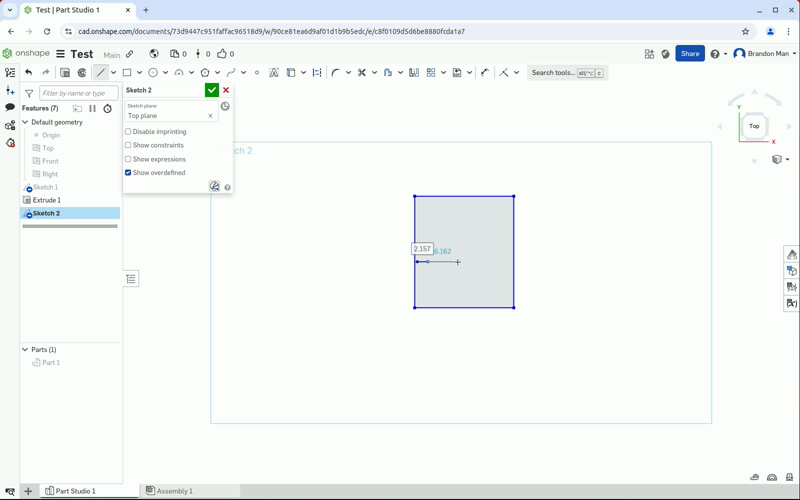
mouse_move(427, 214)
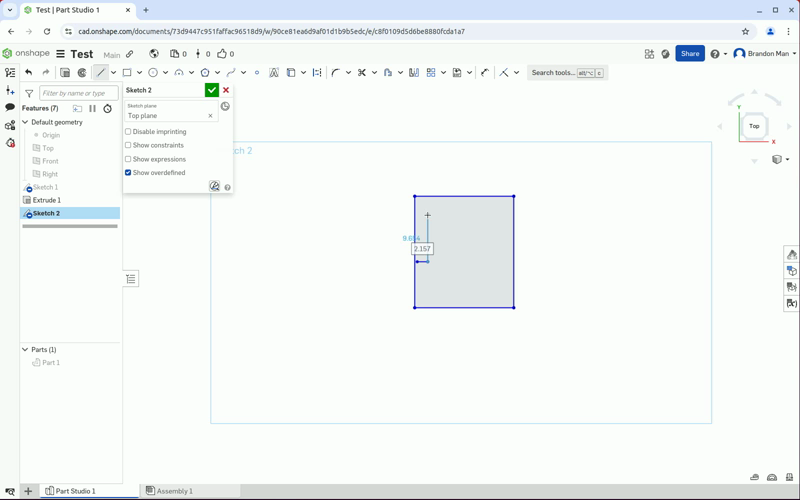
click(427, 214)
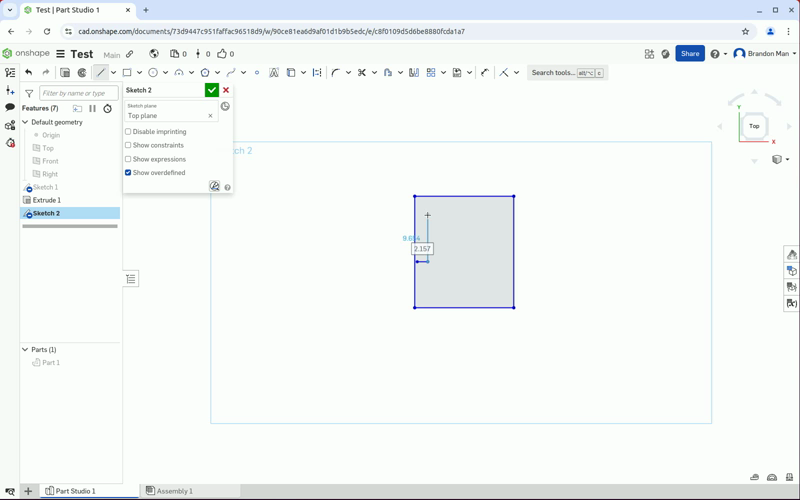
key_up(shift)
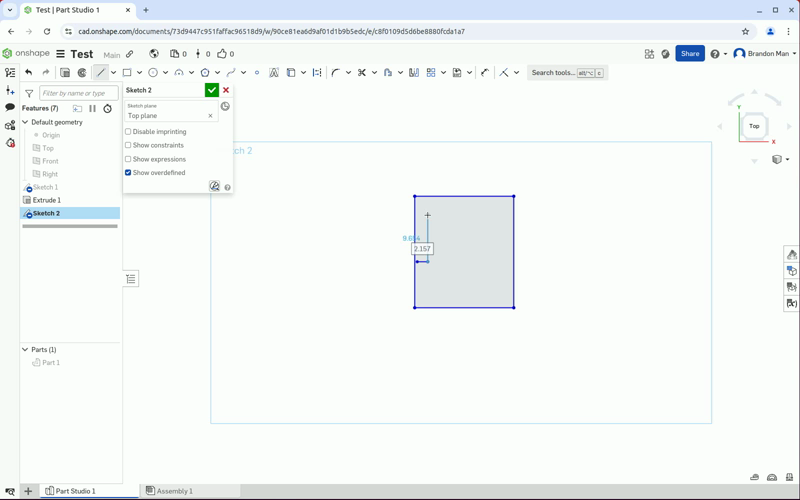
key_down(shift)
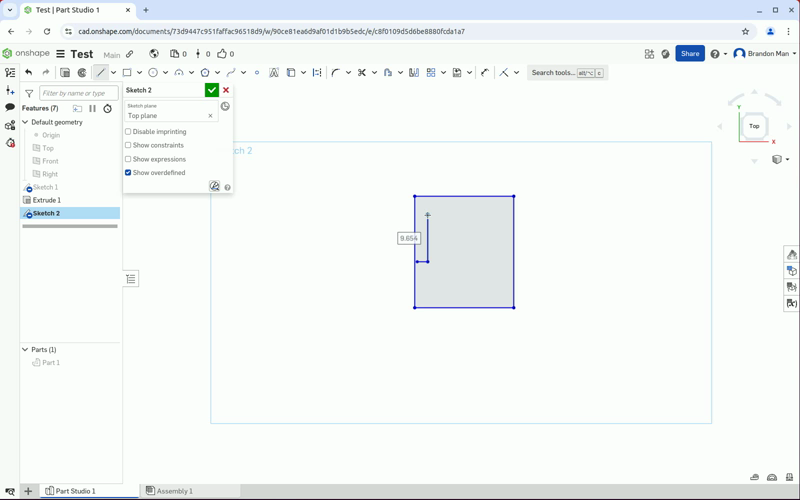
mouse_move(457, 214)
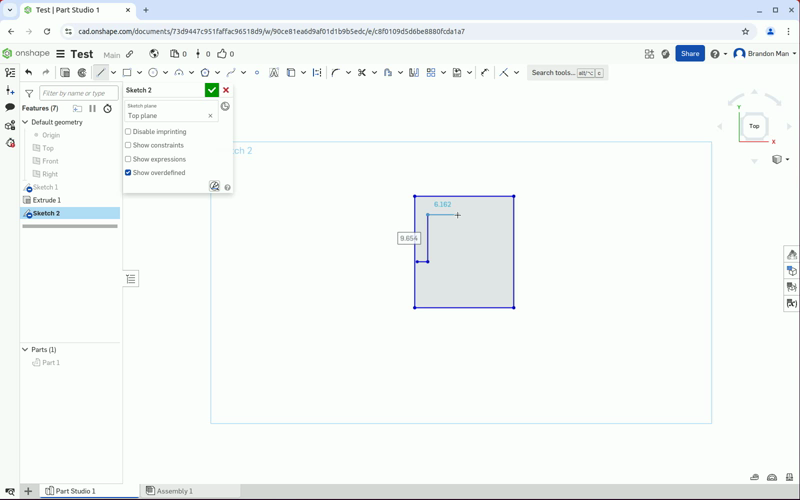
mouse_move(417, 214)
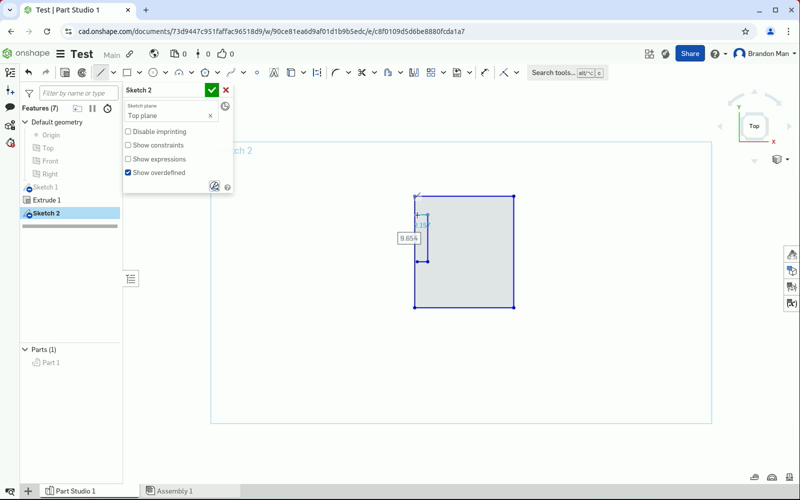
click(417, 214)
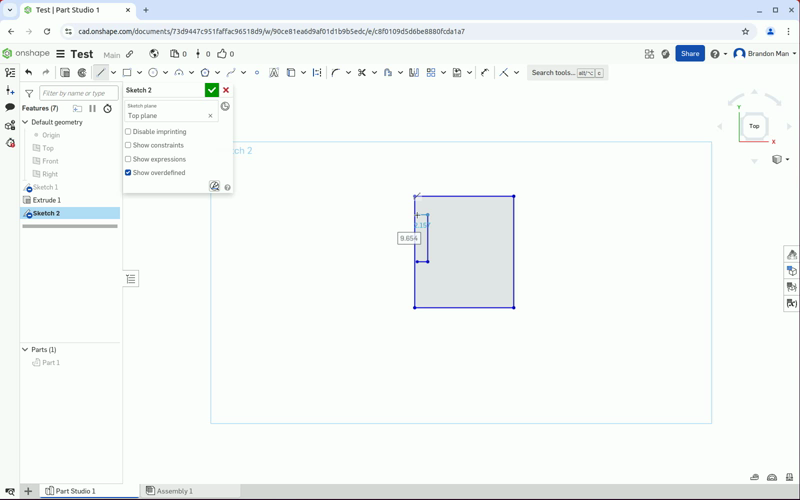
key_up(shift)
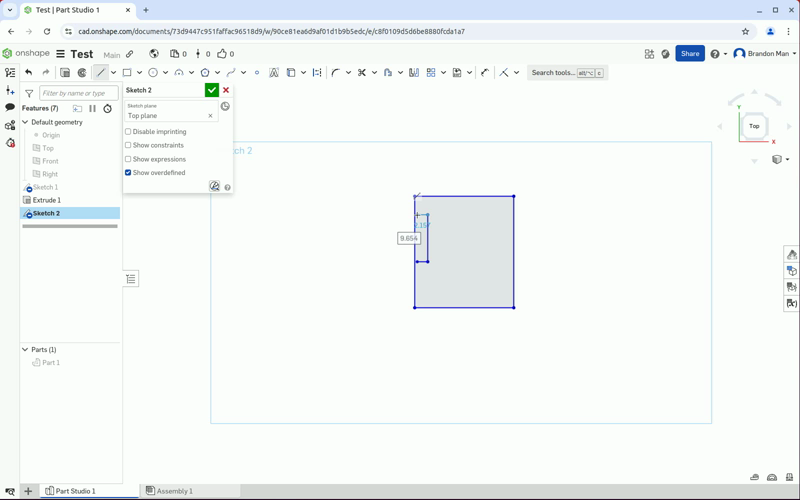
mouse_move(447, 214)
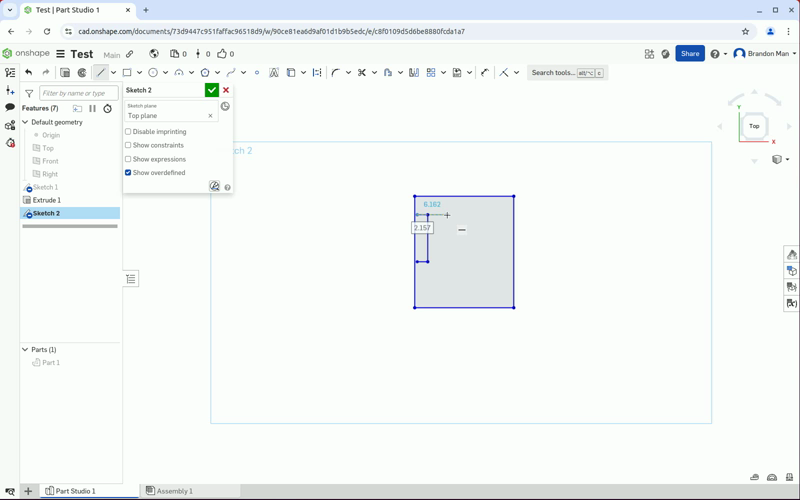
key_down(shift)
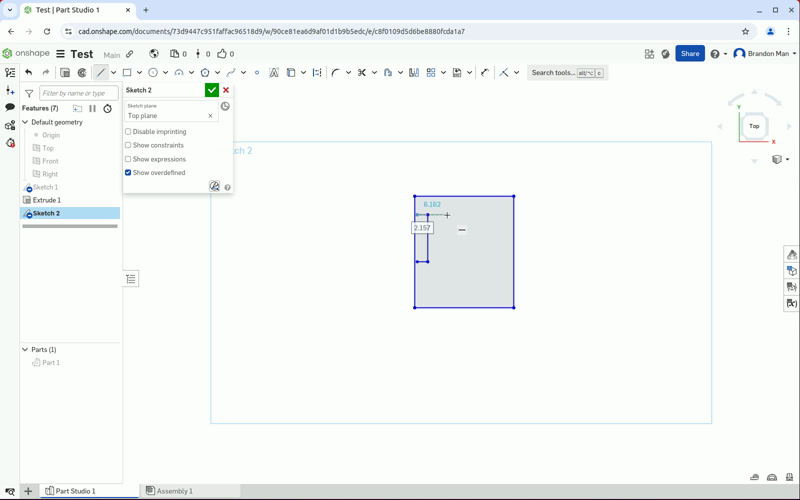
mouse_move(417, 261)
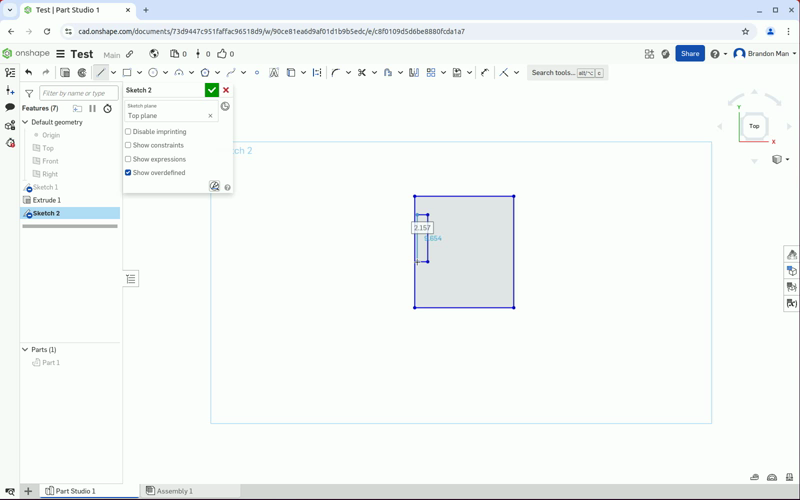
key_up(shift)
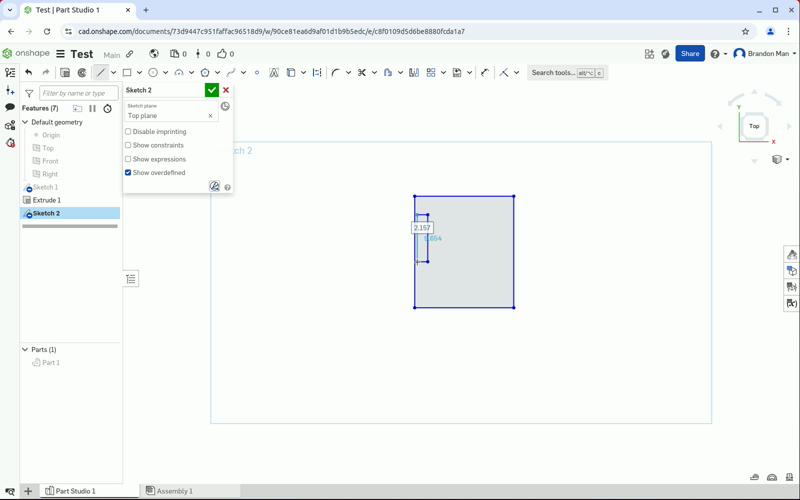
click(417, 261)
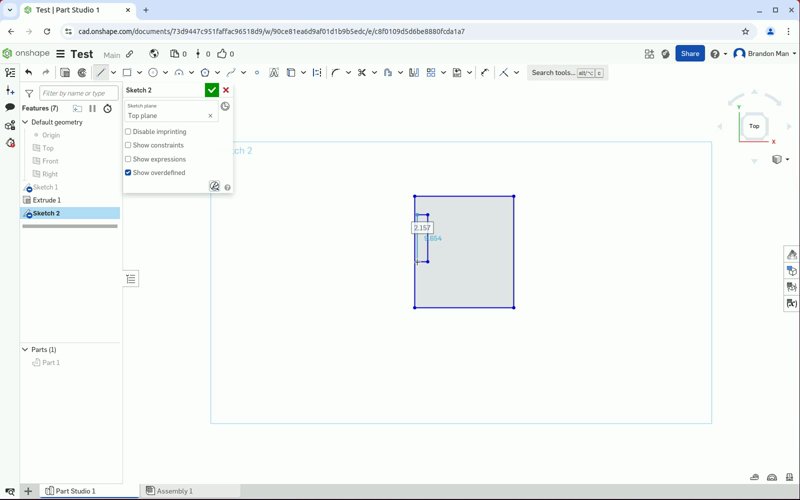
key(esc)
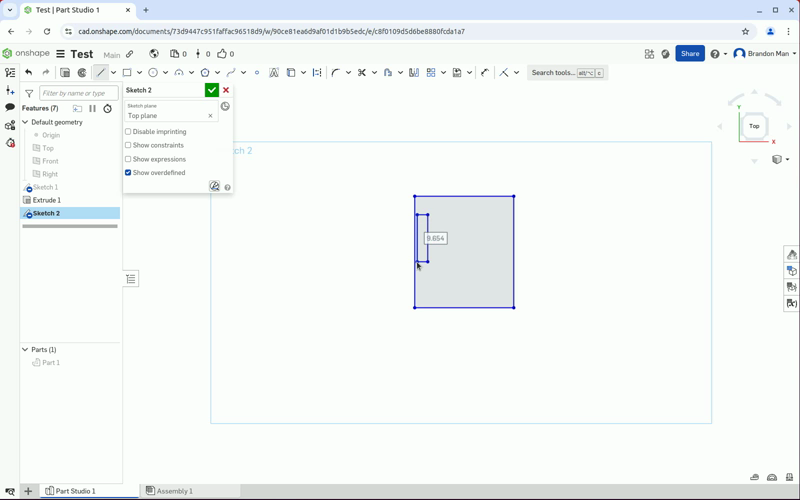
key(l)
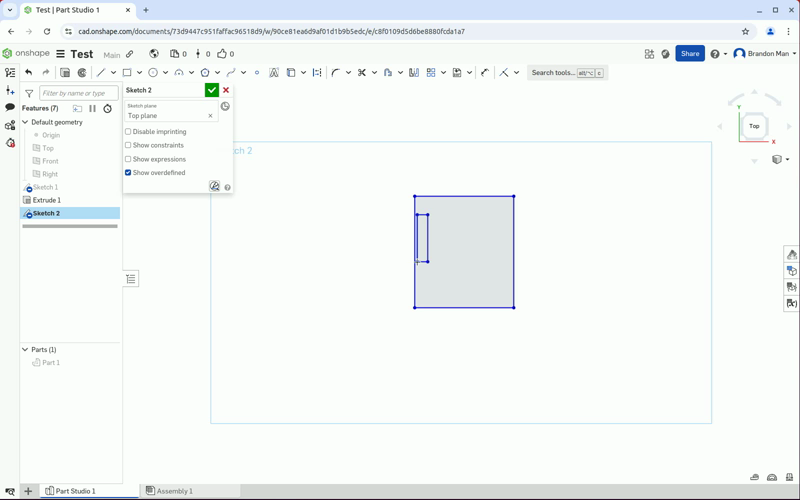
key_down(shift)
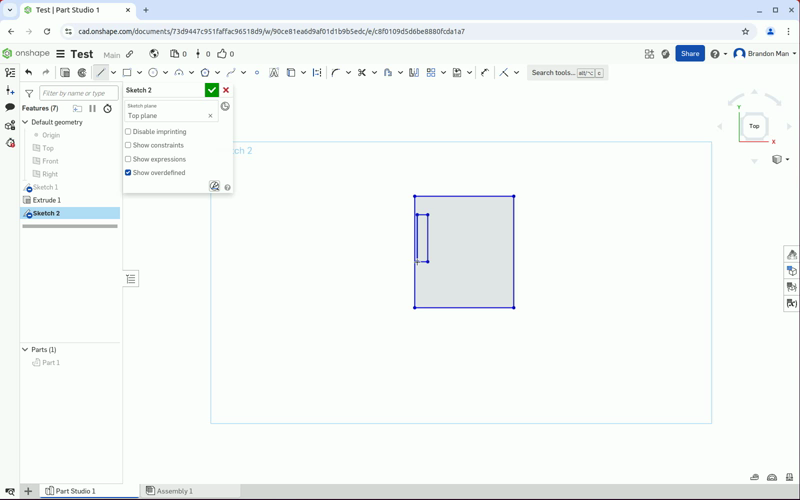
mouse_move(500, 261)
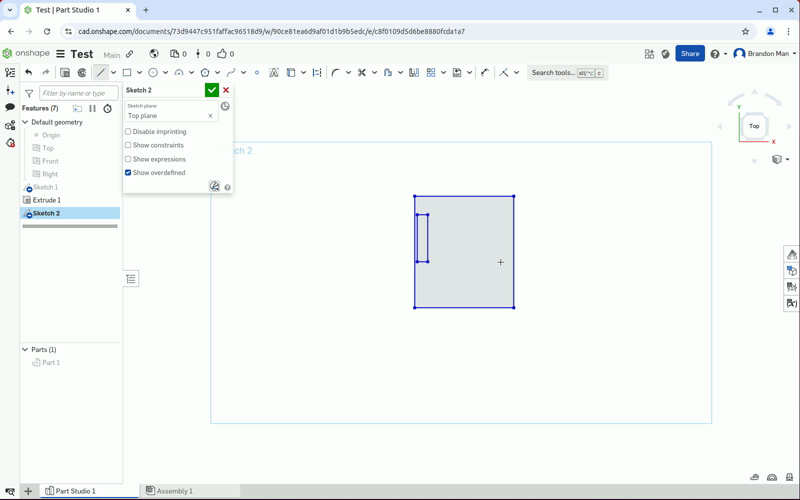
click(500, 261)
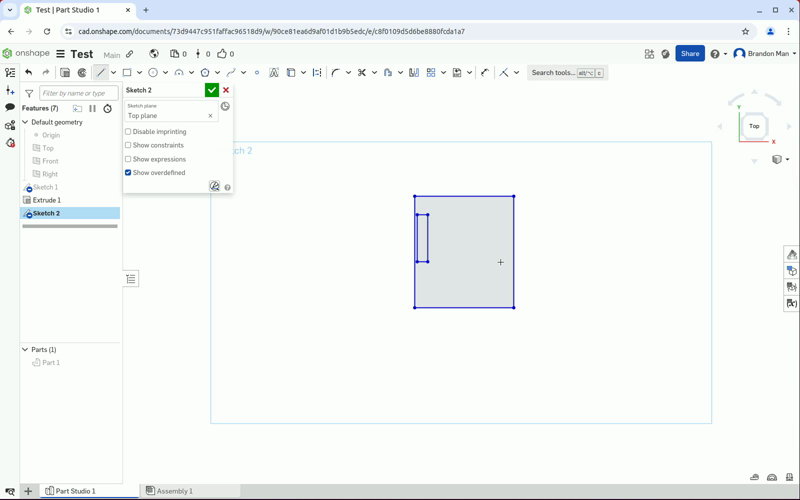
key_up(shift)
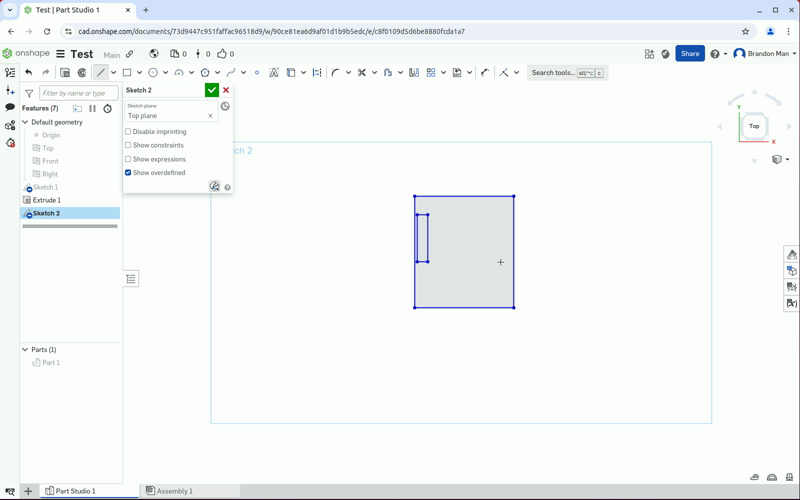
key_down(shift)
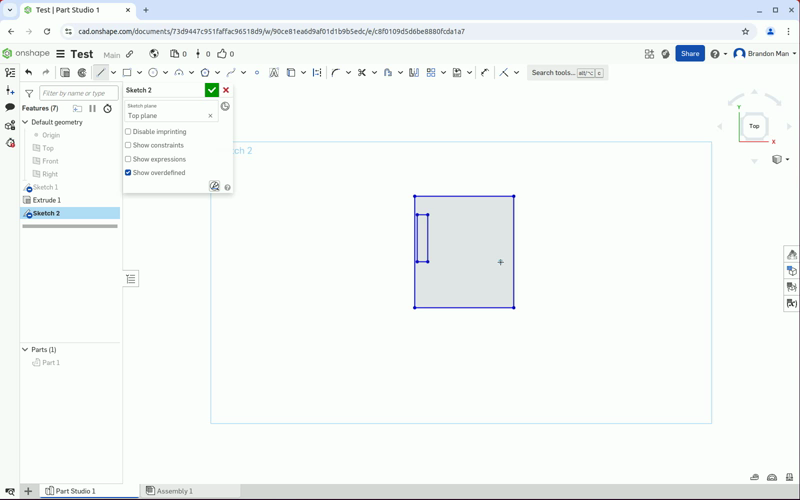
mouse_move(530, 261)
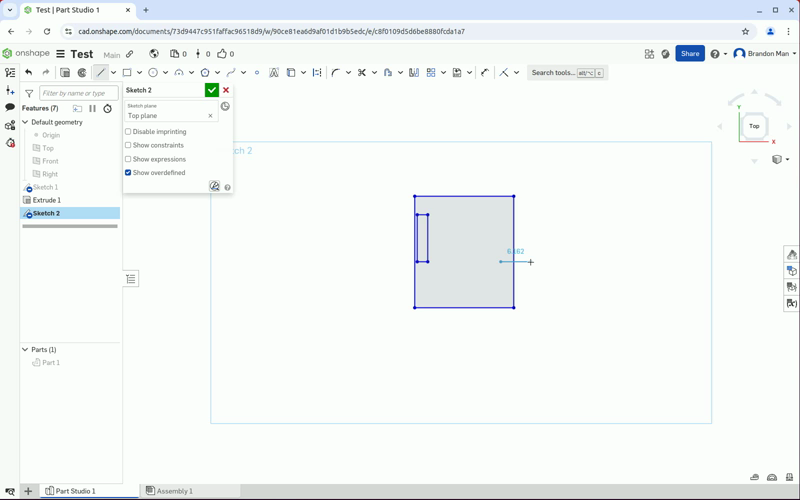
mouse_move(511, 261)
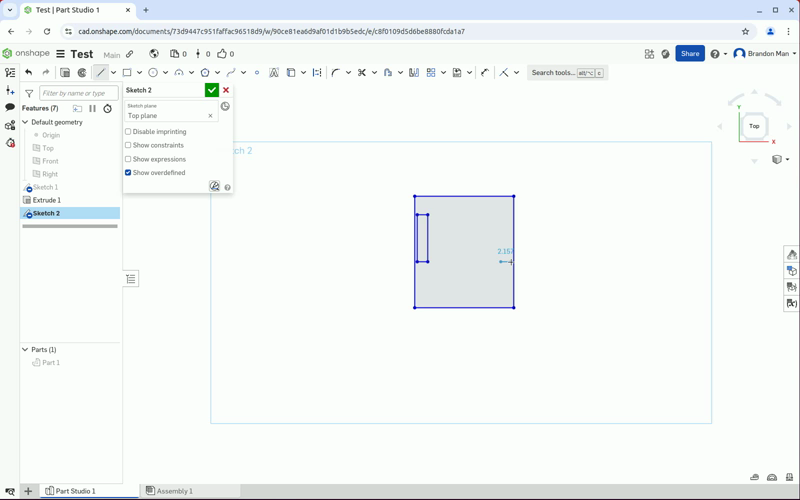
click(511, 261)
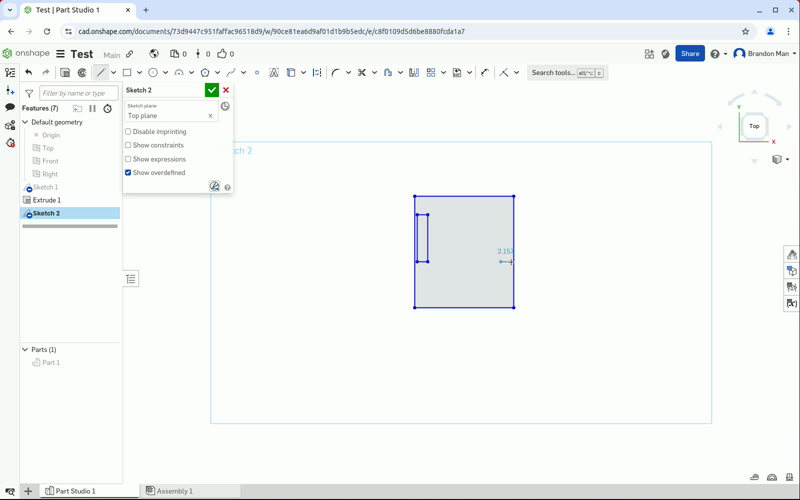
key_up(shift)
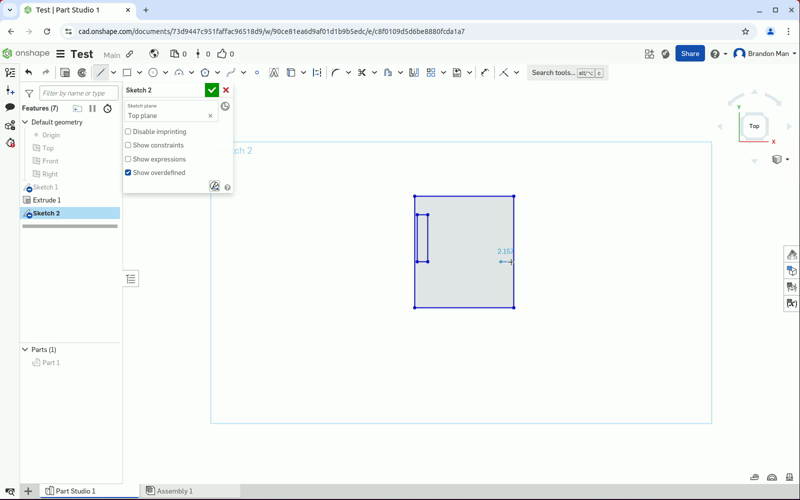
key_down(shift)
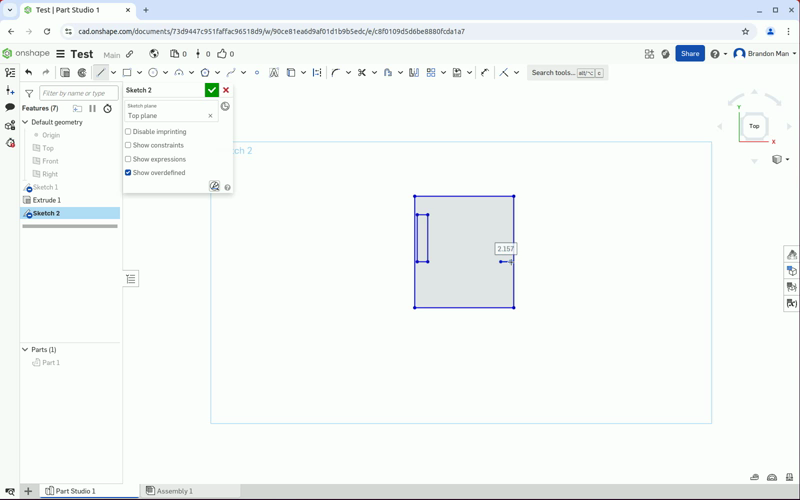
mouse_move(541, 261)
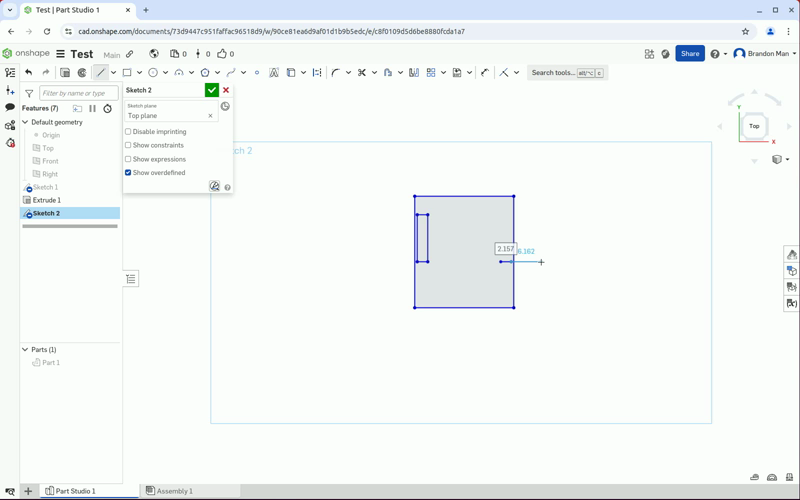
mouse_move(511, 214)
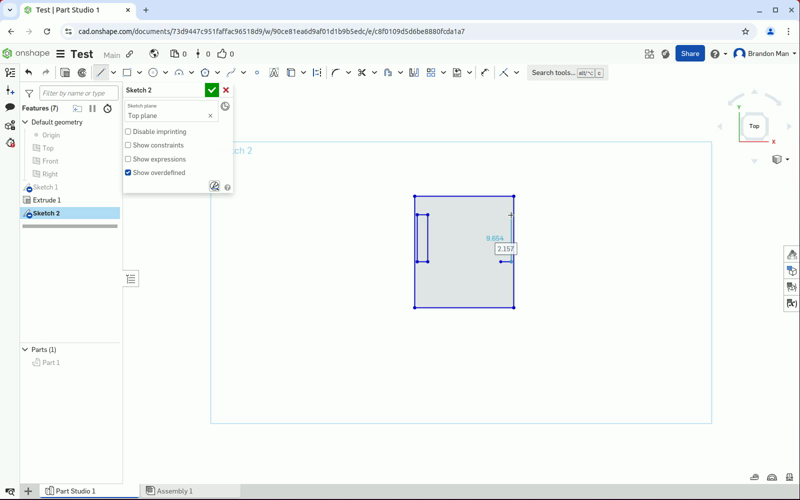
click(511, 214)
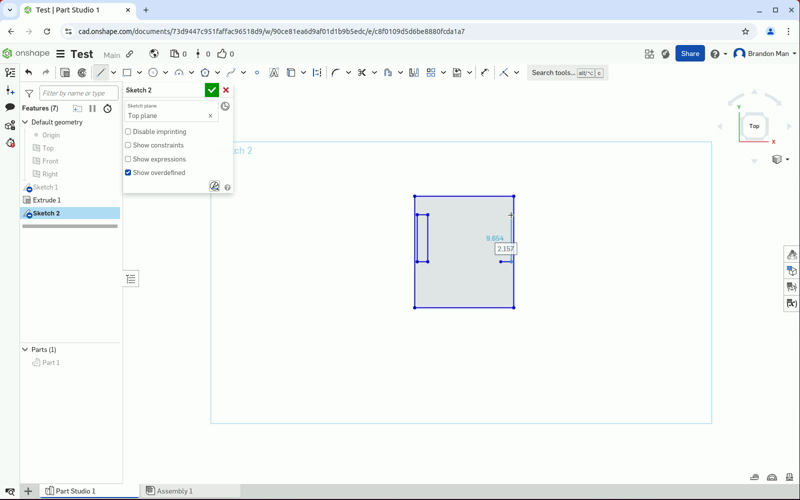
key_up(shift)
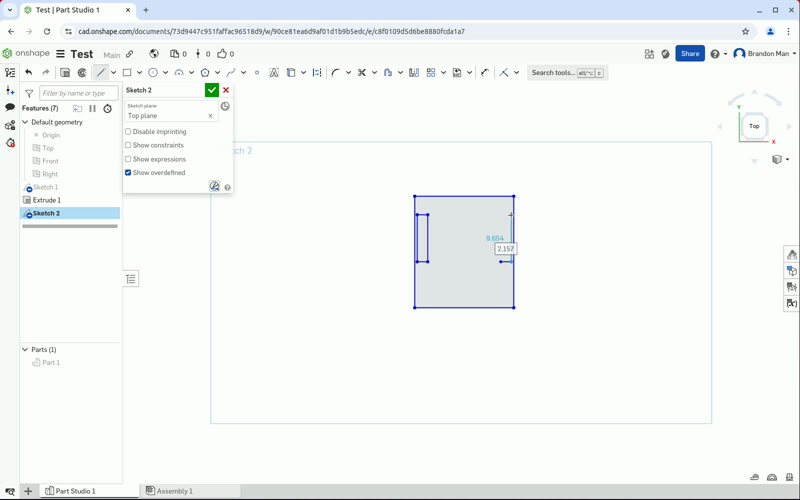
key_down(shift)
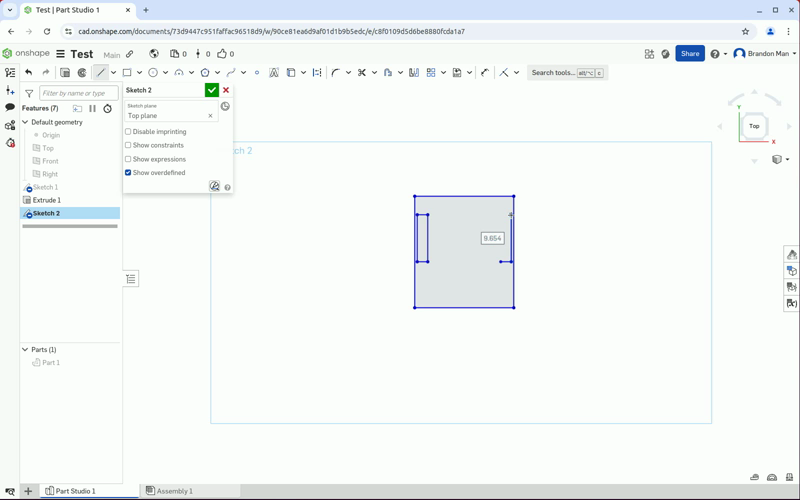
mouse_move(541, 214)
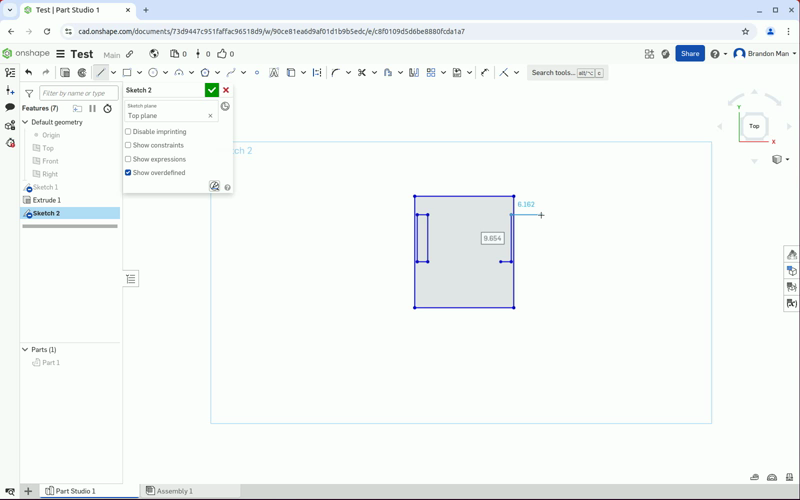
mouse_move(500, 214)
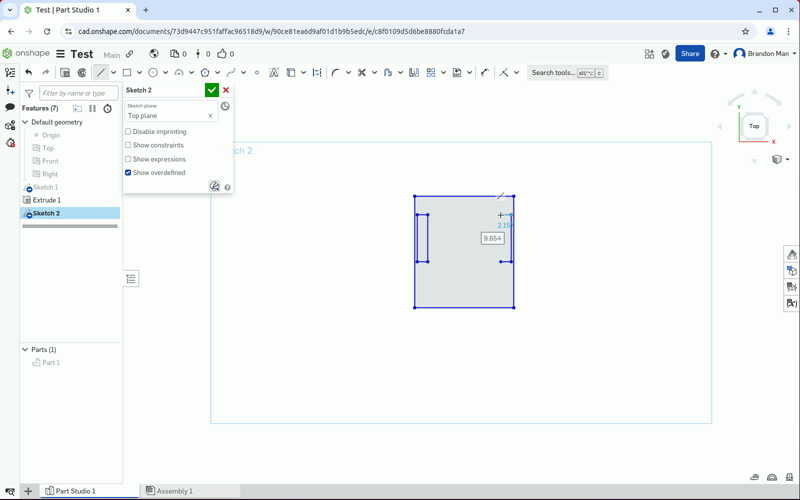
click(500, 214)
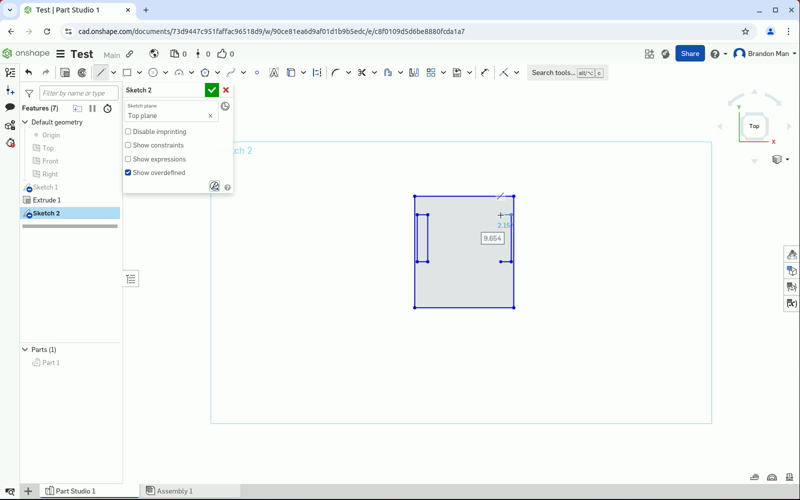
key_up(shift)
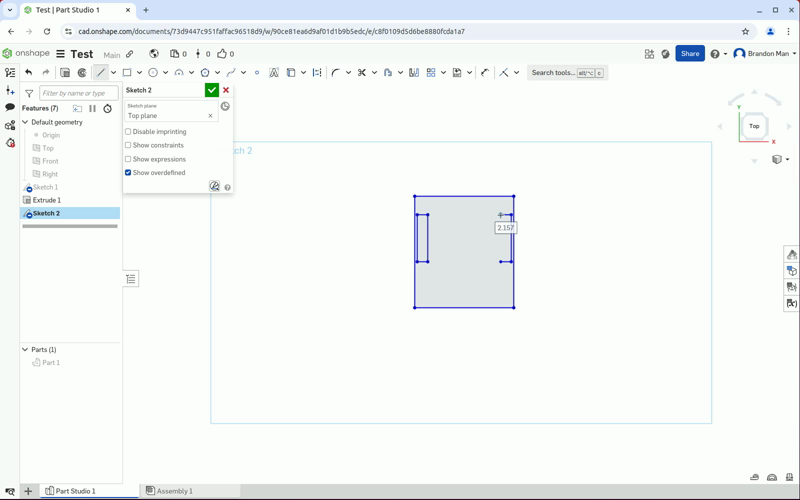
mouse_move(530, 214)
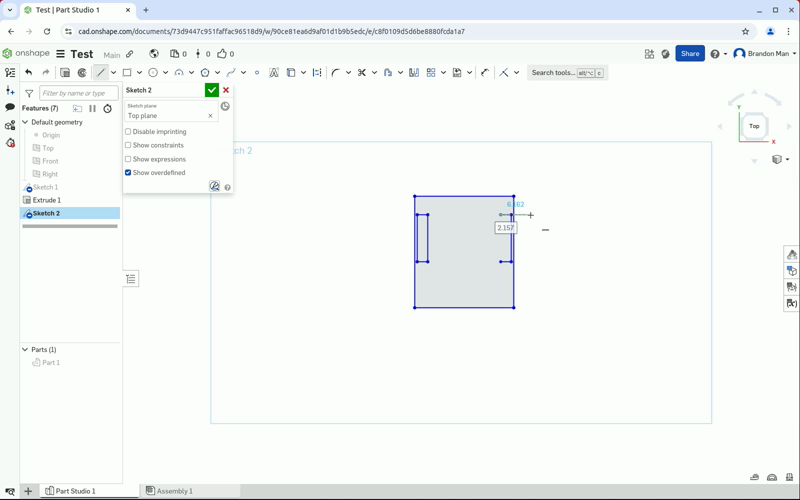
key_down(shift)
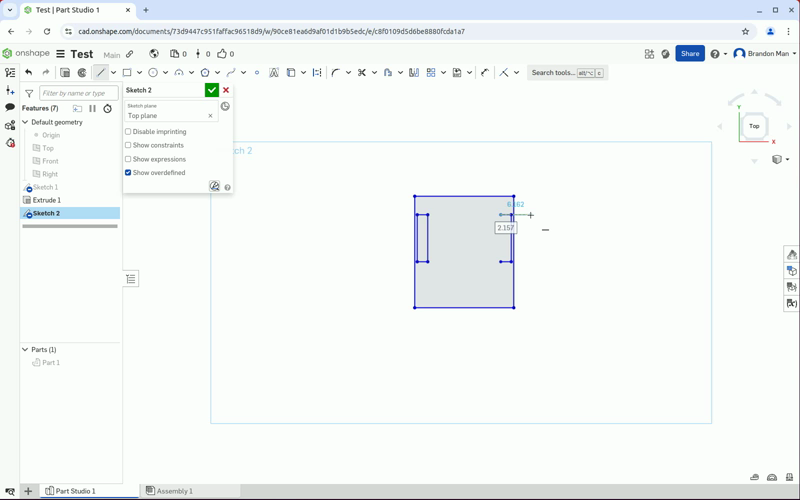
mouse_move(500, 261)
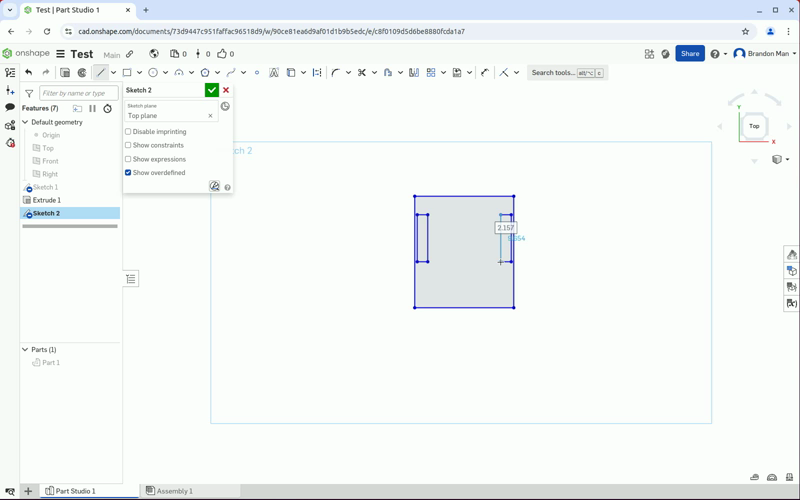
key_up(shift)
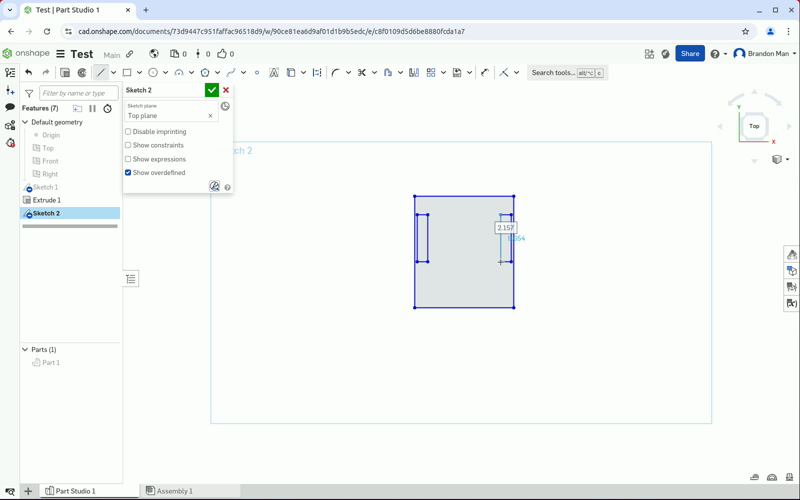
click(500, 261)
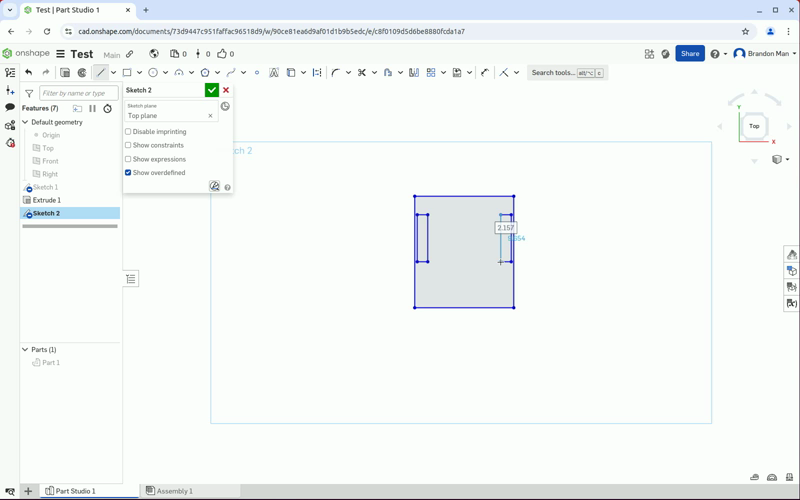
key(esc)
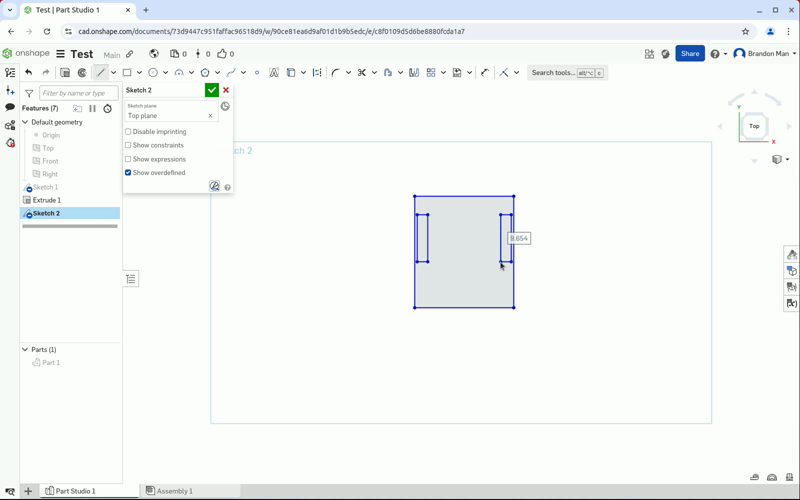
mouse_move(480, 264)
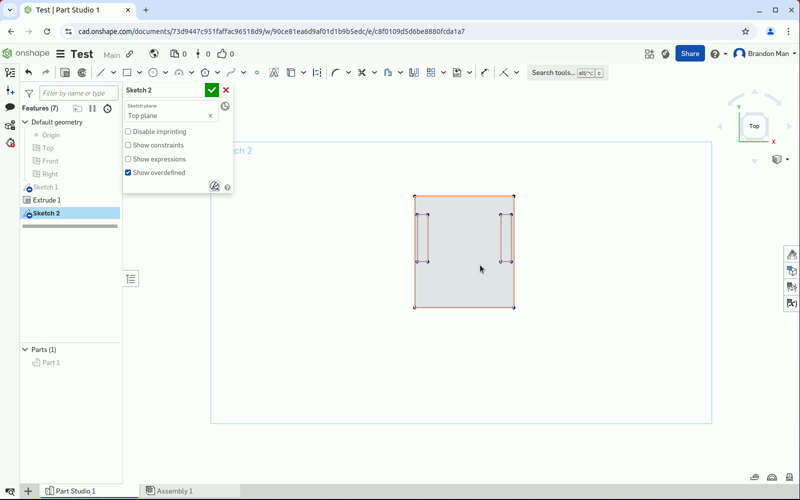
click(480, 264)
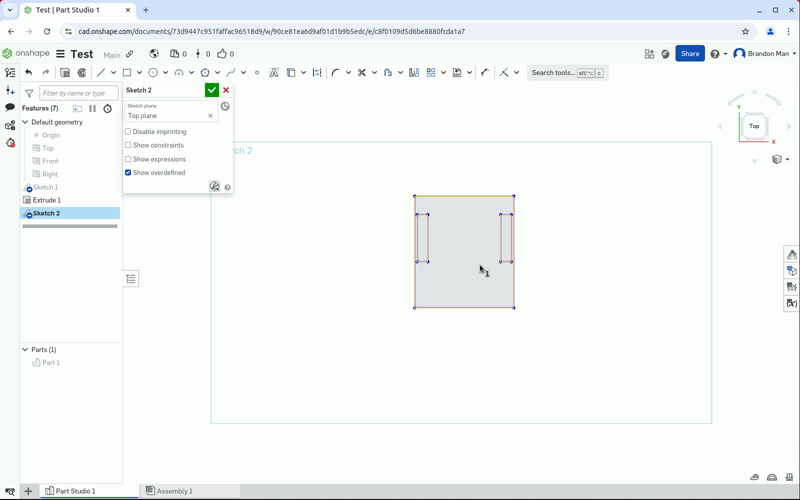
mouse_move(73, 352)
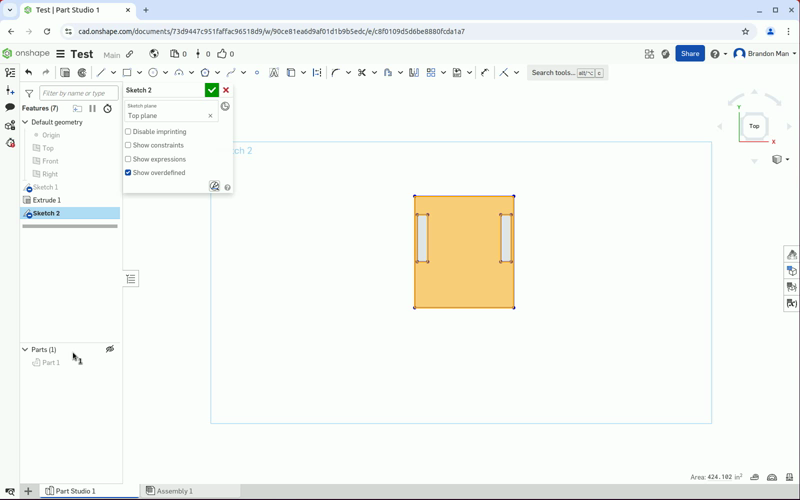
key(shift+y)
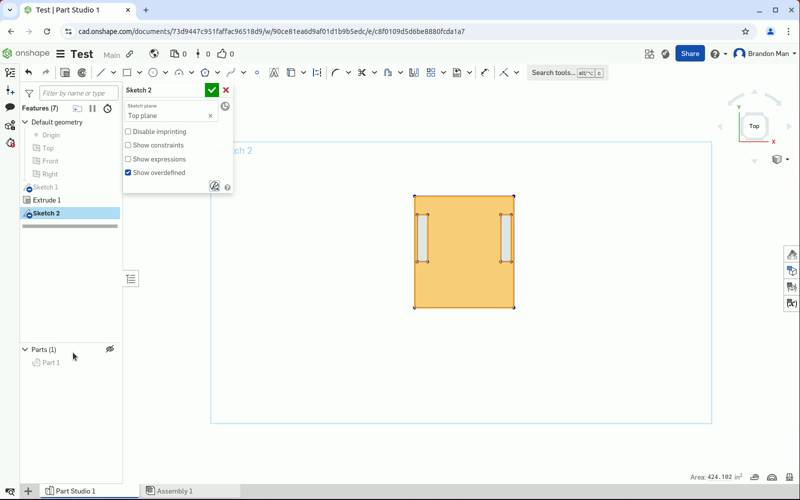
key(shift+e)
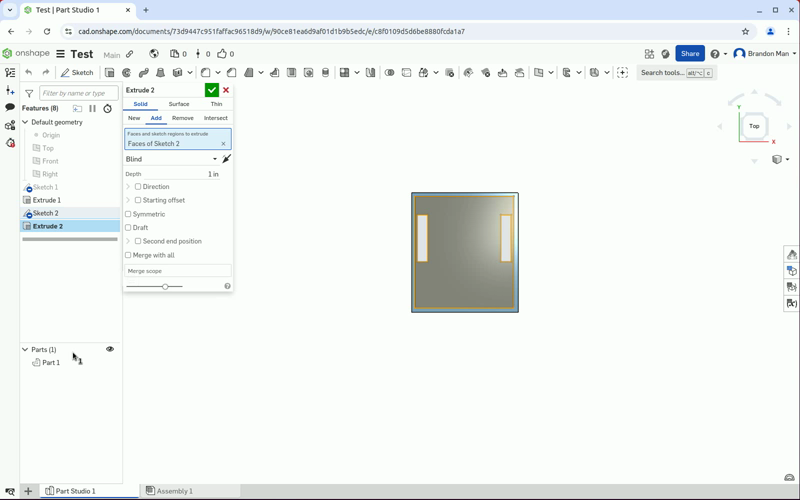
mouse_move(143, 106)
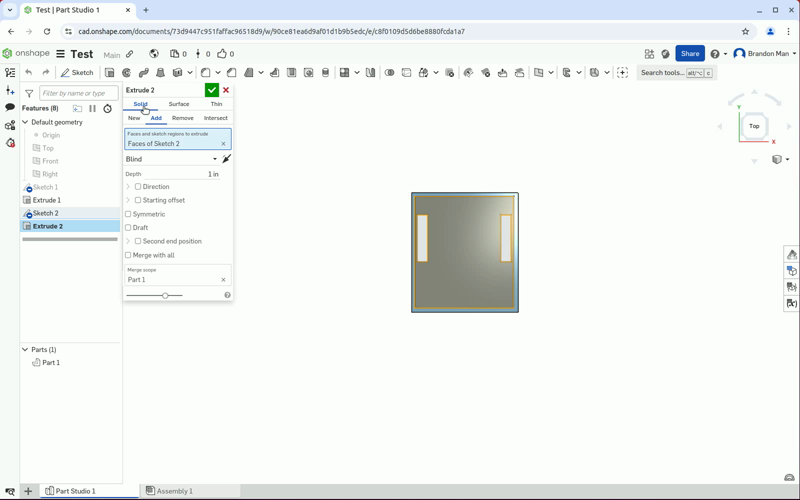
click(143, 106)
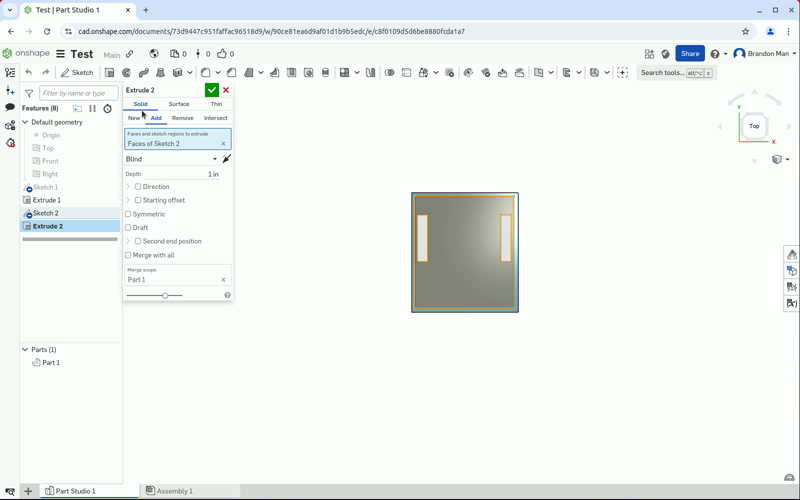
mouse_move(137, 120)
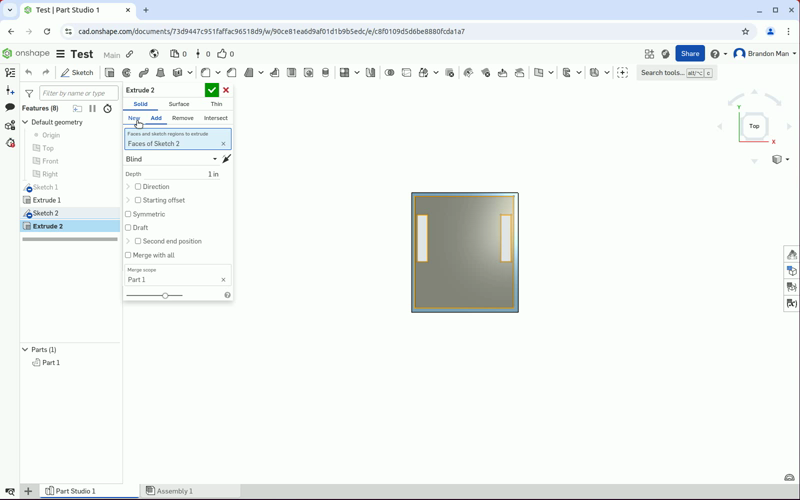
click(137, 120)
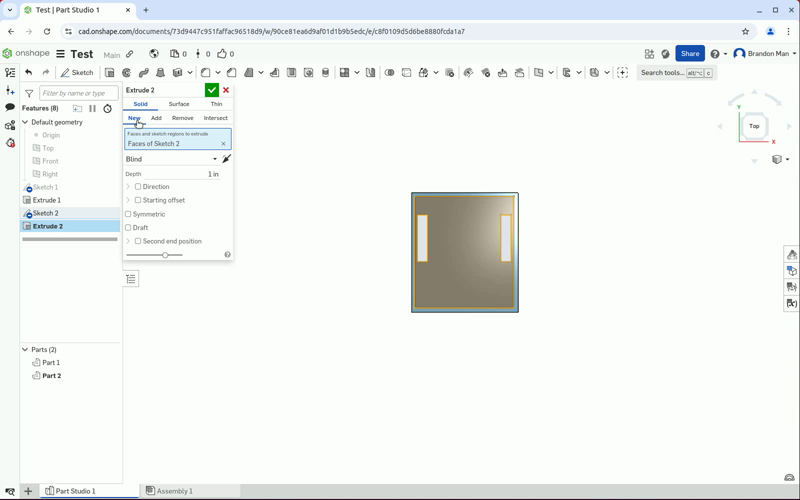
key(tab, 4)
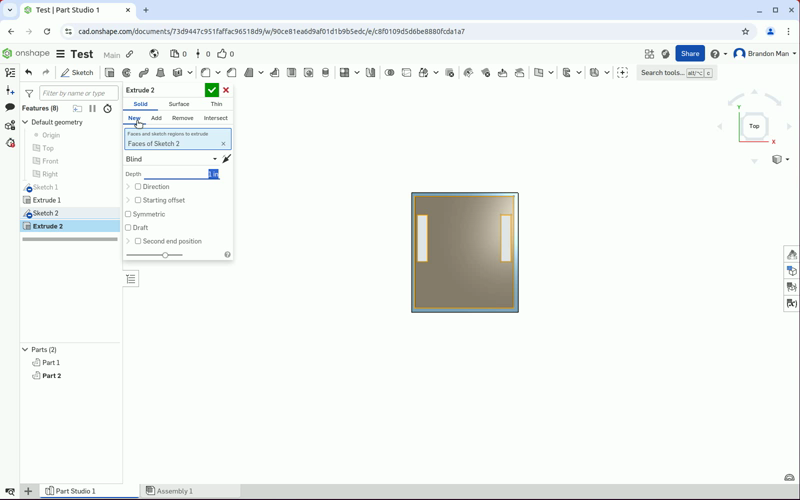
text(-1.685)
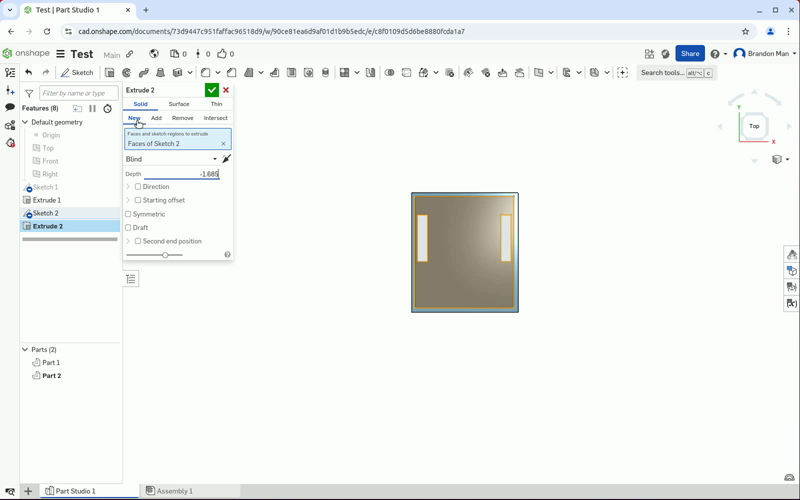
key(enter)
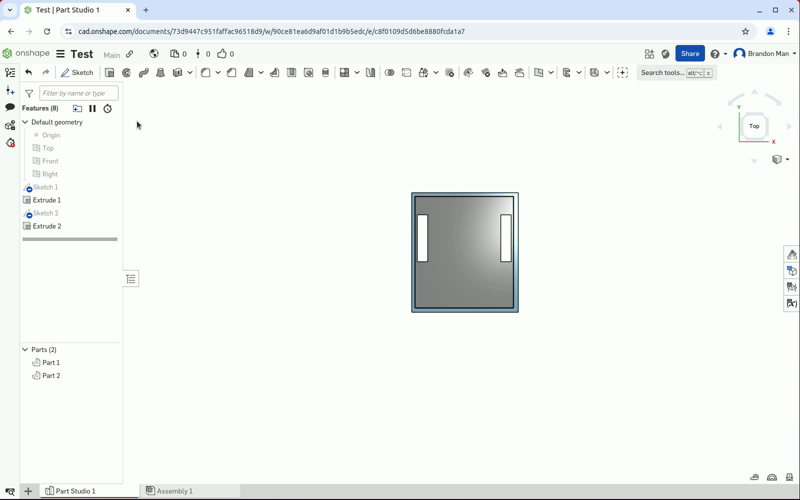
key(shift+h)
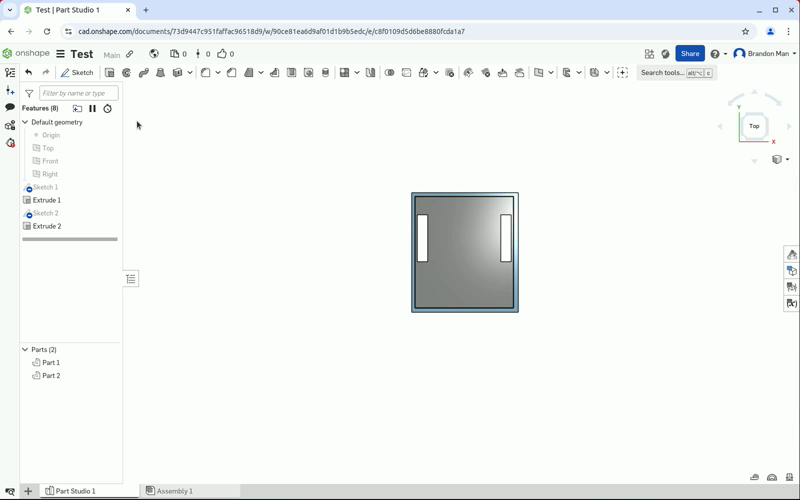
key(shift+h)
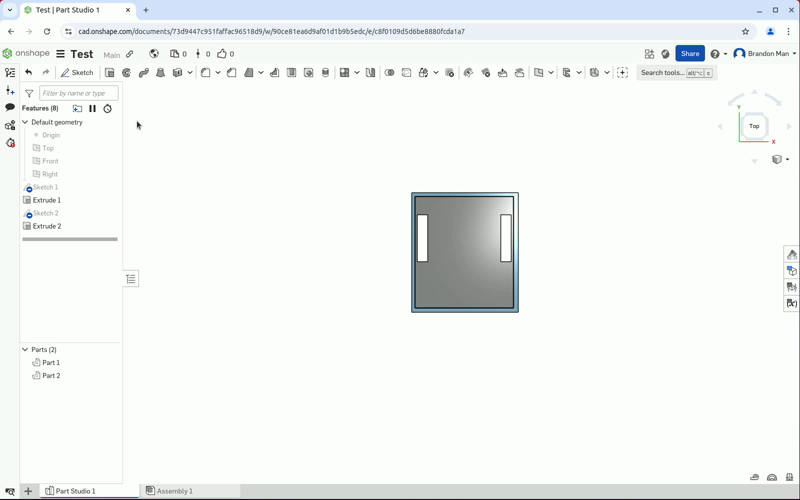
mouse_move(73, 189)
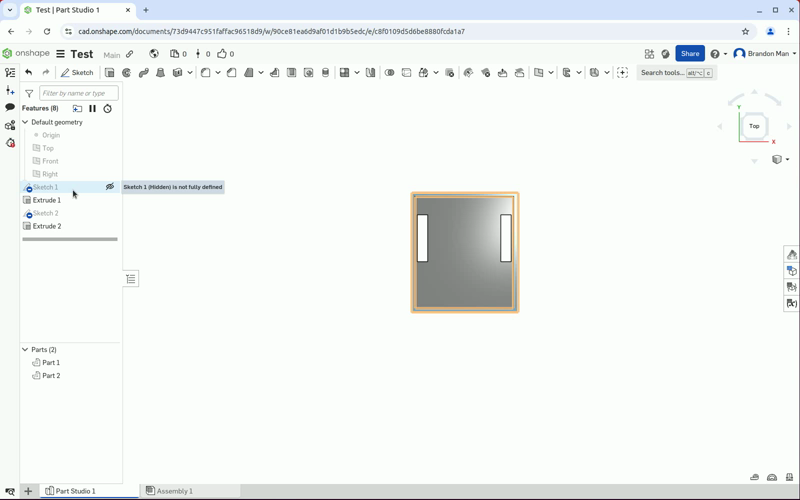
click(73, 189)
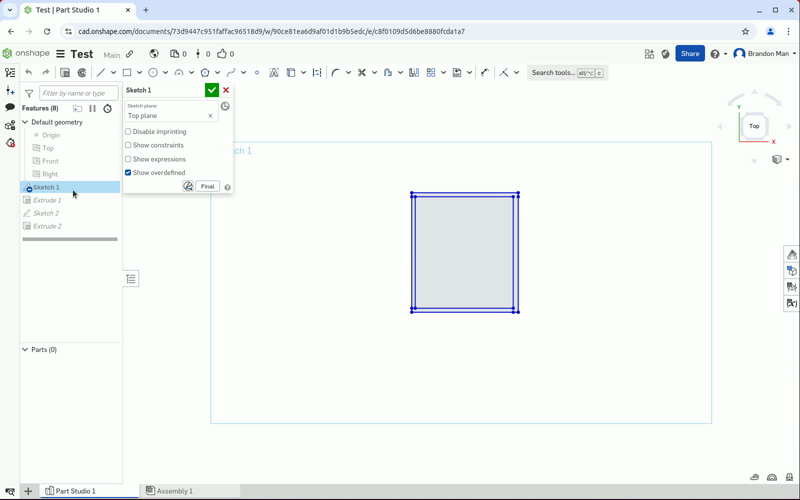
mouse_move(229, 92)
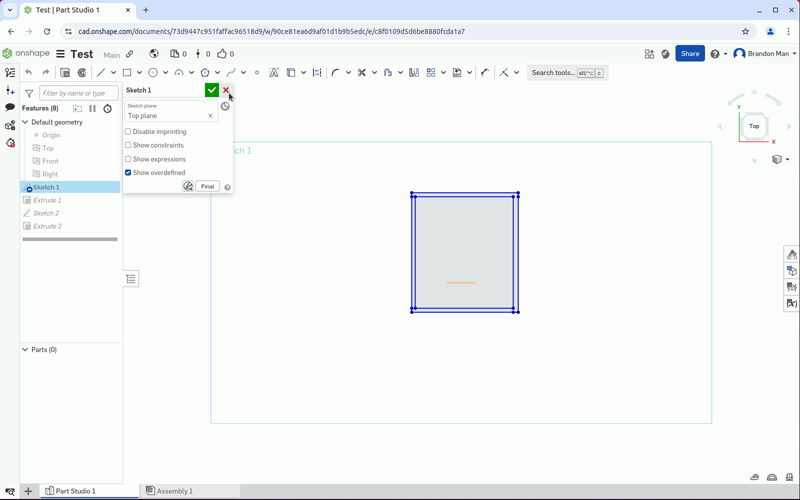
click(229, 92)
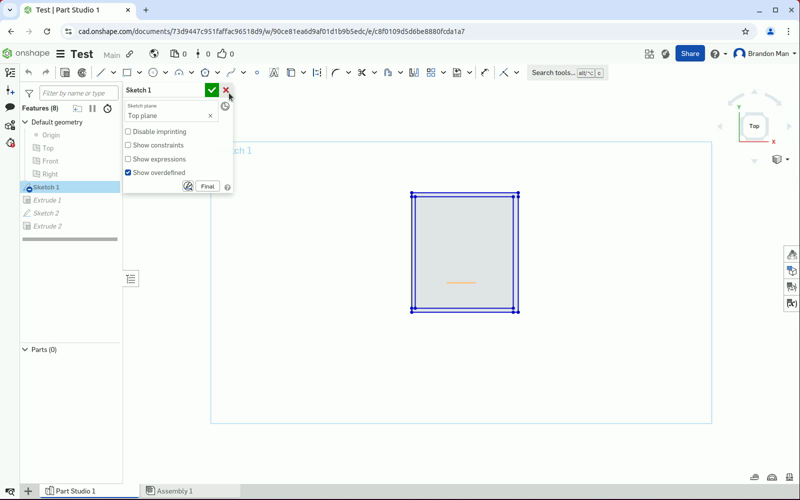
key(shift+s)
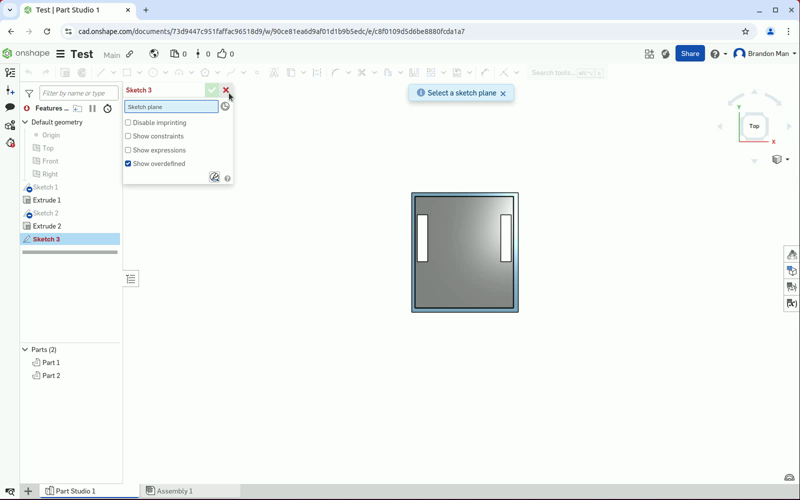
mouse_move(73, 150)
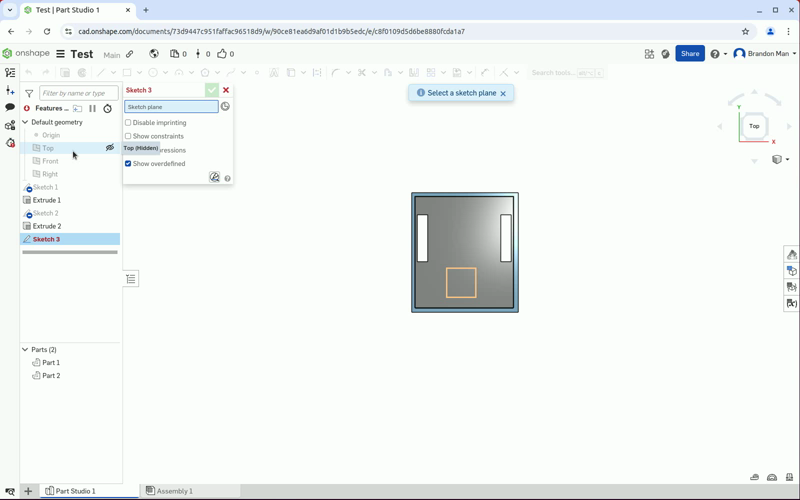
click(73, 150)
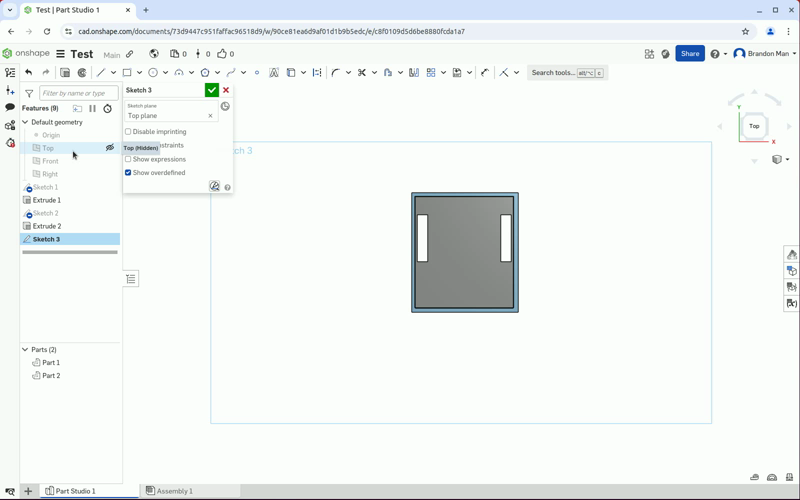
mouse_move(73, 352)
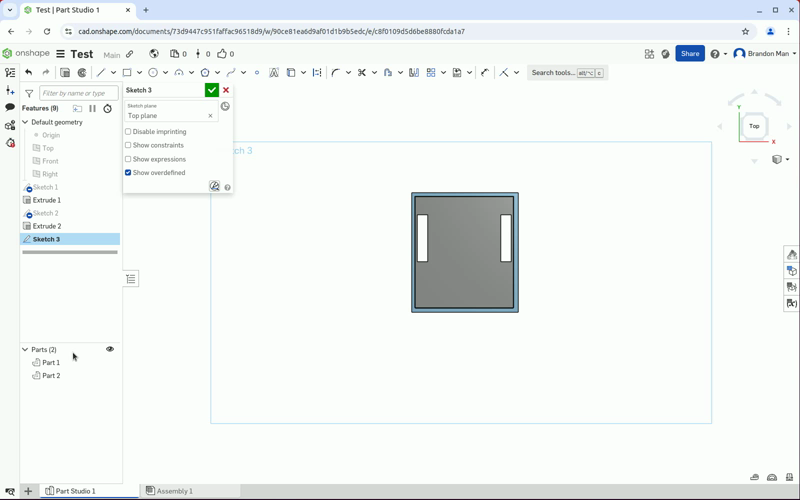
key(y)
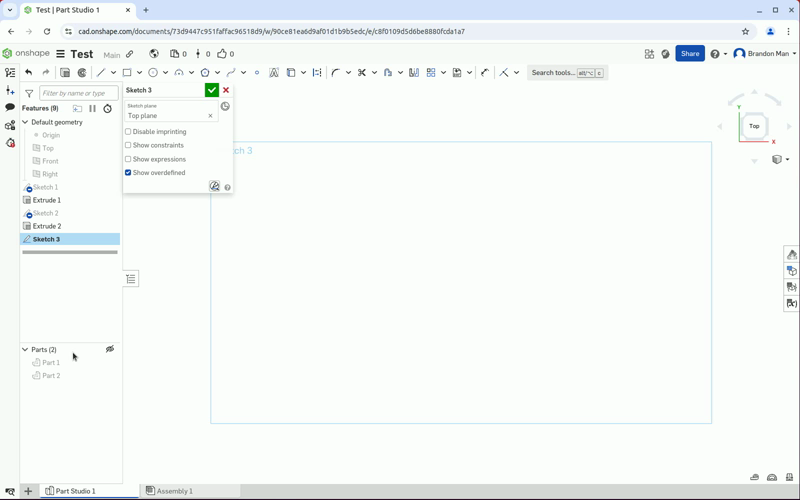
key(l)
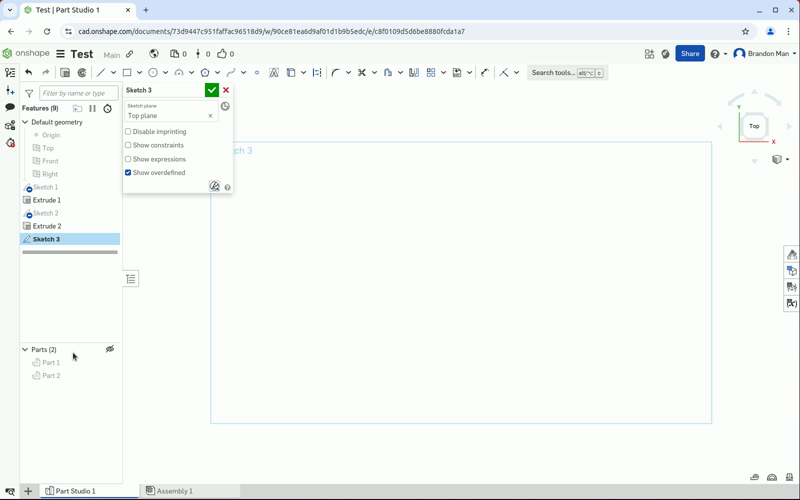
key_down(shift)
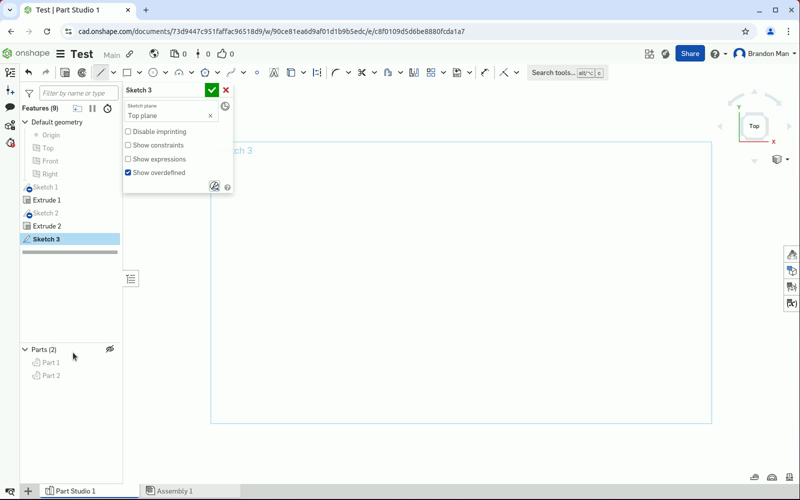
mouse_move(411, 312)
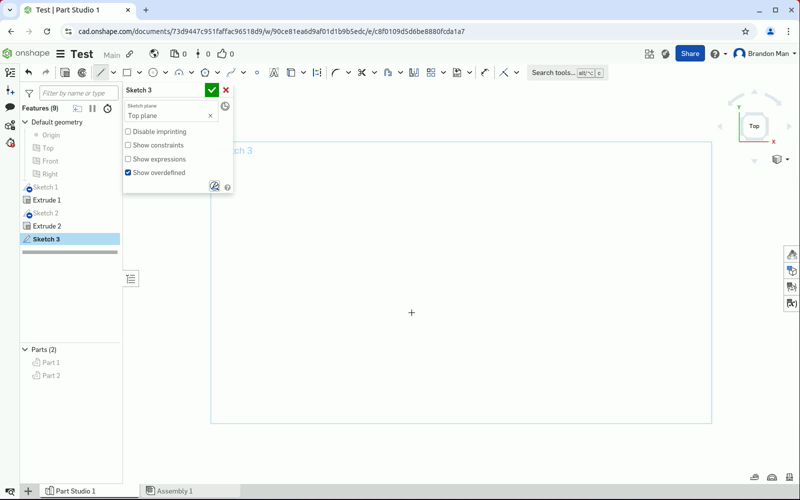
click(411, 312)
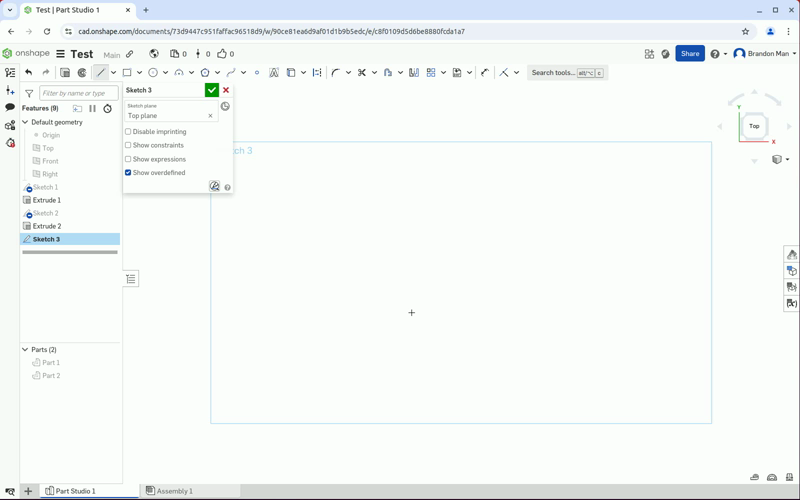
key_up(shift)
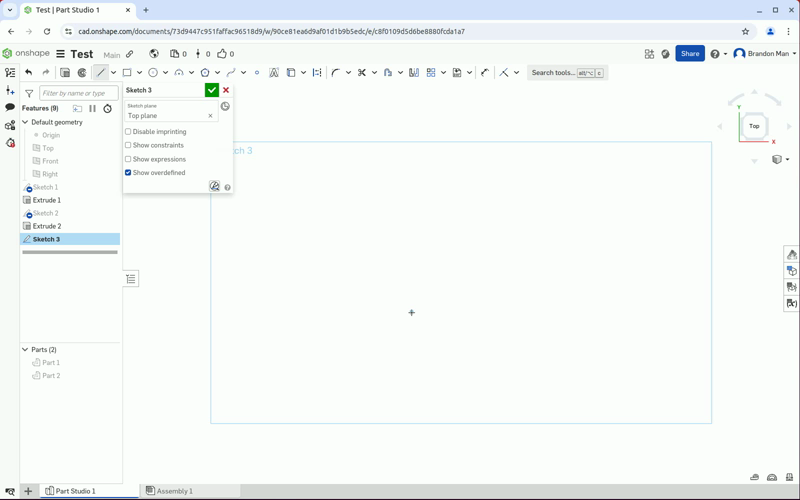
key_down(shift)
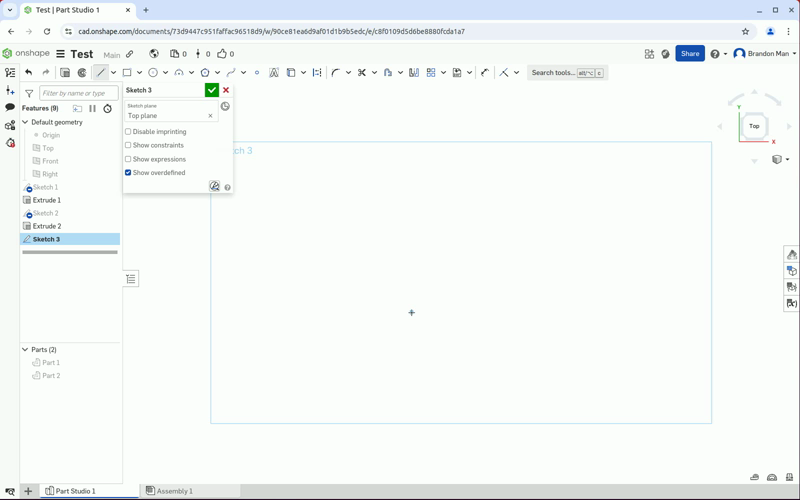
mouse_move(513, 312)
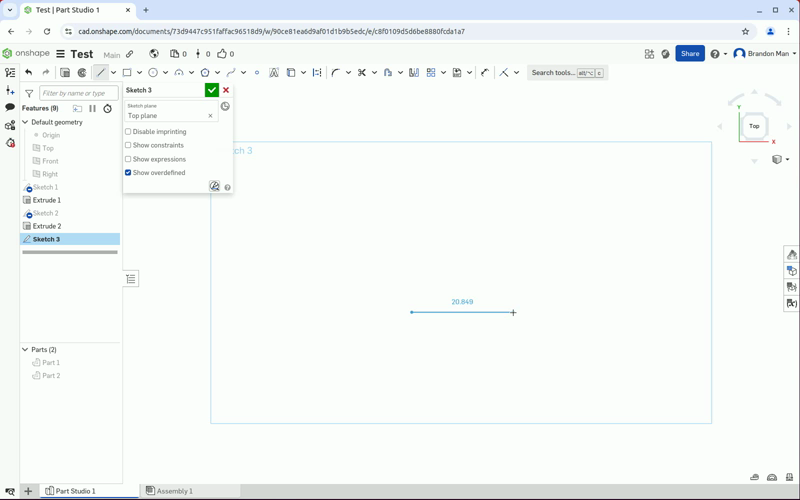
click(513, 312)
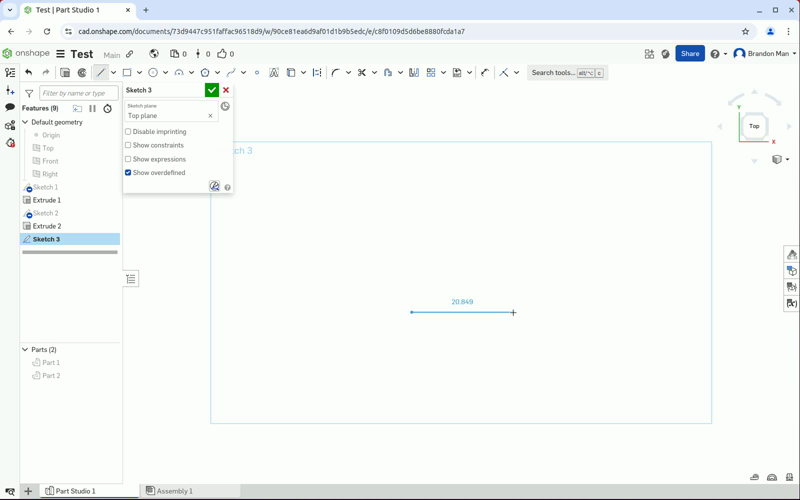
key_up(shift)
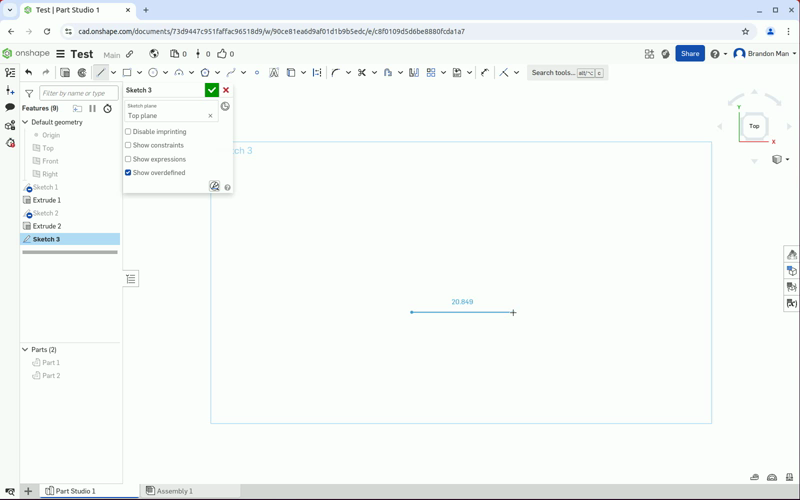
key_down(shift)
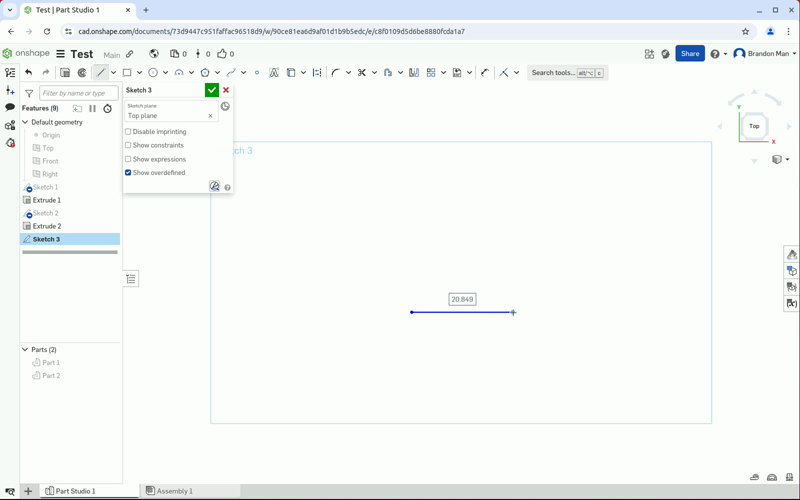
mouse_move(543, 312)
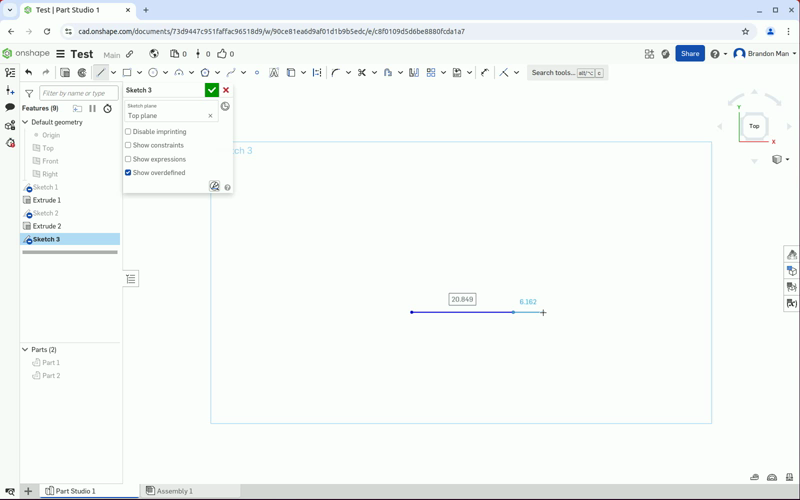
mouse_move(518, 312)
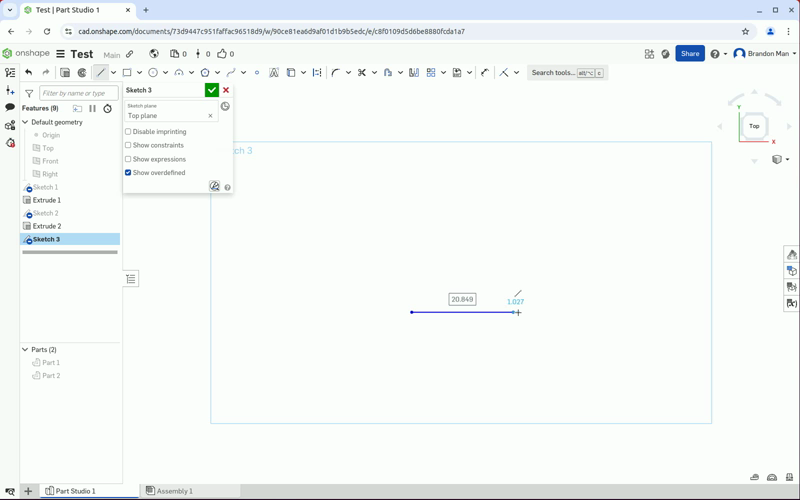
scroll(6)
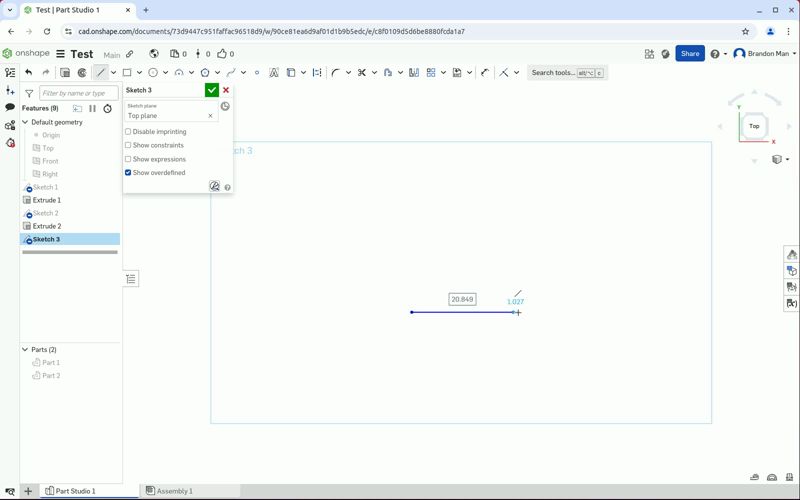
scroll(6)
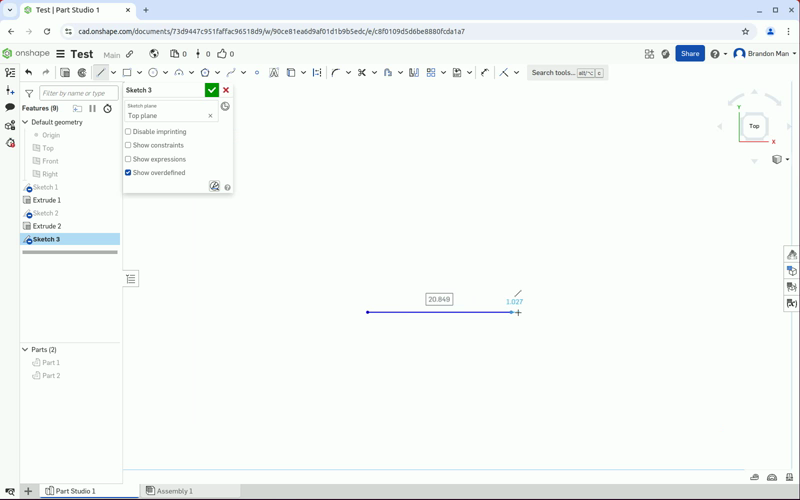
scroll(6)
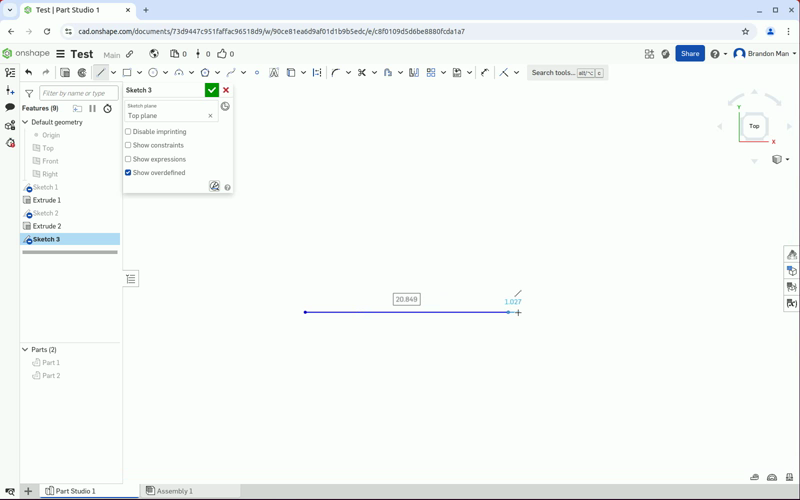
scroll(6)
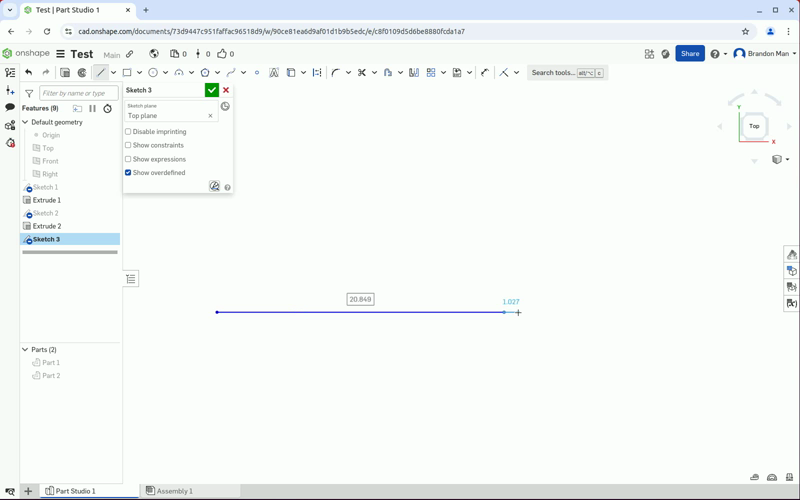
scroll(6)
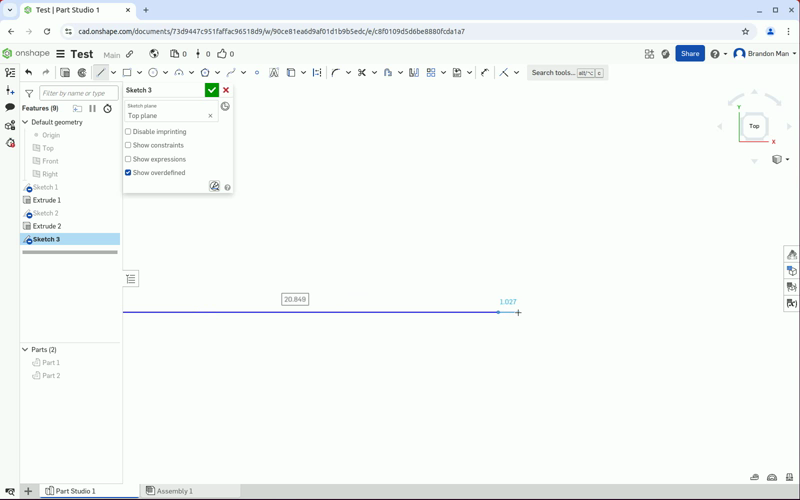
scroll(6)
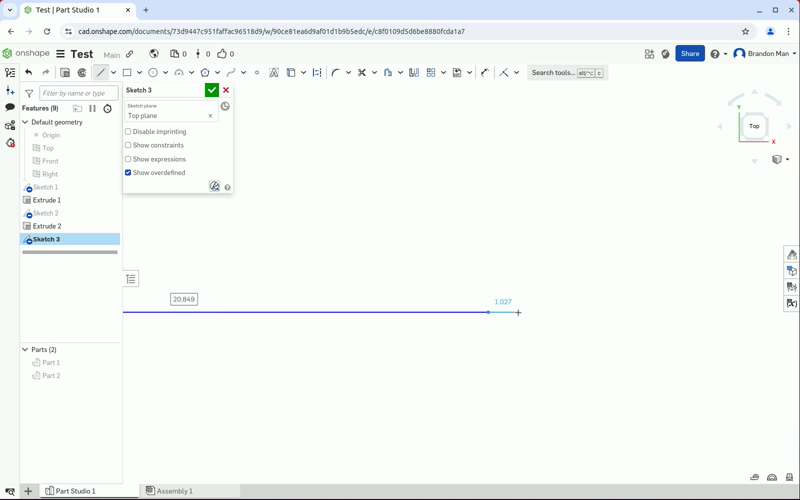
scroll(6)
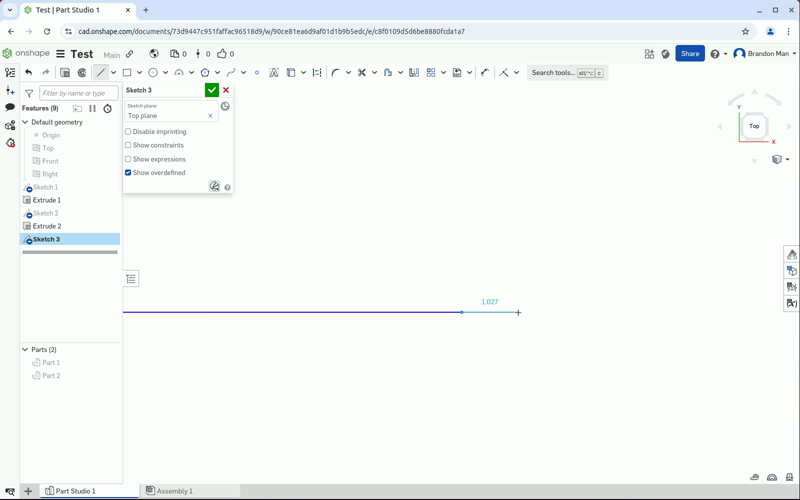
click(518, 312)
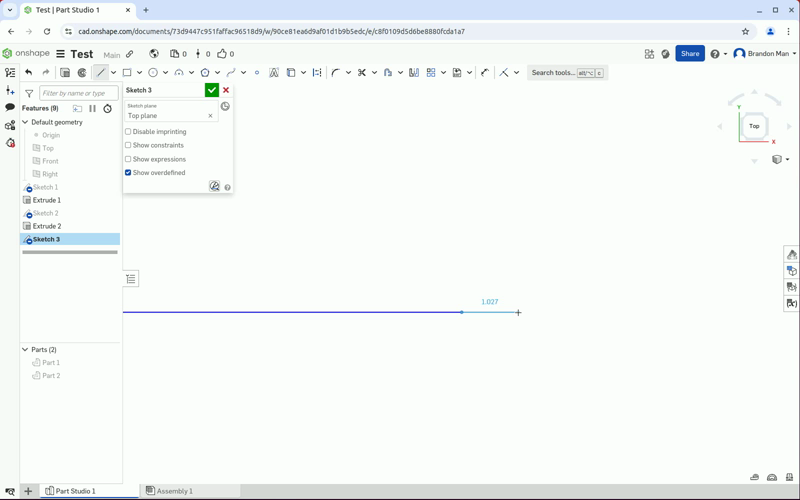
scroll(-6)
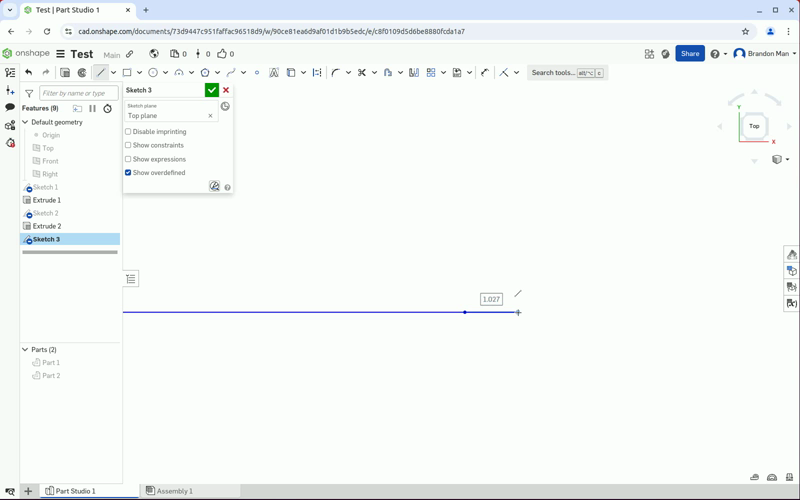
scroll(-6)
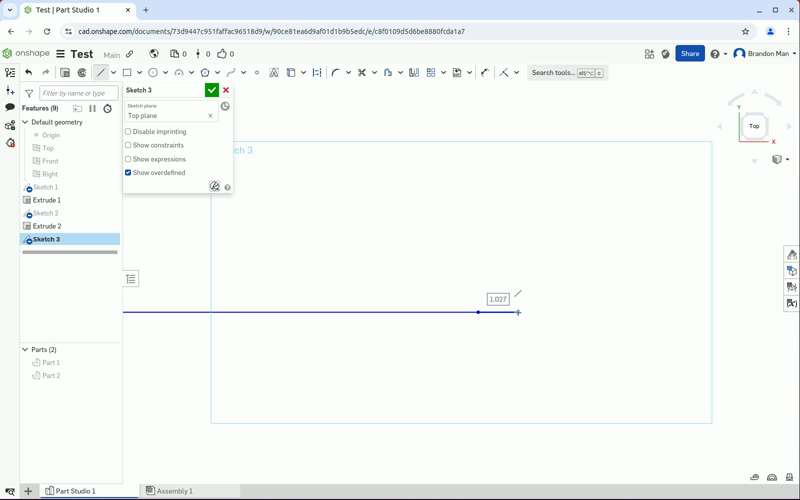
scroll(-6)
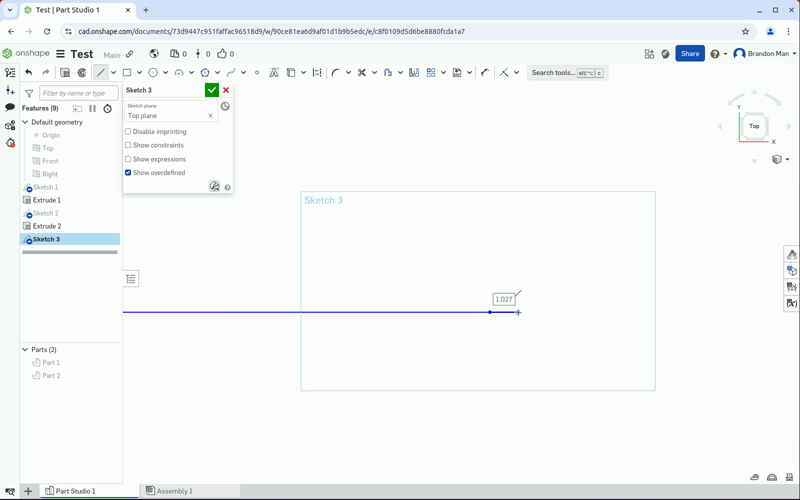
scroll(-6)
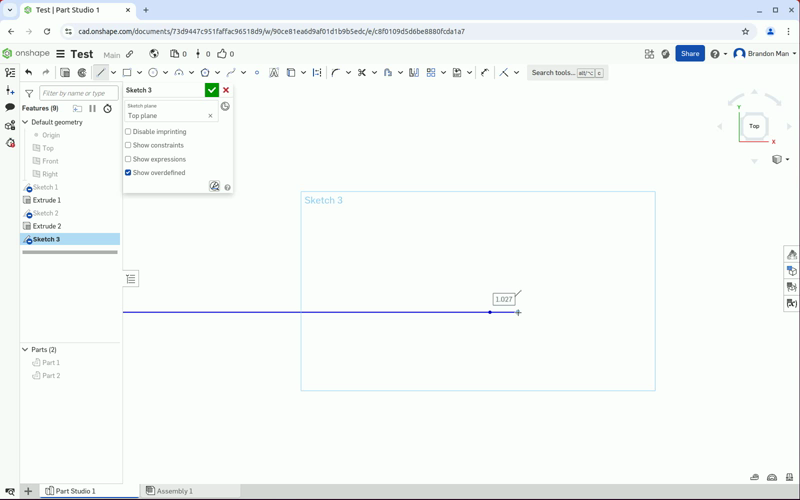
scroll(-6)
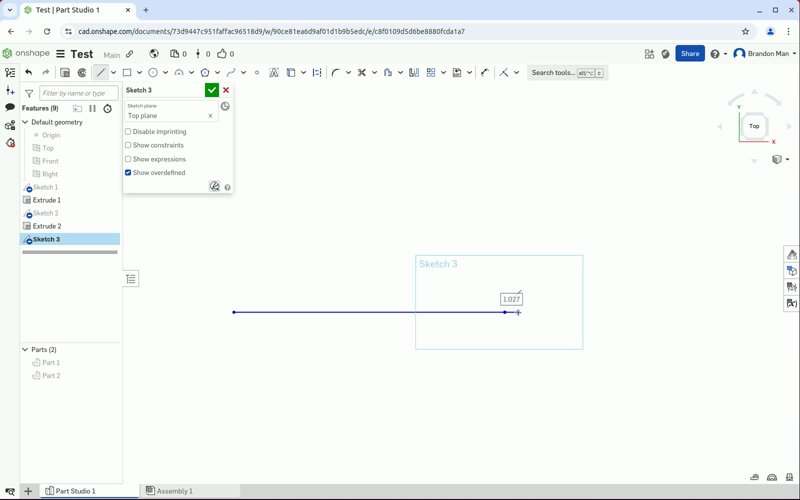
scroll(-6)
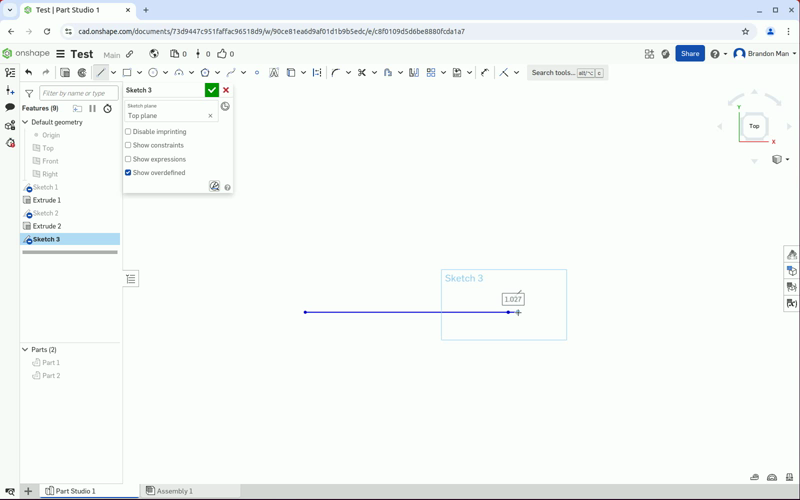
scroll(-6)
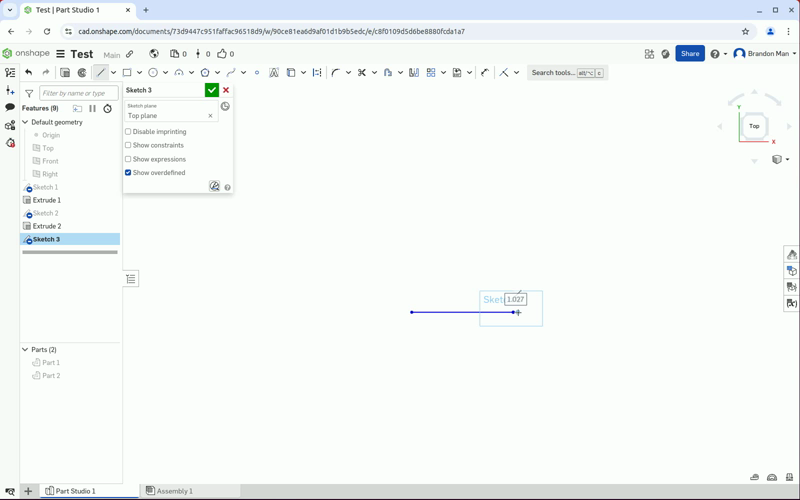
key_up(shift)
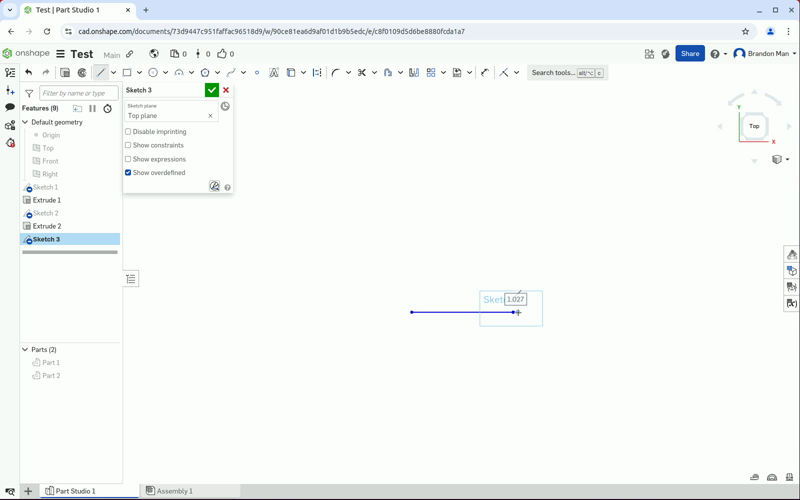
key_down(shift)
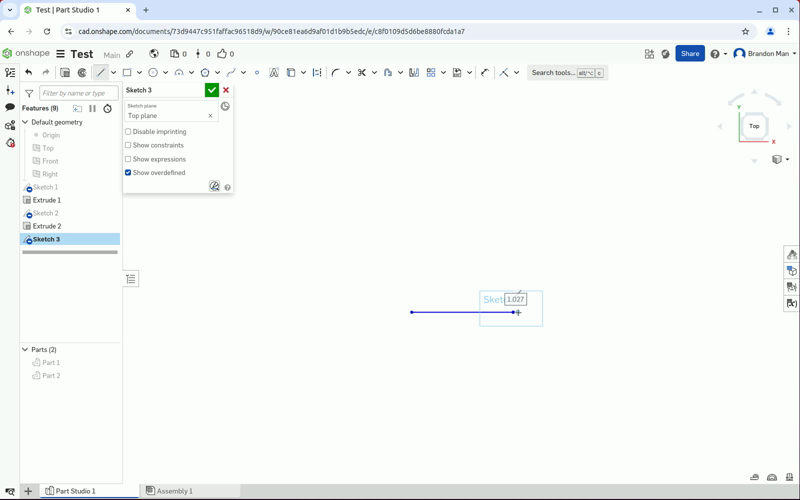
mouse_move(518, 196)
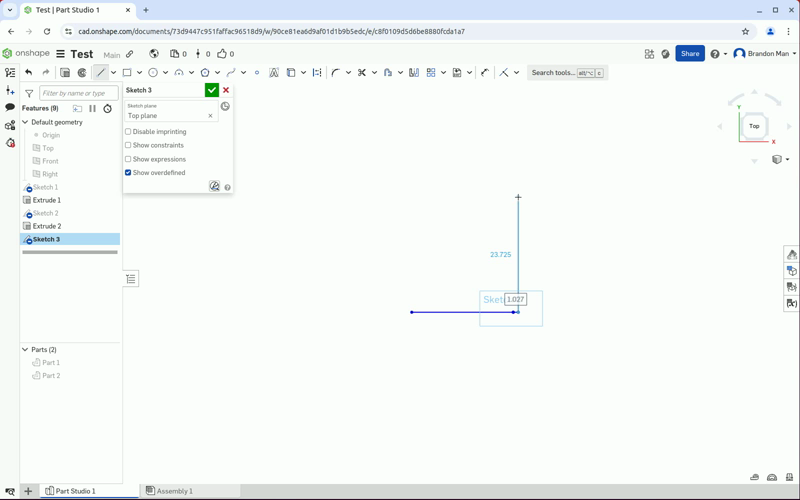
click(518, 196)
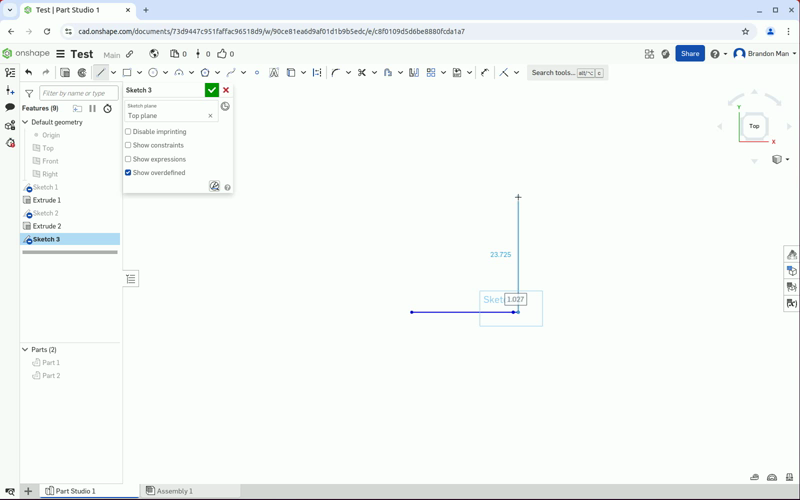
key_up(shift)
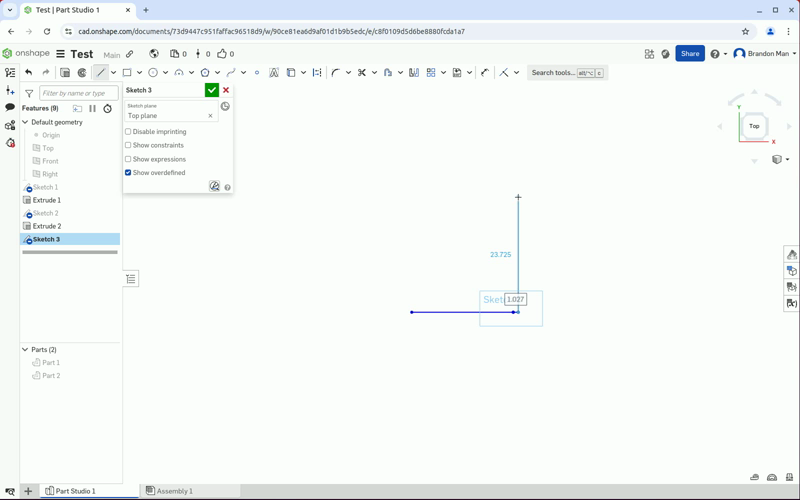
key_down(shift)
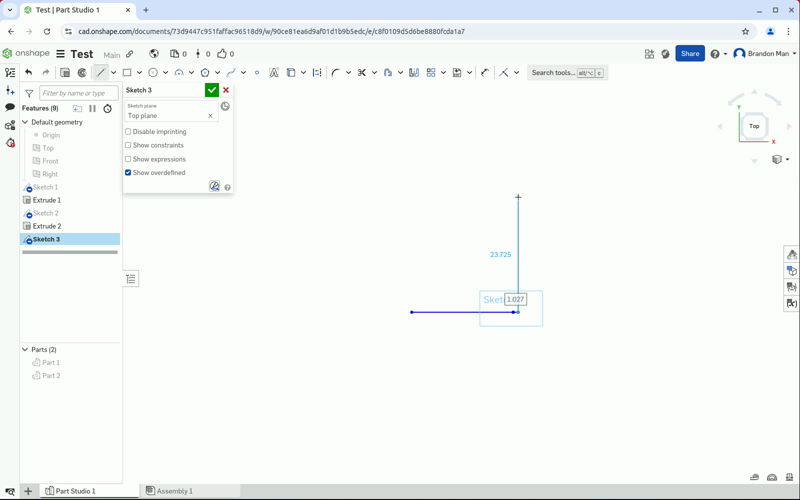
mouse_move(548, 196)
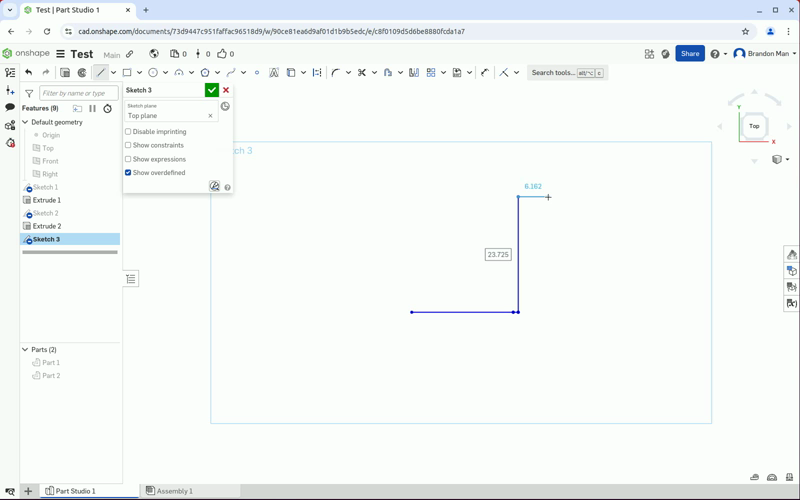
mouse_move(518, 192)
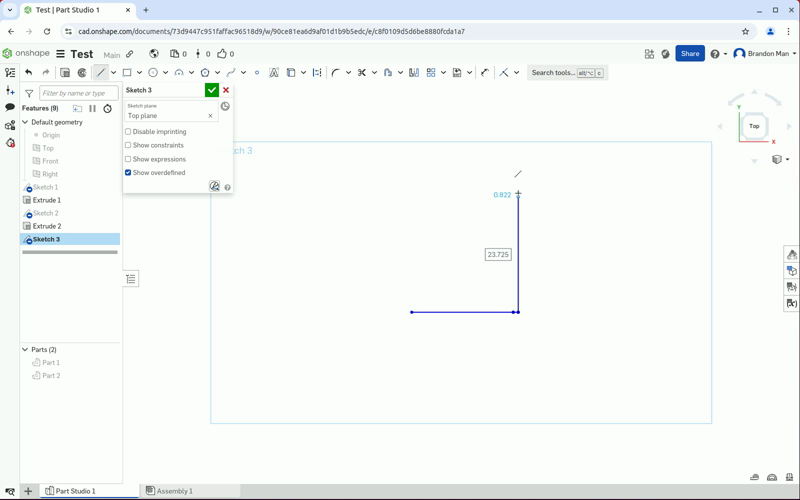
scroll(6)
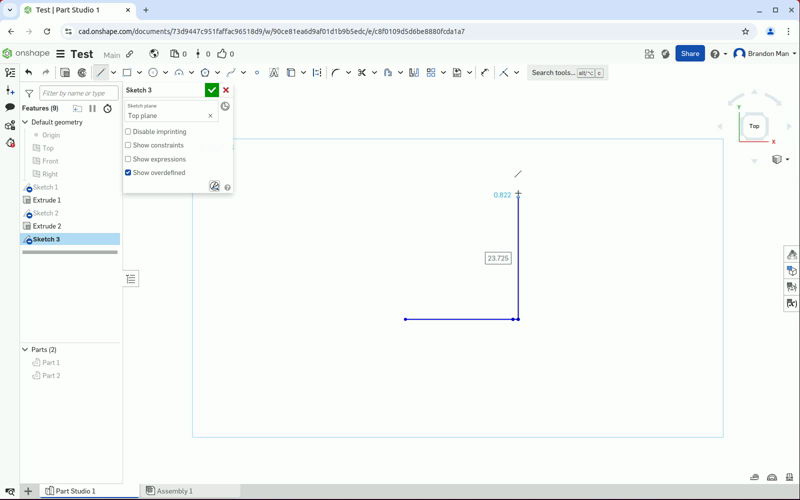
scroll(6)
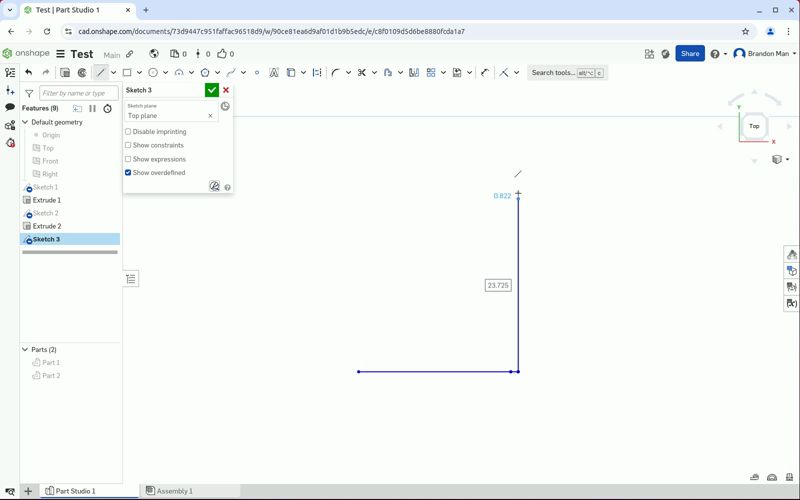
scroll(6)
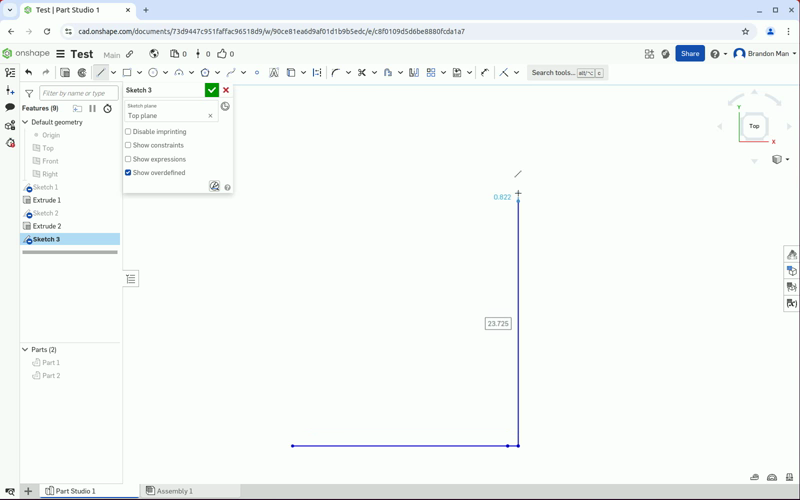
scroll(6)
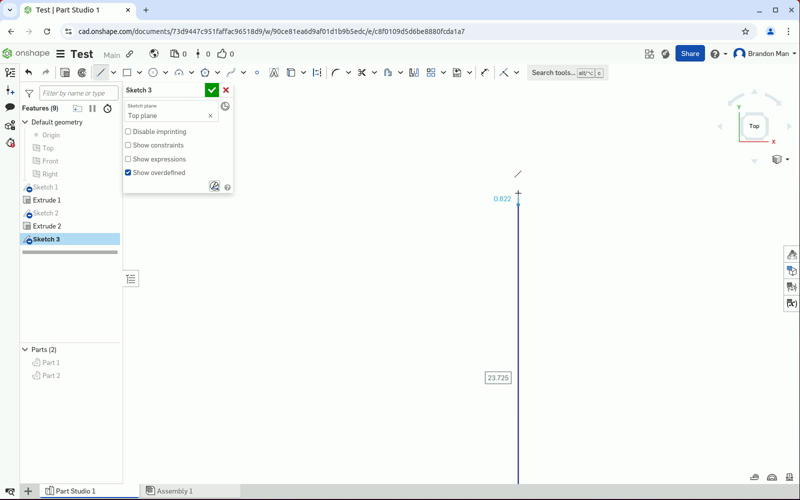
scroll(6)
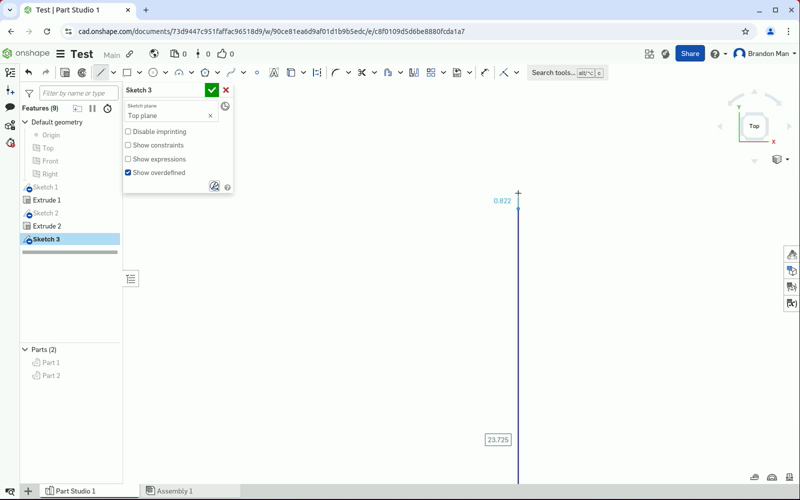
scroll(6)
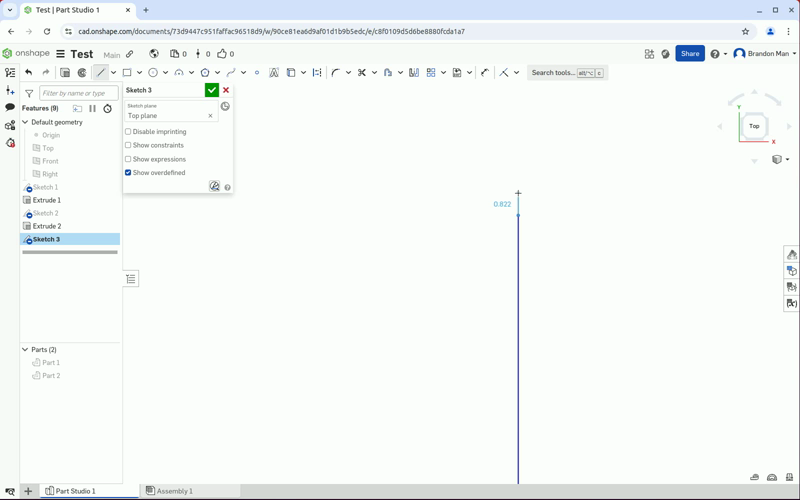
scroll(6)
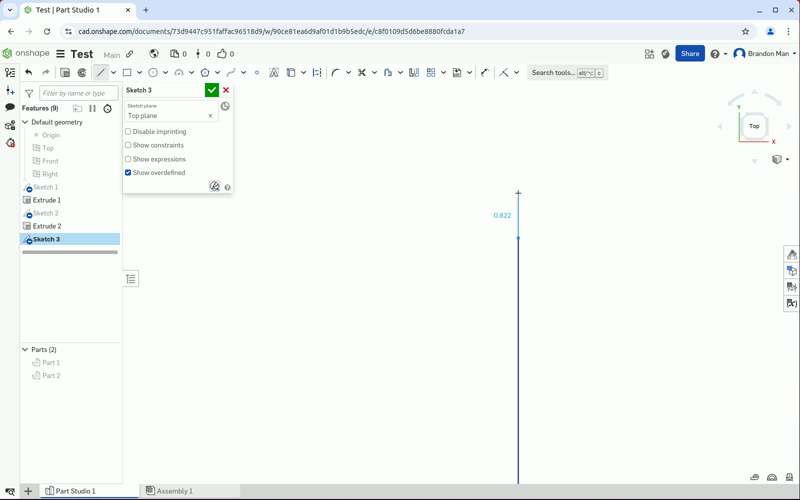
click(518, 192)
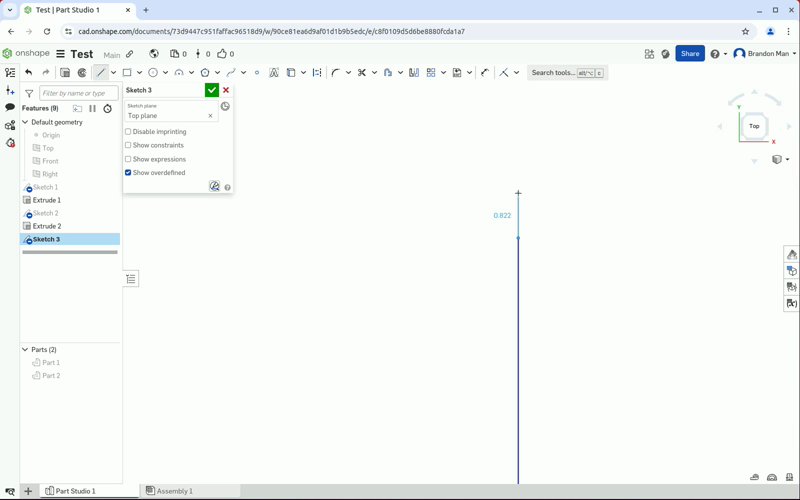
scroll(-6)
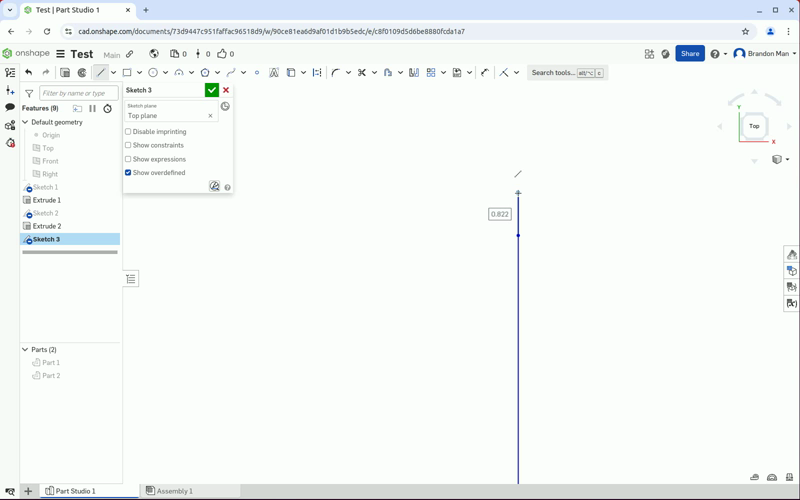
scroll(-6)
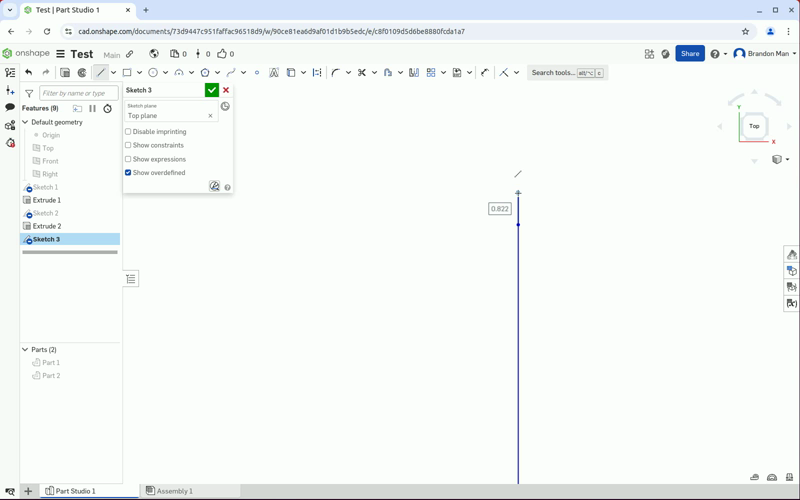
scroll(-6)
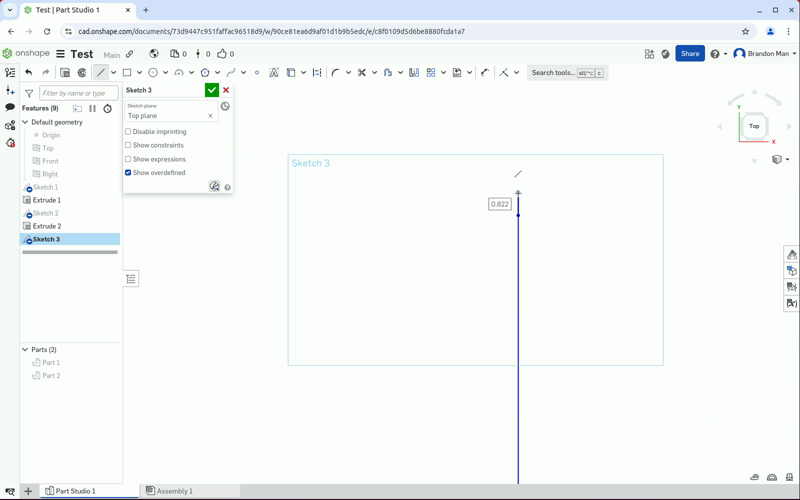
scroll(-6)
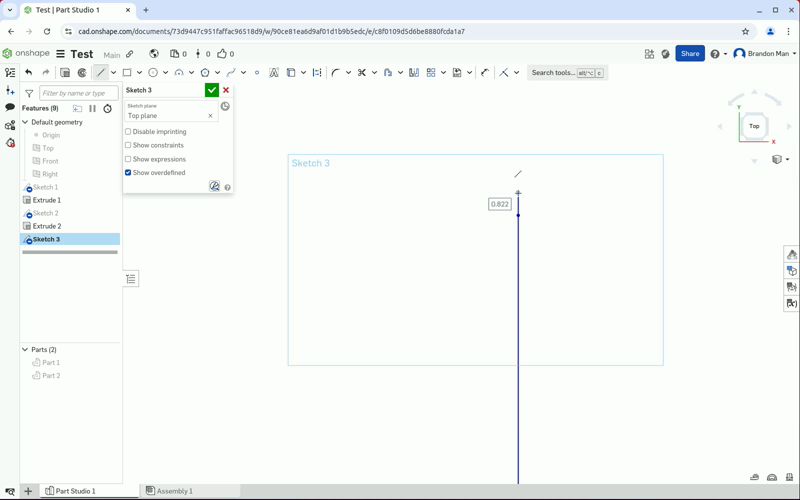
scroll(-6)
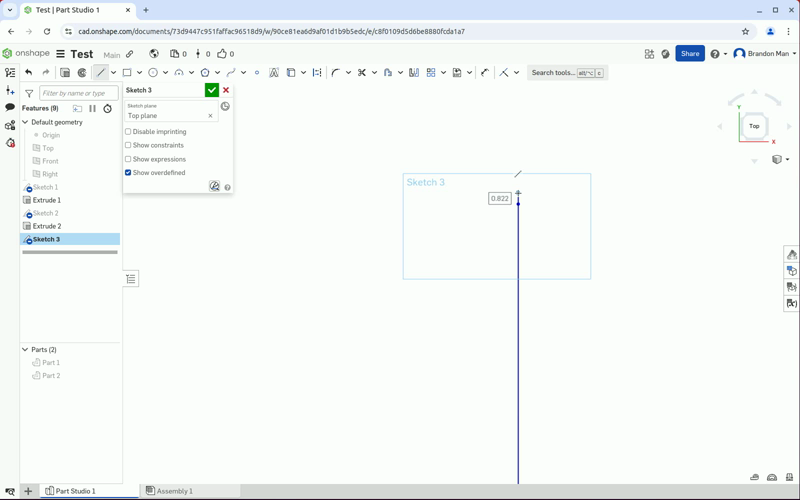
scroll(-6)
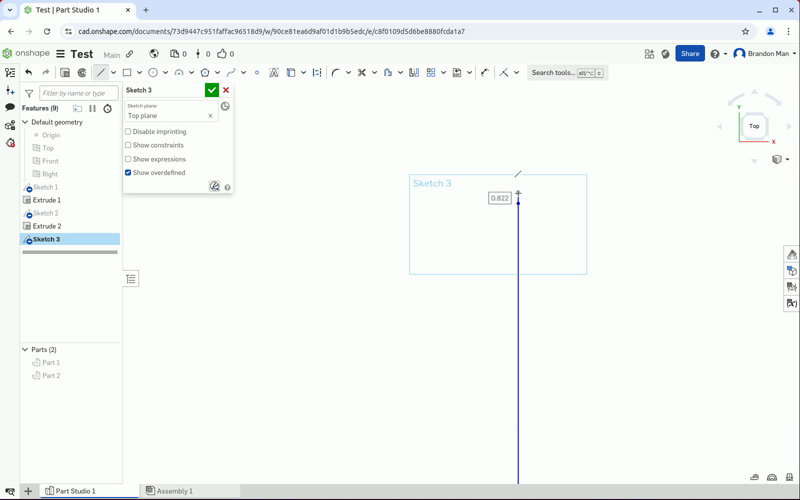
scroll(-6)
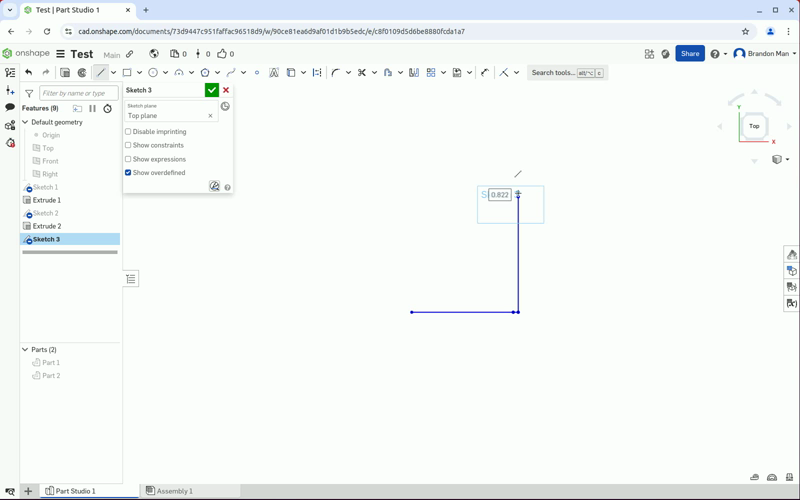
key_up(shift)
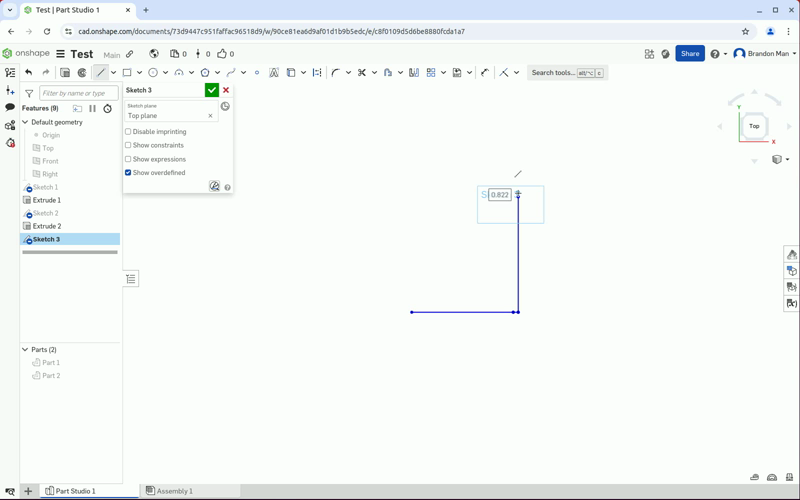
key_down(shift)
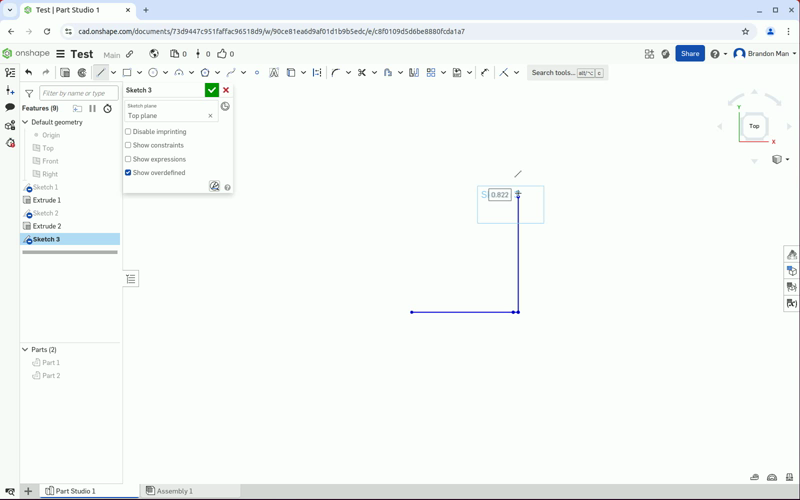
mouse_move(411, 192)
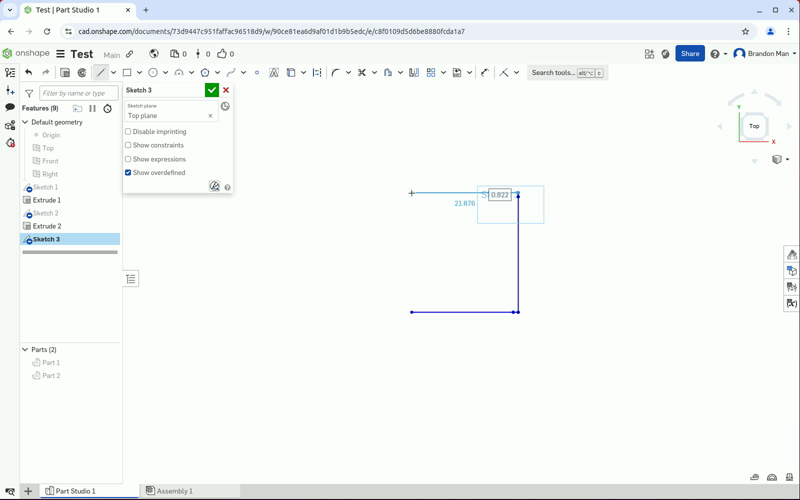
click(411, 192)
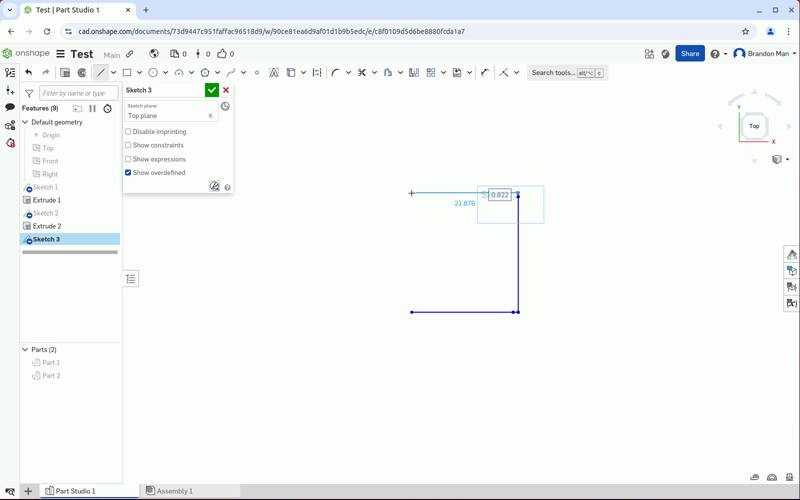
key_up(shift)
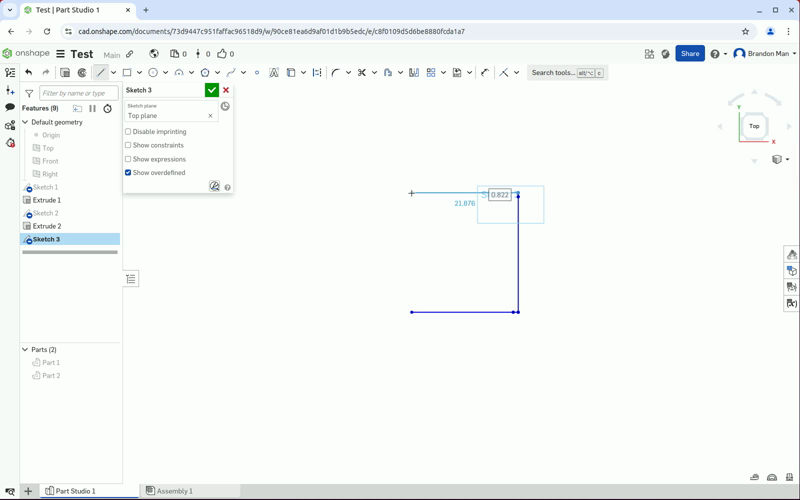
key_down(shift)
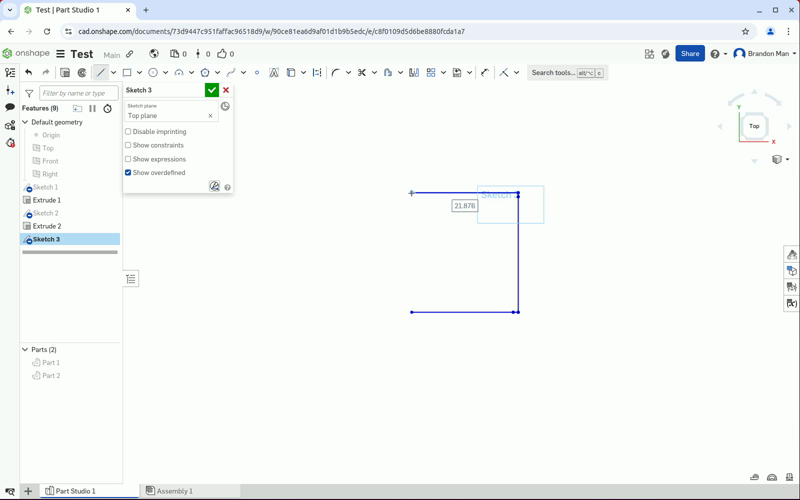
mouse_move(441, 192)
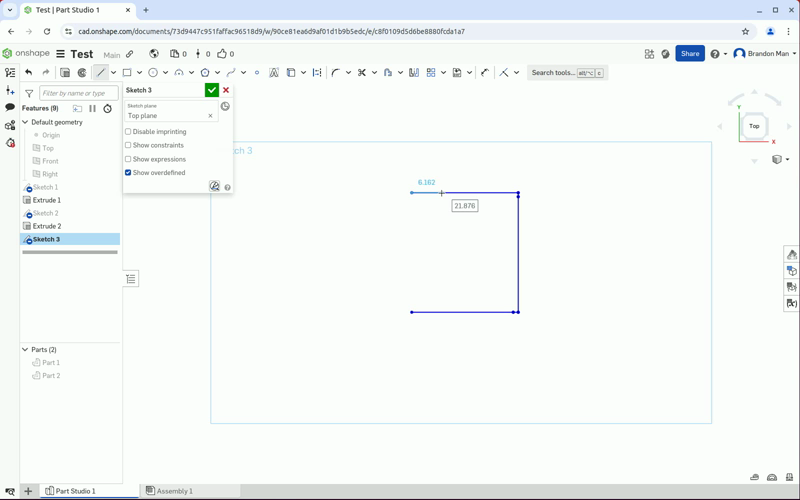
mouse_move(411, 196)
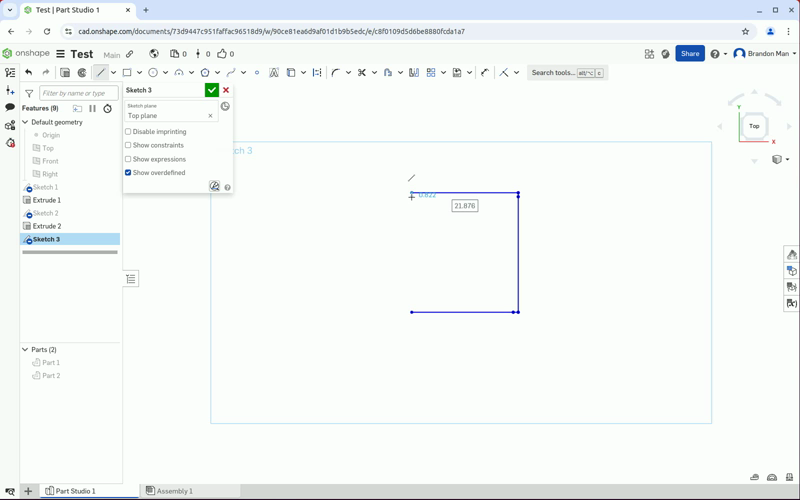
scroll(6)
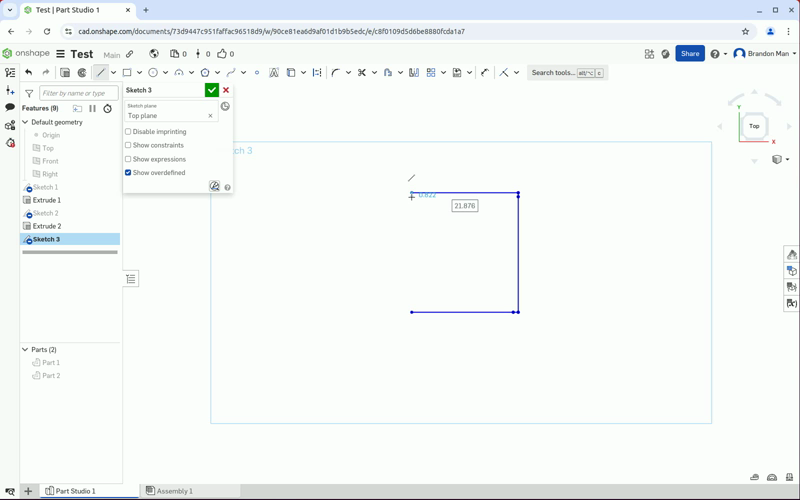
scroll(6)
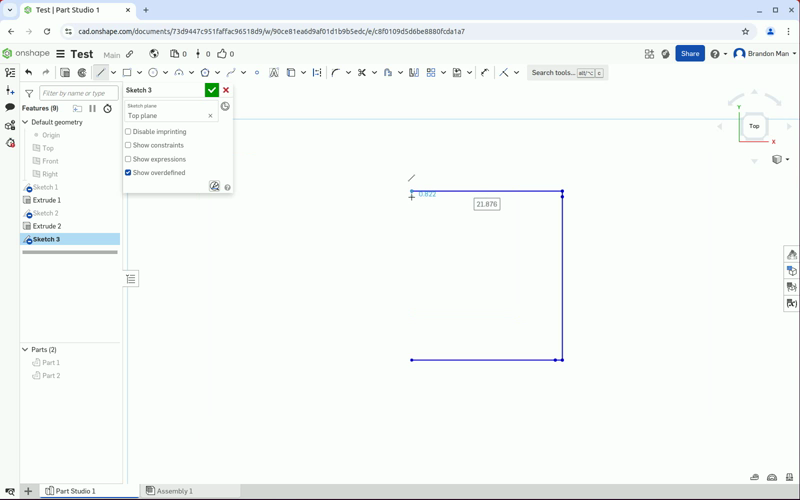
scroll(6)
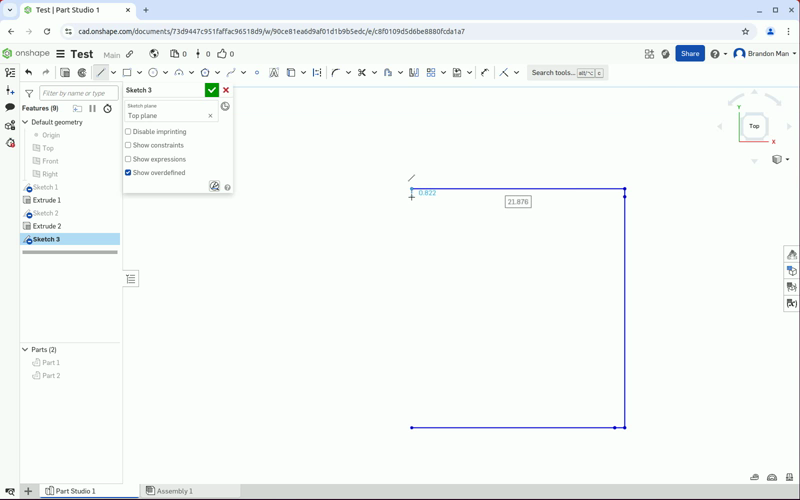
scroll(6)
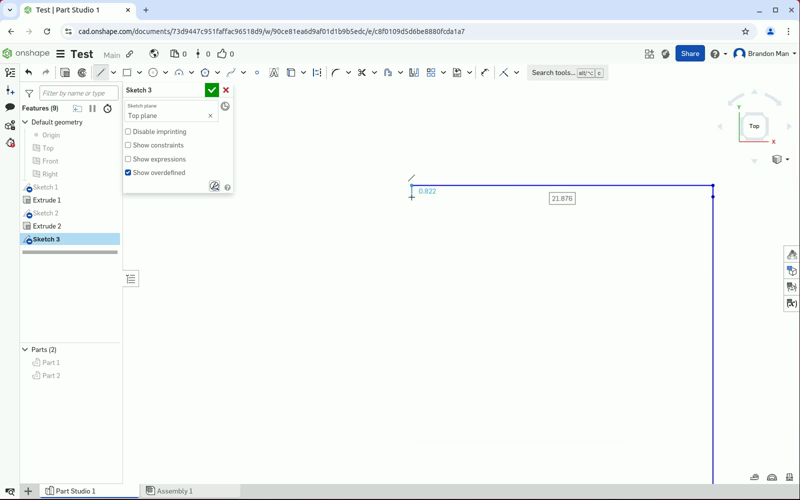
scroll(6)
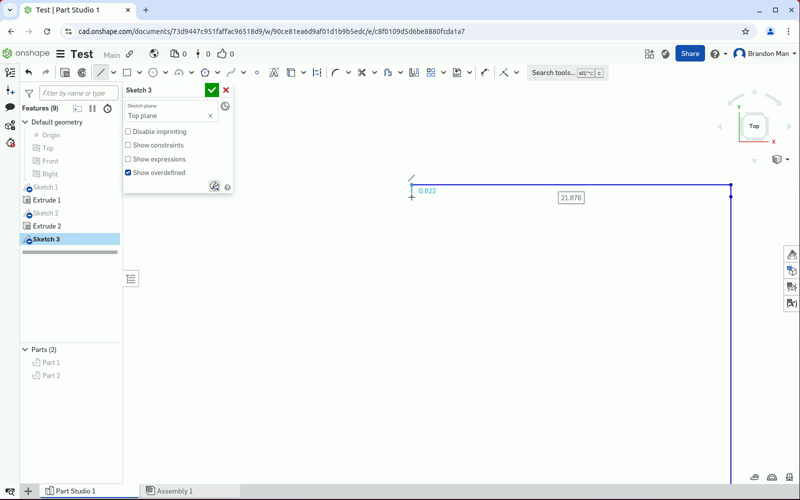
scroll(6)
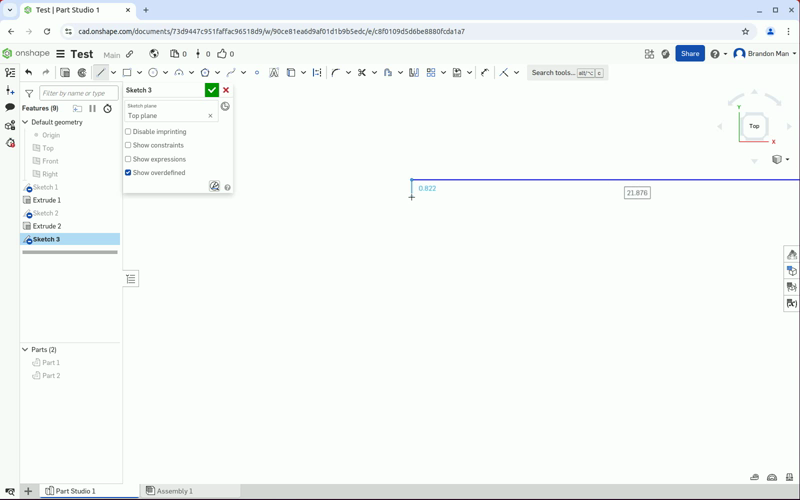
scroll(6)
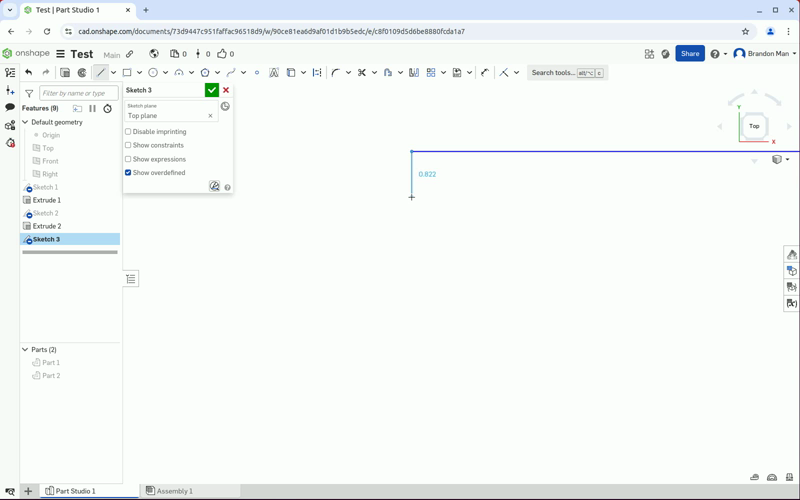
click(411, 196)
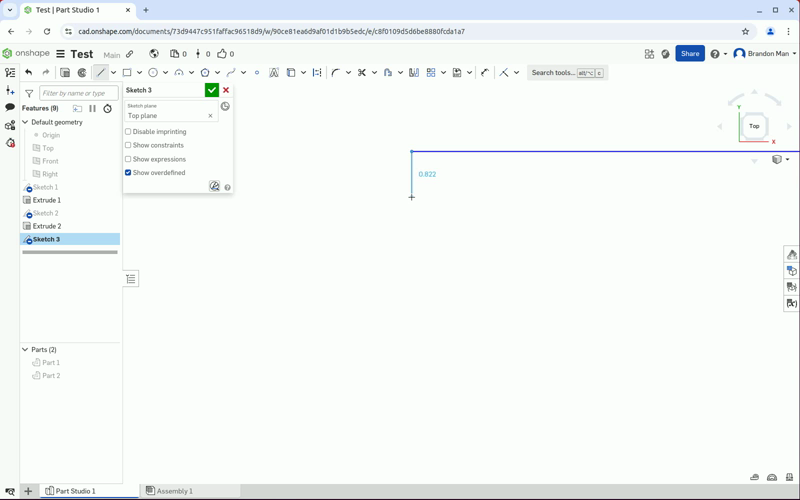
scroll(-6)
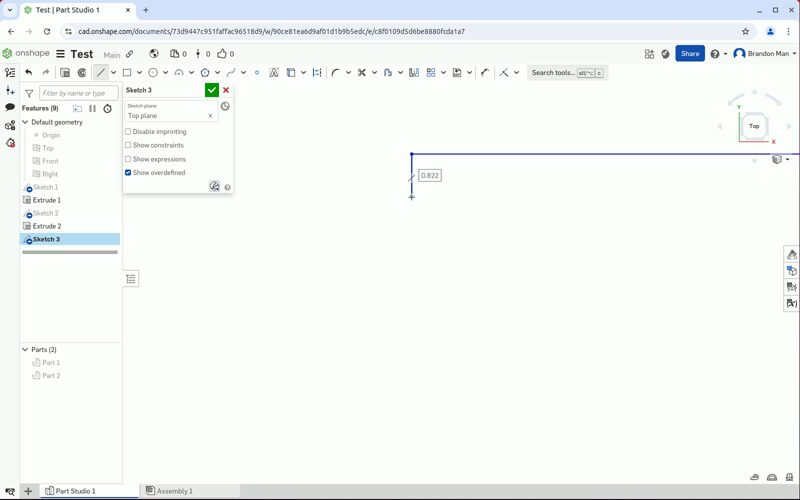
scroll(-6)
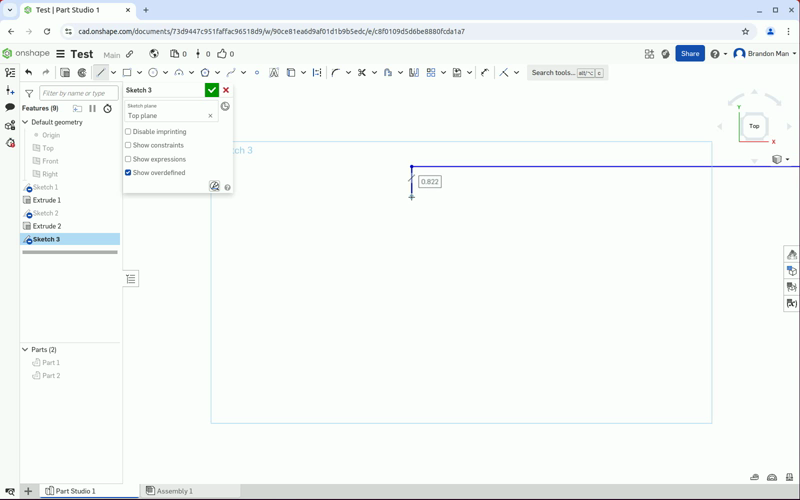
scroll(-6)
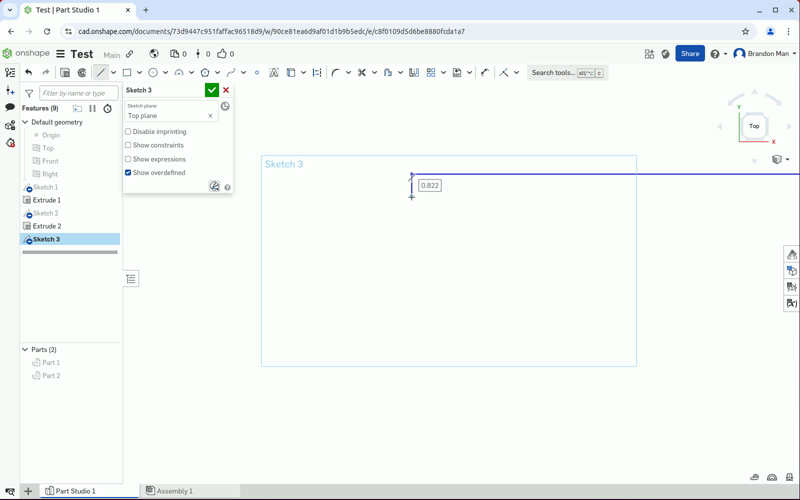
scroll(-6)
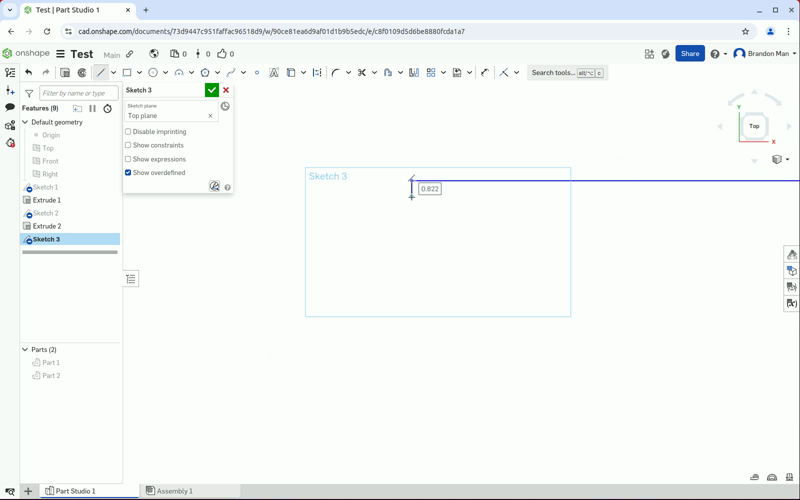
scroll(-6)
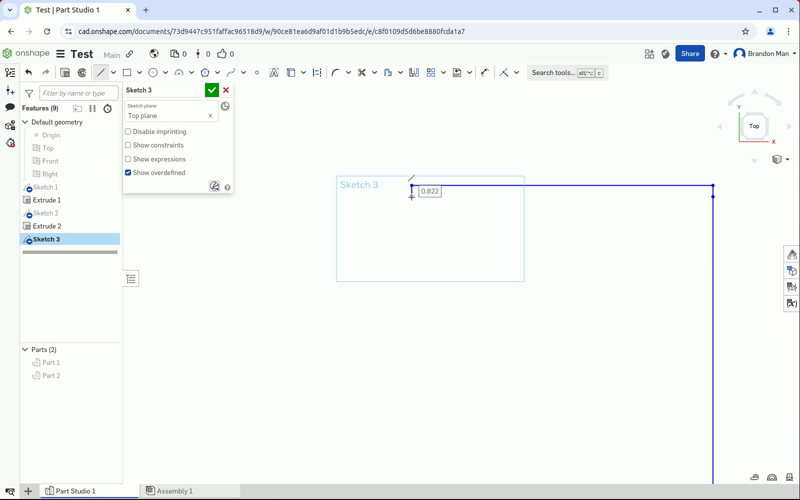
scroll(-6)
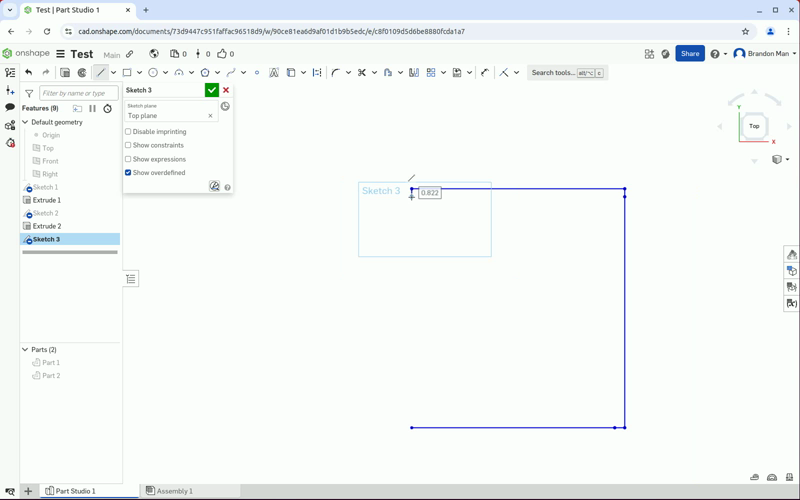
scroll(-6)
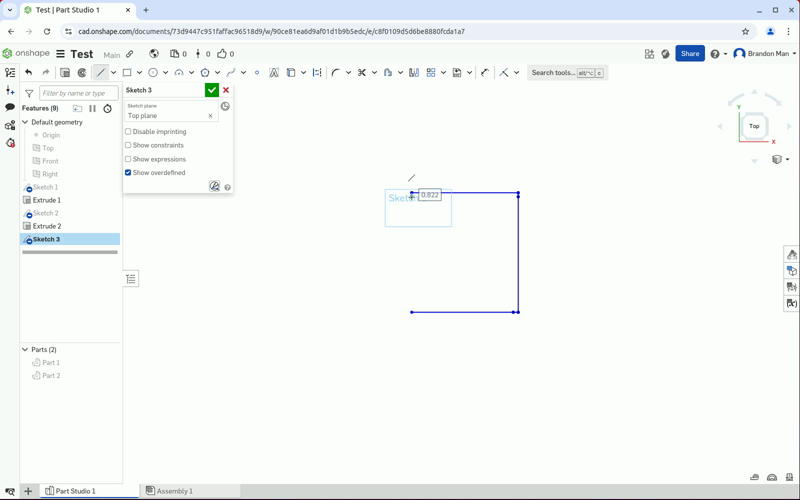
key_up(shift)
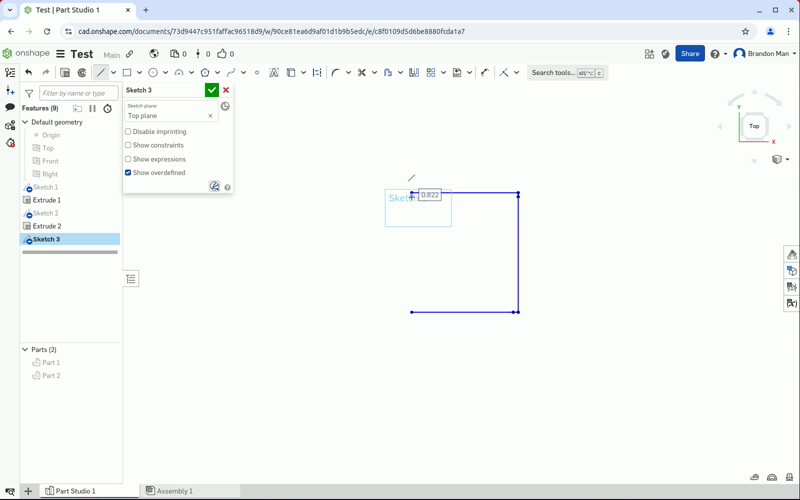
key_down(shift)
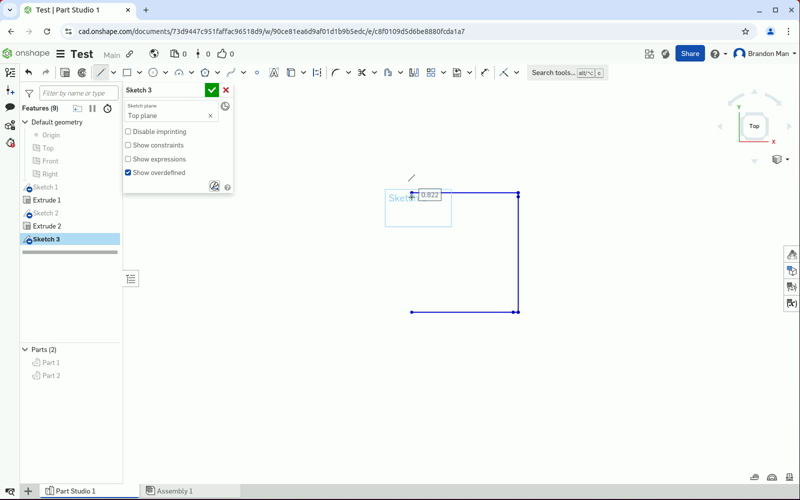
mouse_move(411, 308)
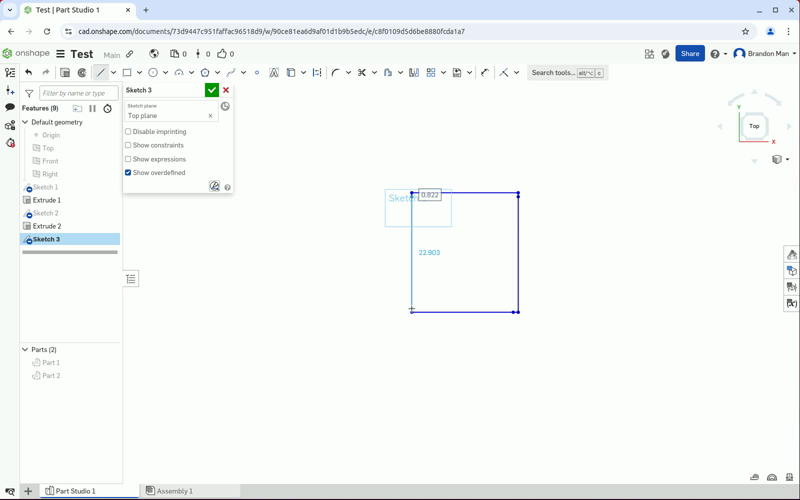
scroll(6)
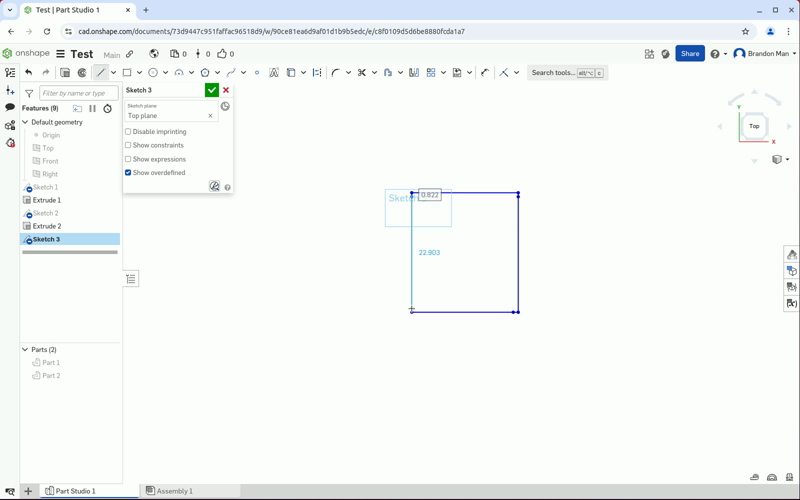
scroll(6)
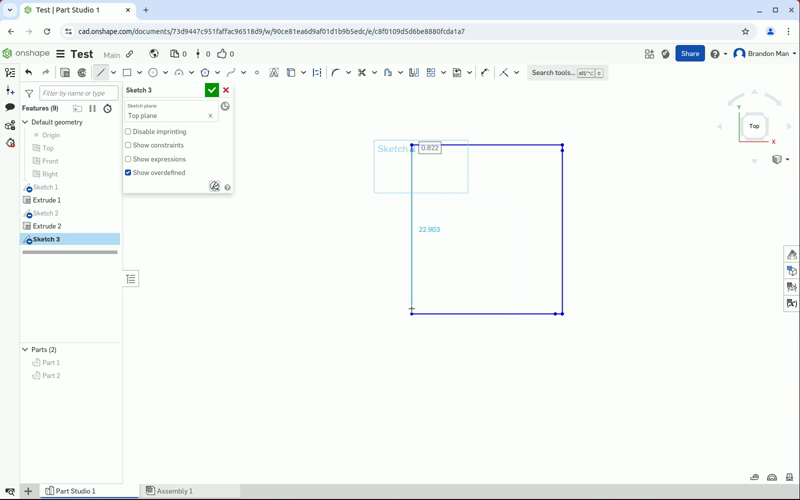
scroll(6)
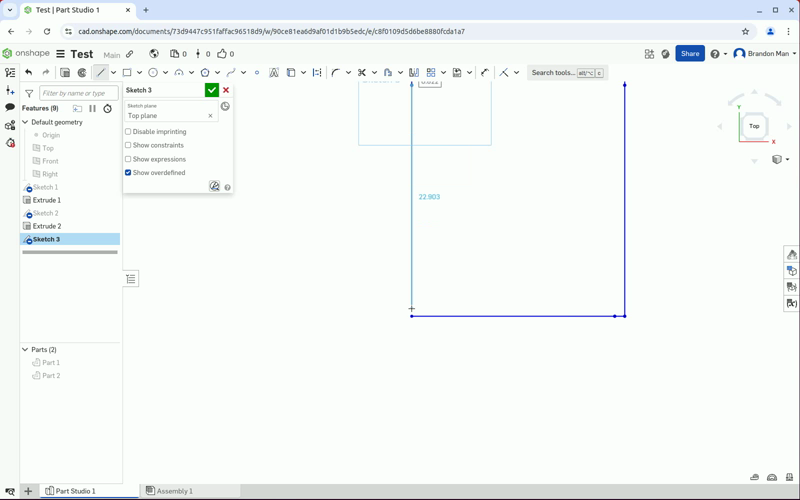
scroll(6)
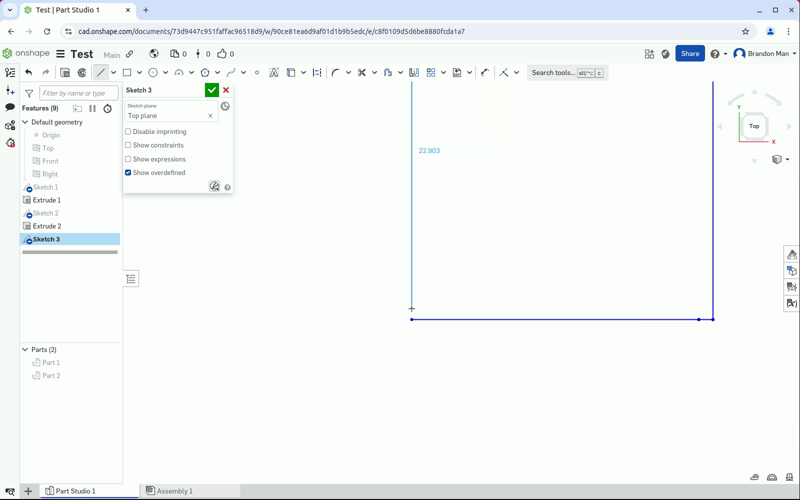
scroll(6)
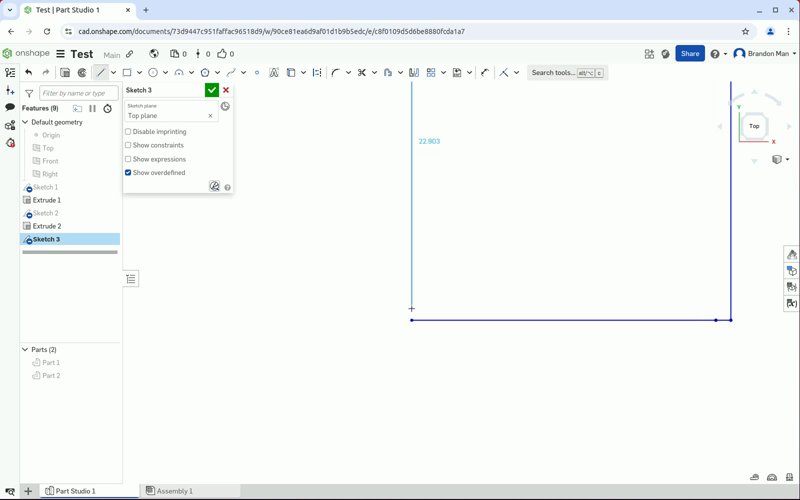
scroll(6)
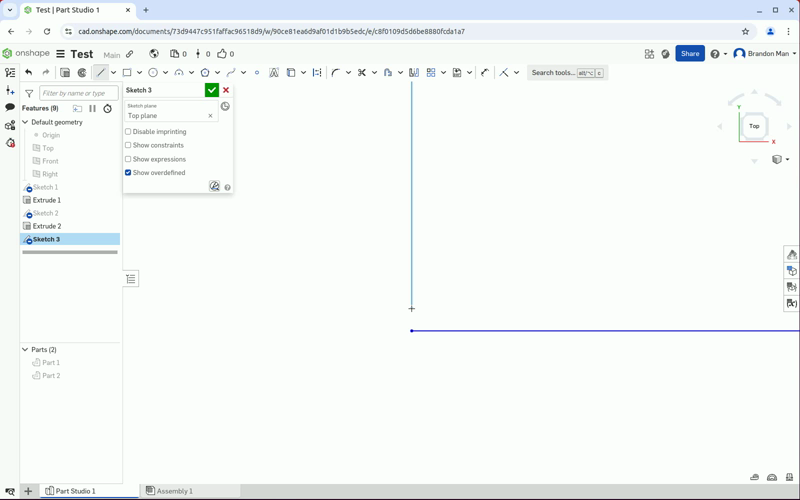
scroll(6)
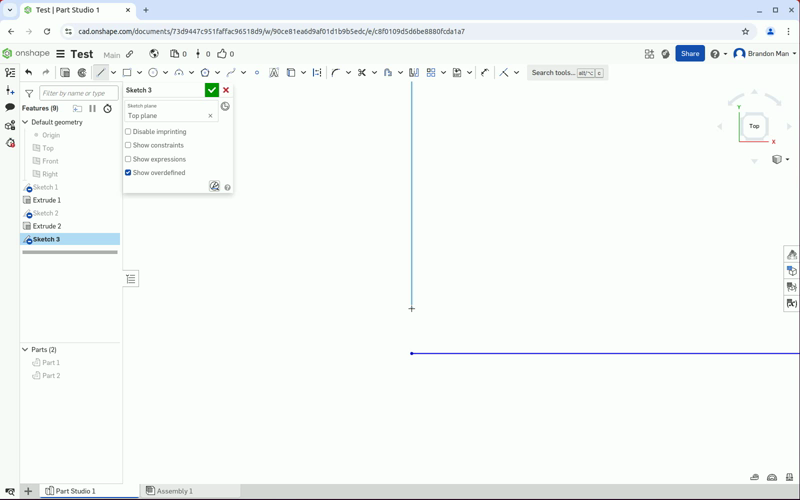
click(411, 308)
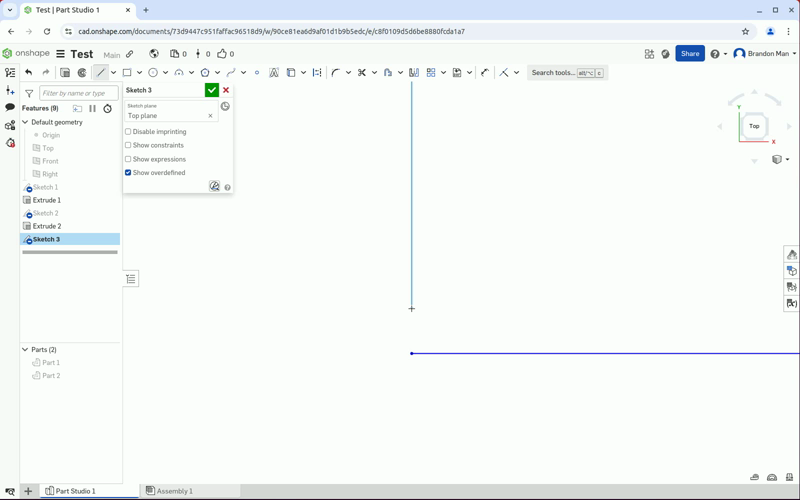
scroll(-6)
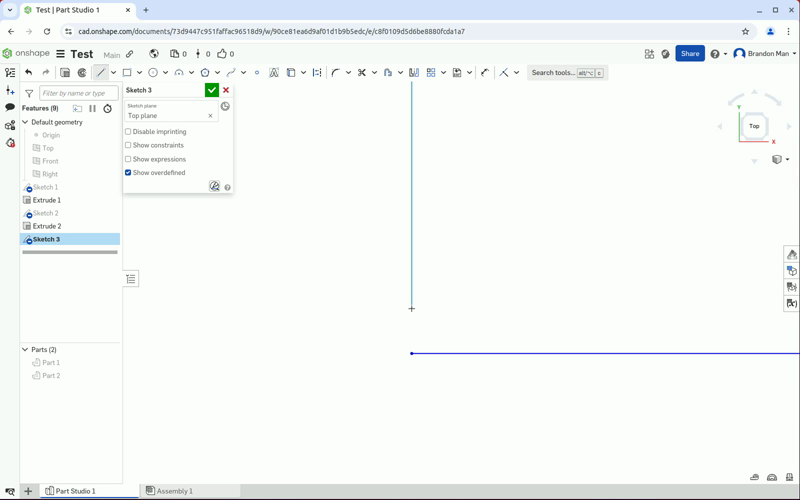
scroll(-6)
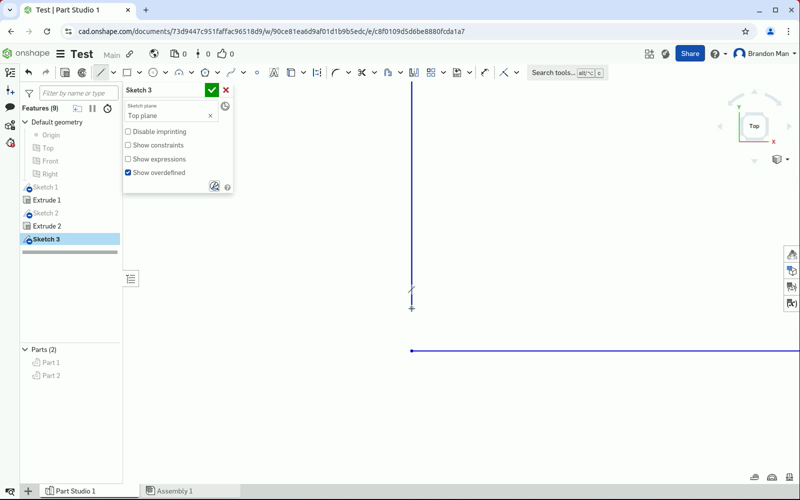
scroll(-6)
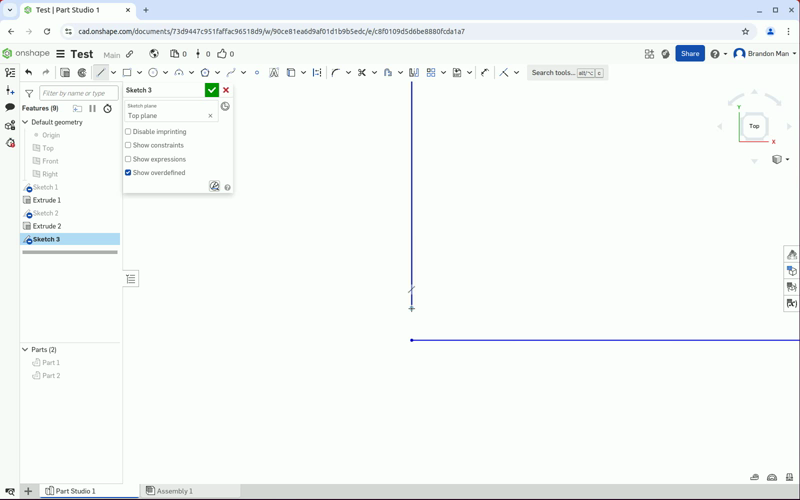
scroll(-6)
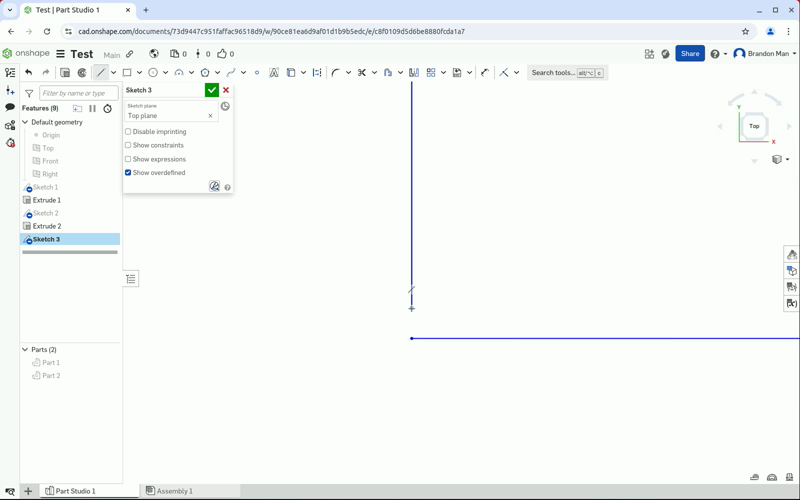
scroll(-6)
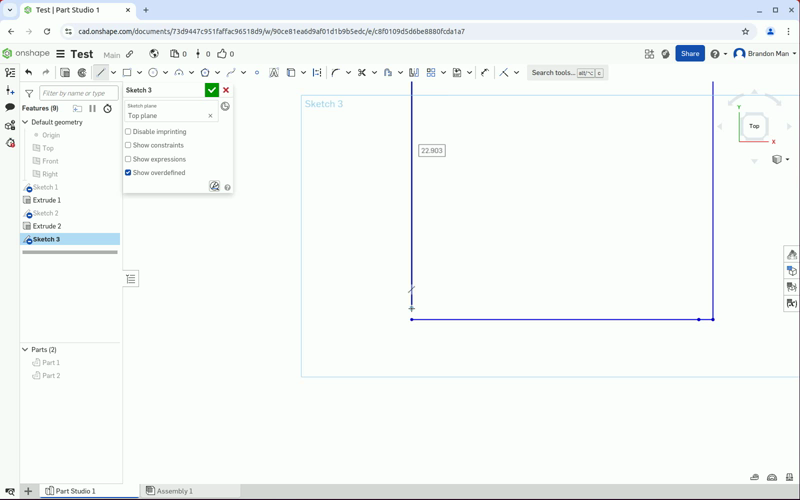
scroll(-6)
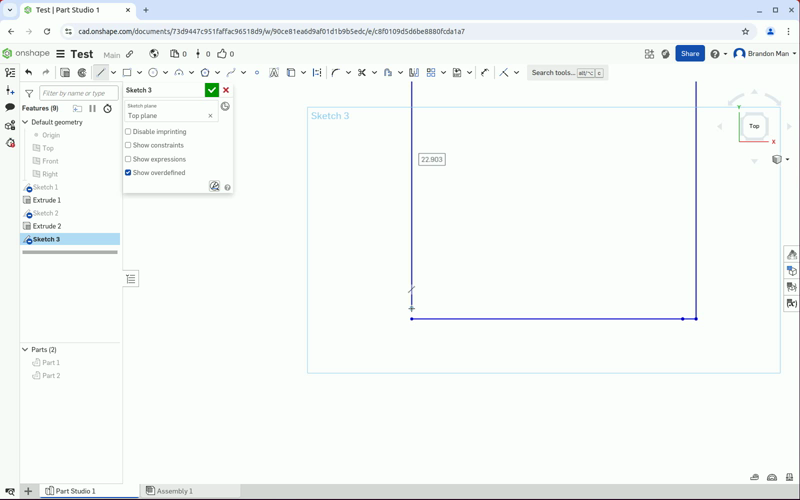
scroll(-6)
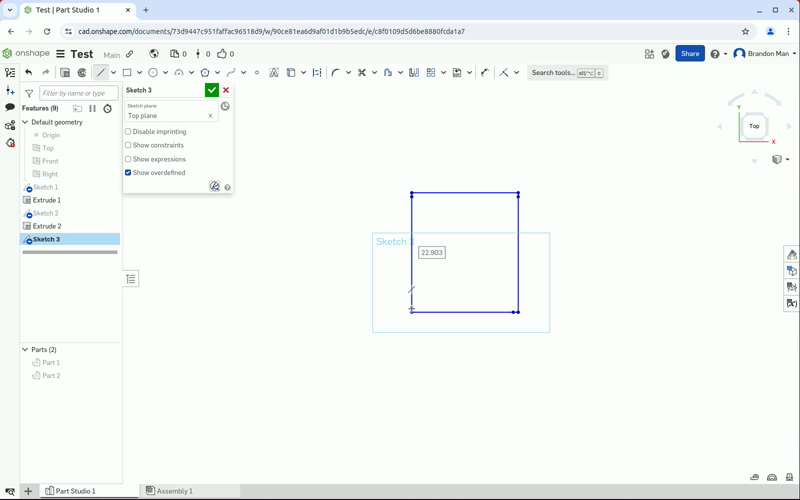
key_up(shift)
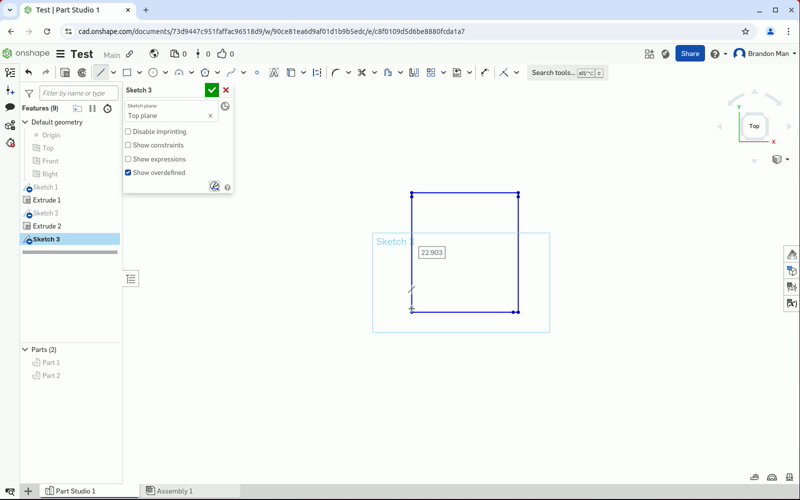
mouse_move(441, 308)
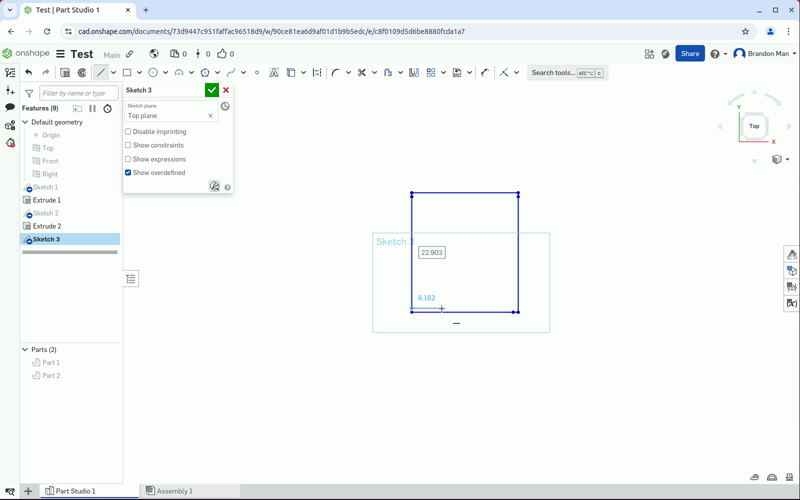
key_down(shift)
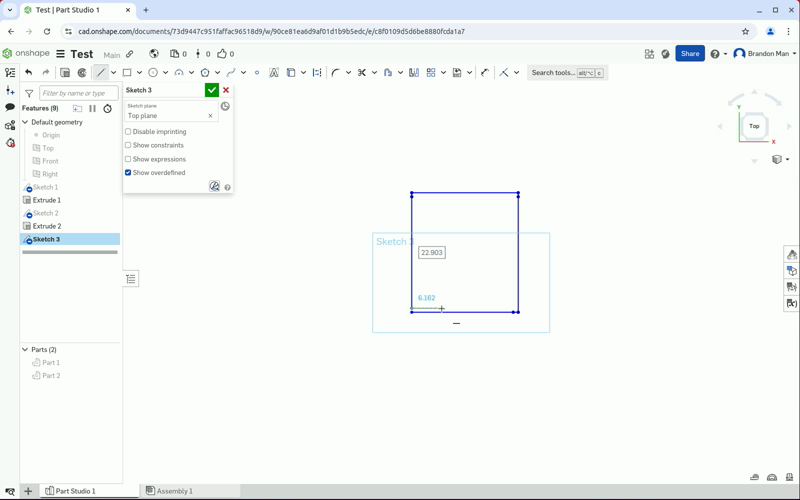
mouse_move(411, 312)
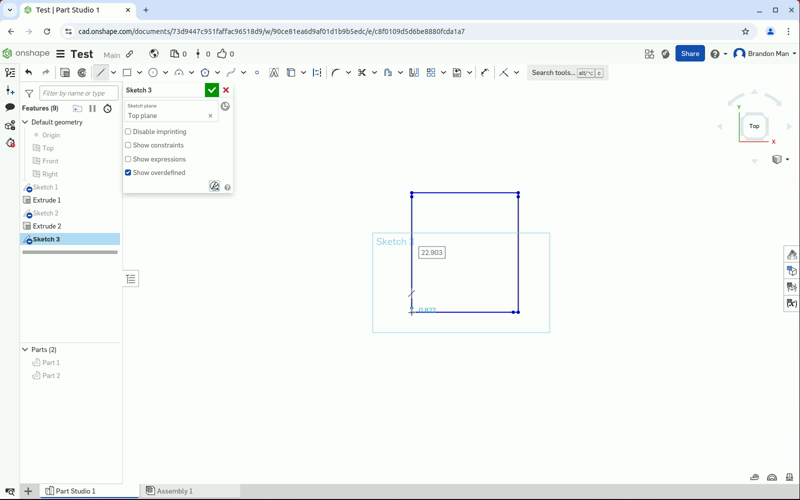
scroll(6)
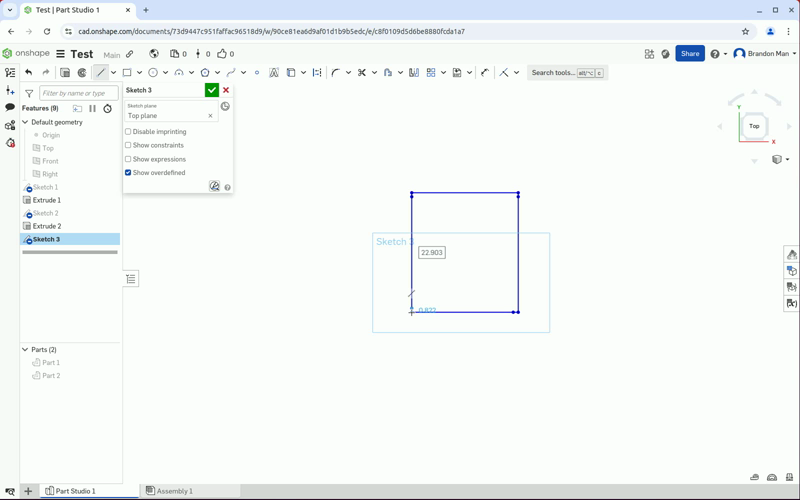
scroll(6)
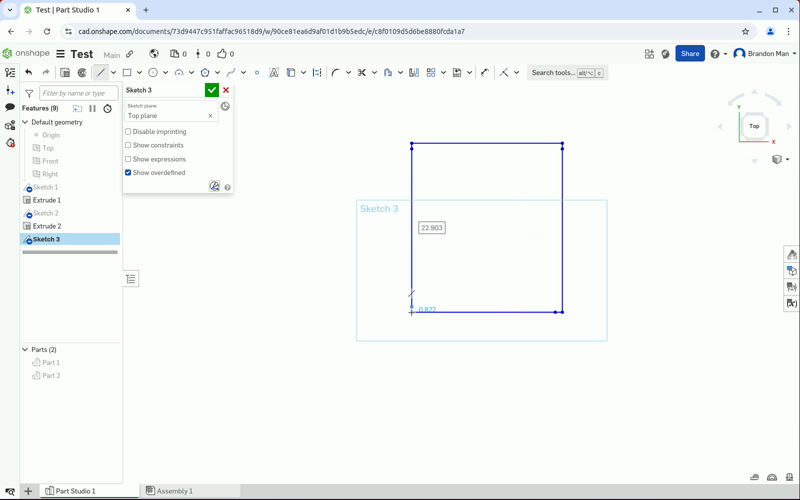
scroll(6)
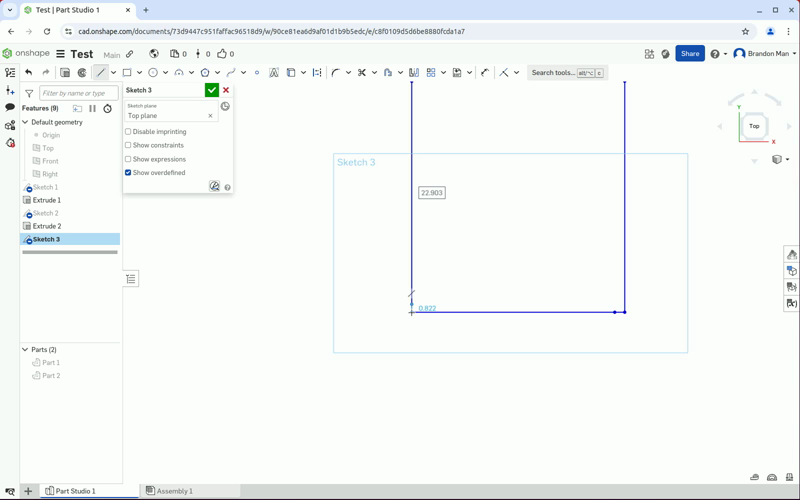
scroll(6)
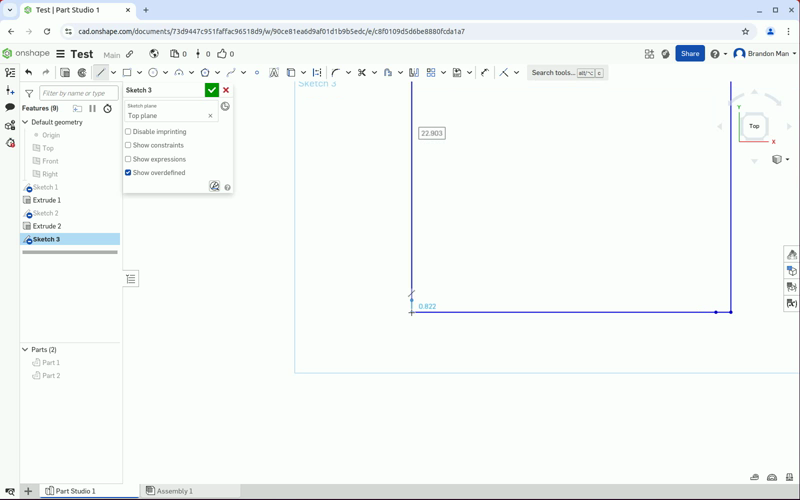
scroll(6)
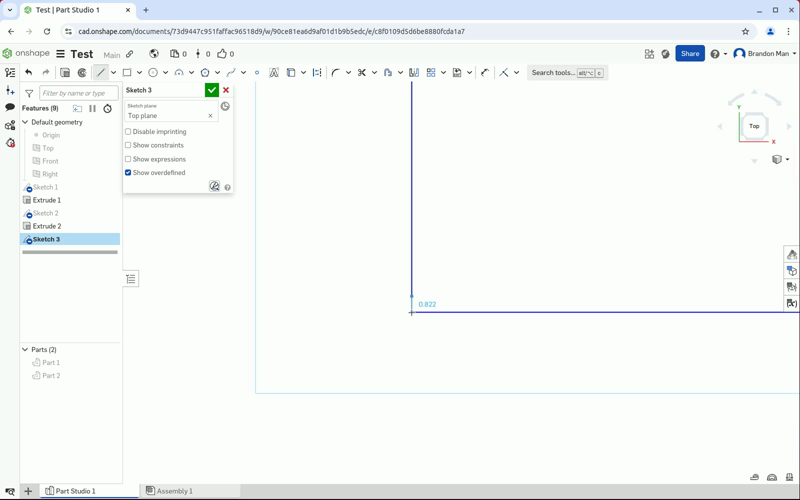
scroll(6)
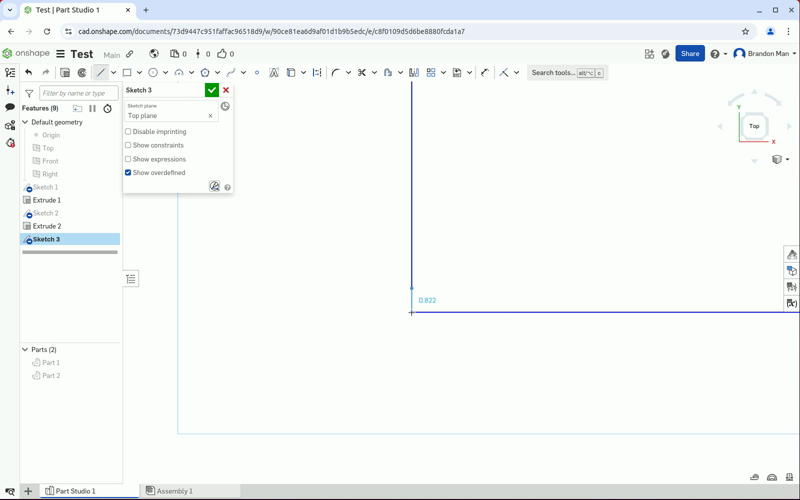
scroll(6)
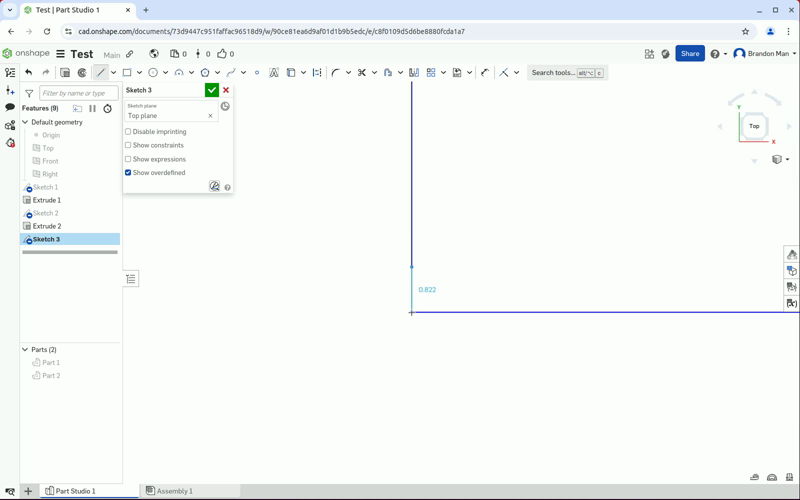
key_up(shift)
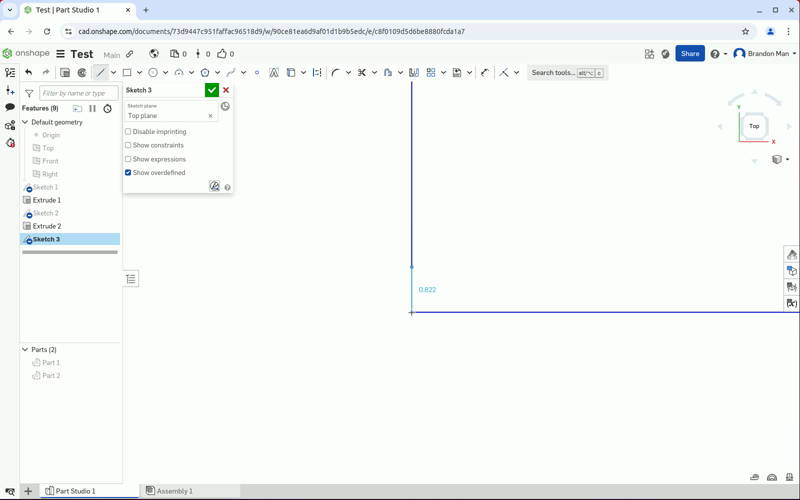
click(411, 312)
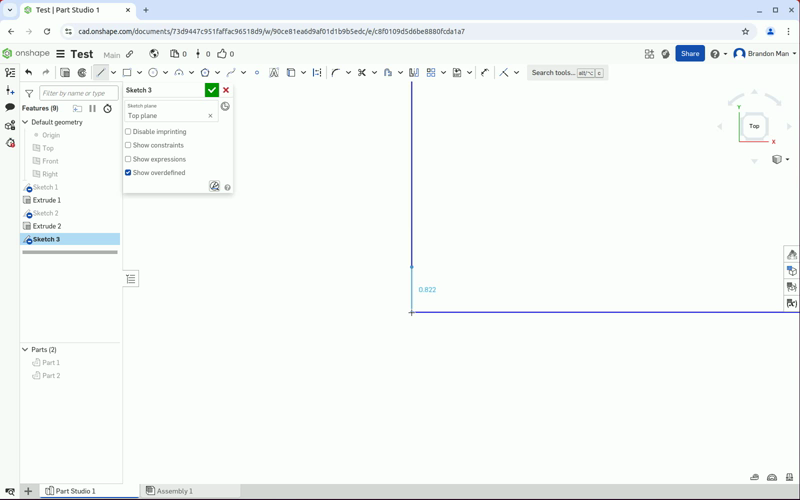
scroll(-6)
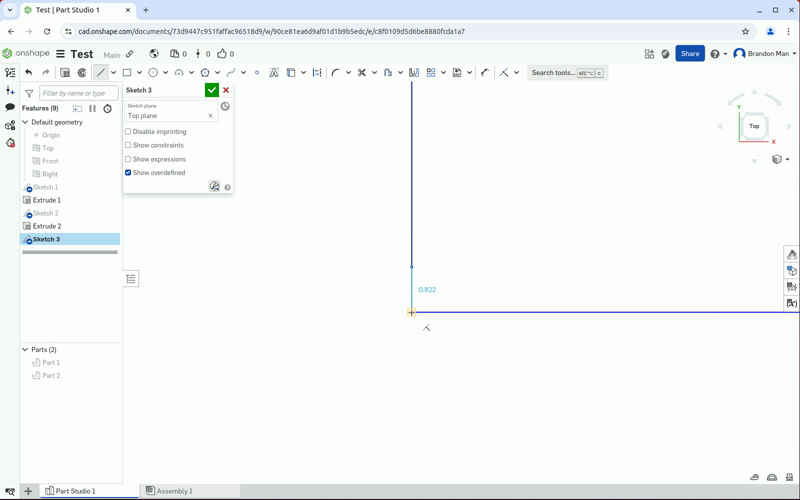
scroll(-6)
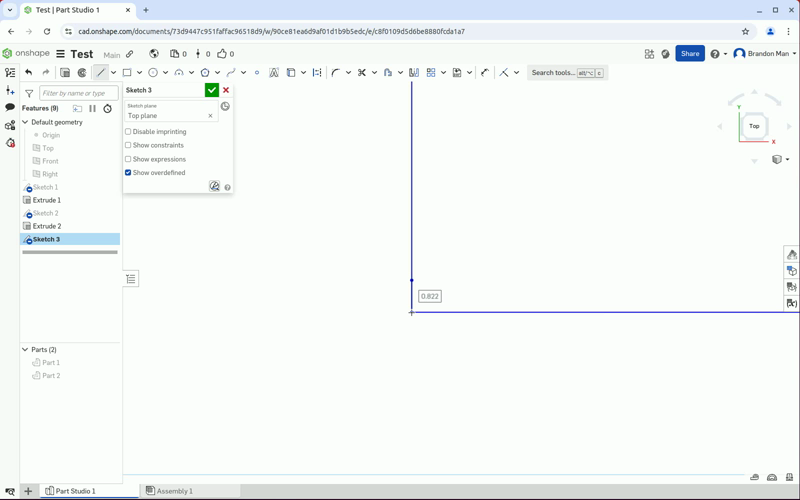
scroll(-6)
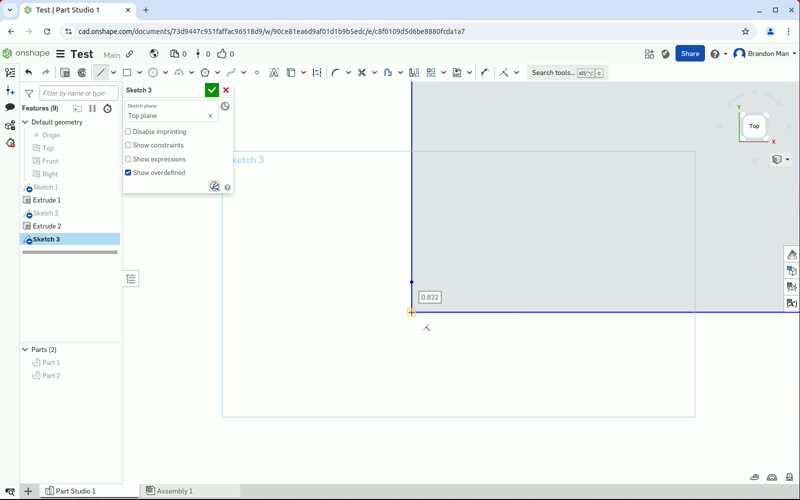
scroll(-6)
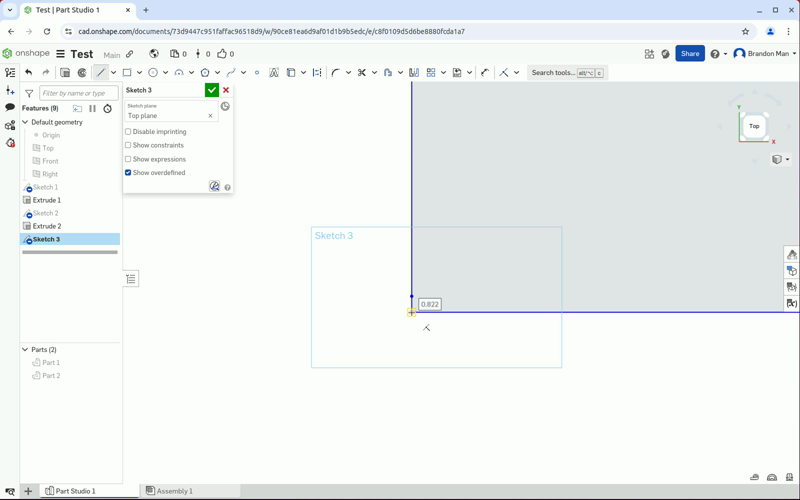
scroll(-6)
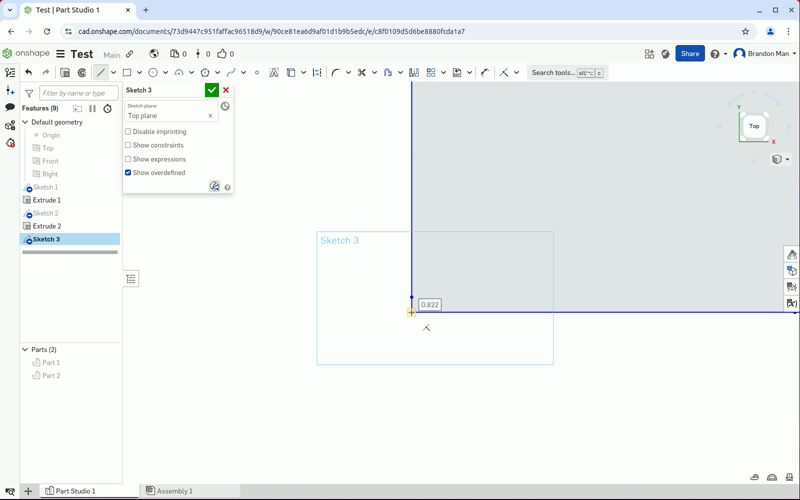
scroll(-6)
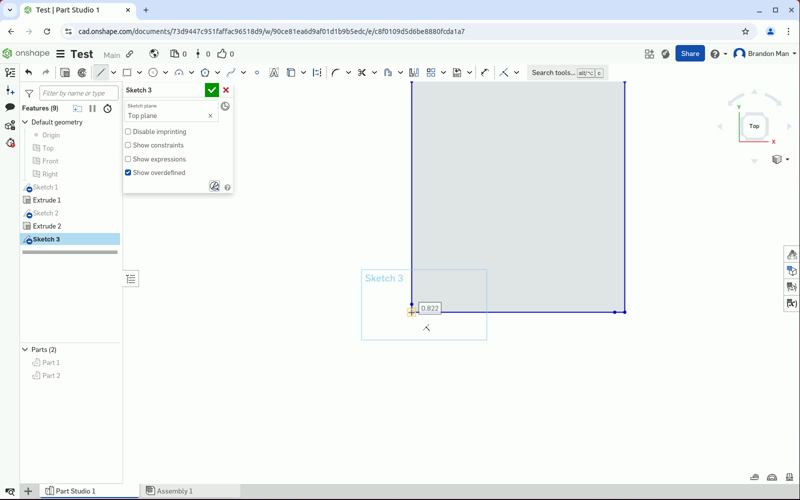
scroll(-6)
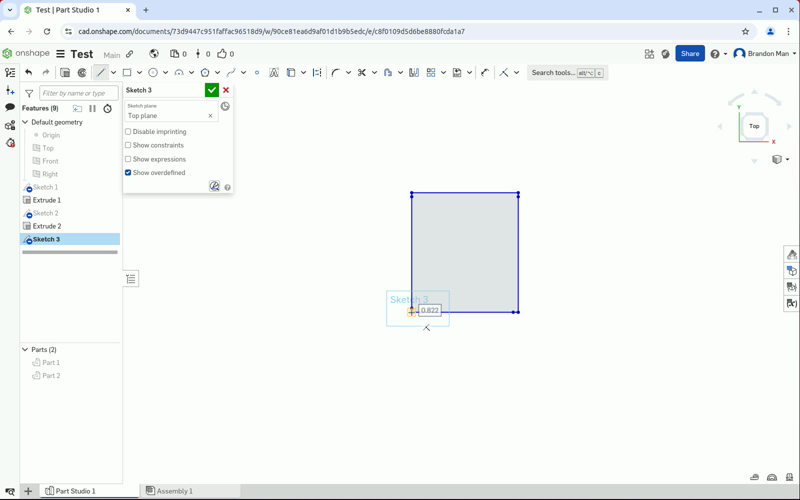
key(esc)
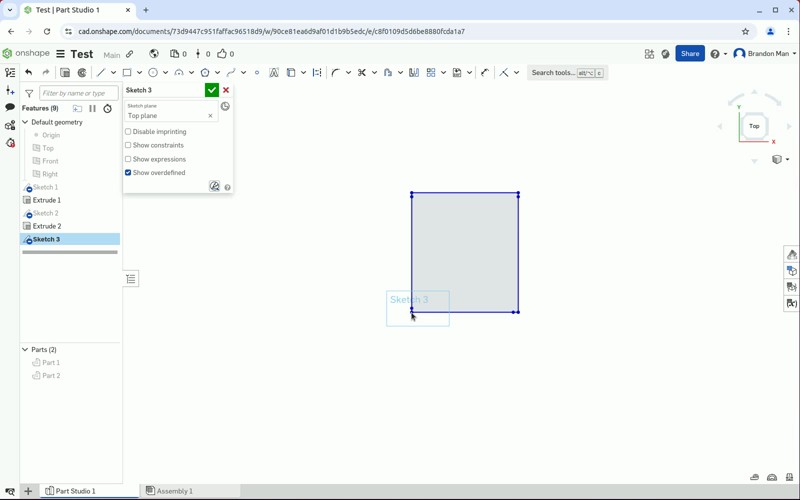
key(l)
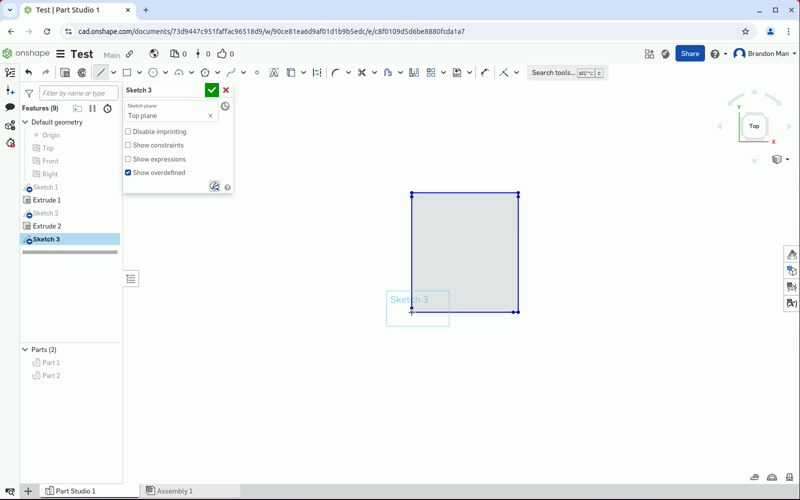
key_down(shift)
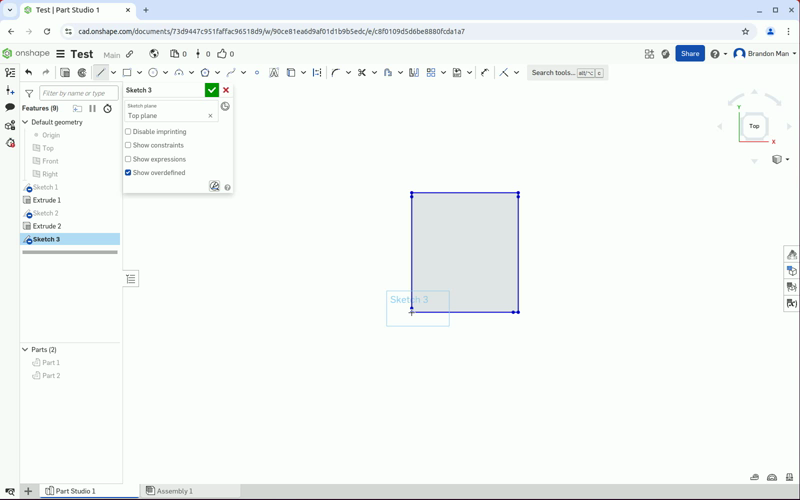
mouse_move(415, 308)
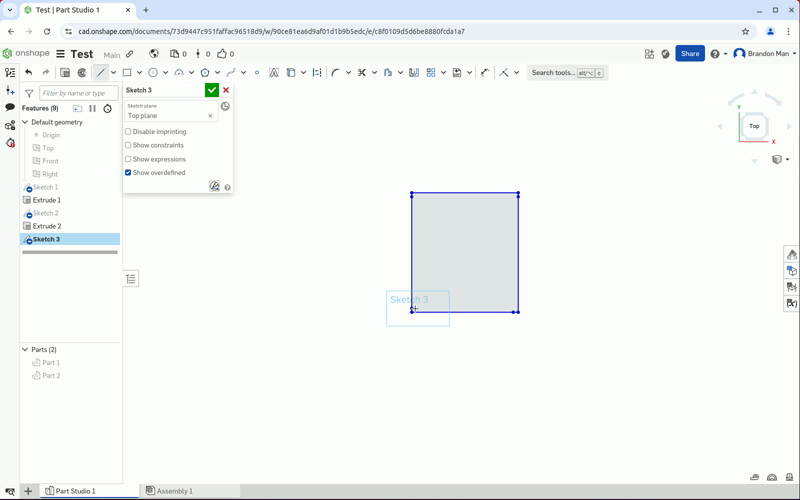
scroll(6)
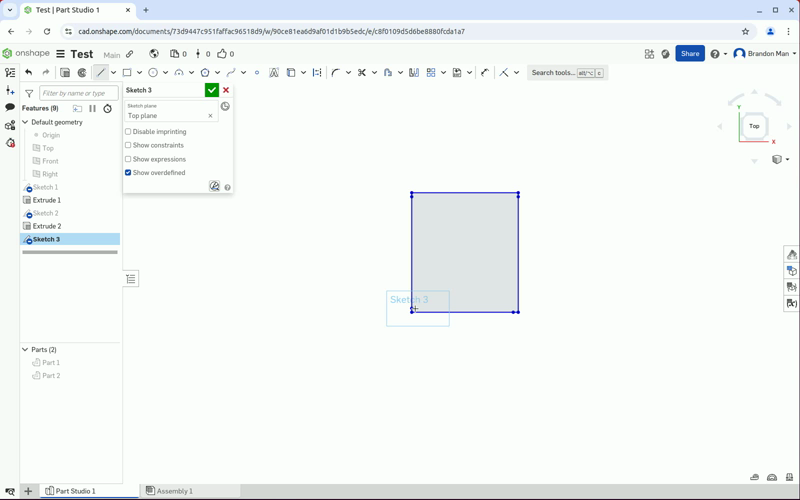
scroll(6)
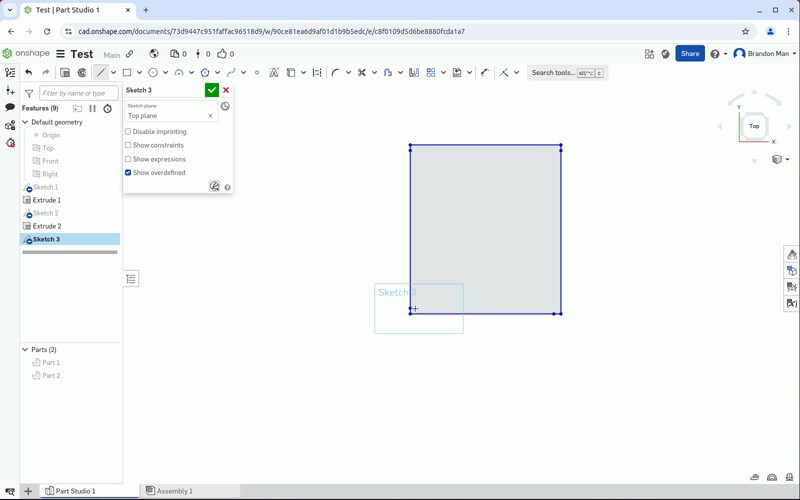
scroll(6)
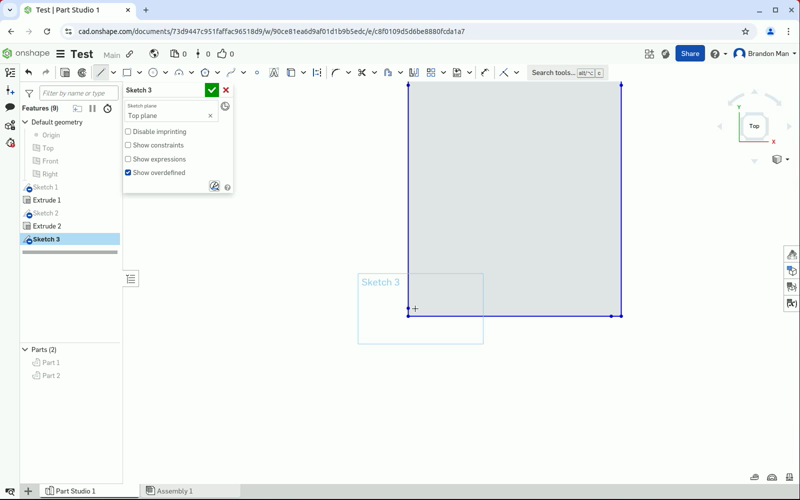
scroll(6)
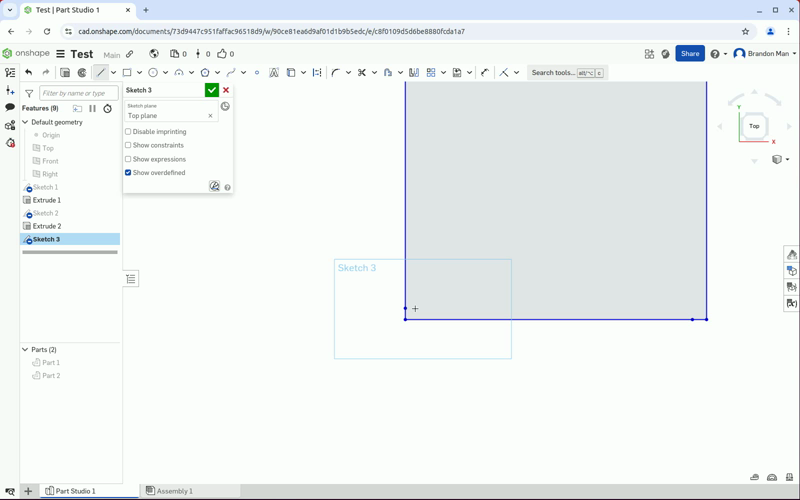
scroll(6)
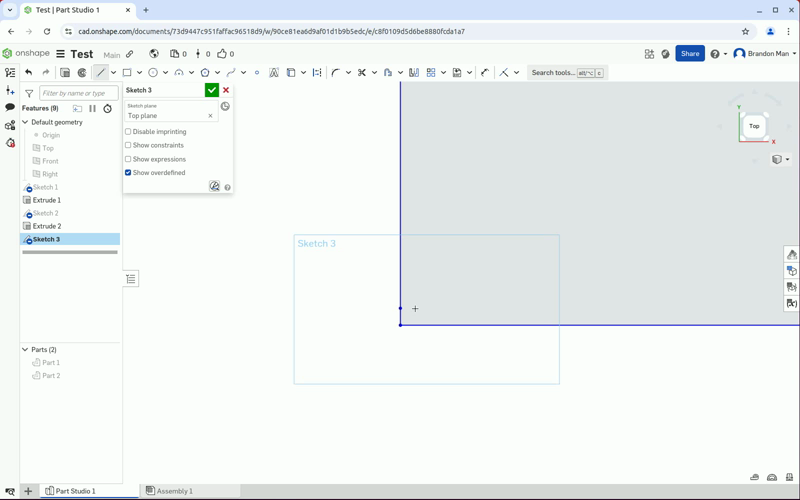
scroll(6)
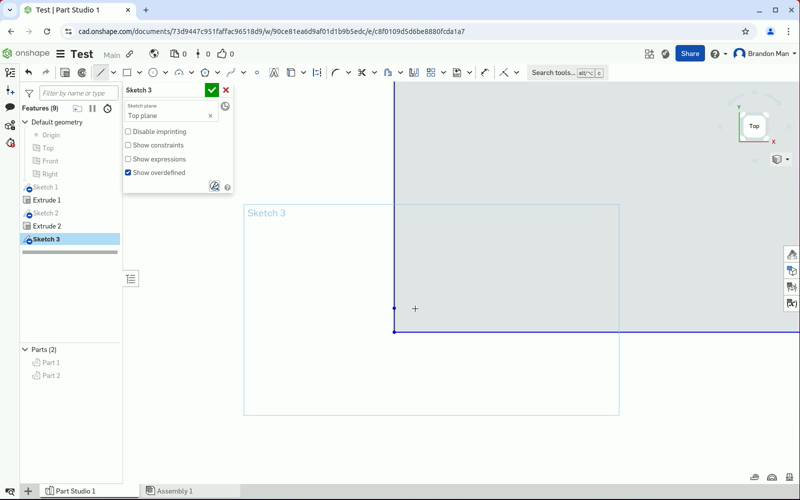
scroll(6)
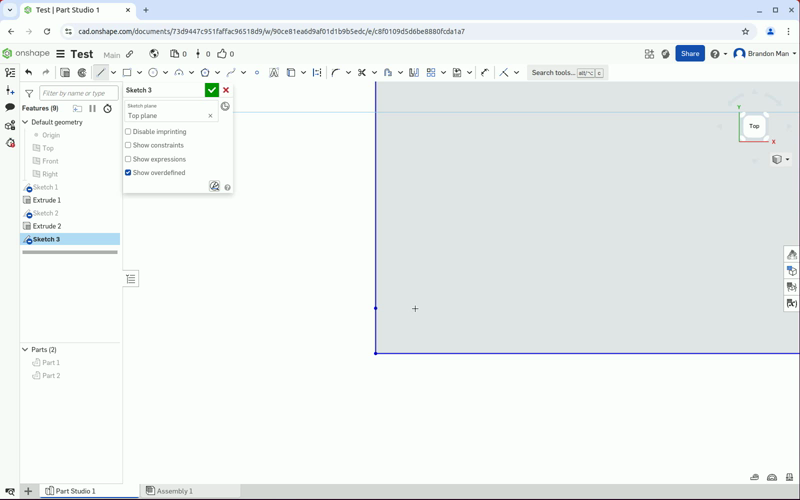
click(415, 308)
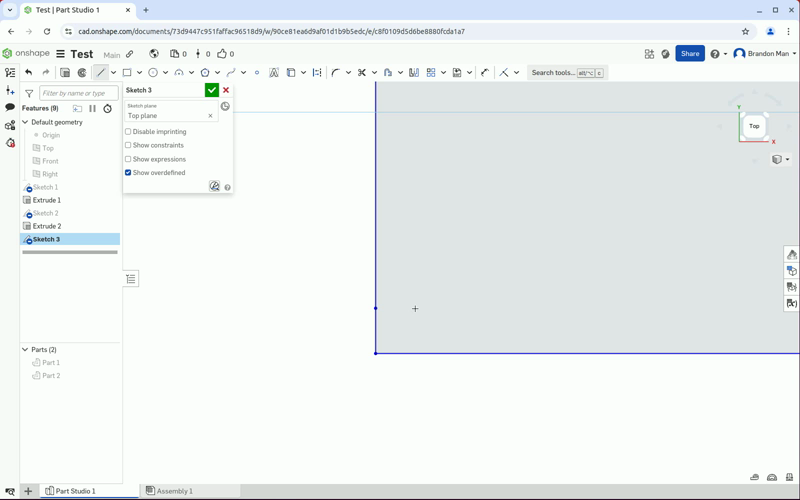
scroll(-6)
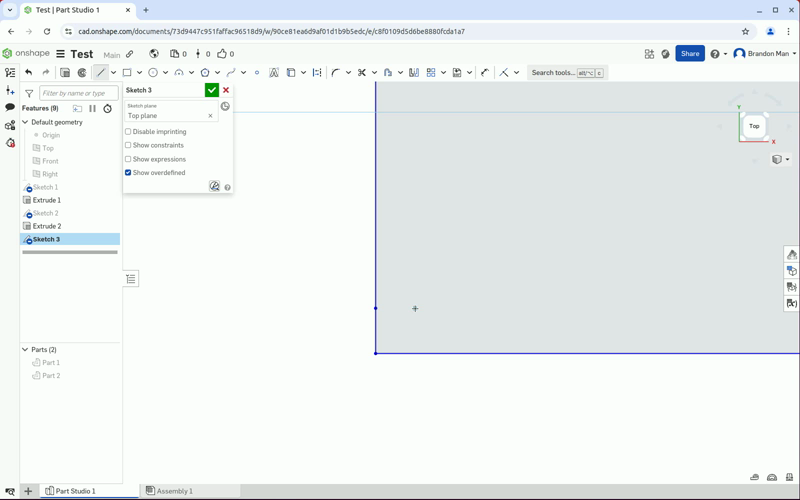
scroll(-6)
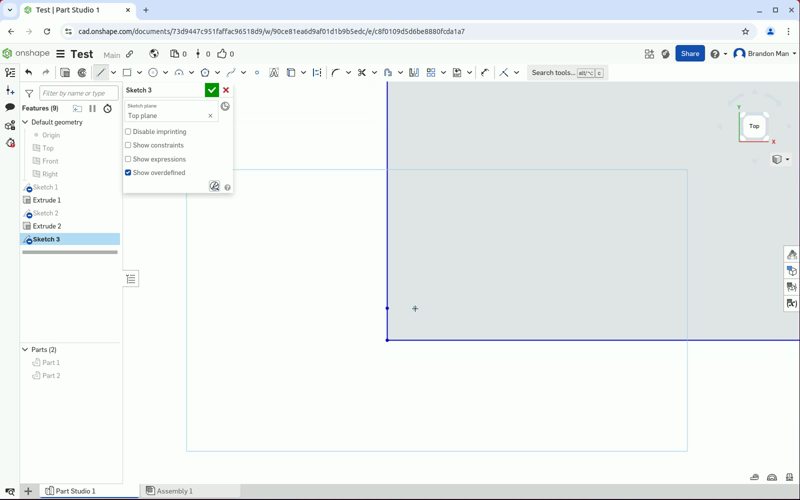
scroll(-6)
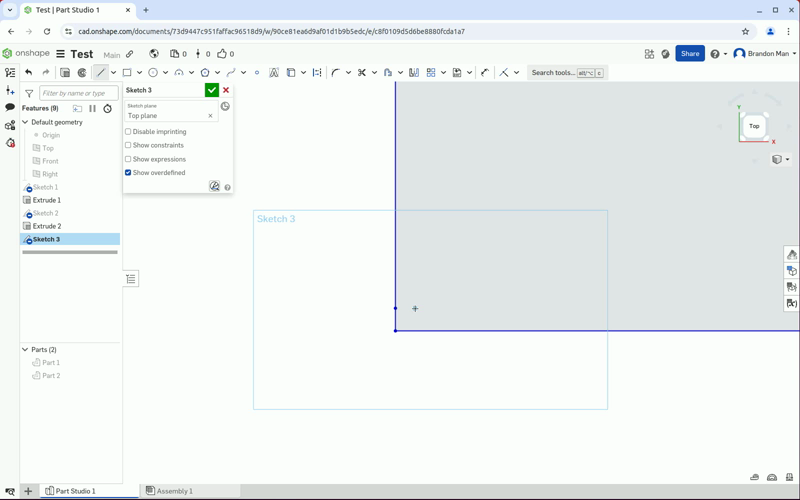
scroll(-6)
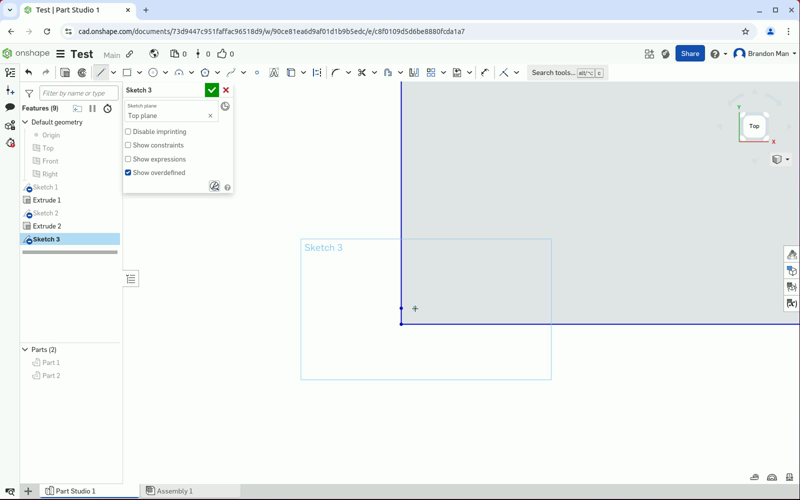
scroll(-6)
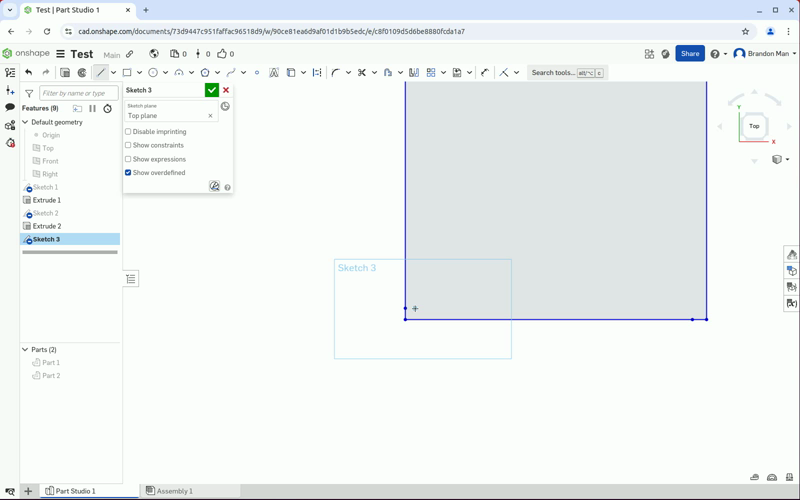
scroll(-6)
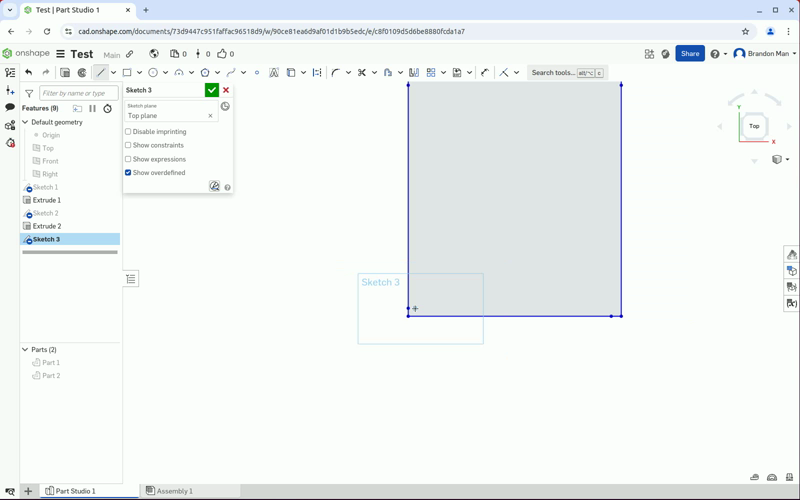
scroll(-6)
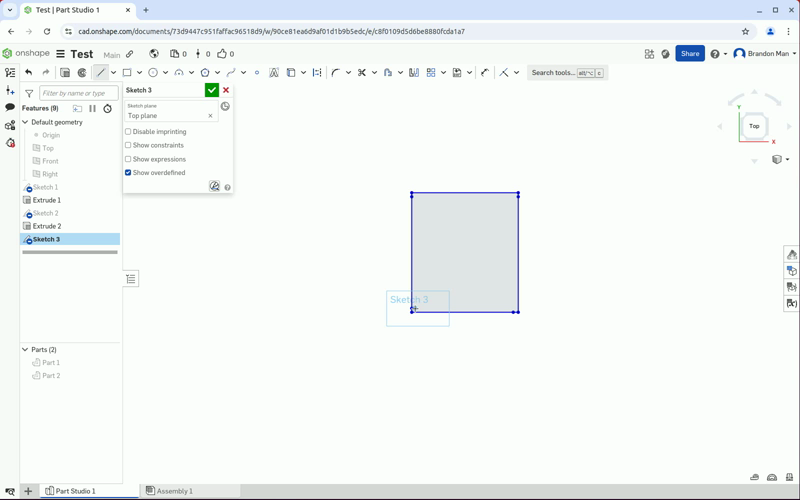
key_up(shift)
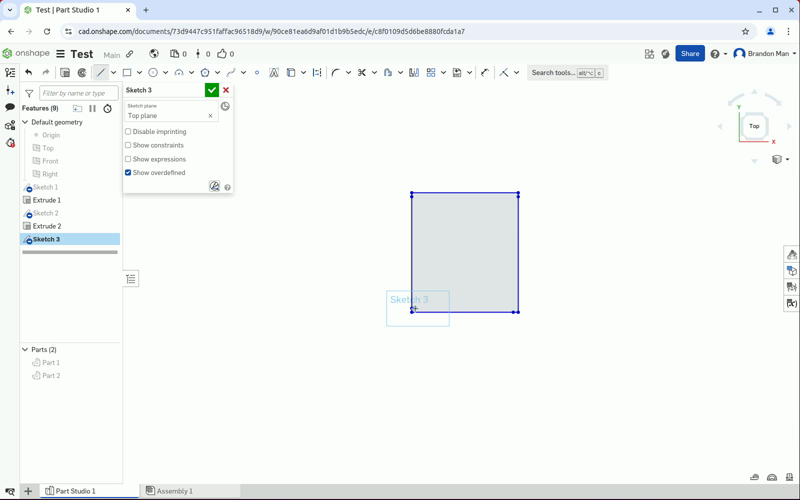
key_down(shift)
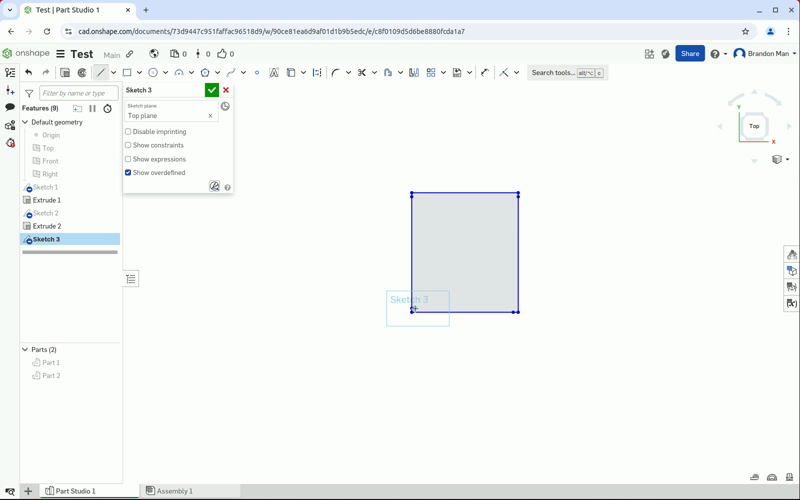
mouse_move(513, 308)
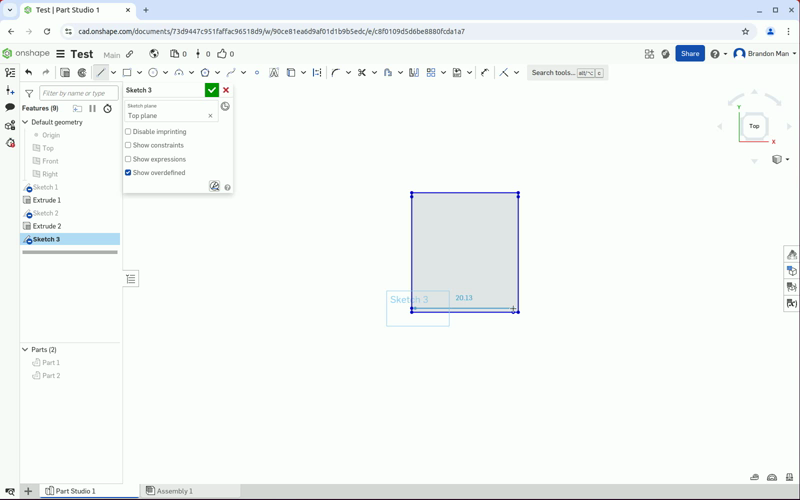
scroll(6)
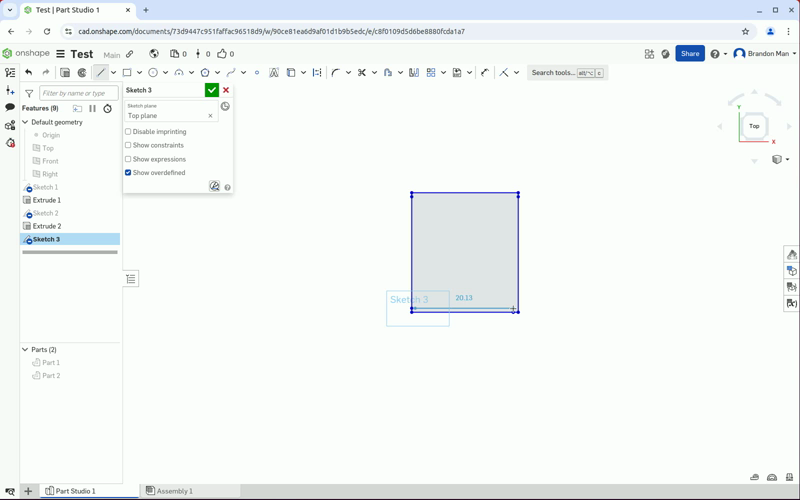
scroll(6)
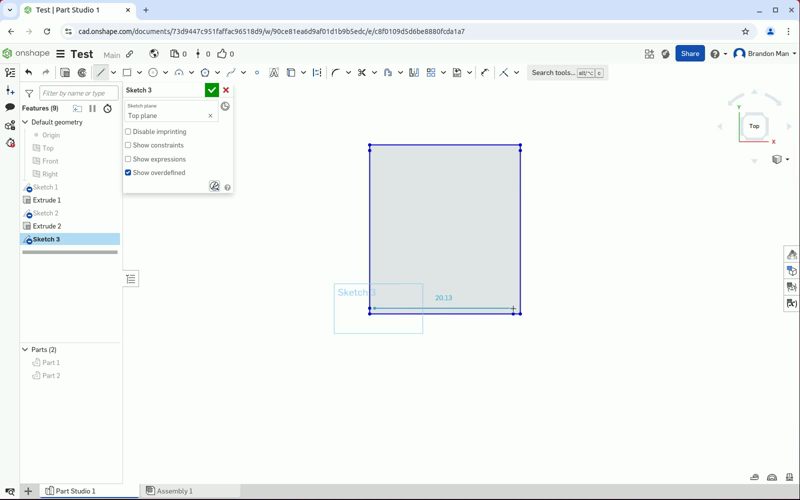
scroll(6)
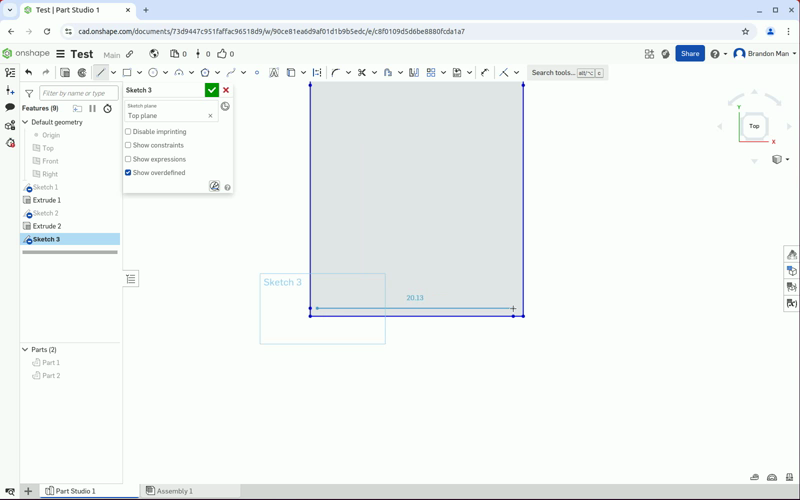
scroll(6)
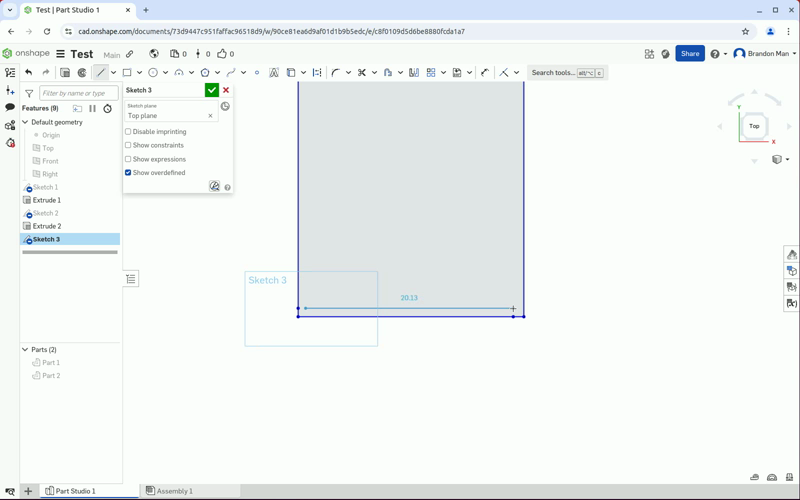
scroll(6)
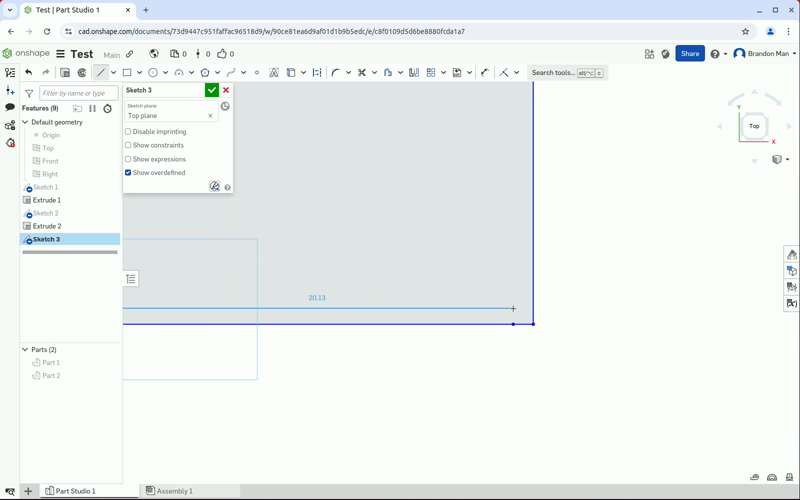
scroll(6)
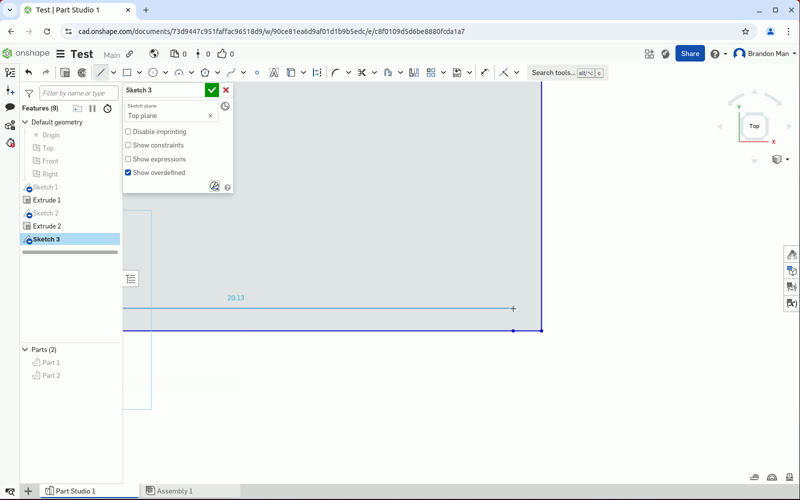
scroll(6)
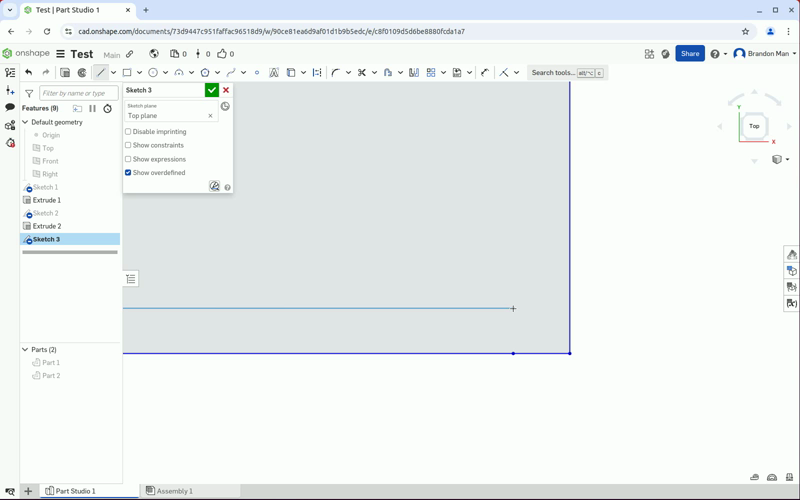
click(513, 308)
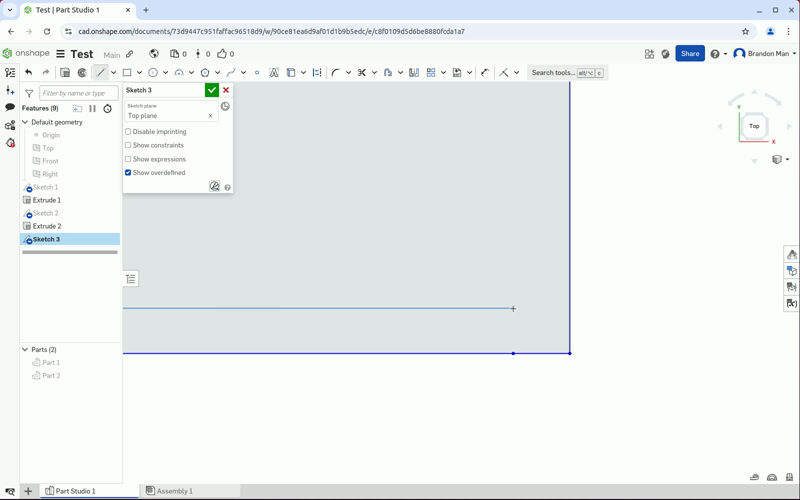
scroll(-6)
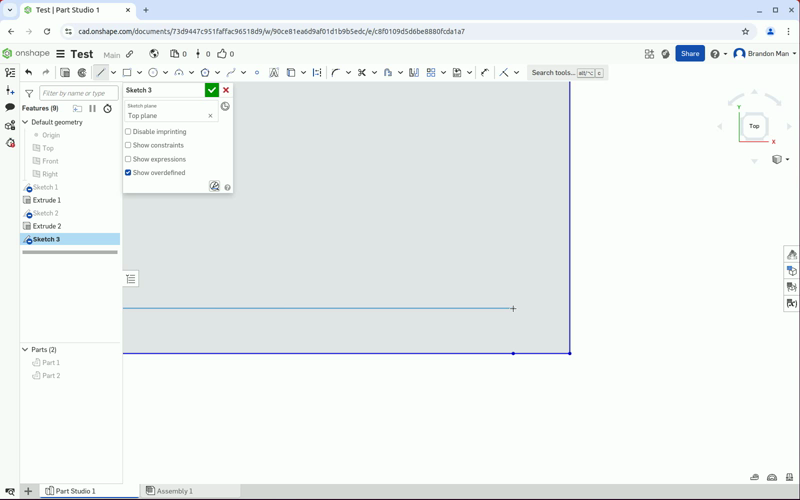
scroll(-6)
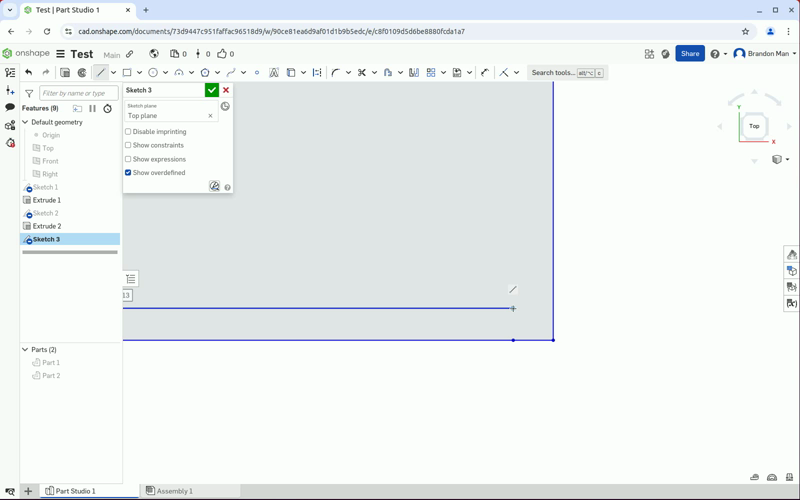
scroll(-6)
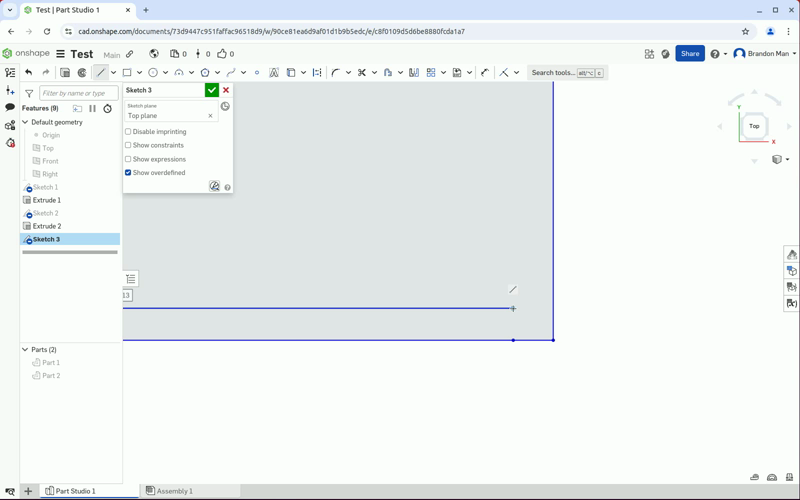
scroll(-6)
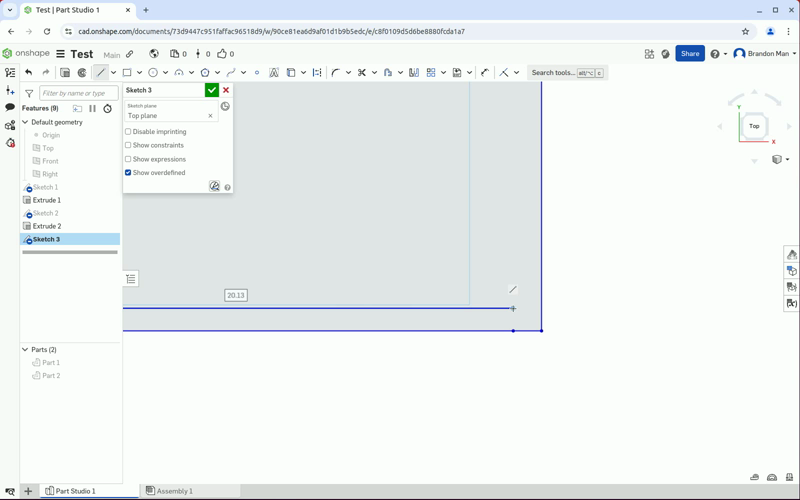
scroll(-6)
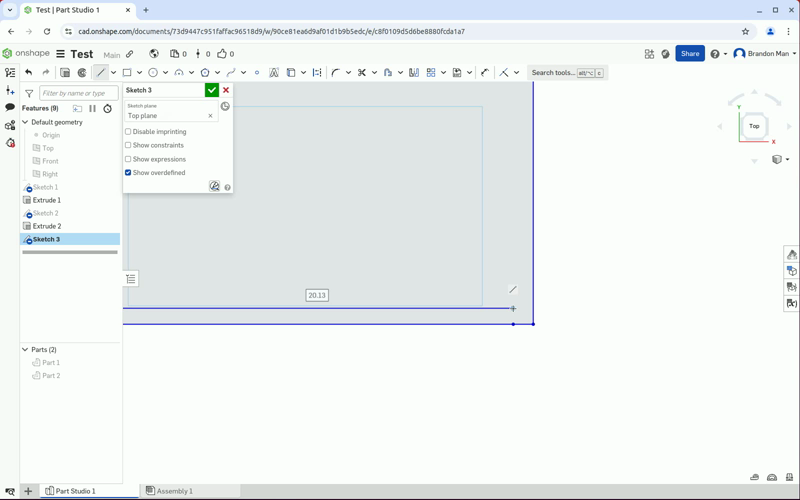
scroll(-6)
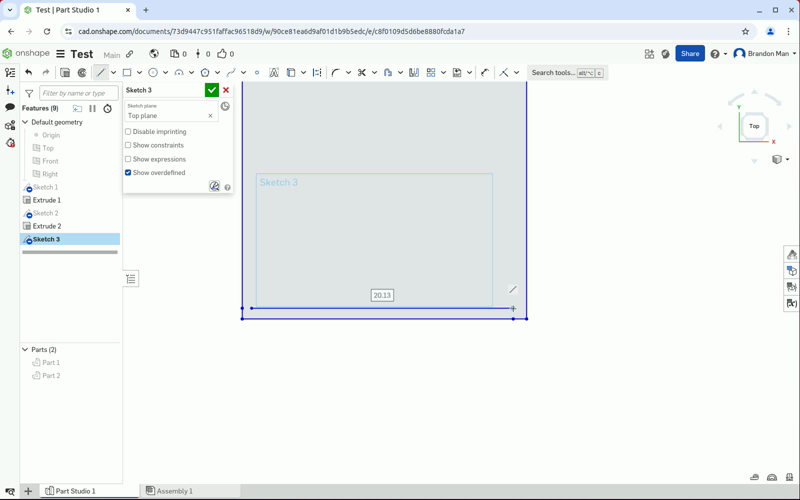
scroll(-6)
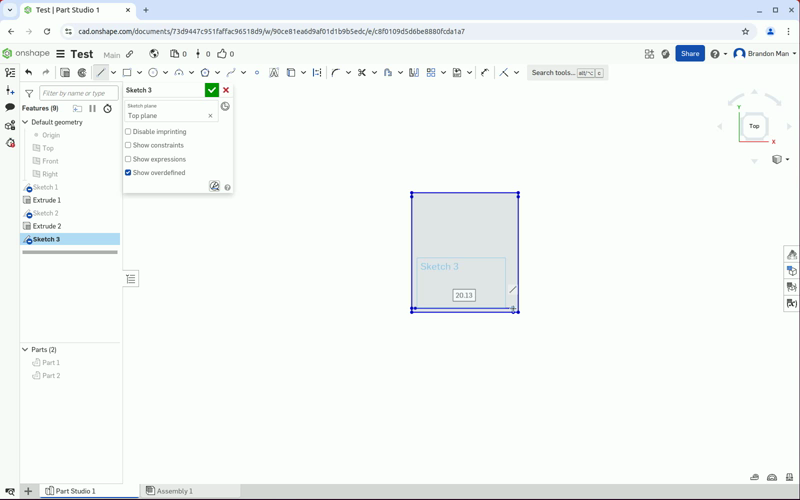
key_up(shift)
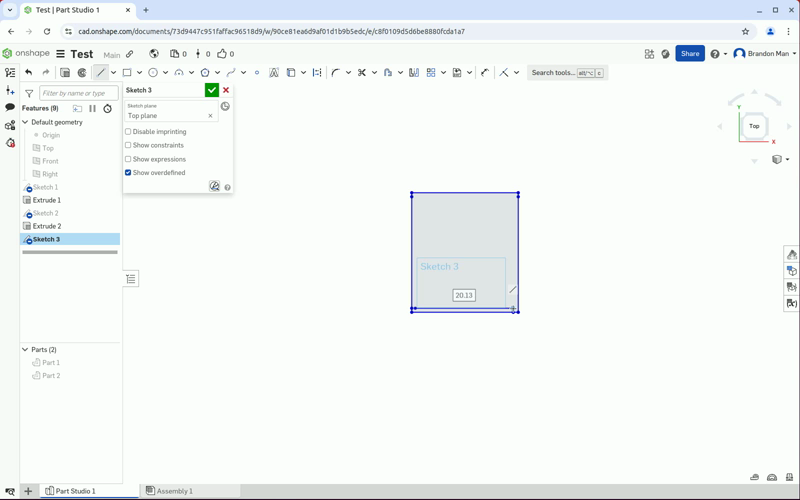
key_down(shift)
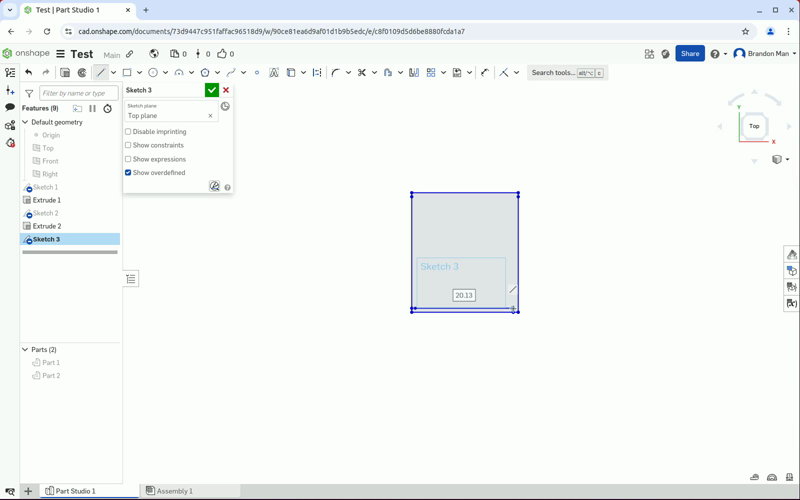
mouse_move(513, 196)
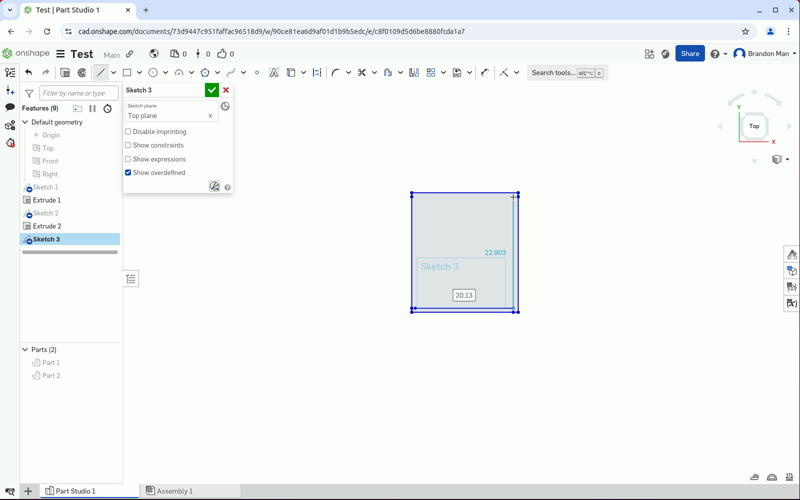
click(513, 196)
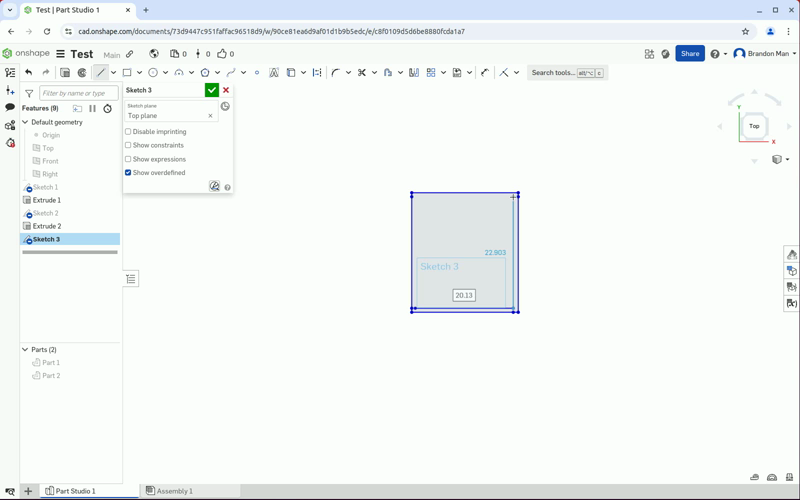
key_up(shift)
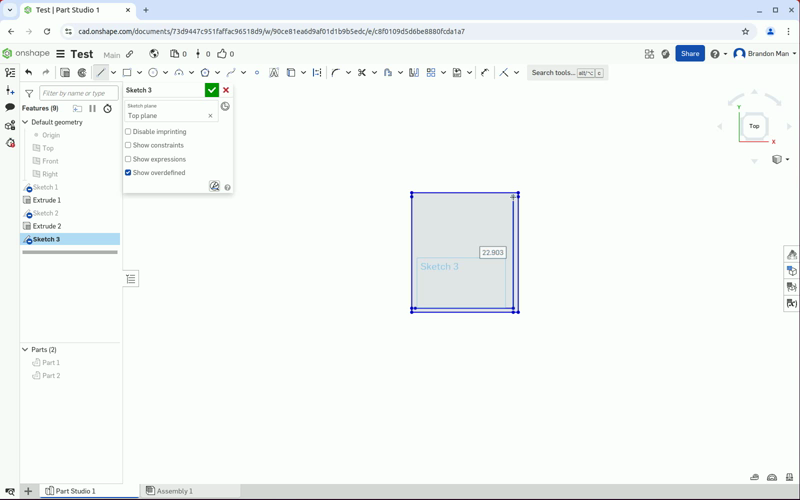
key_down(shift)
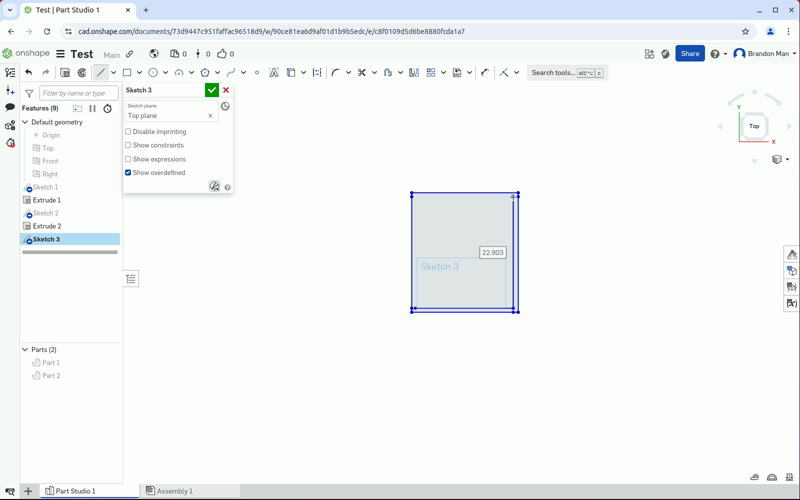
mouse_move(415, 196)
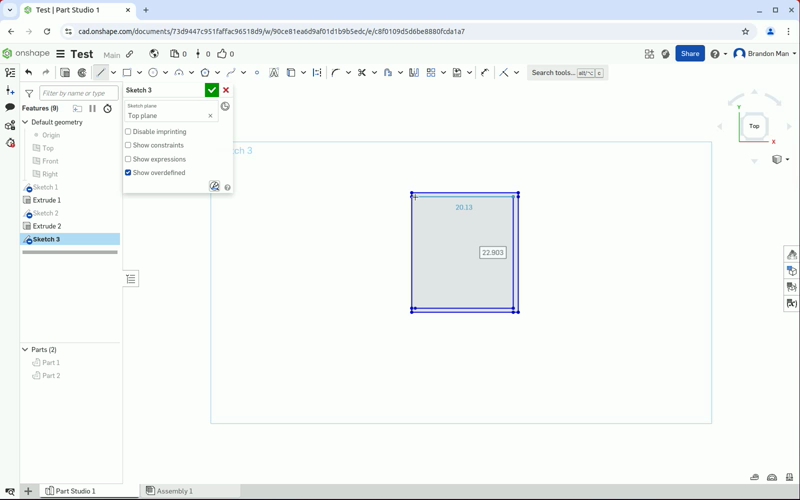
scroll(6)
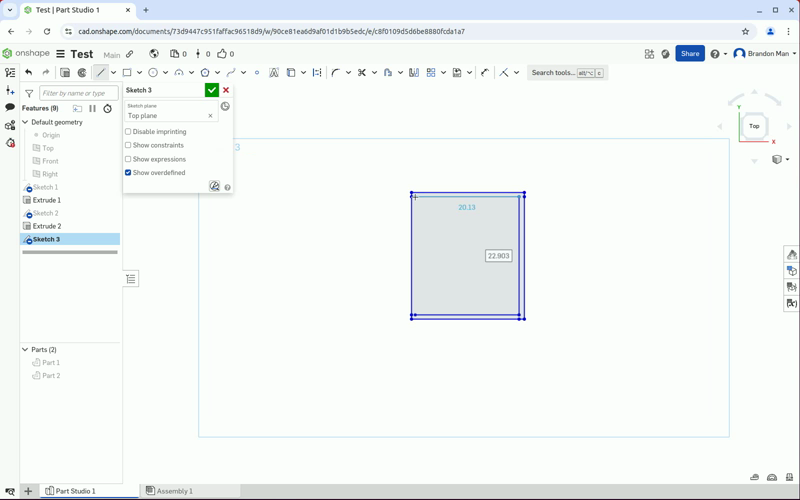
scroll(6)
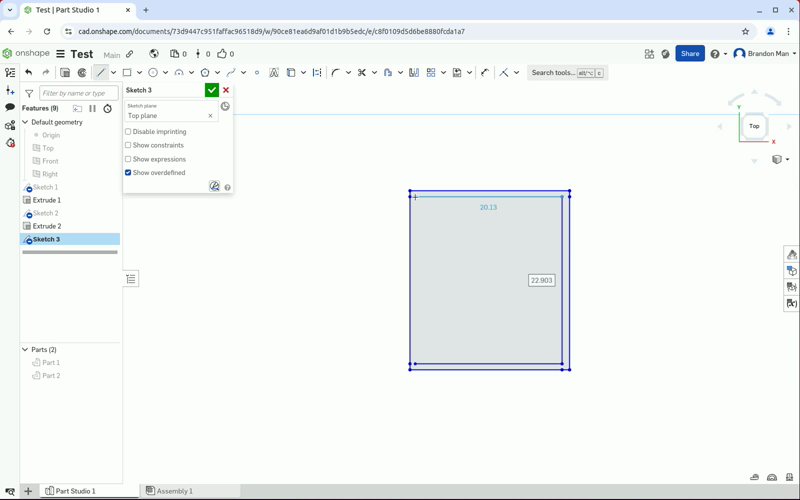
scroll(6)
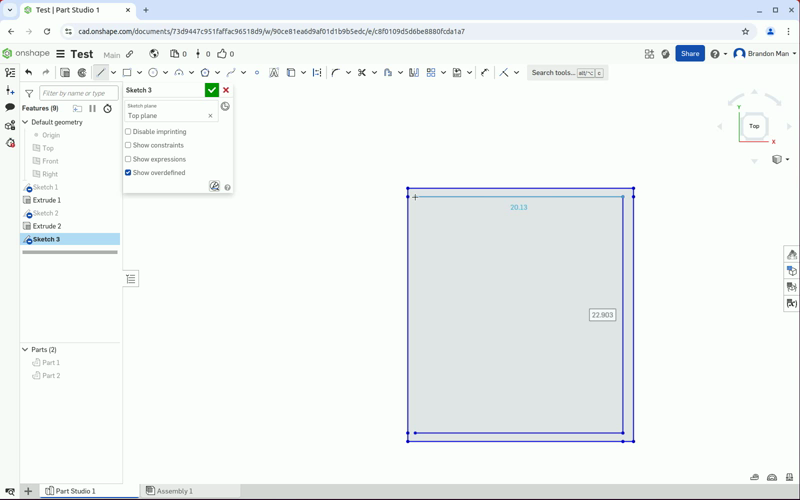
scroll(6)
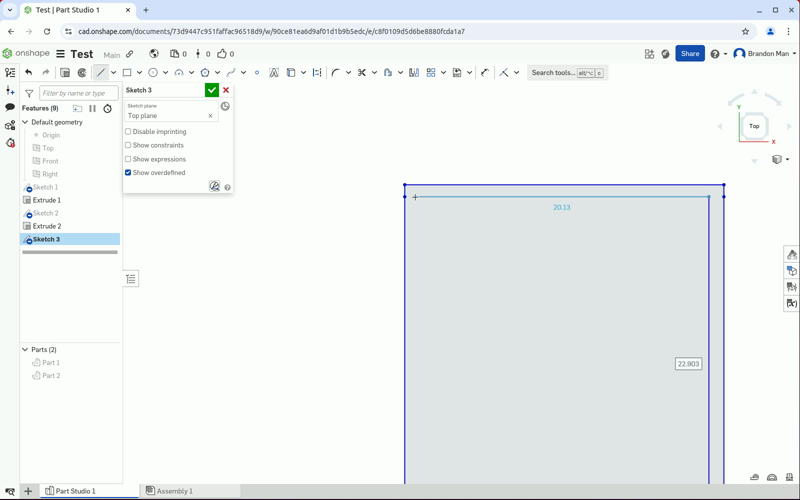
scroll(6)
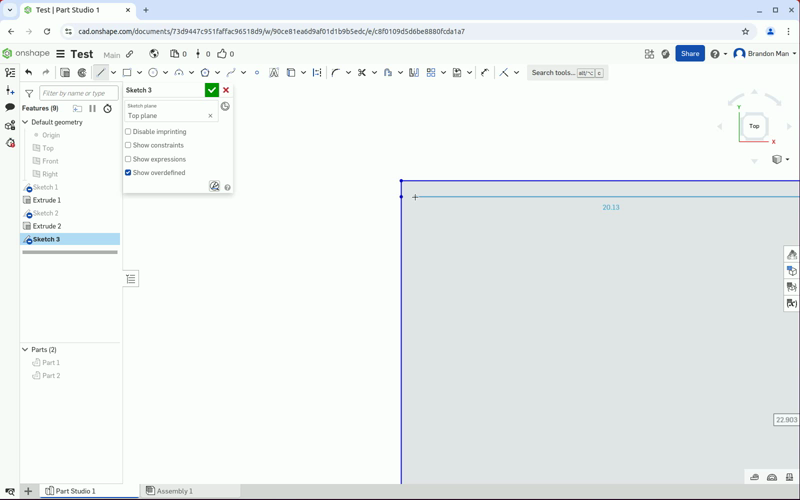
scroll(6)
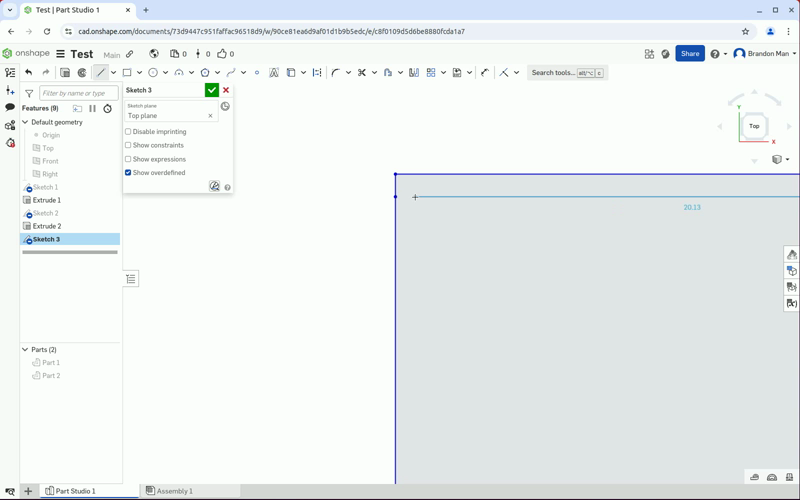
scroll(6)
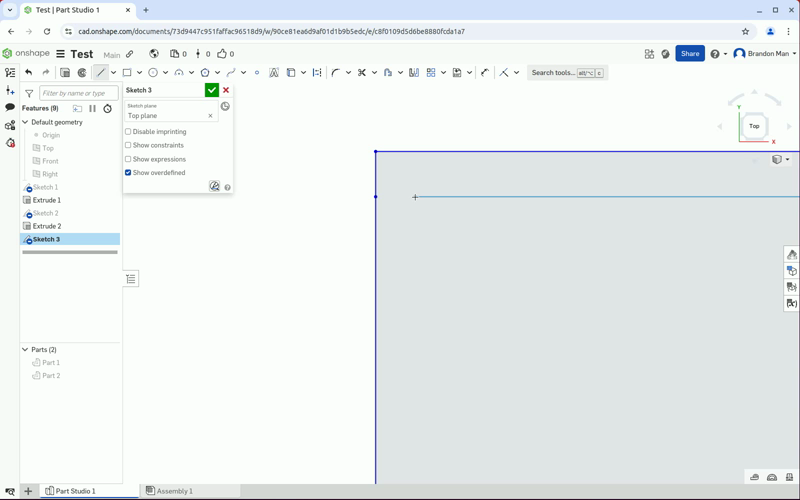
click(415, 196)
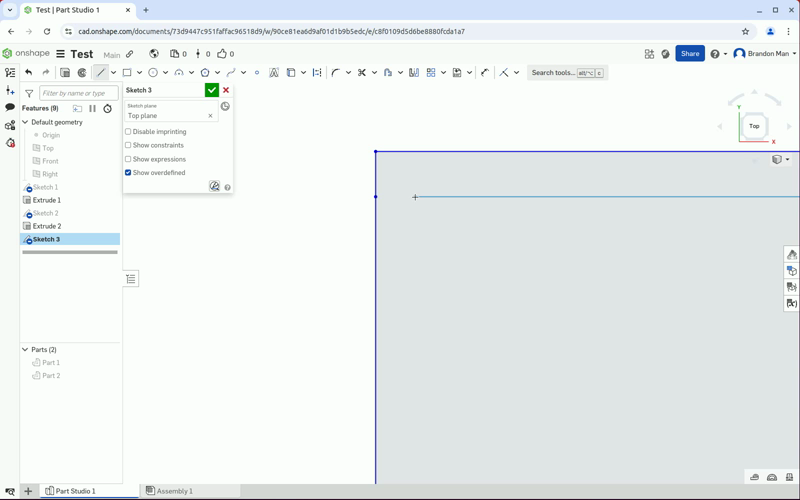
scroll(-6)
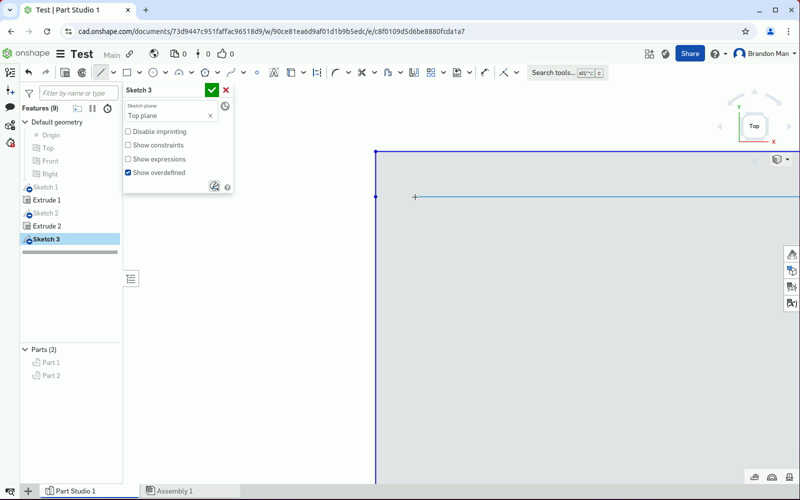
scroll(-6)
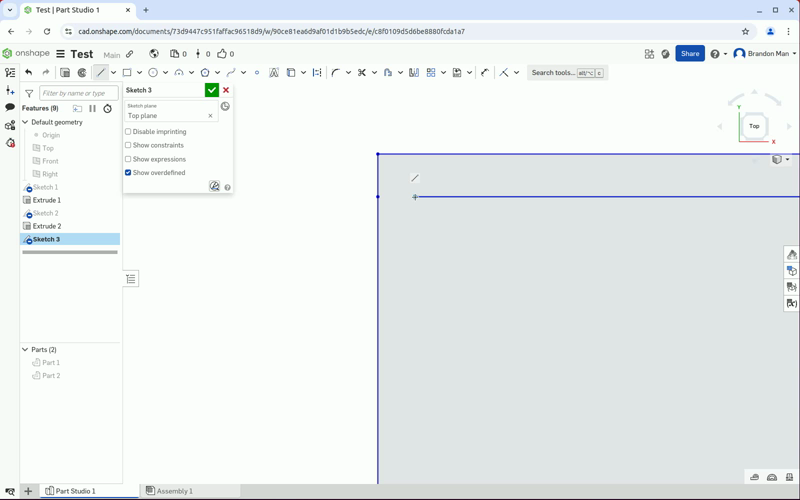
scroll(-6)
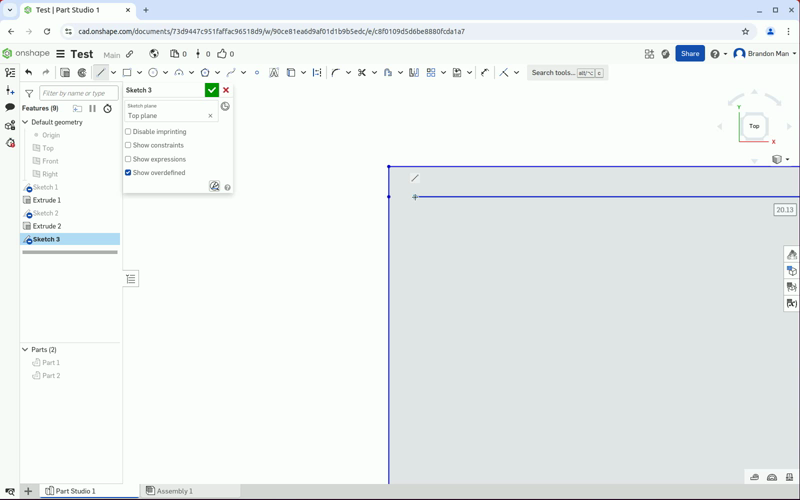
scroll(-6)
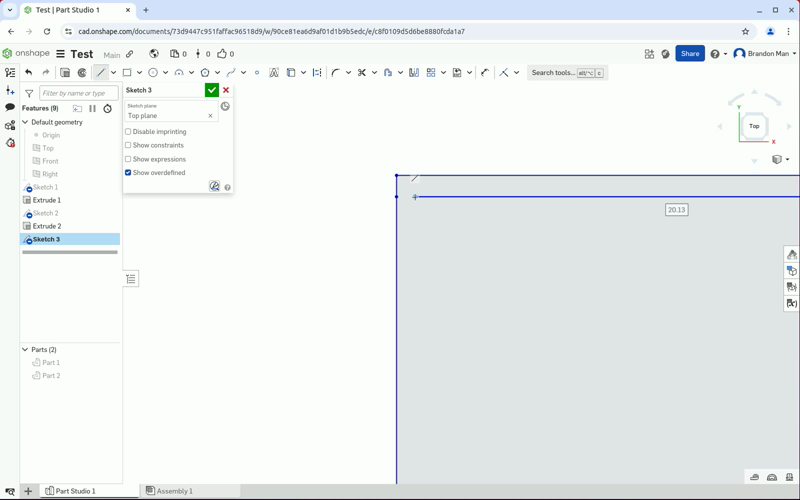
scroll(-6)
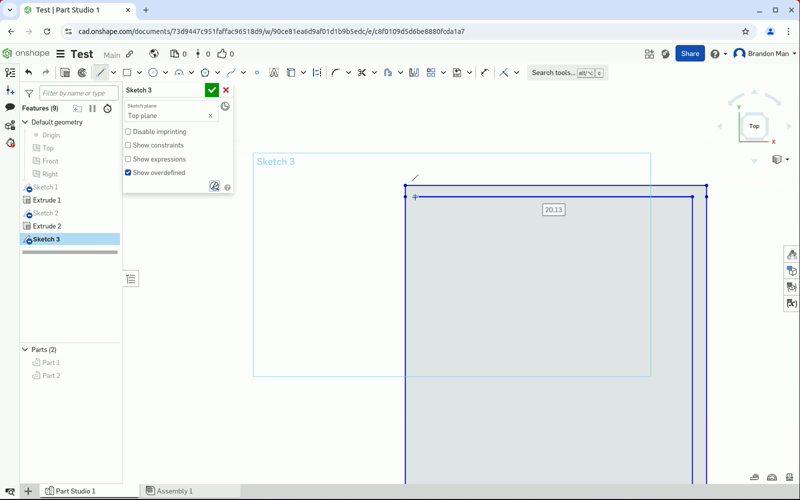
scroll(-6)
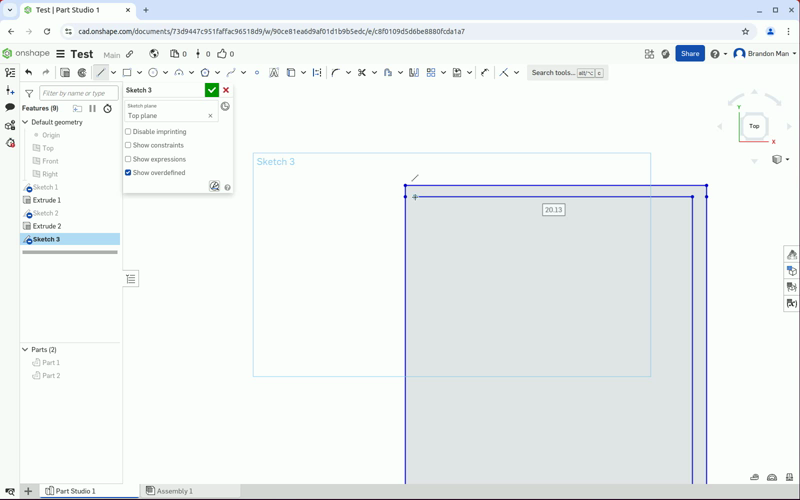
scroll(-6)
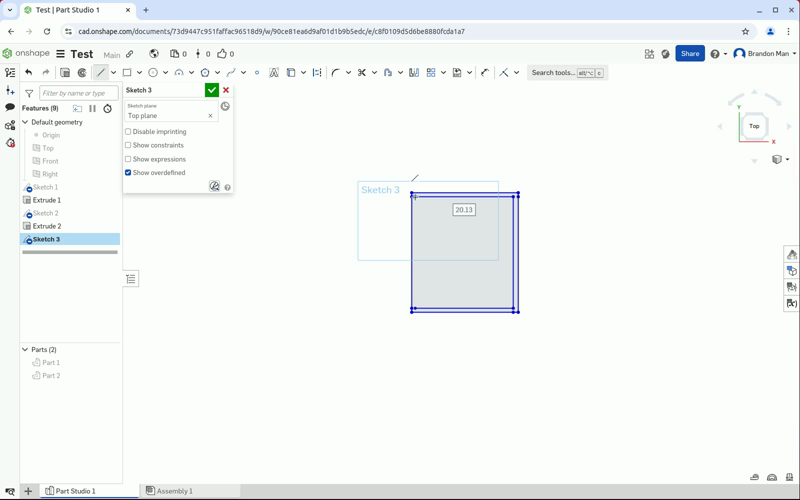
key_up(shift)
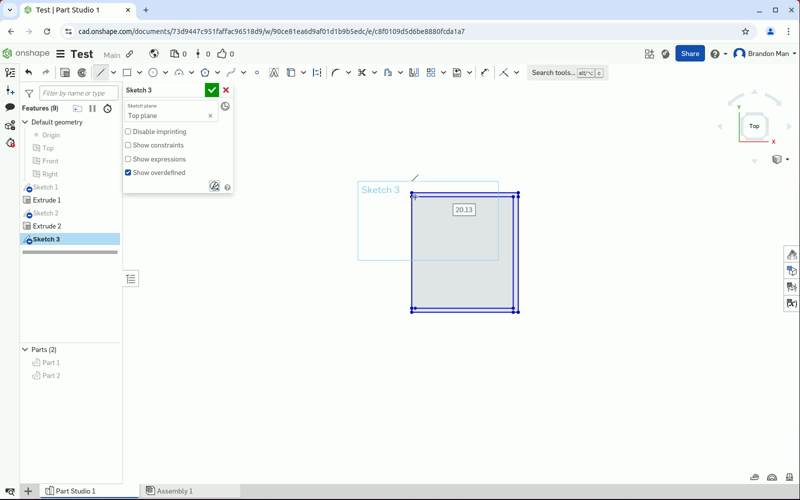
key_down(shift)
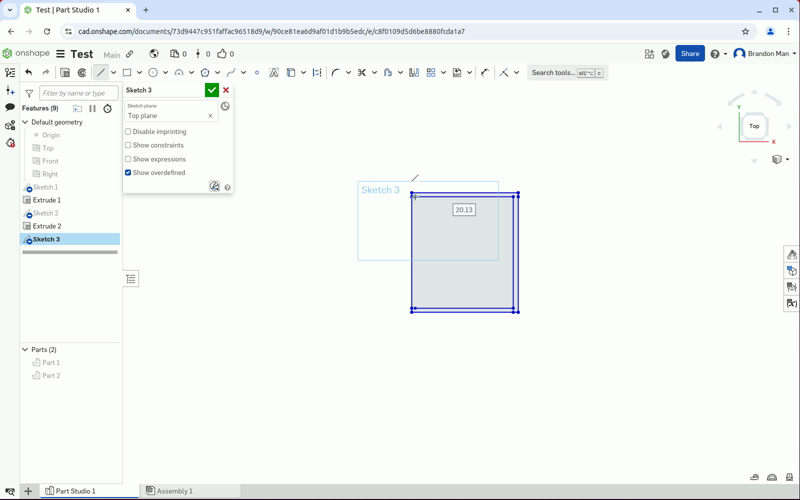
mouse_move(415, 308)
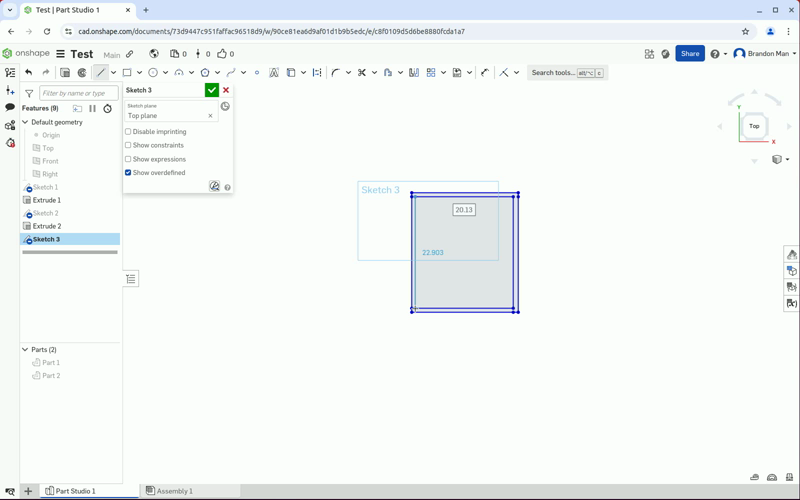
scroll(6)
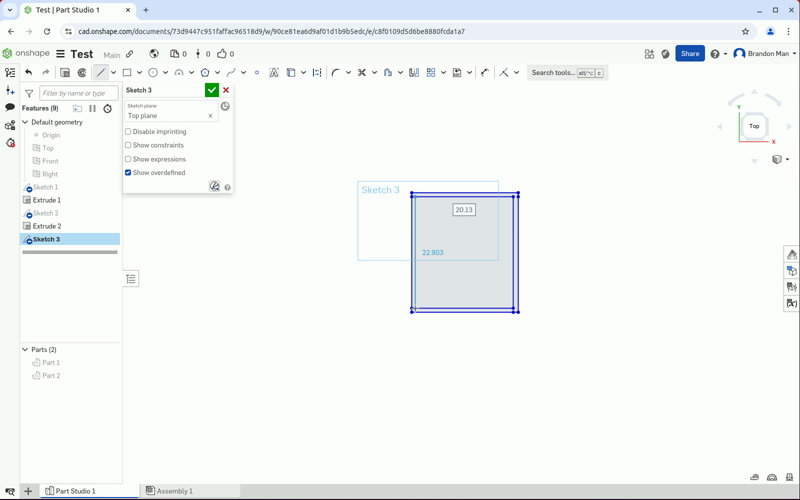
scroll(6)
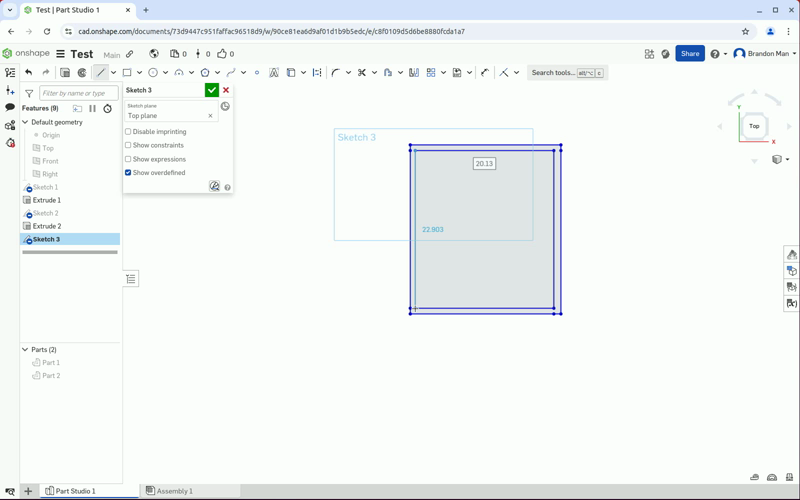
scroll(6)
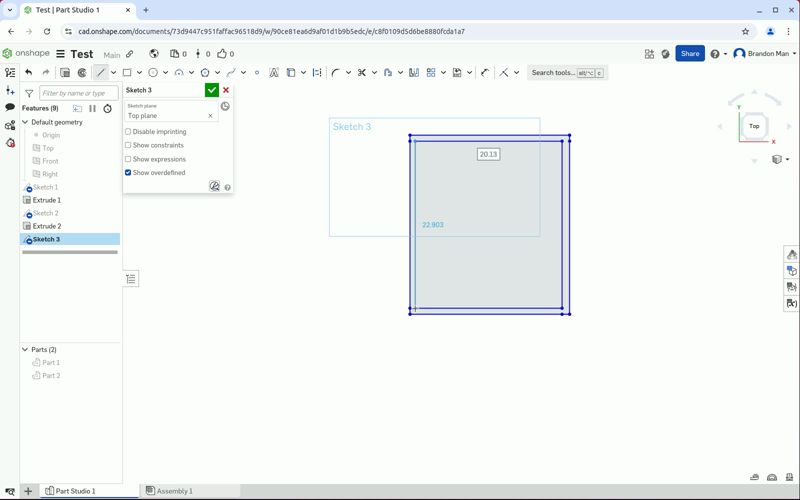
scroll(6)
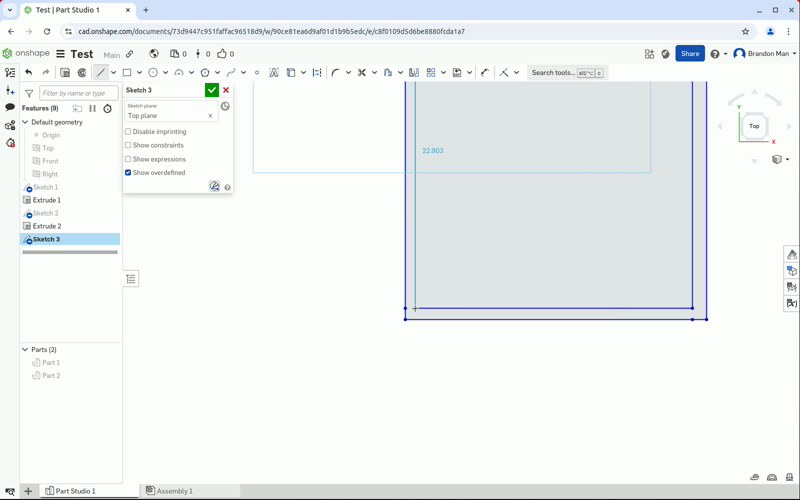
scroll(6)
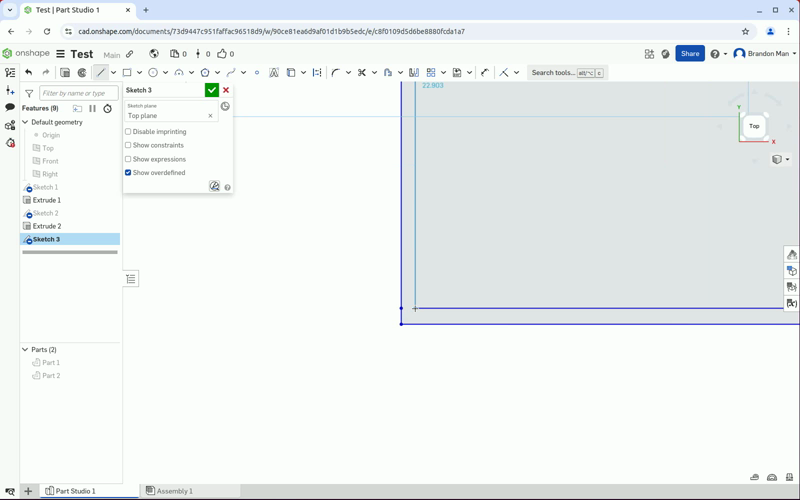
scroll(6)
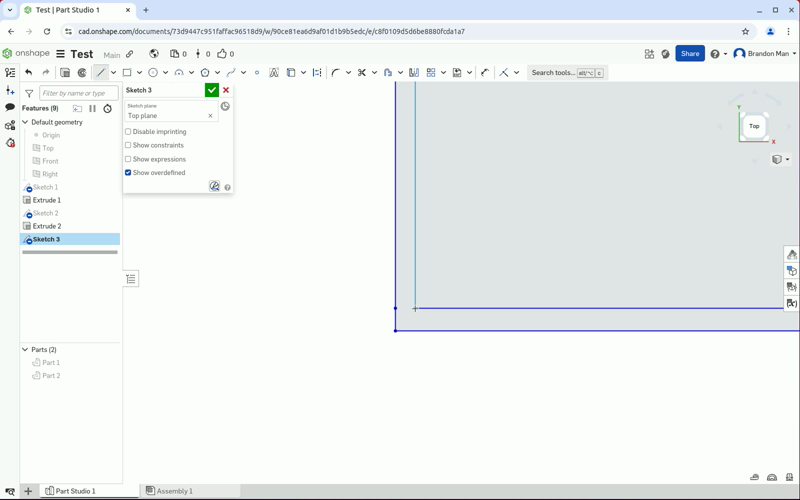
scroll(6)
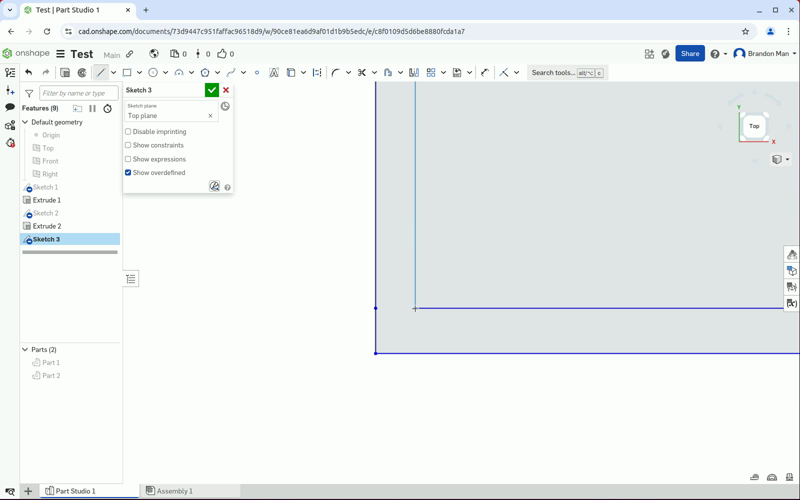
key_up(shift)
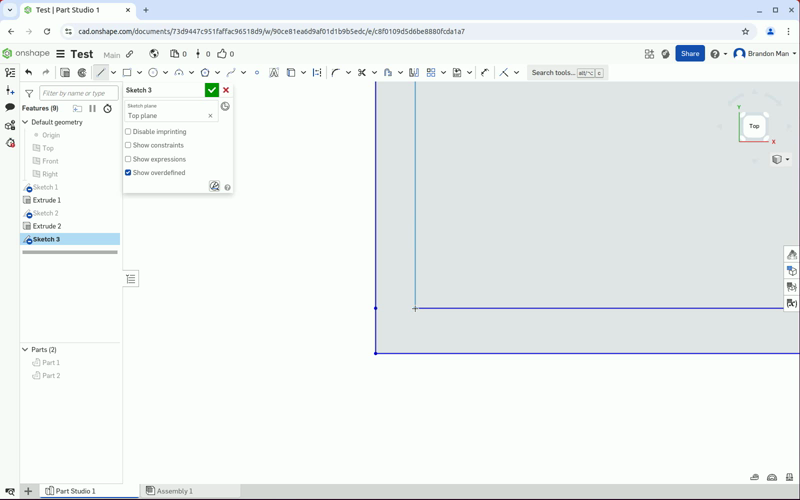
click(415, 308)
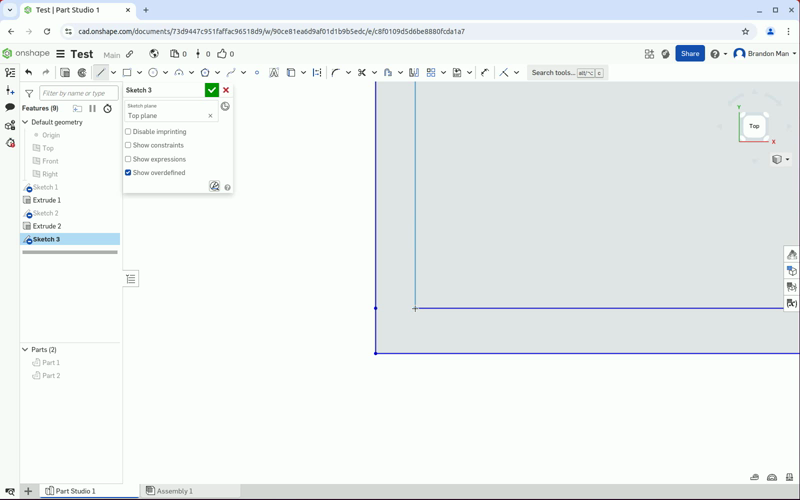
scroll(-6)
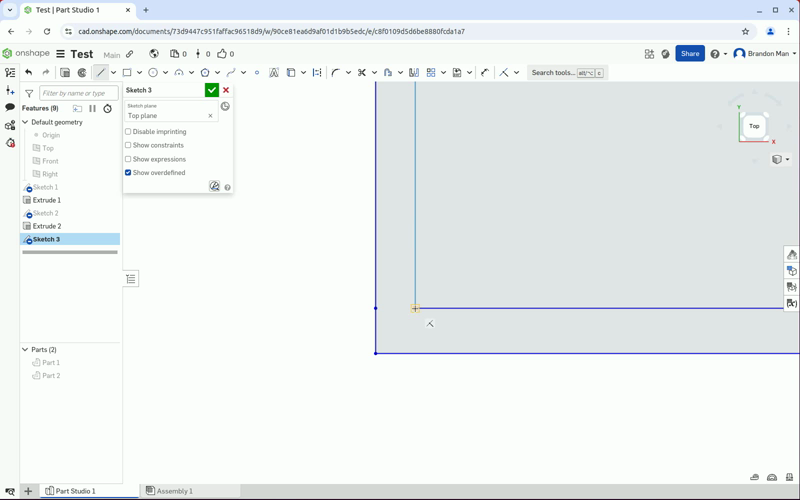
scroll(-6)
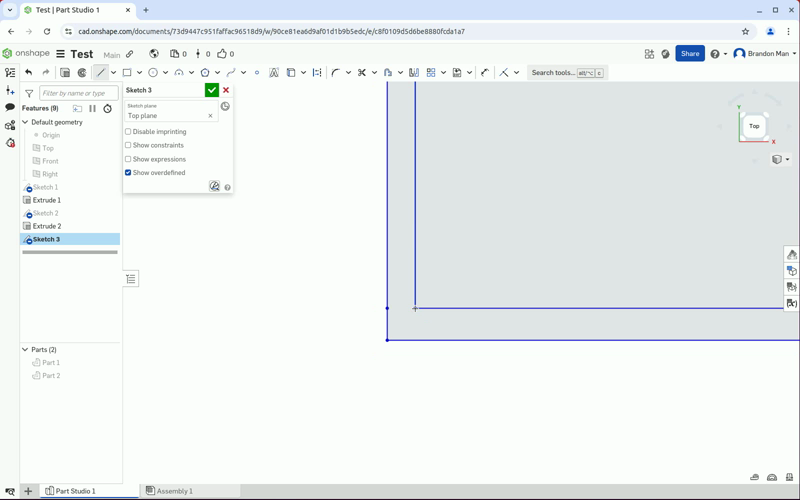
scroll(-6)
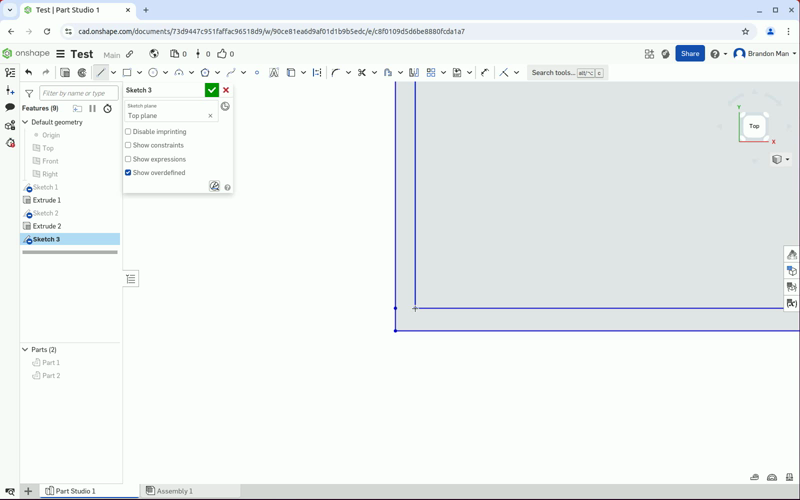
scroll(-6)
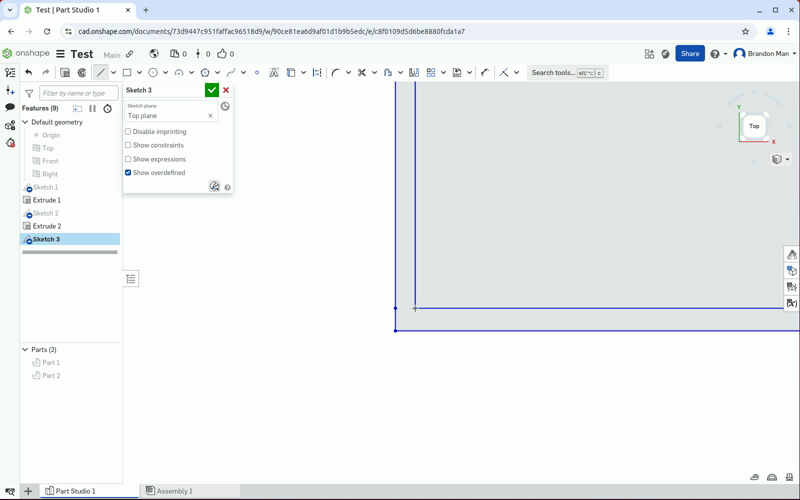
scroll(-6)
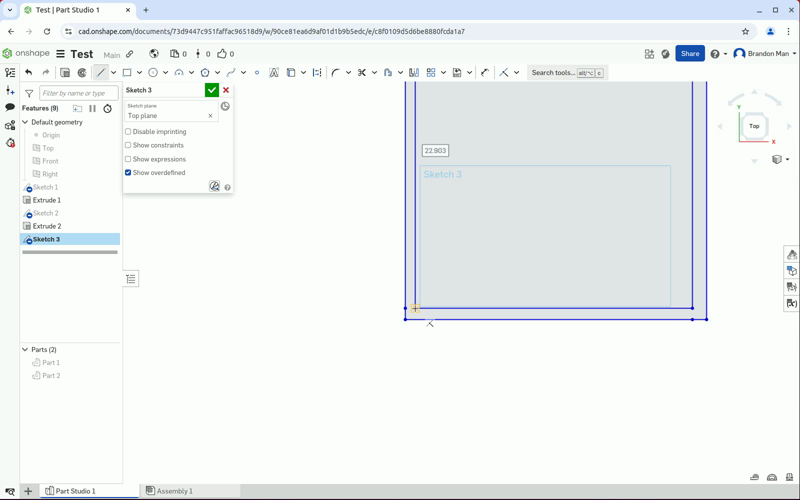
scroll(-6)
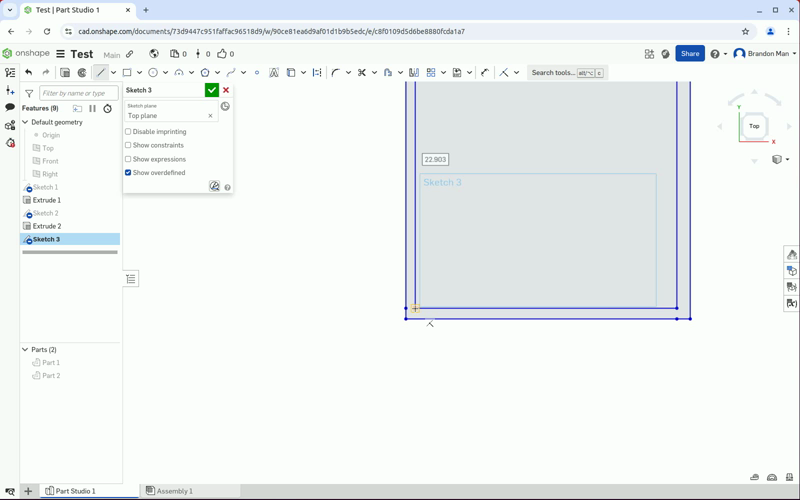
scroll(-6)
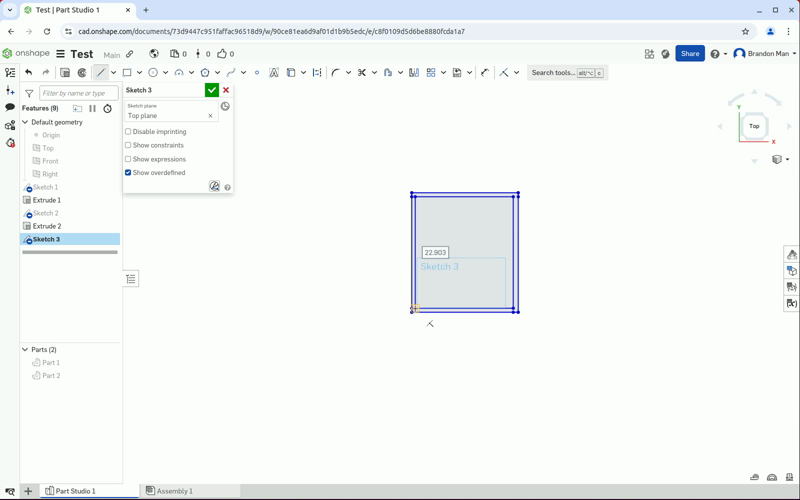
key(esc)
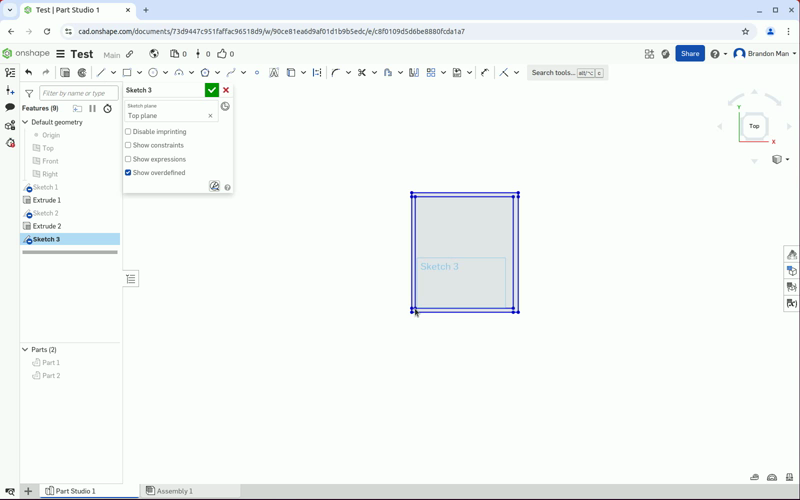
mouse_move(476, 310)
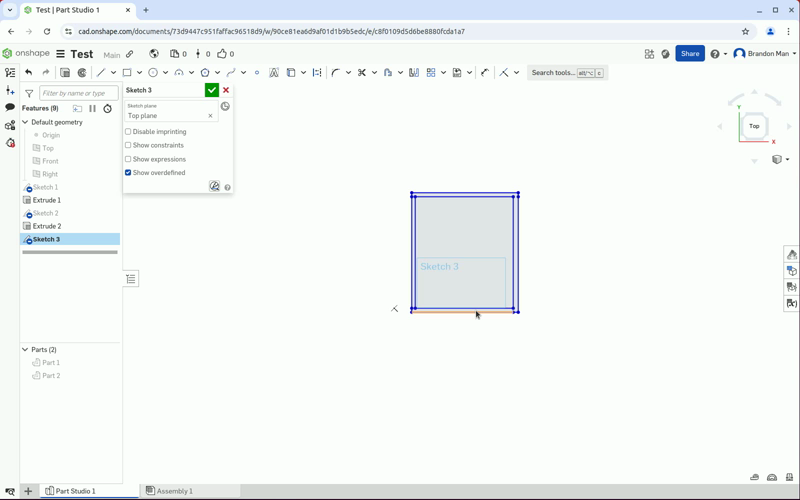
click(476, 310)
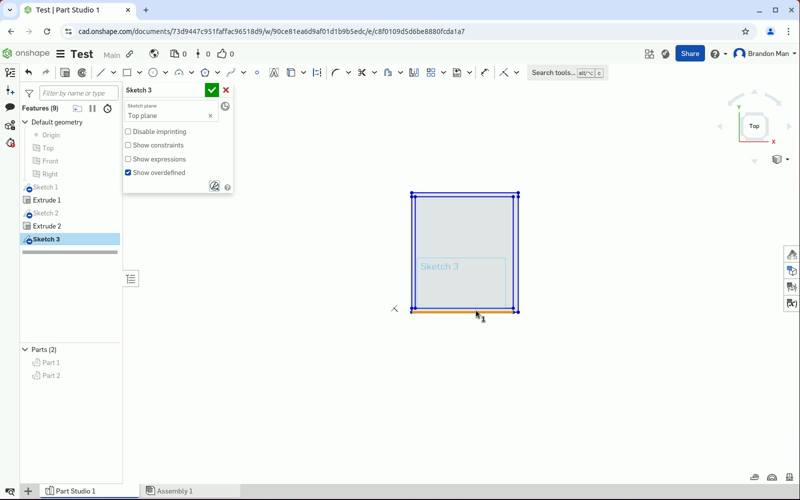
mouse_move(73, 352)
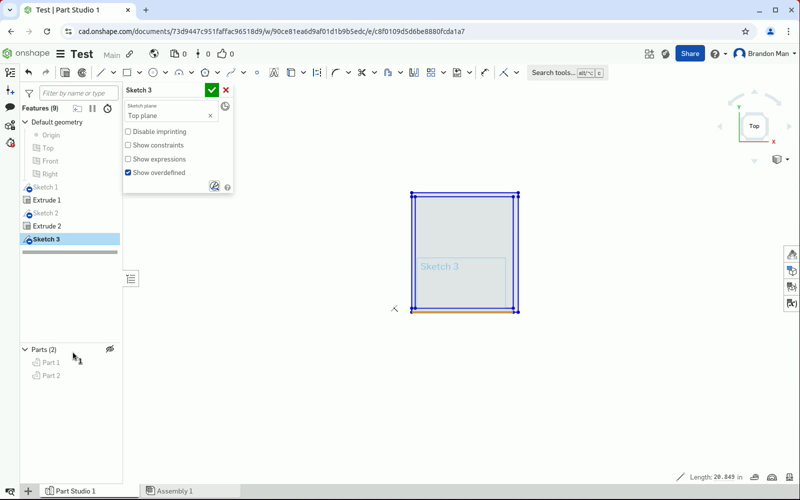
key(shift+y)
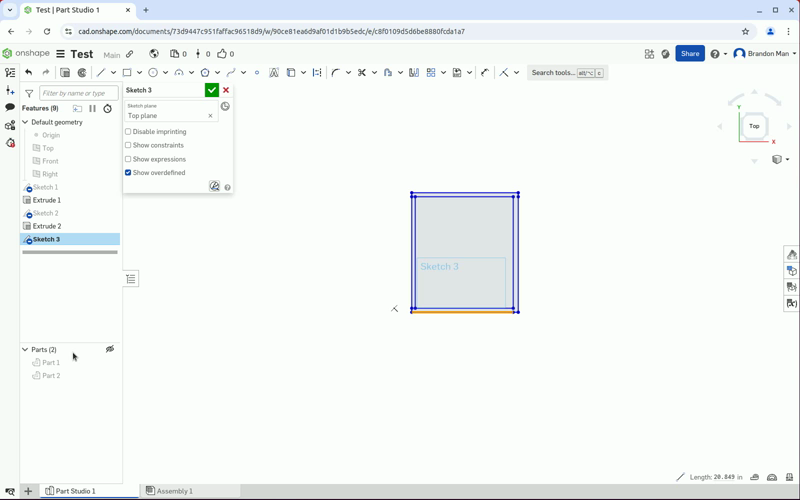
key(shift+e)
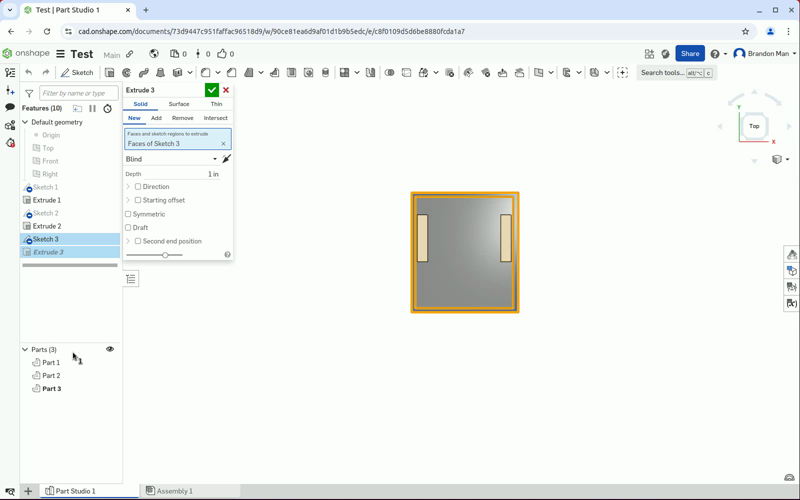
mouse_move(143, 106)
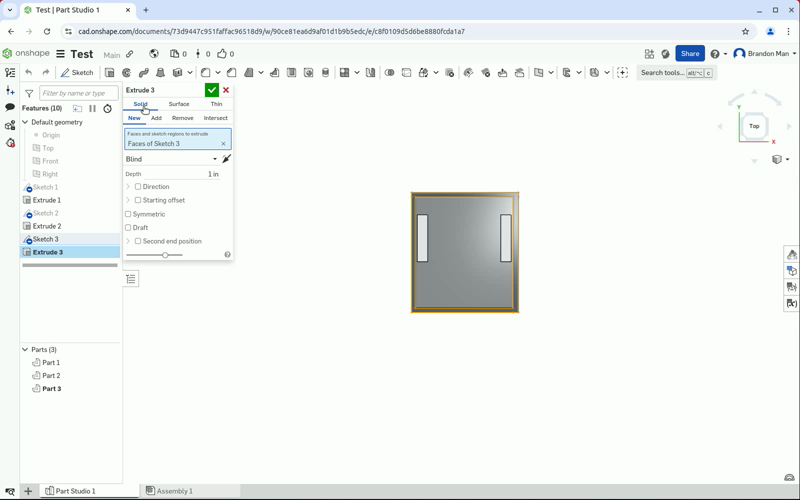
click(143, 106)
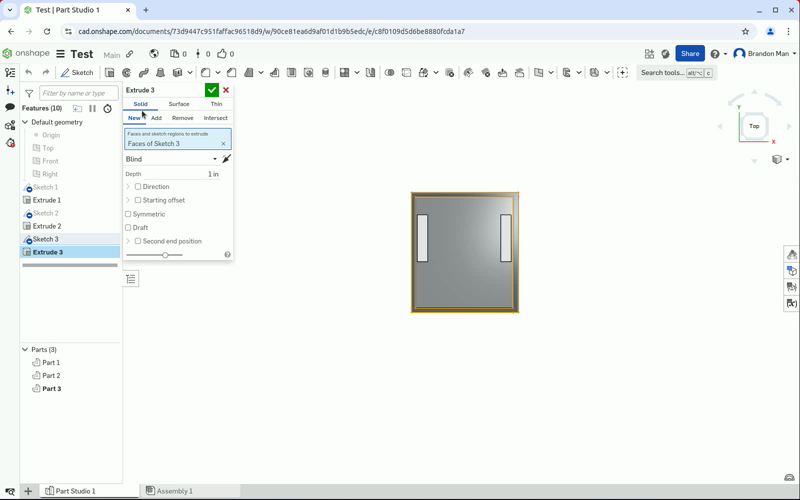
mouse_move(137, 120)
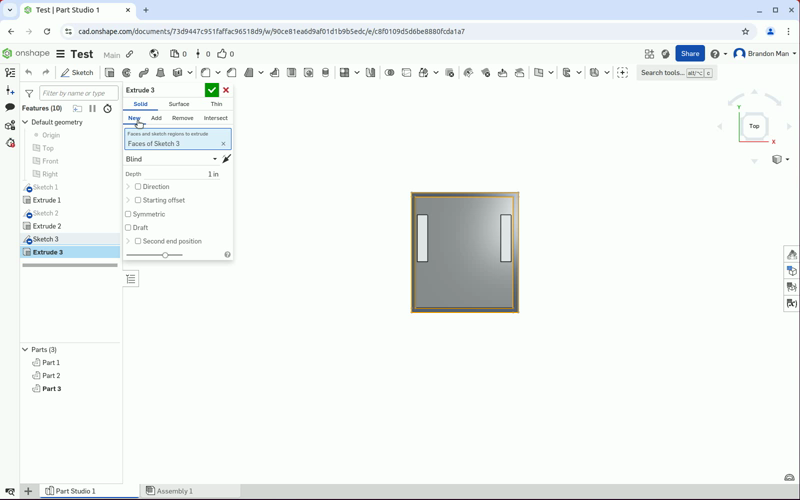
click(137, 120)
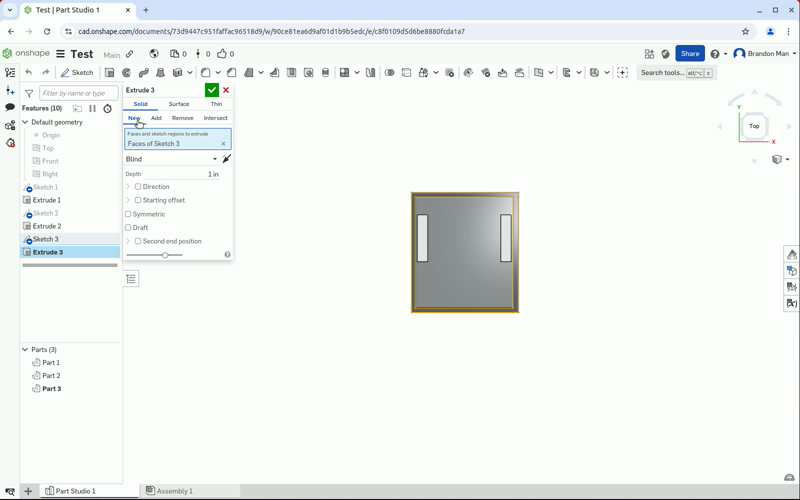
key(tab, 4)
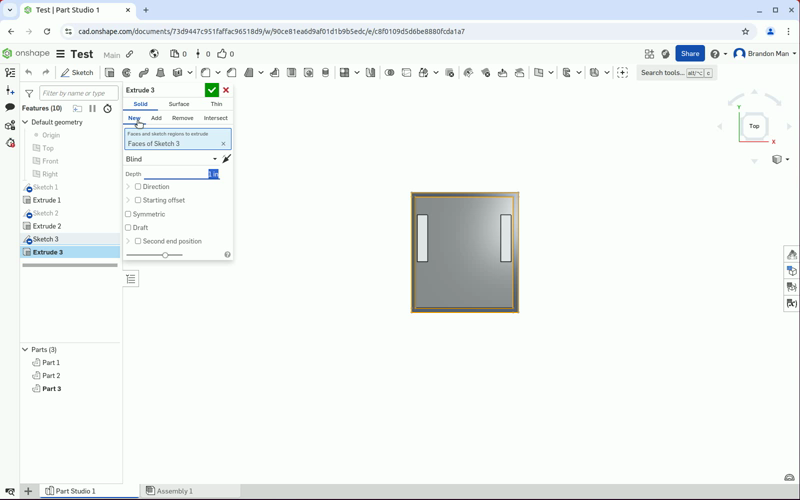
text(1.444)
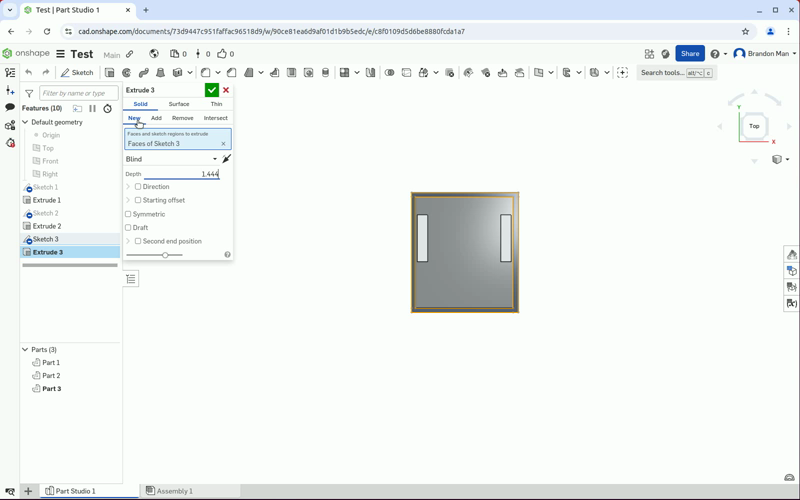
key(enter)
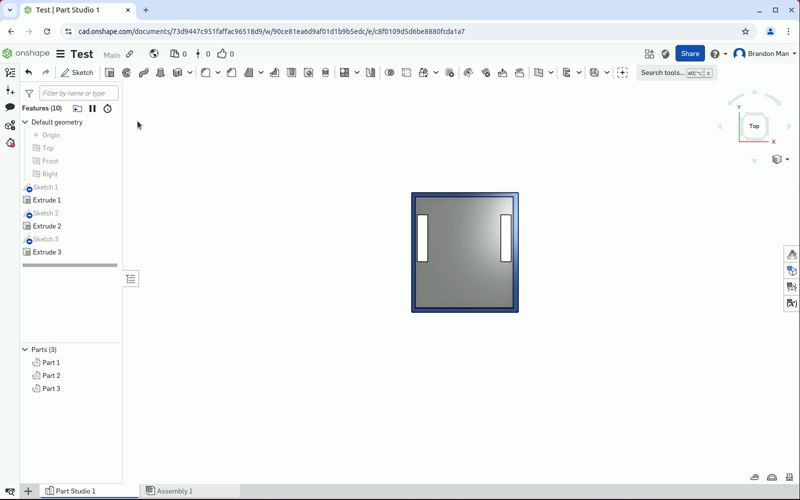
key(shift+h)
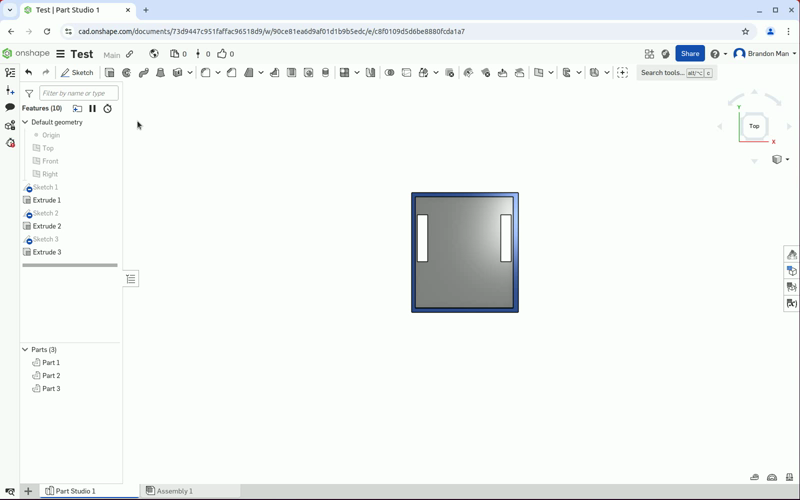
key(shift+h)
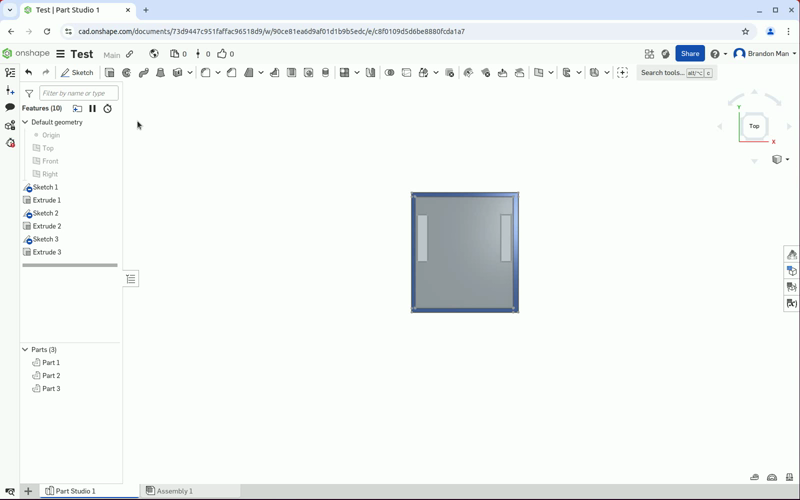
key(shift+7)
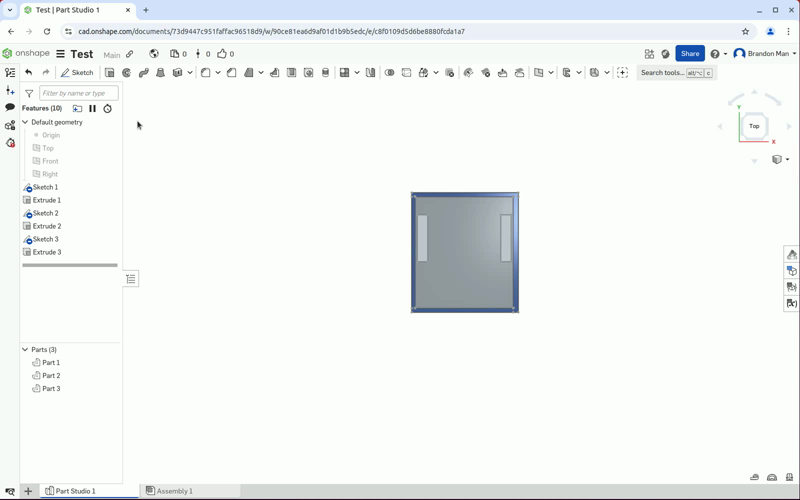
key(up, 3)
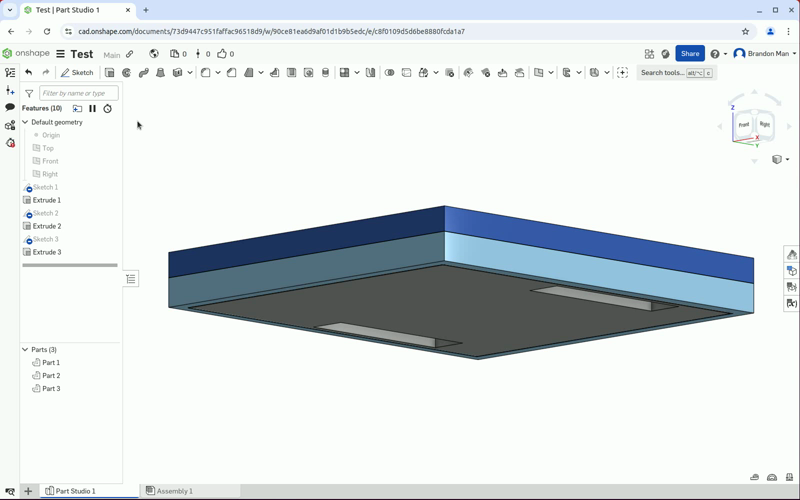
key(left, 3)
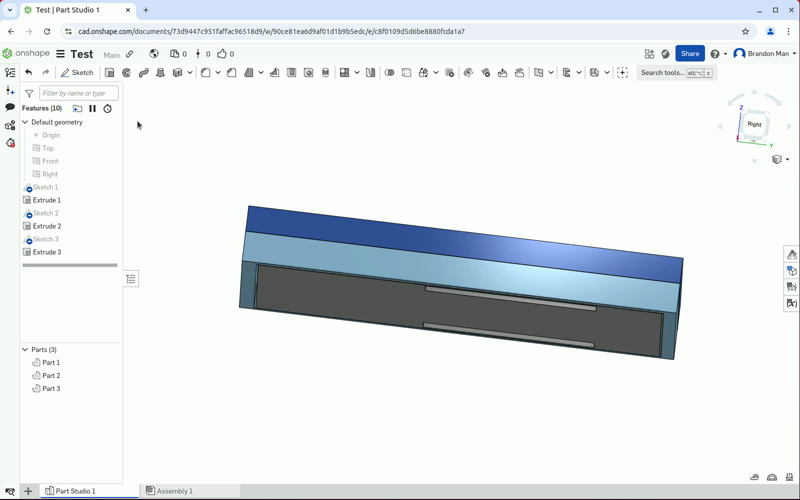
key(right, 3)
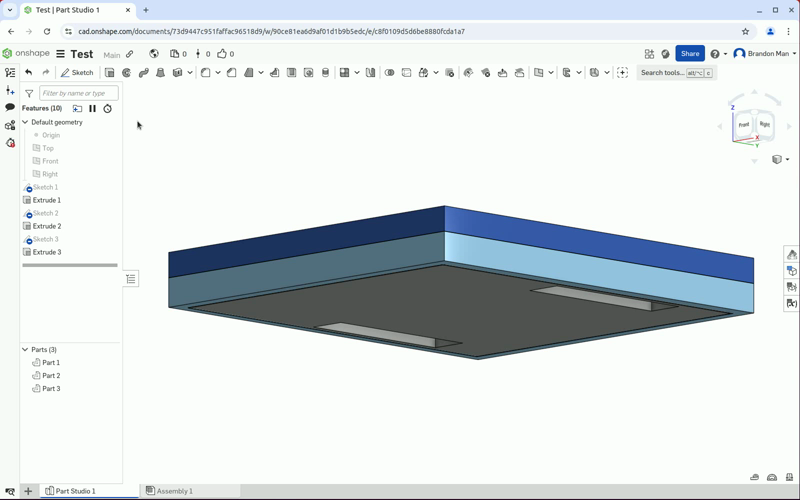
key(down, 3)
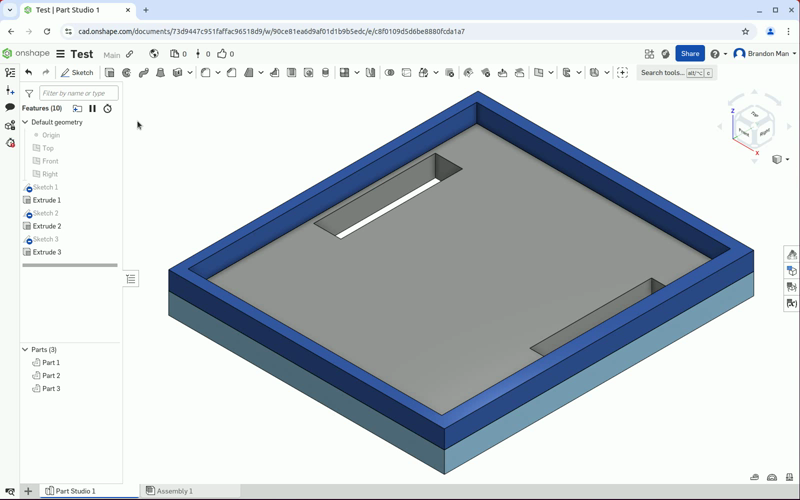
mouse_move(73, 189)
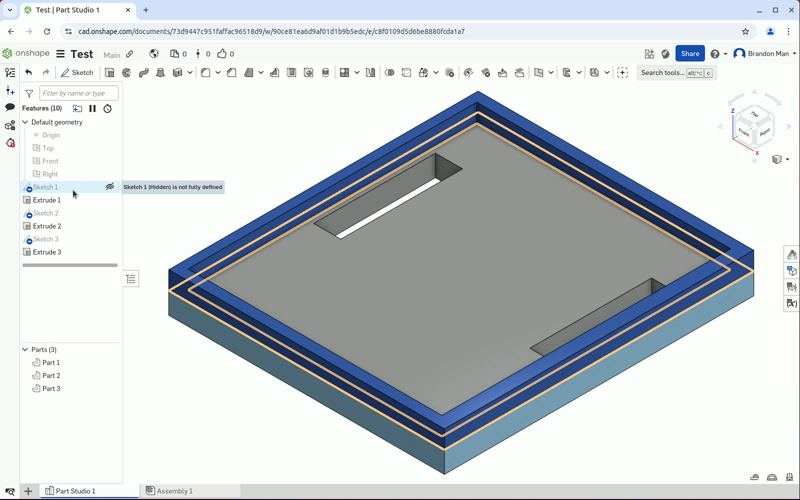
click(73, 189)